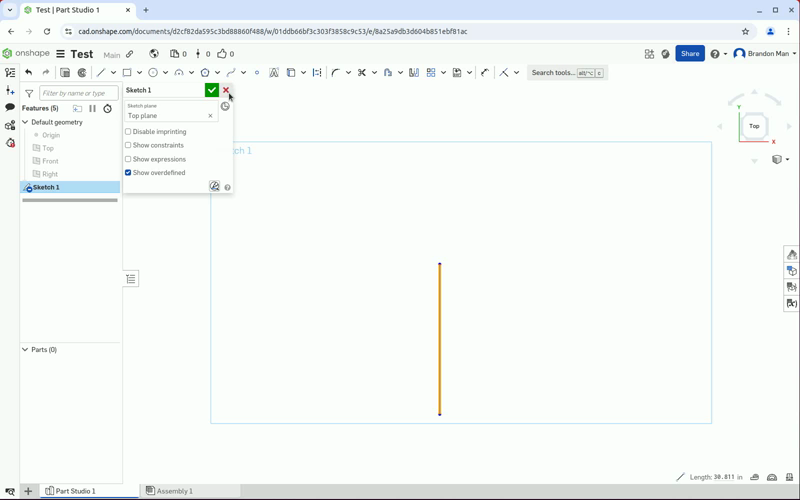
key(shift+h)
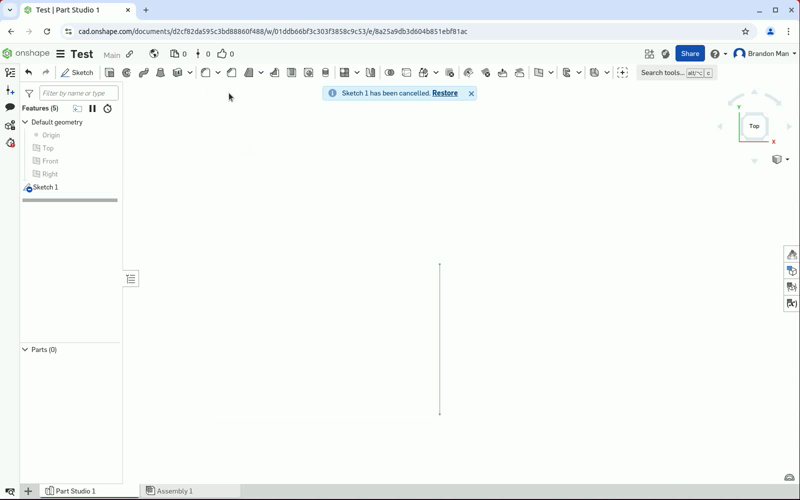
key(shift+s)
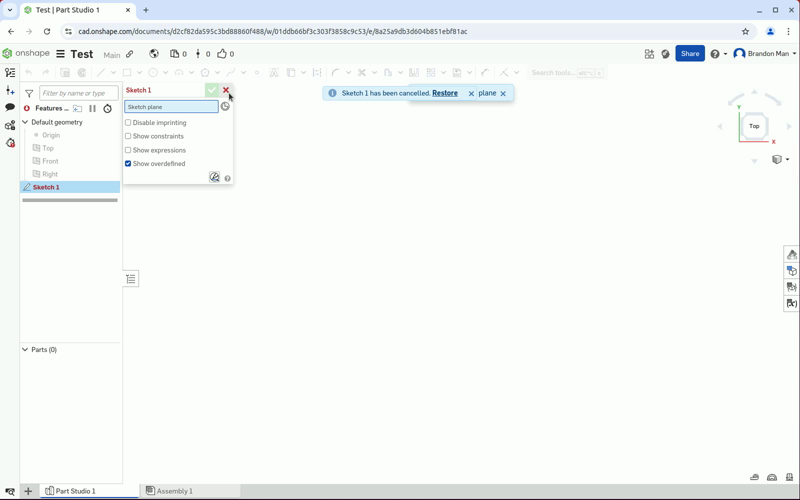
mouse_move(73, 150)
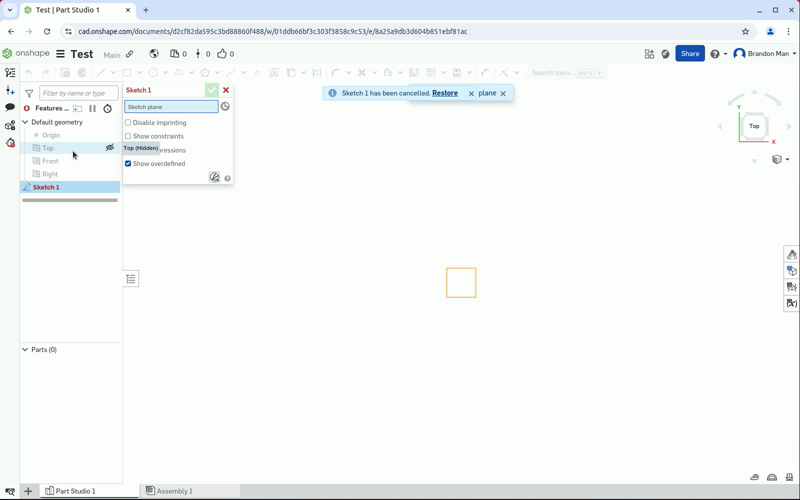
click(73, 150)
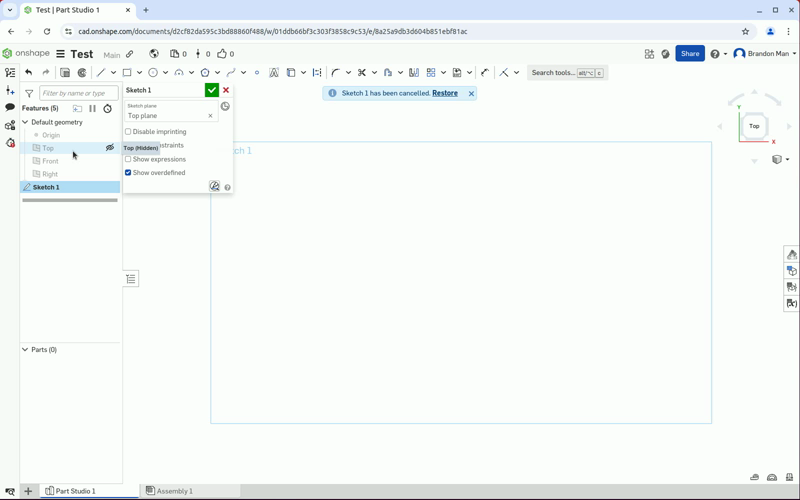
mouse_move(73, 352)
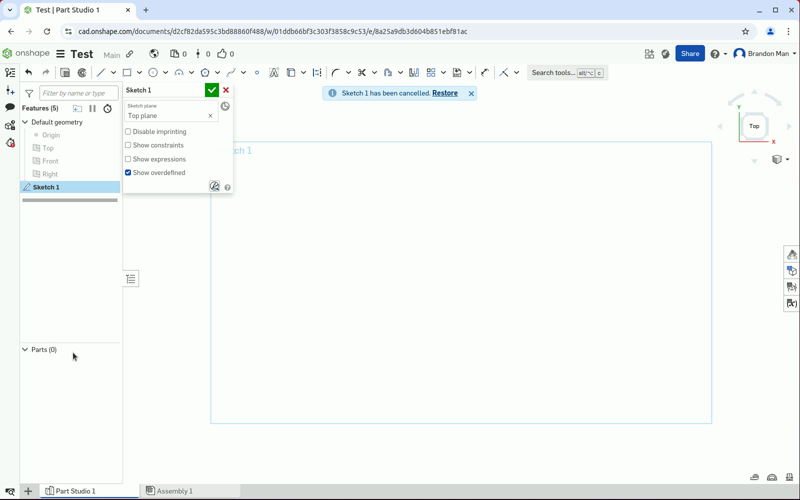
key(y)
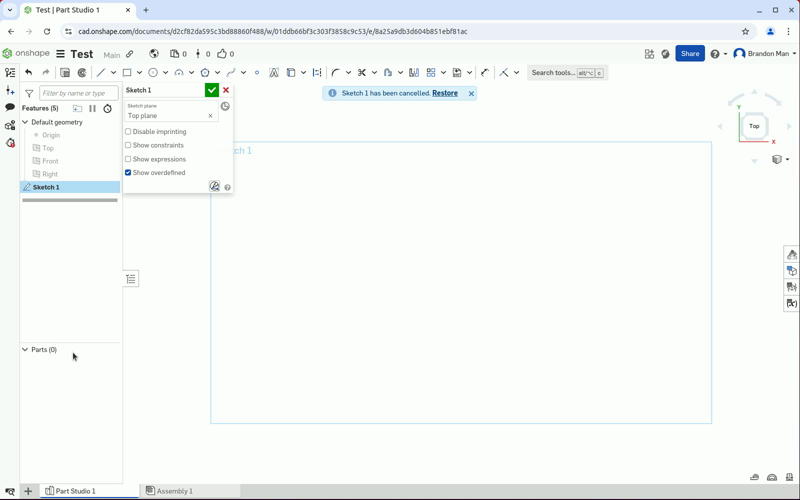
key(l)
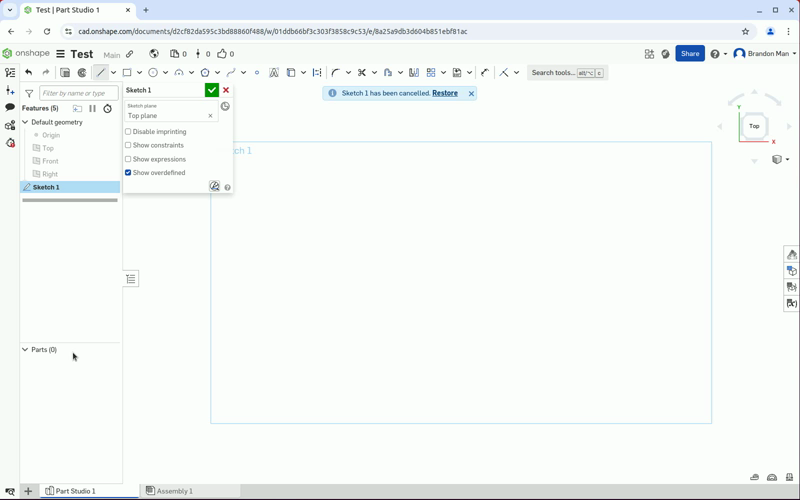
key_down(shift)
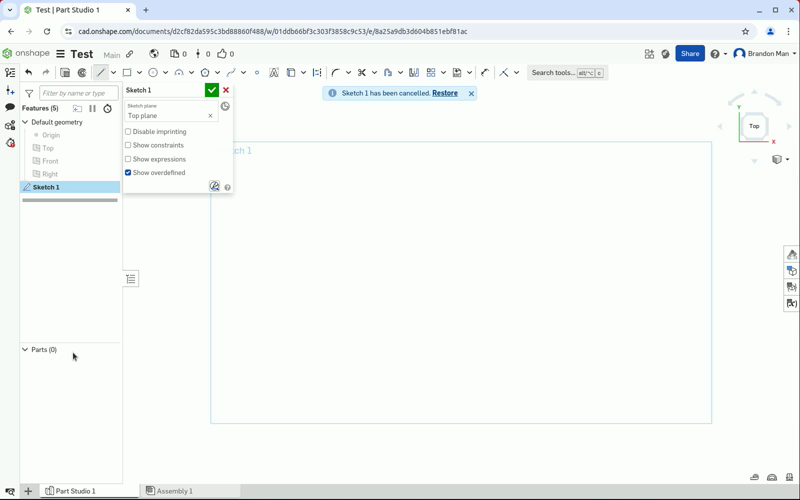
mouse_move(348, 282)
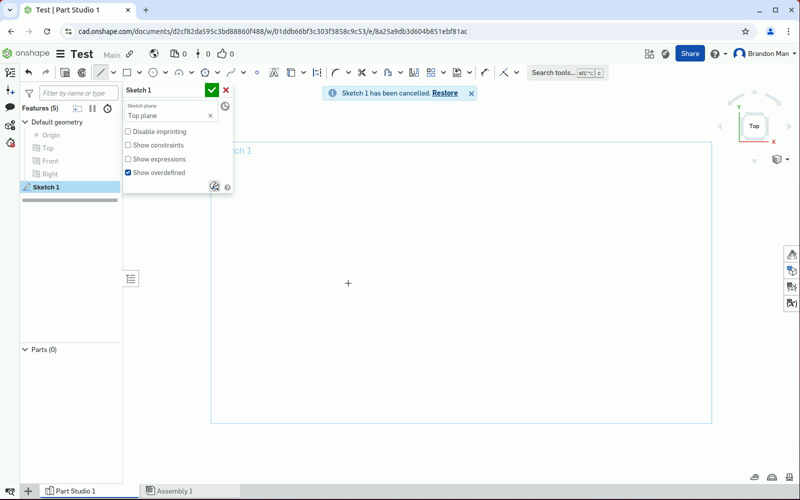
click(348, 282)
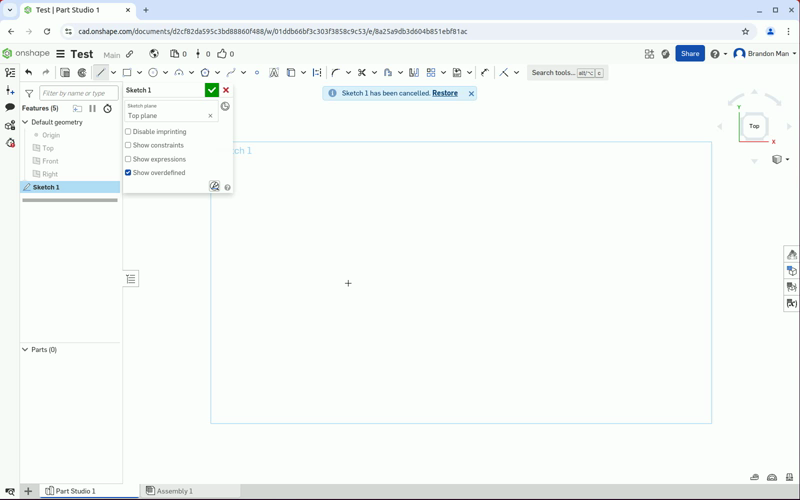
key_up(shift)
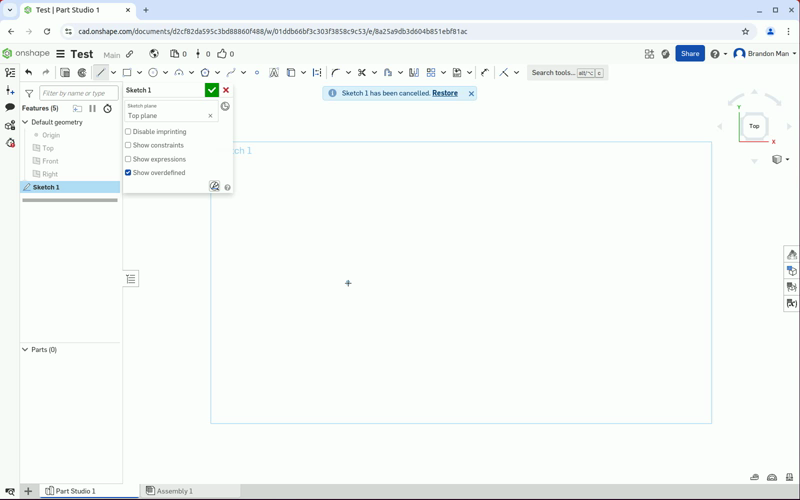
key_down(shift)
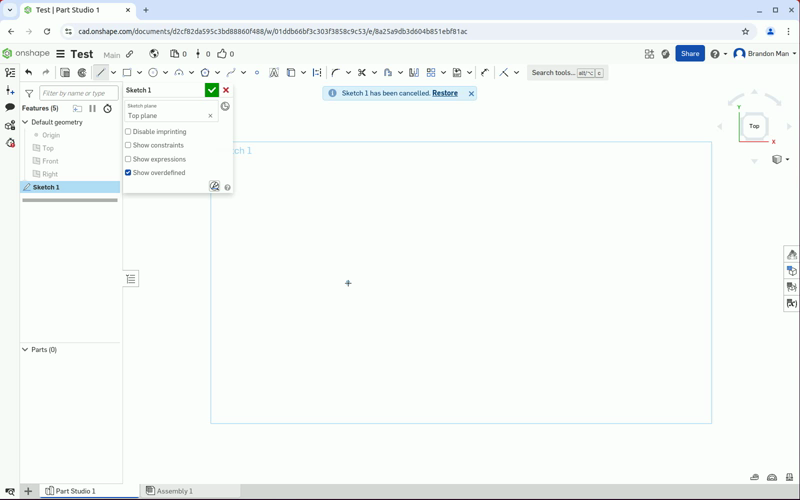
mouse_move(572, 282)
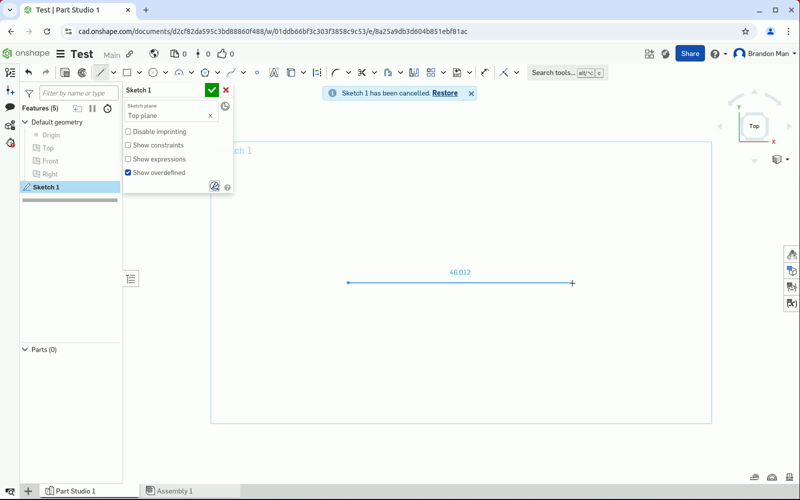
click(572, 282)
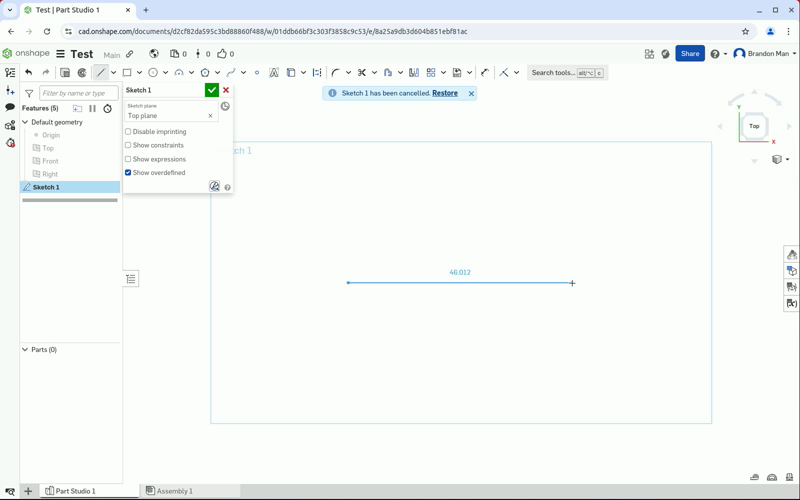
key_up(shift)
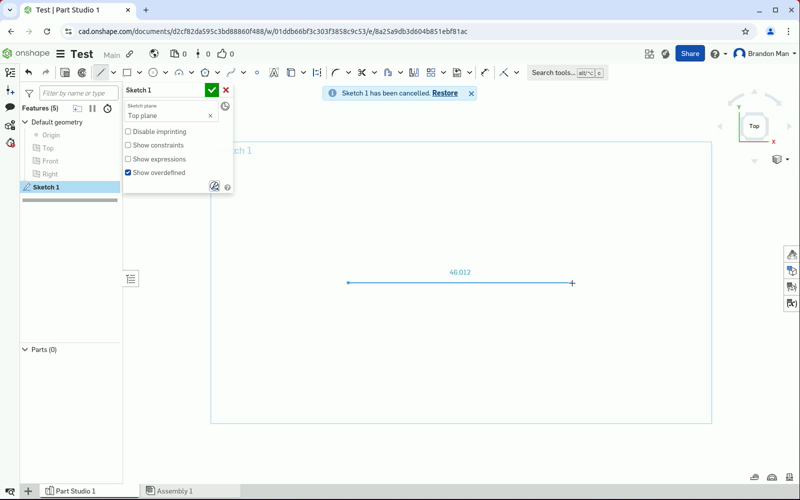
key_down(shift)
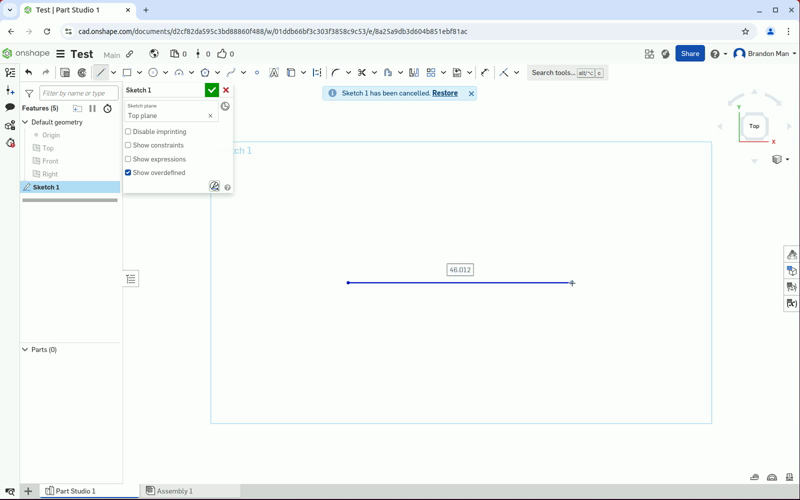
mouse_move(589, 282)
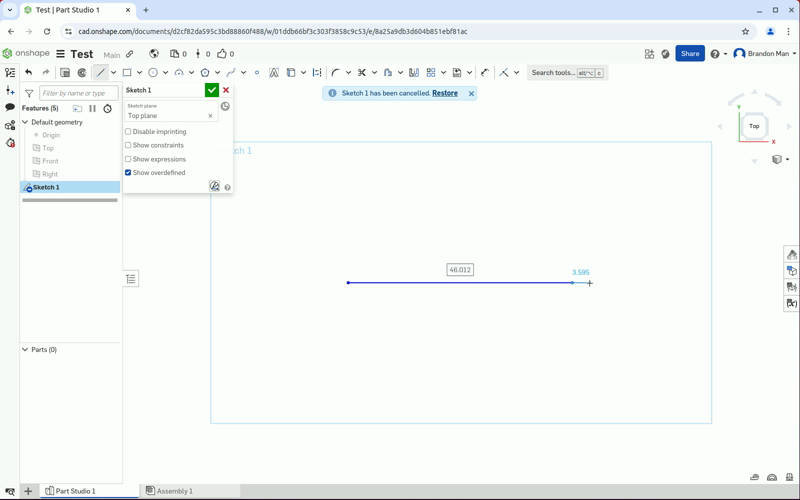
mouse_move(572, 280)
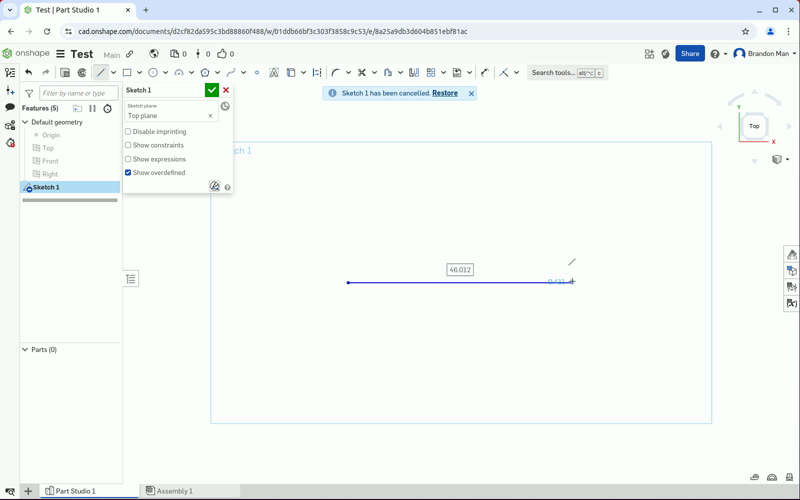
scroll(6)
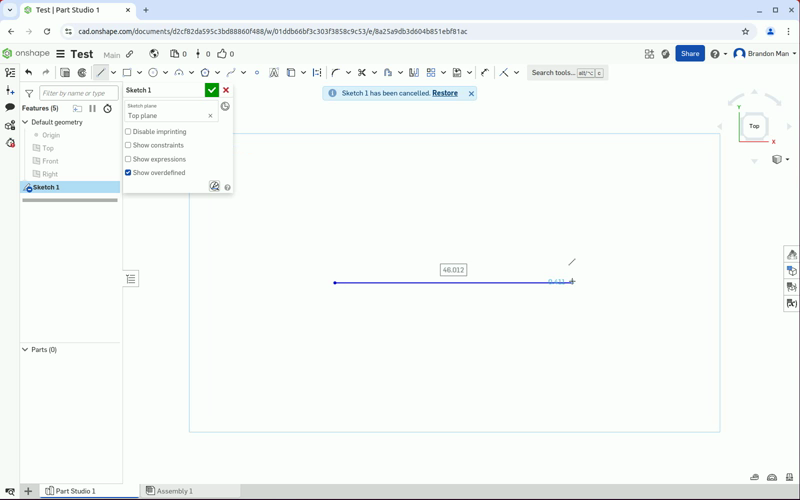
scroll(6)
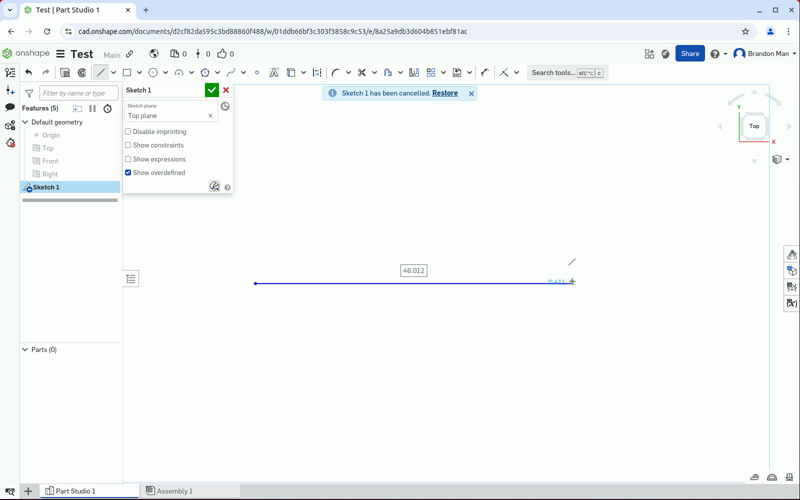
scroll(6)
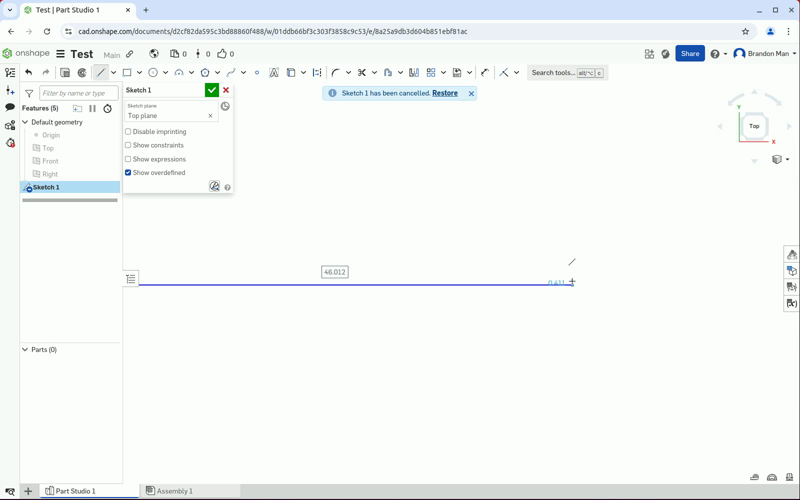
scroll(6)
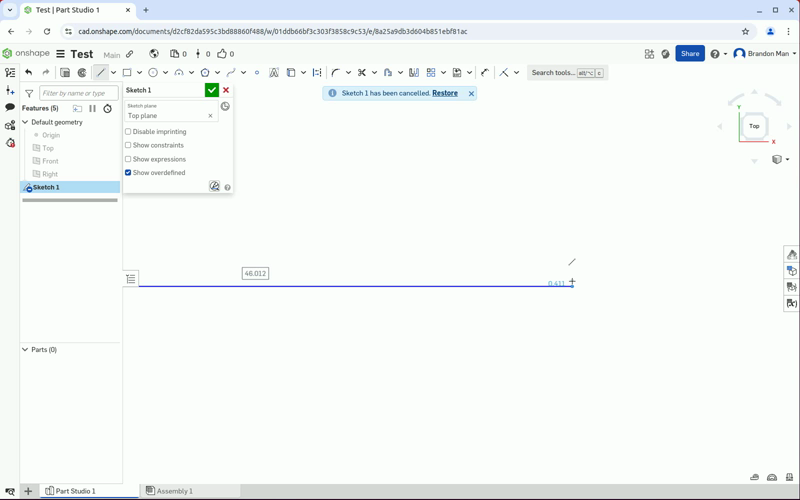
scroll(6)
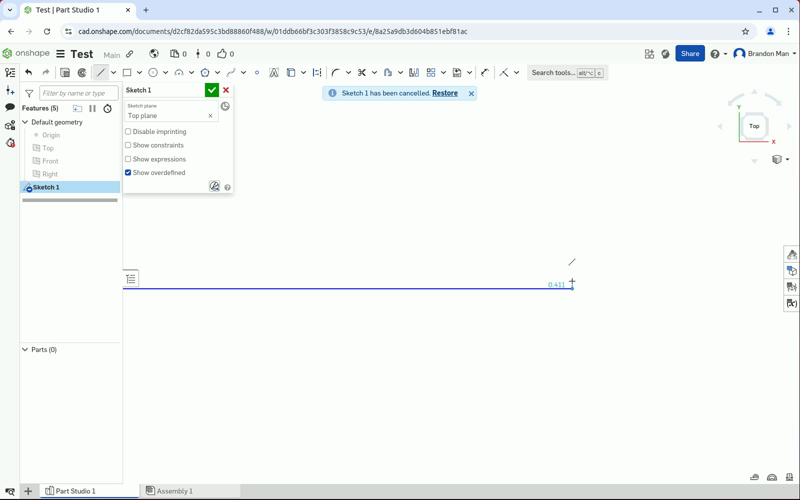
scroll(6)
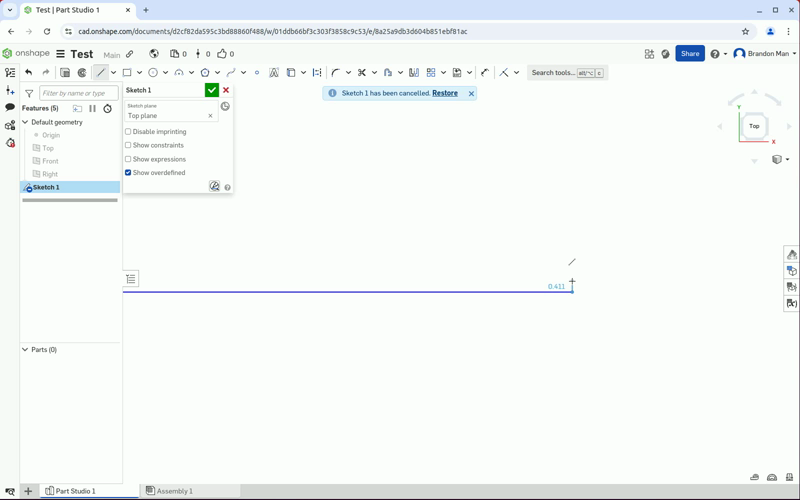
scroll(6)
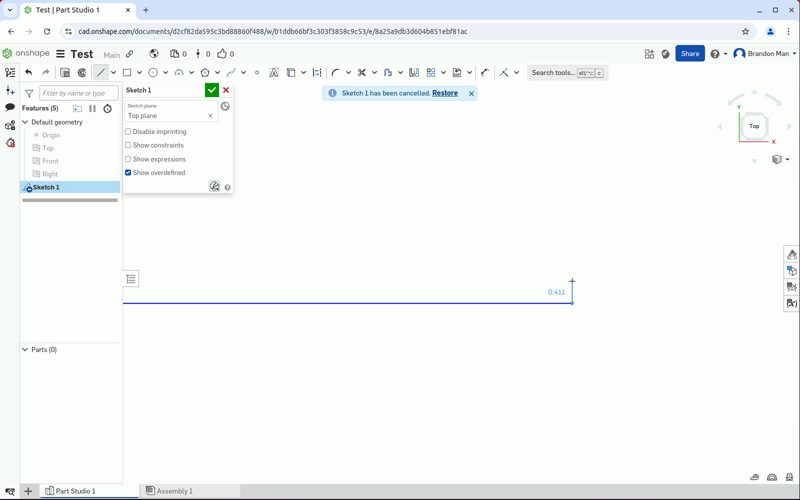
click(572, 280)
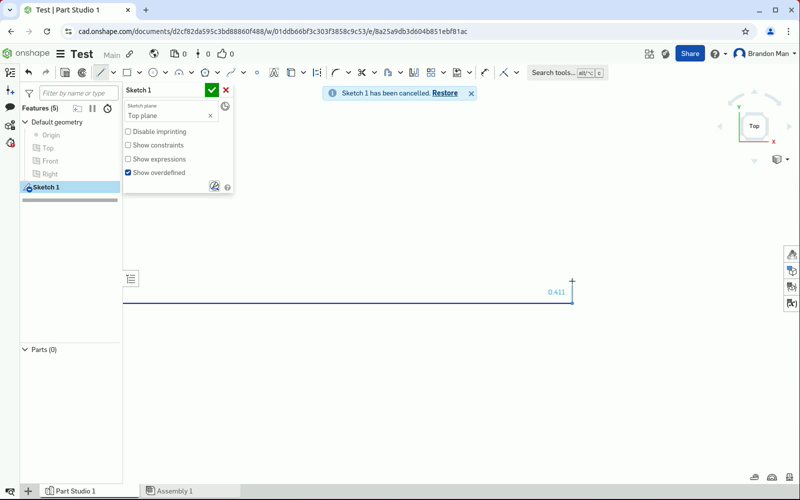
scroll(-6)
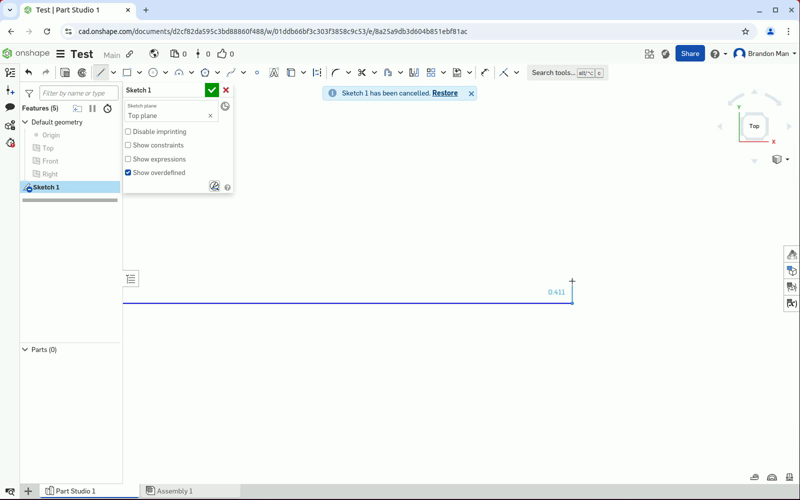
scroll(-6)
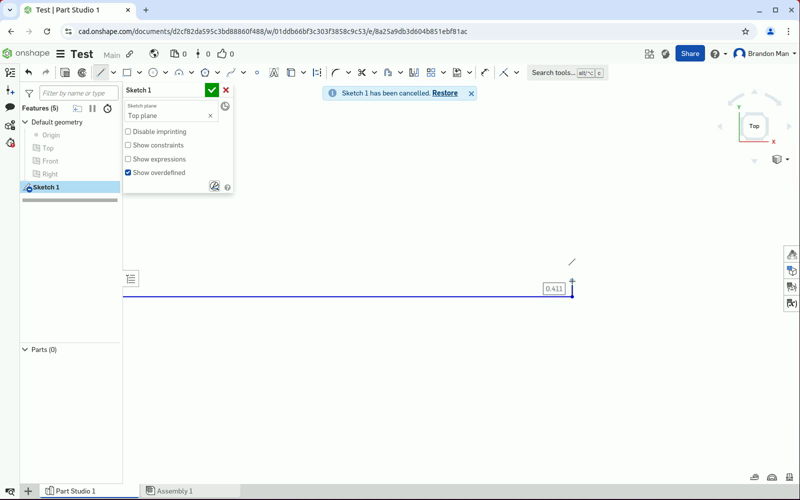
scroll(-6)
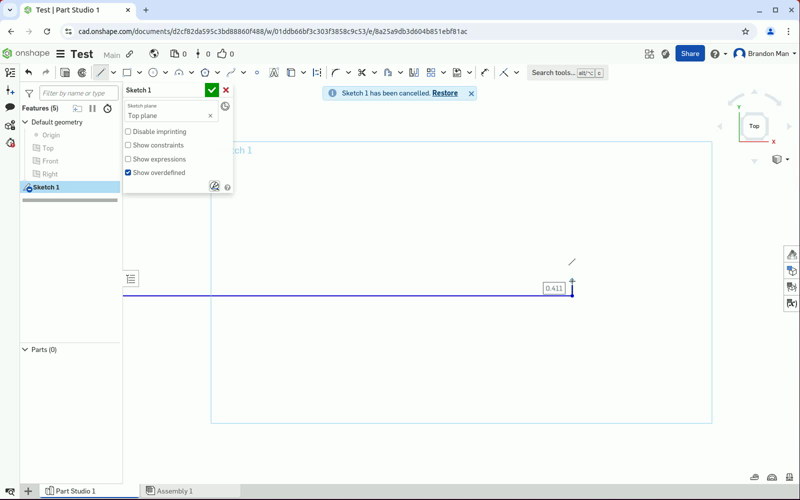
scroll(-6)
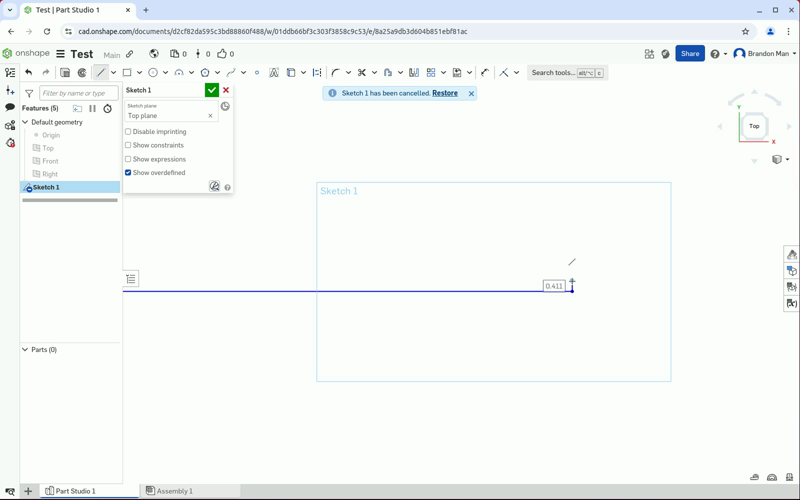
scroll(-6)
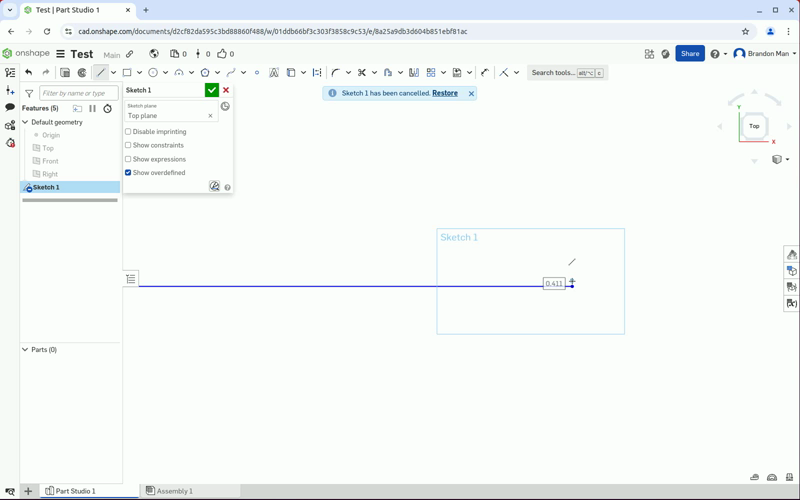
scroll(-6)
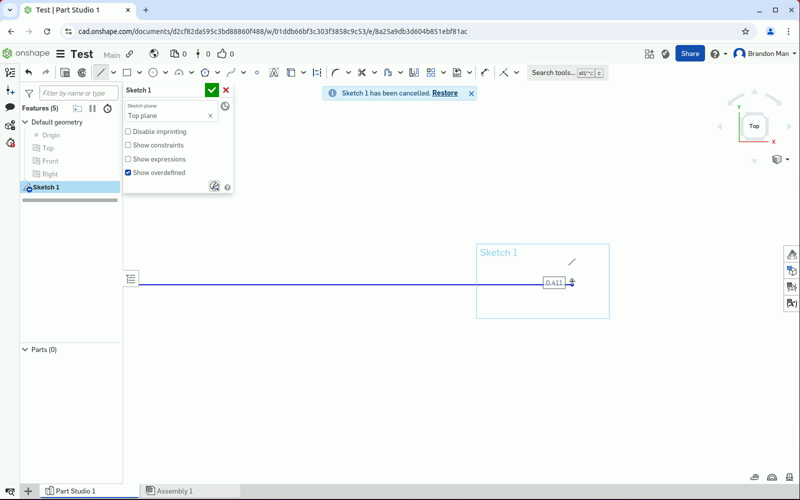
scroll(-6)
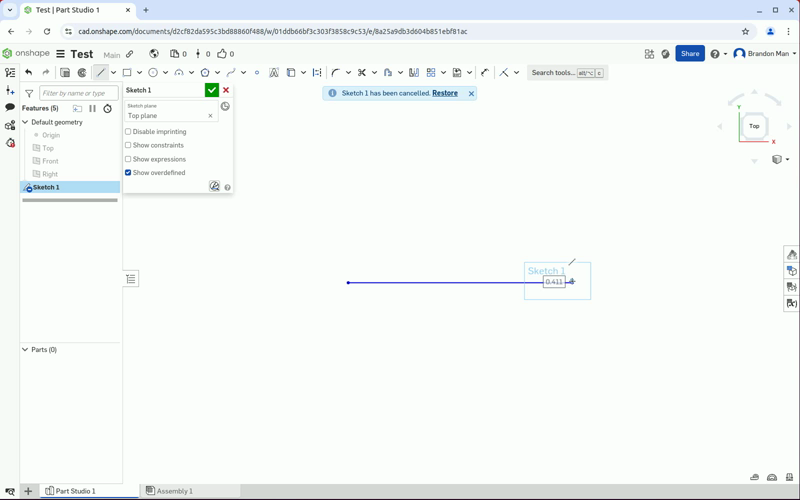
key_up(shift)
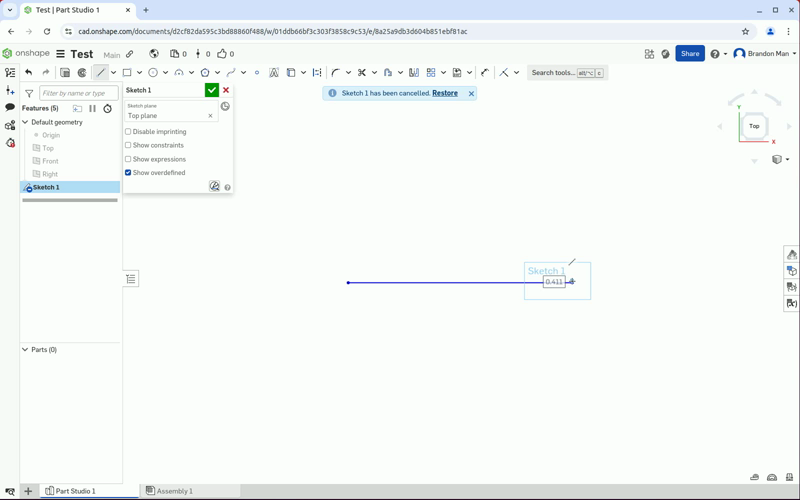
key_down(shift)
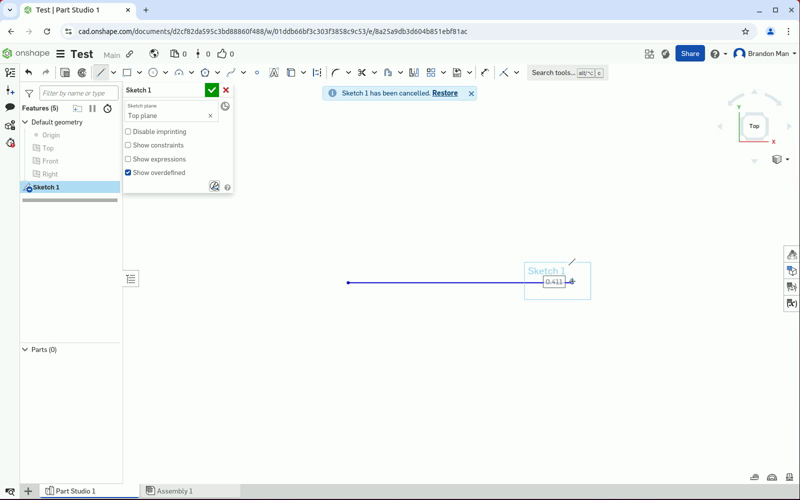
mouse_move(348, 280)
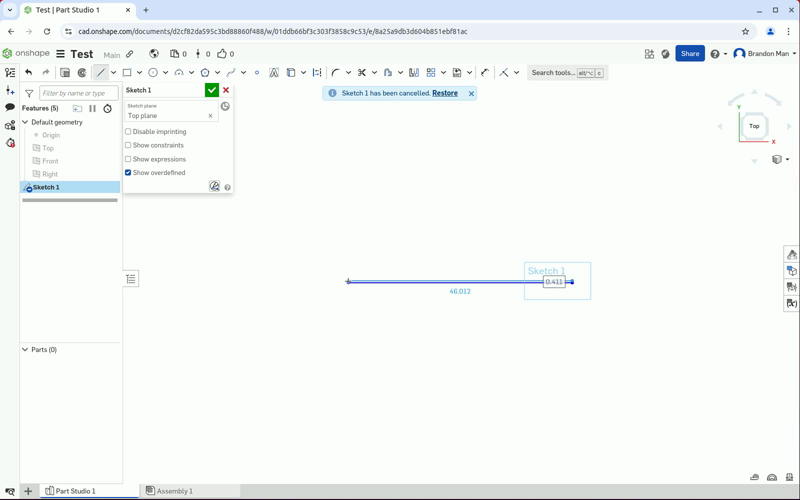
scroll(6)
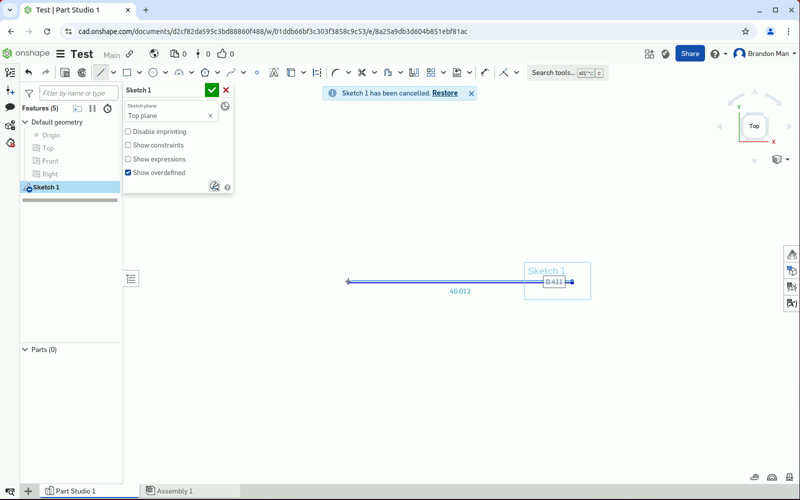
scroll(6)
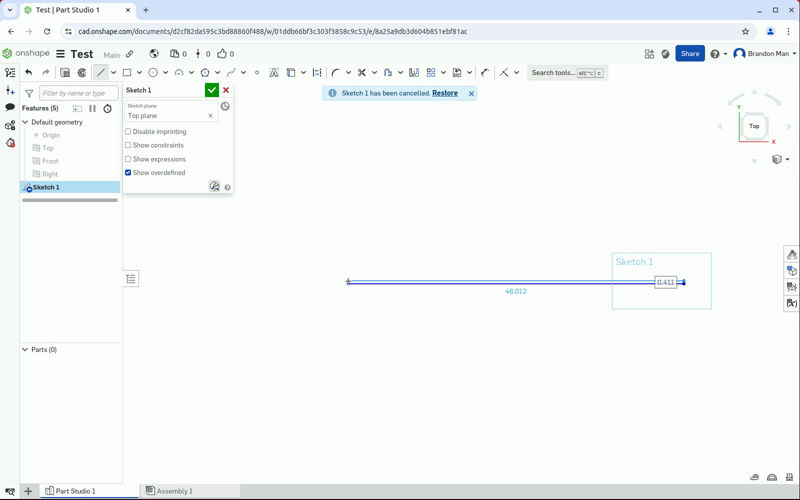
scroll(6)
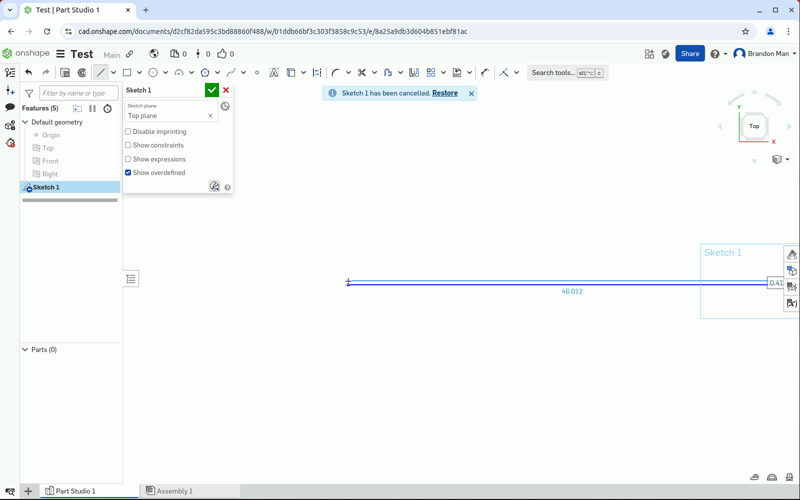
scroll(6)
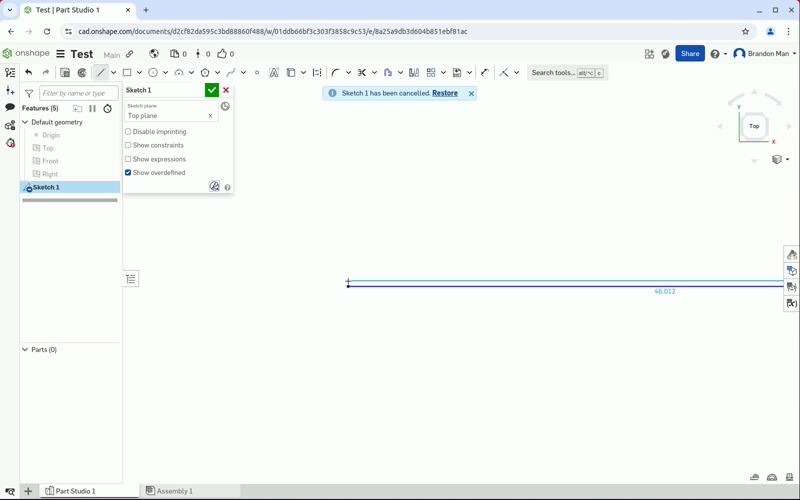
scroll(6)
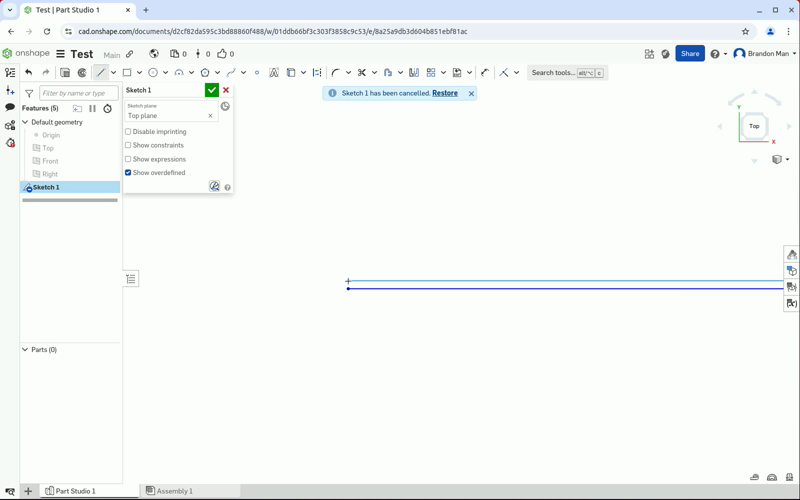
scroll(6)
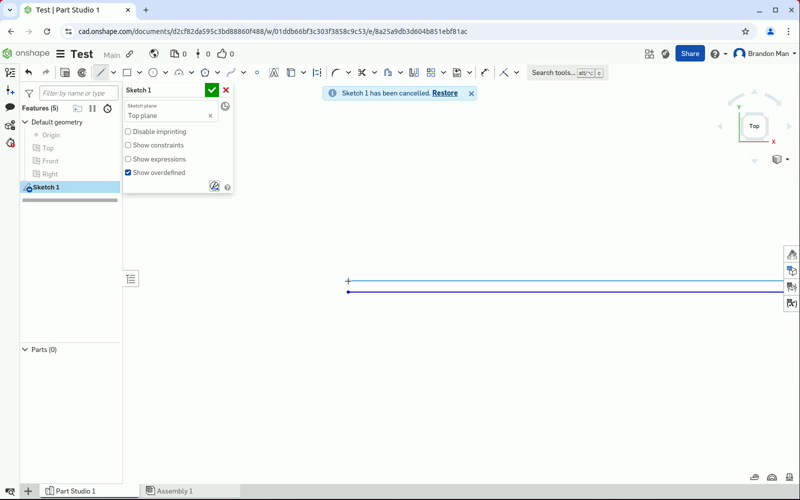
scroll(6)
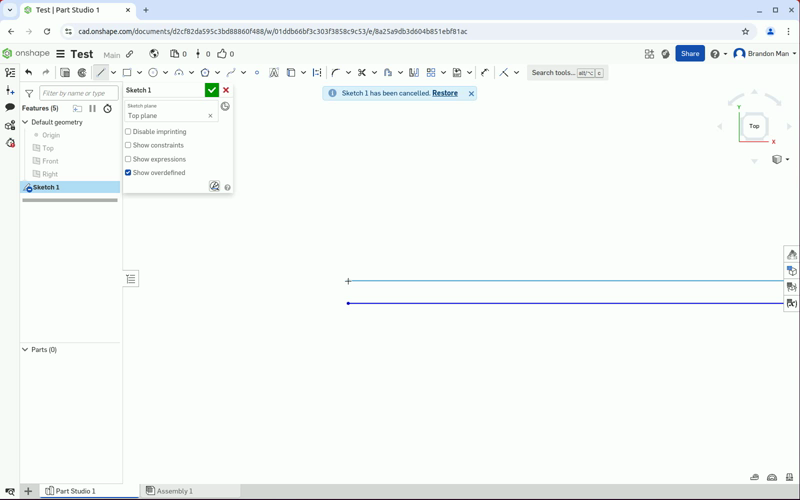
click(348, 280)
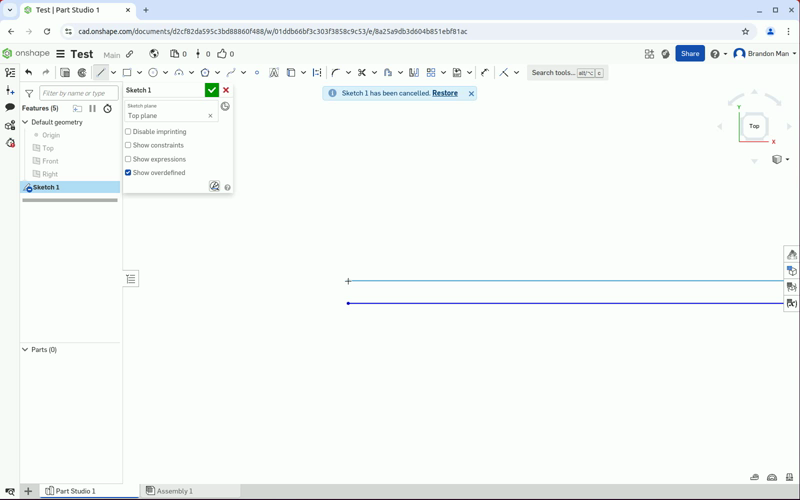
scroll(-6)
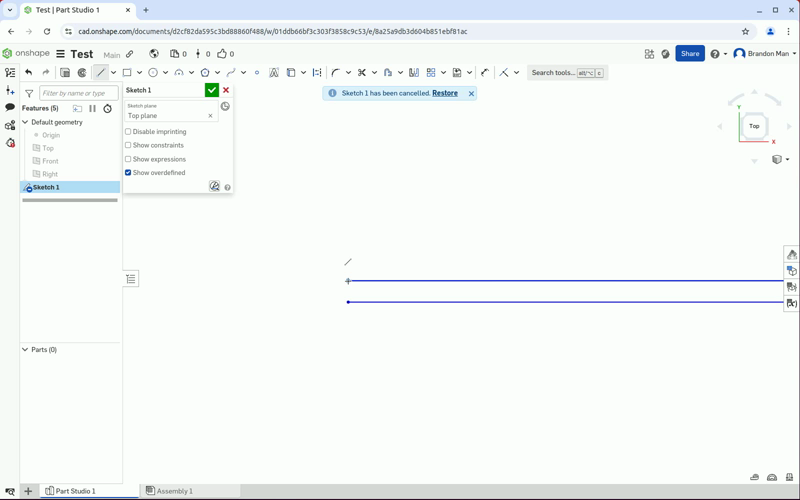
scroll(-6)
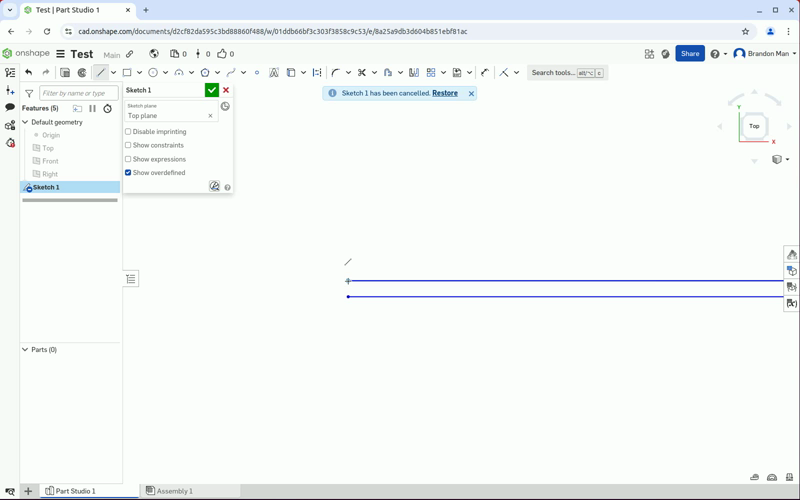
scroll(-6)
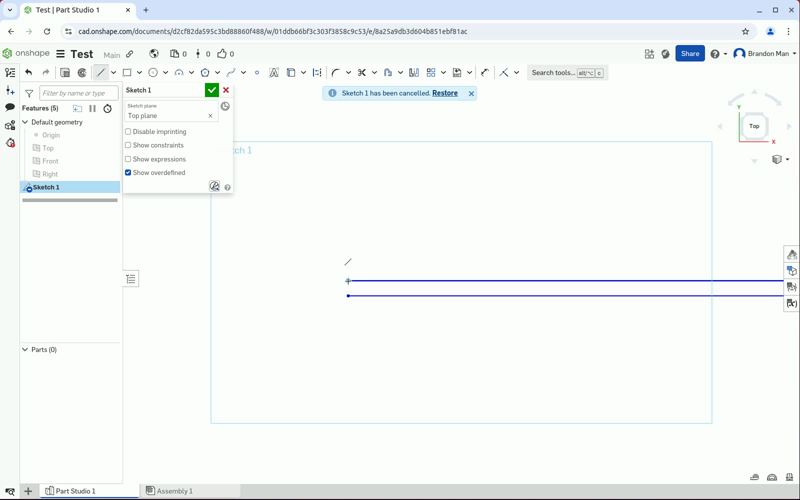
scroll(-6)
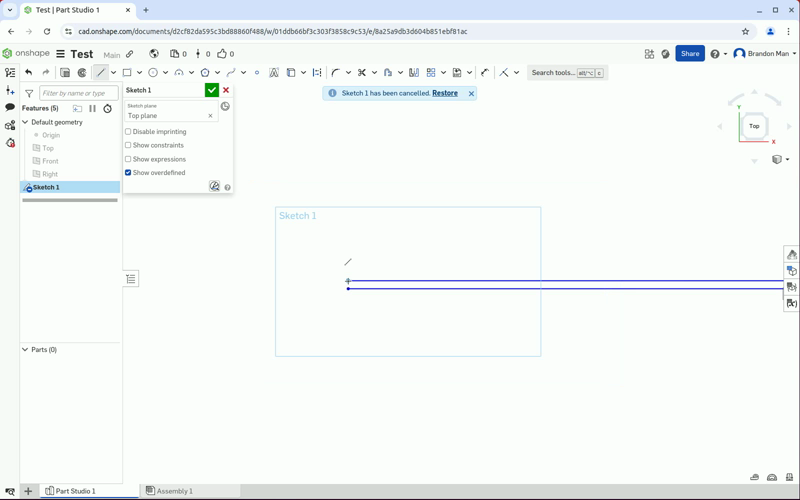
scroll(-6)
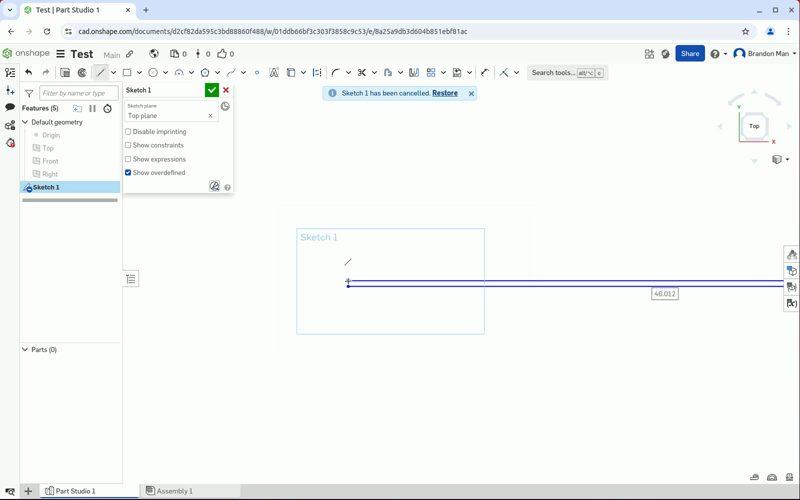
scroll(-6)
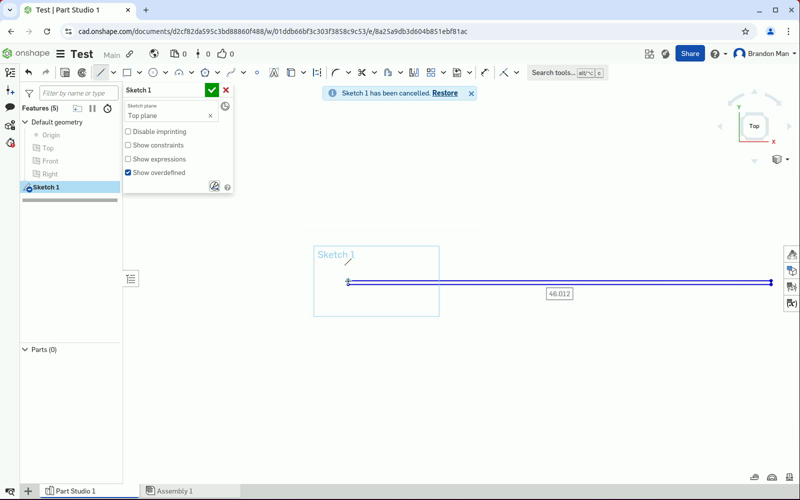
scroll(-6)
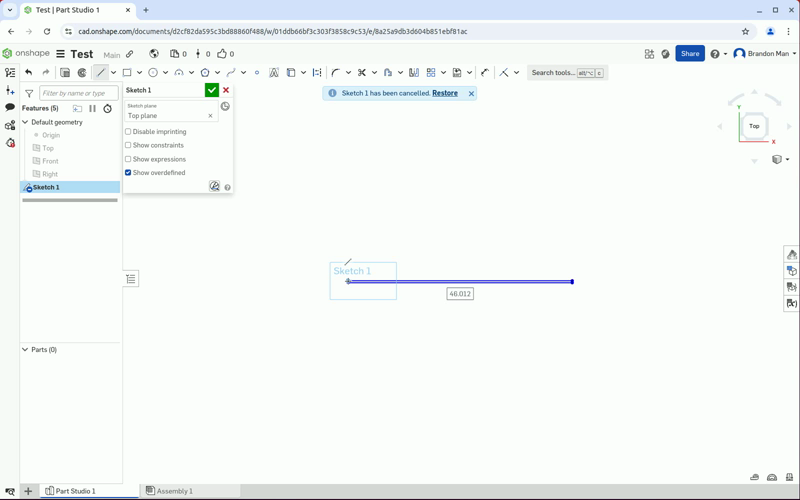
key_up(shift)
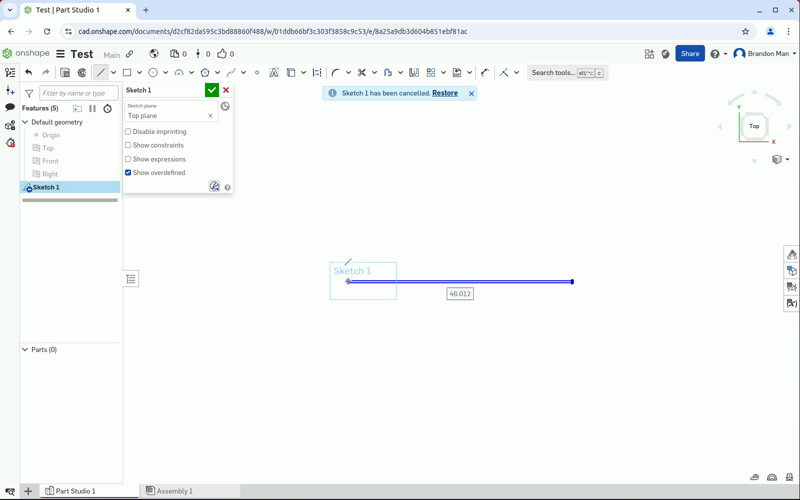
mouse_move(378, 280)
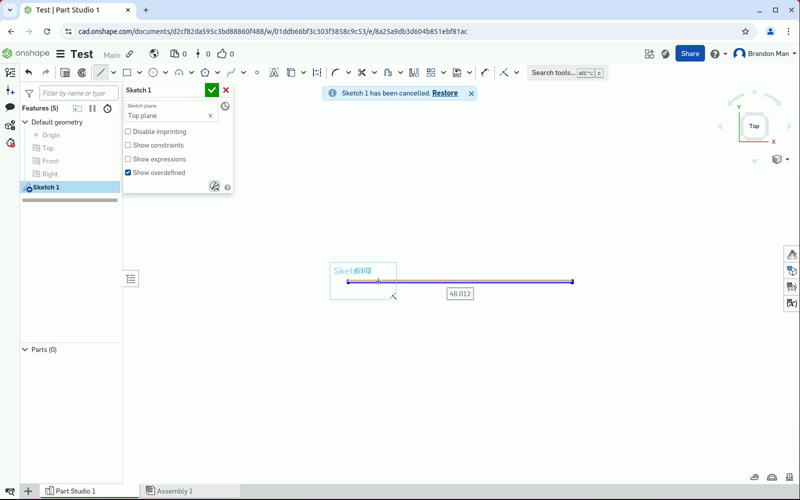
key_down(shift)
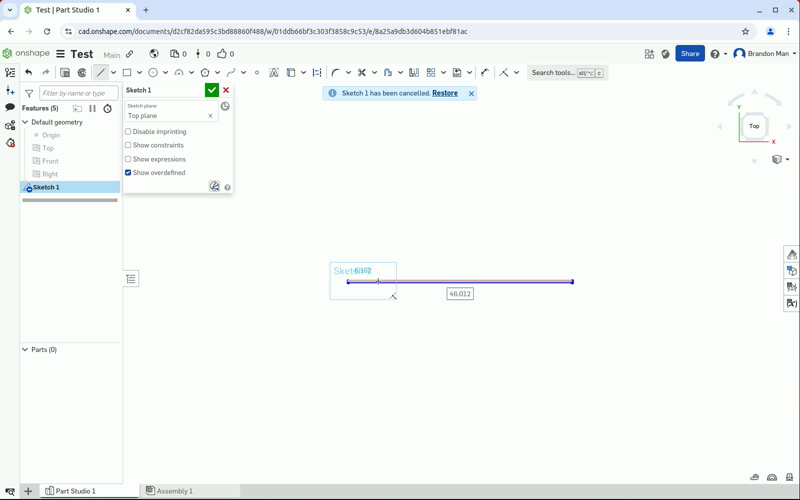
mouse_move(348, 282)
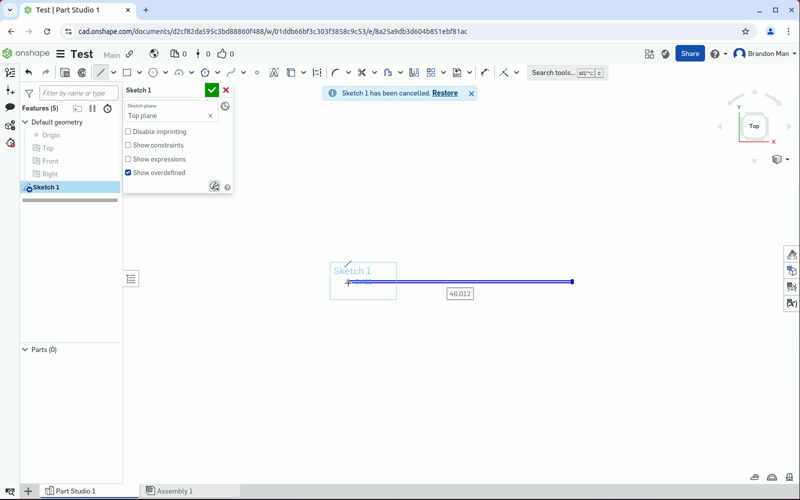
scroll(6)
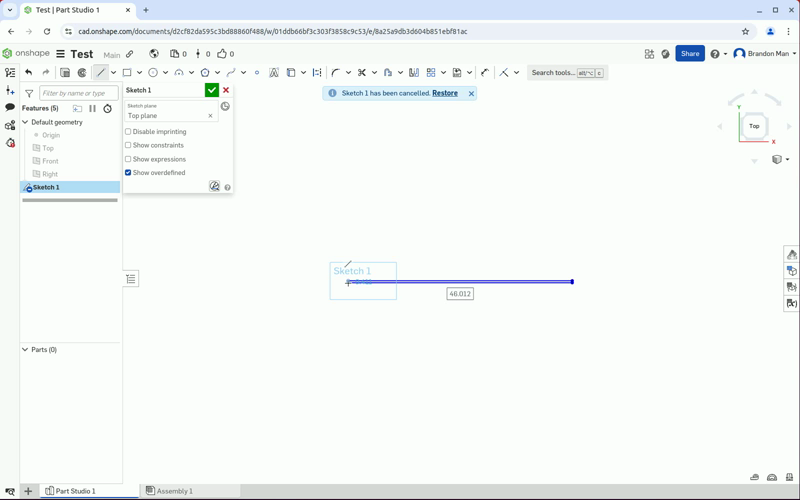
scroll(6)
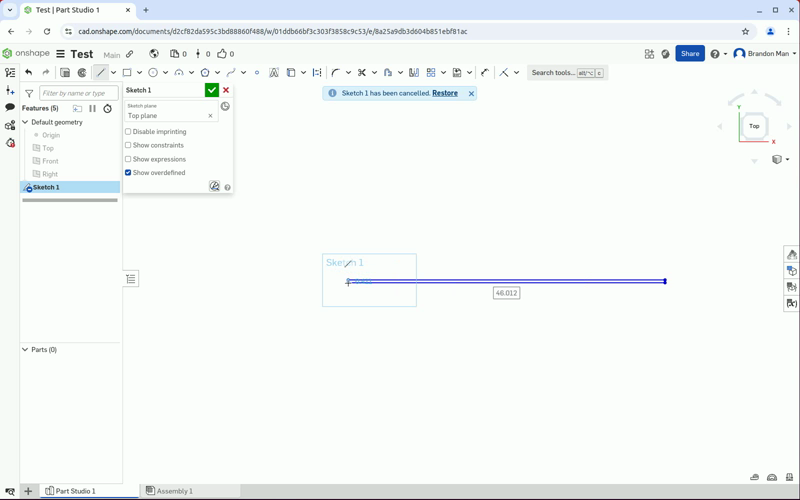
scroll(6)
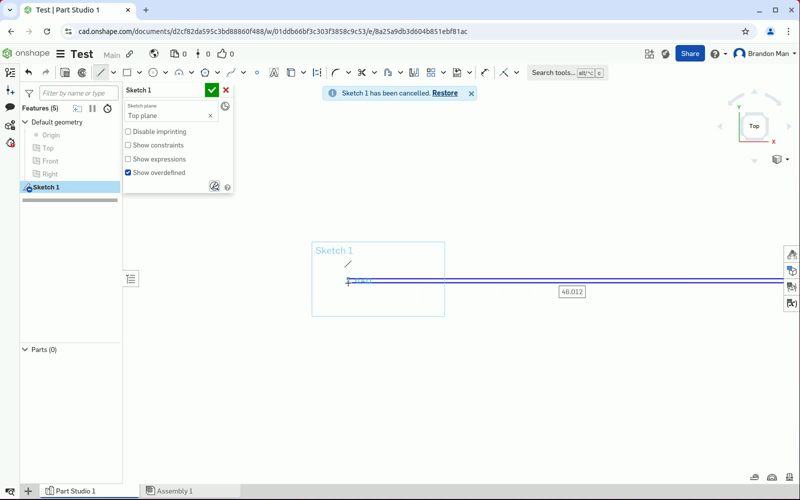
scroll(6)
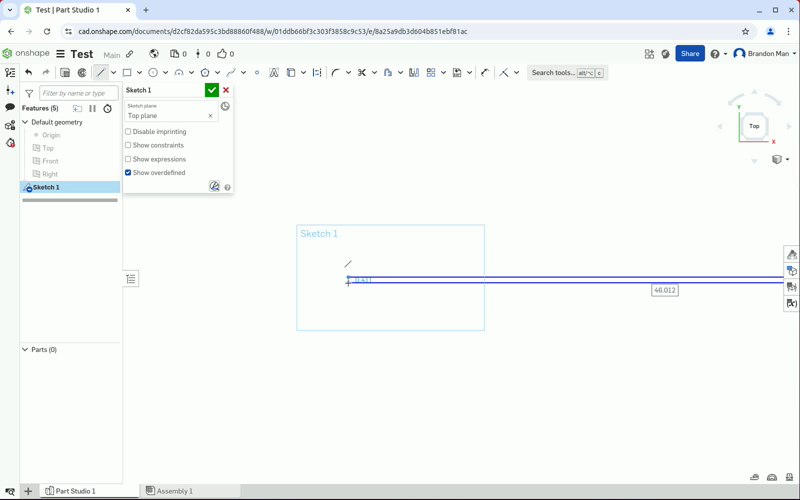
scroll(6)
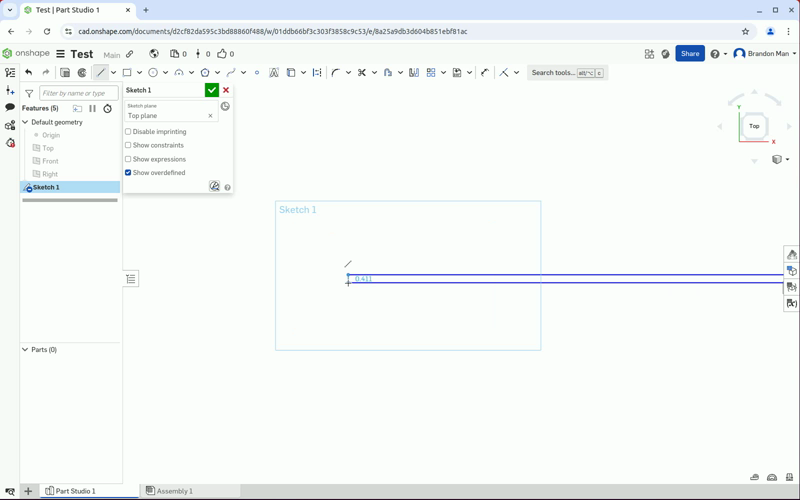
scroll(6)
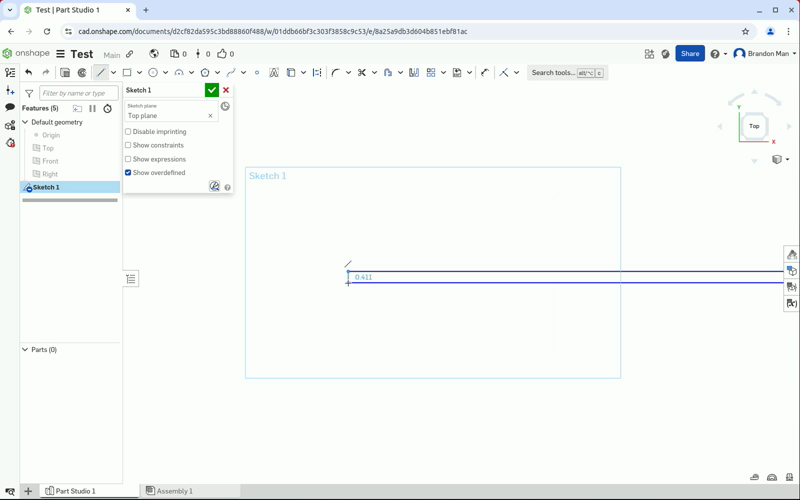
scroll(6)
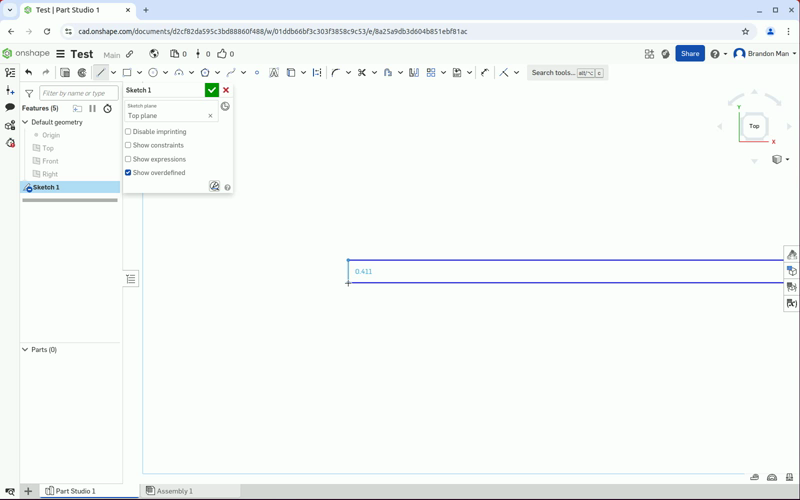
key_up(shift)
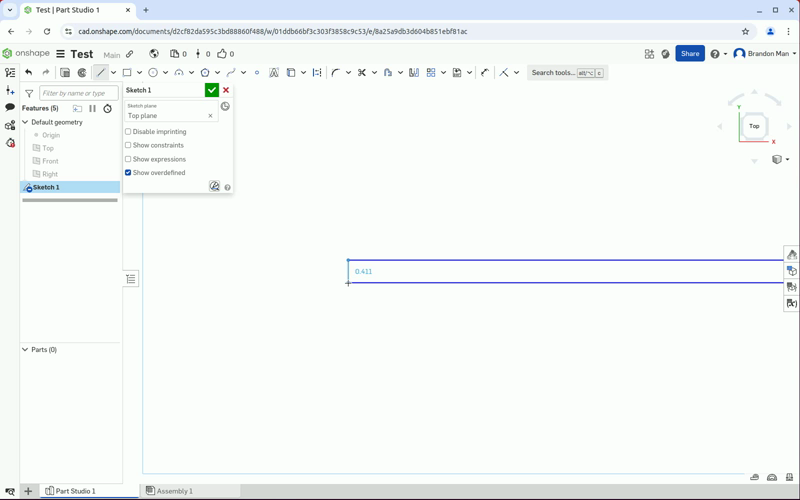
click(348, 282)
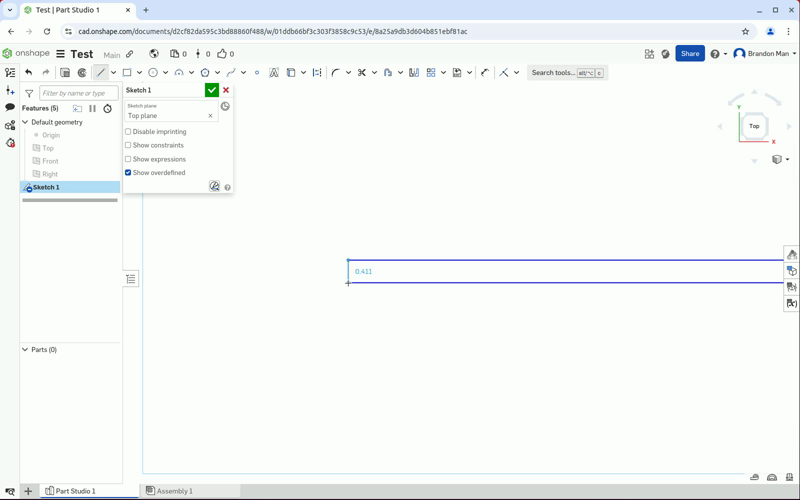
scroll(-6)
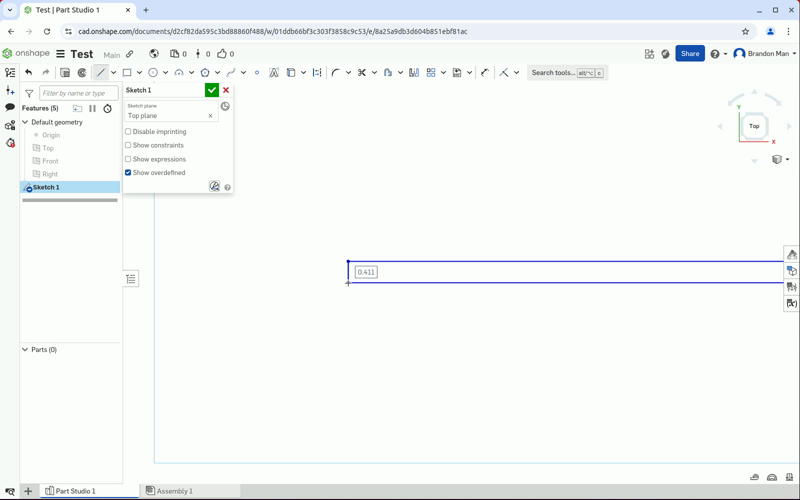
scroll(-6)
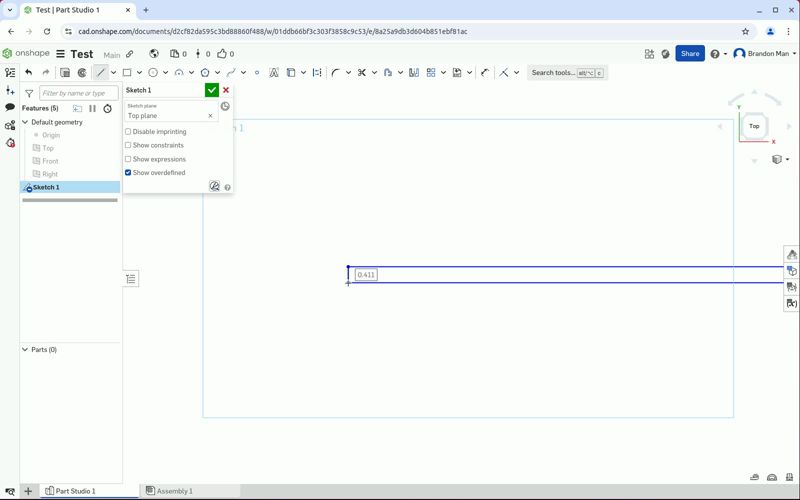
scroll(-6)
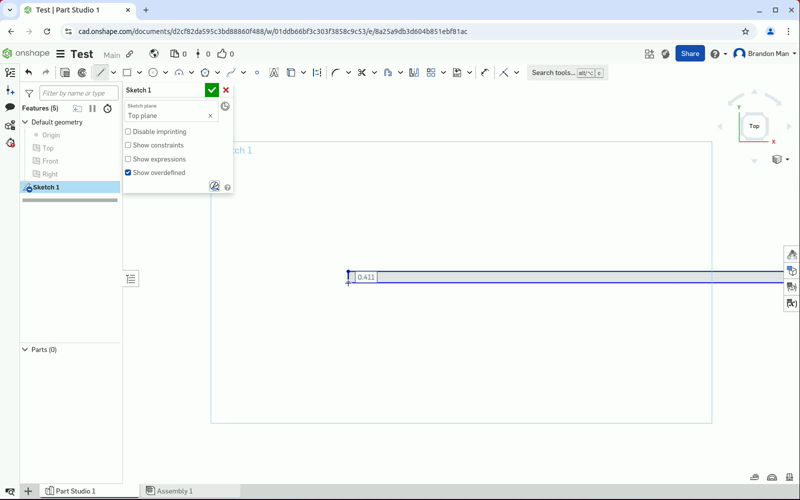
scroll(-6)
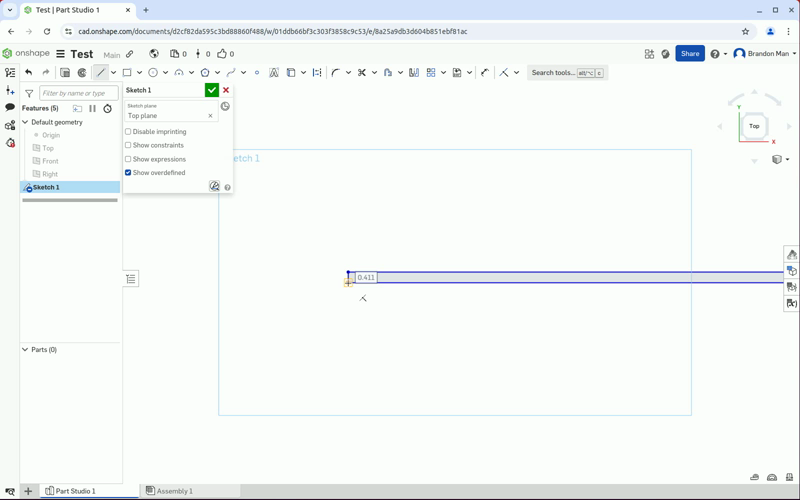
scroll(-6)
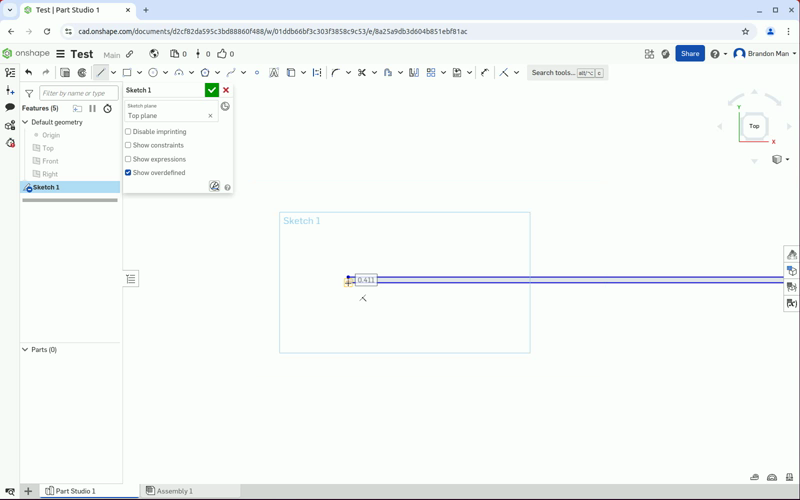
scroll(-6)
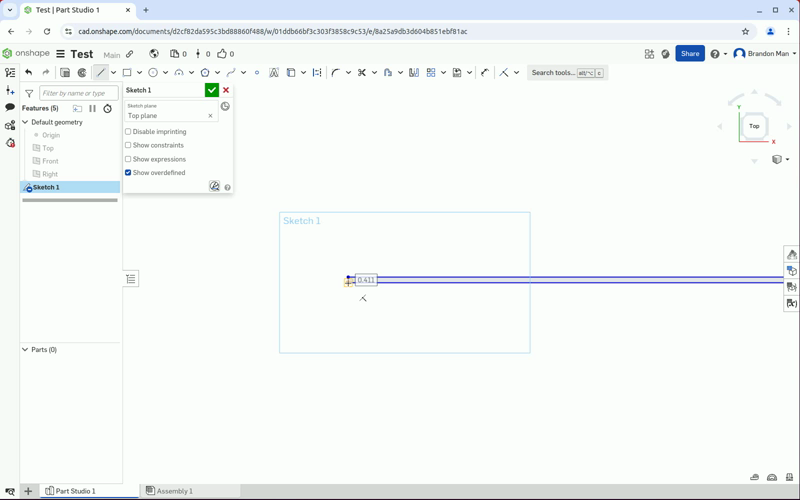
scroll(-6)
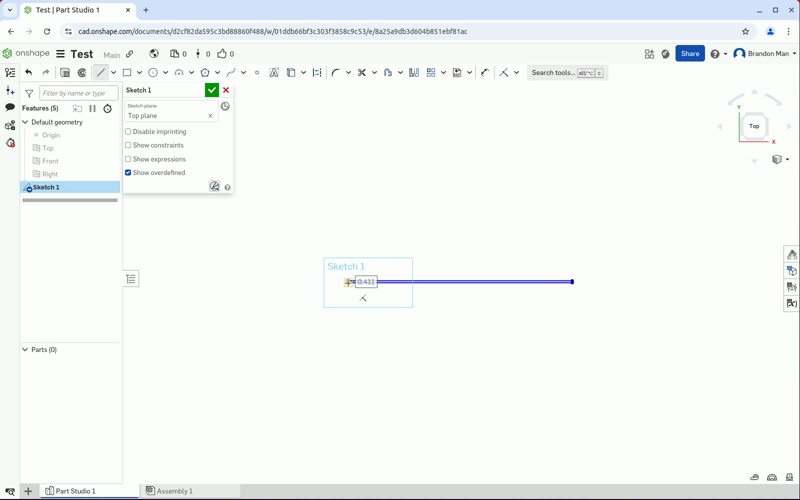
key(esc)
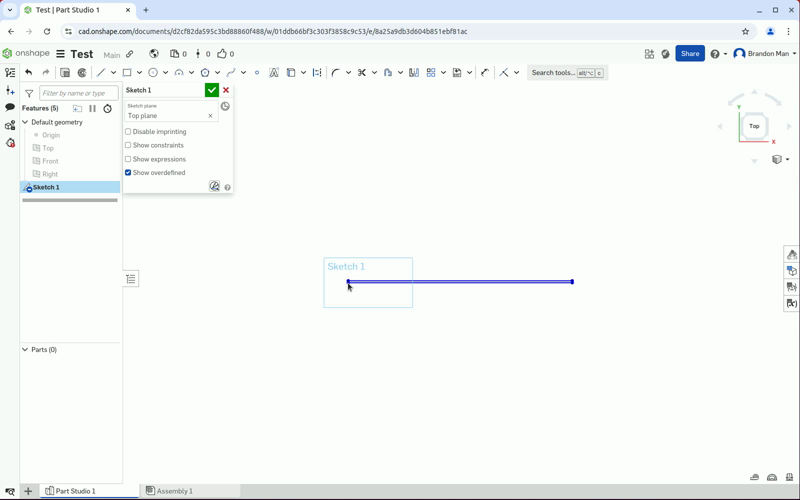
mouse_move(353, 282)
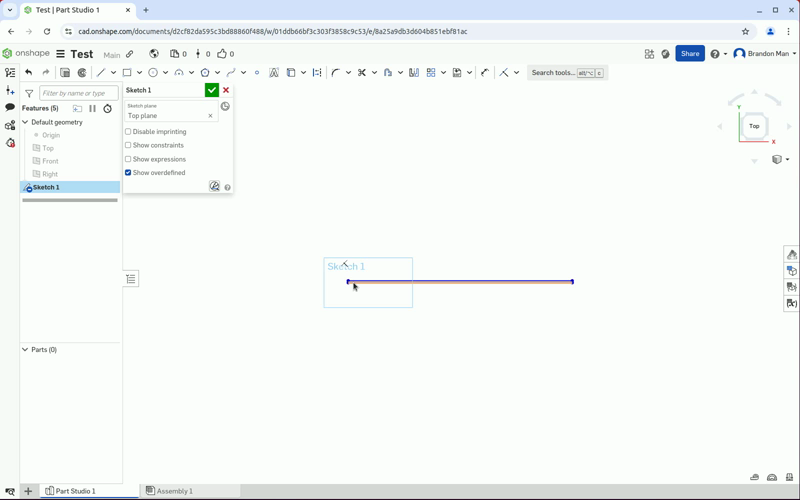
scroll(6)
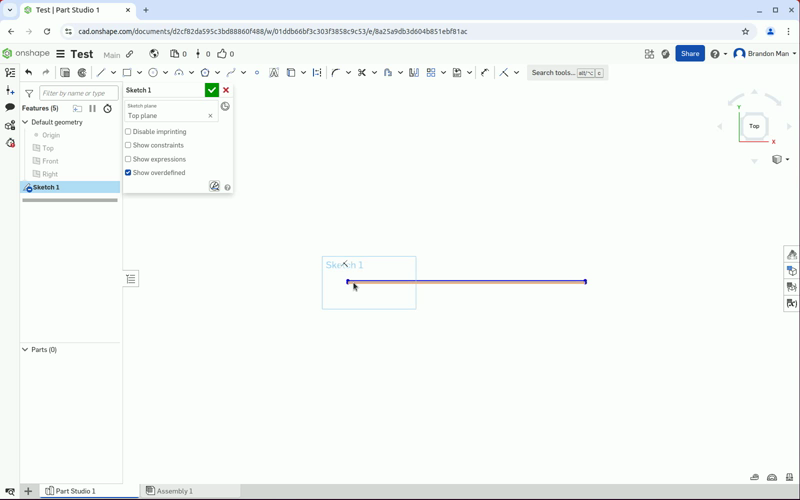
scroll(6)
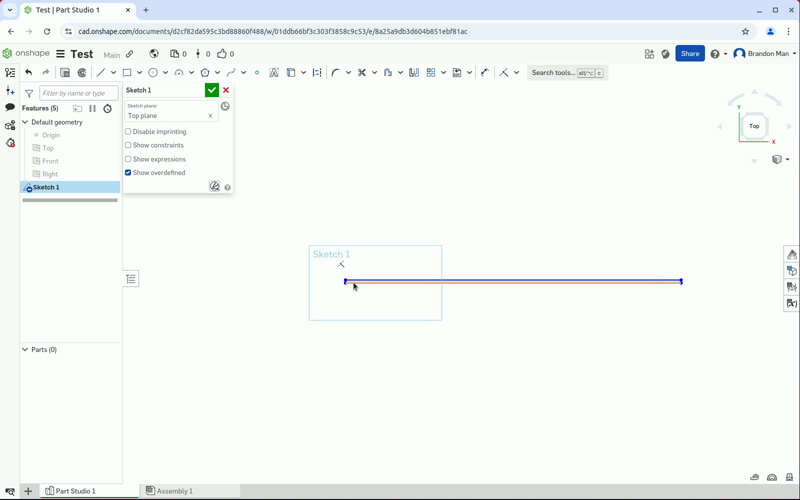
scroll(6)
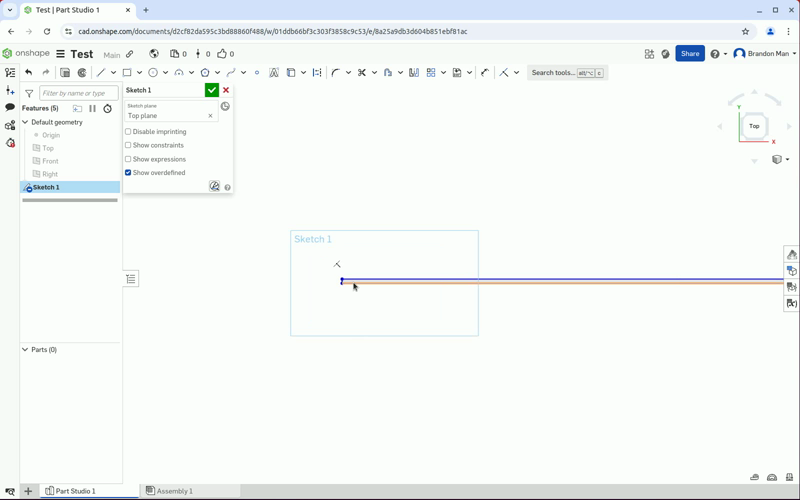
scroll(6)
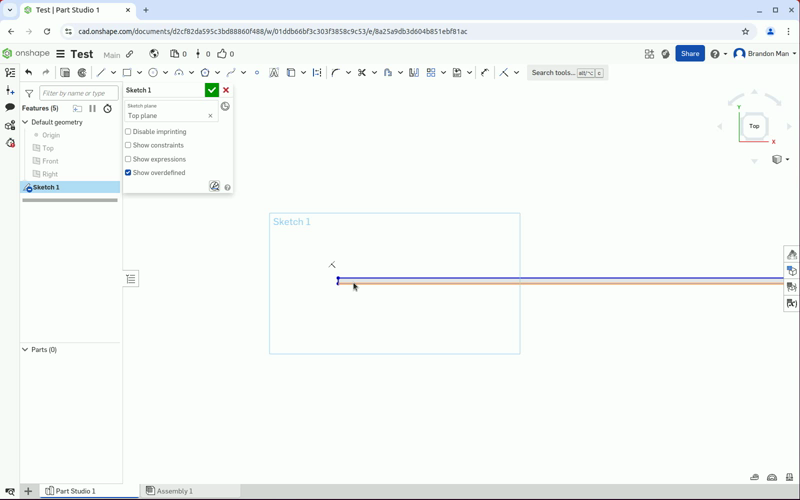
scroll(6)
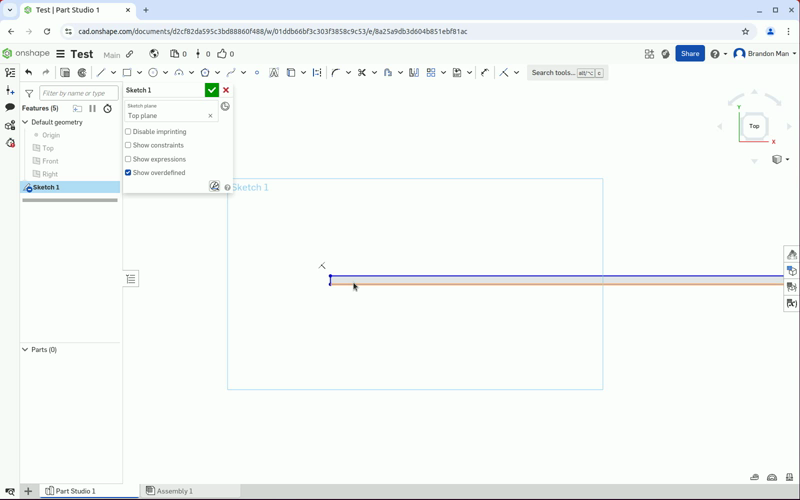
scroll(6)
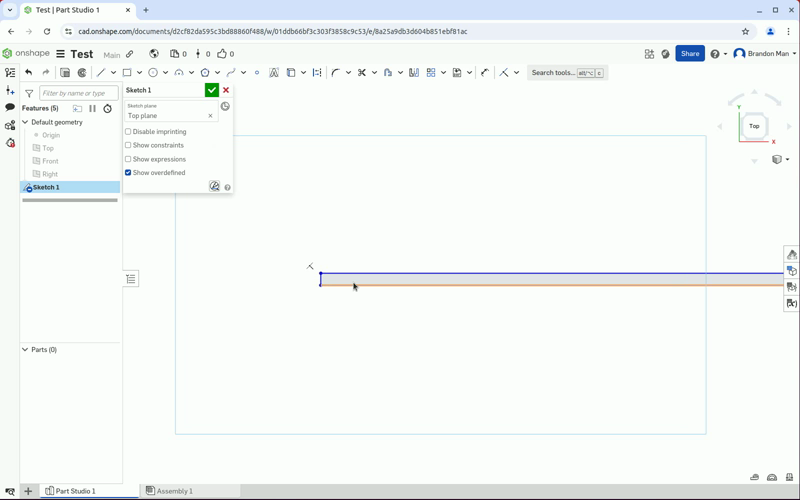
scroll(6)
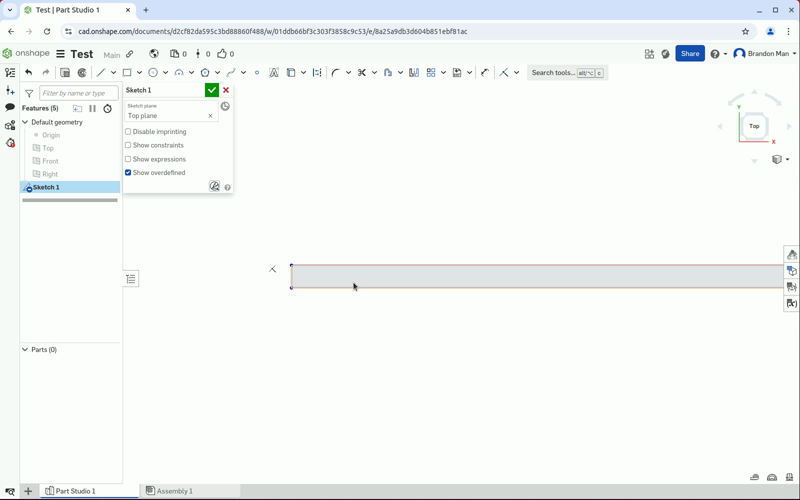
click(353, 282)
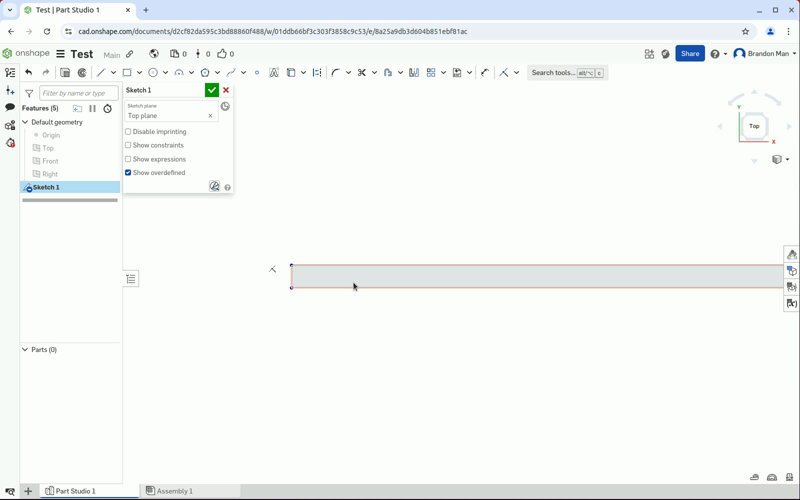
scroll(-6)
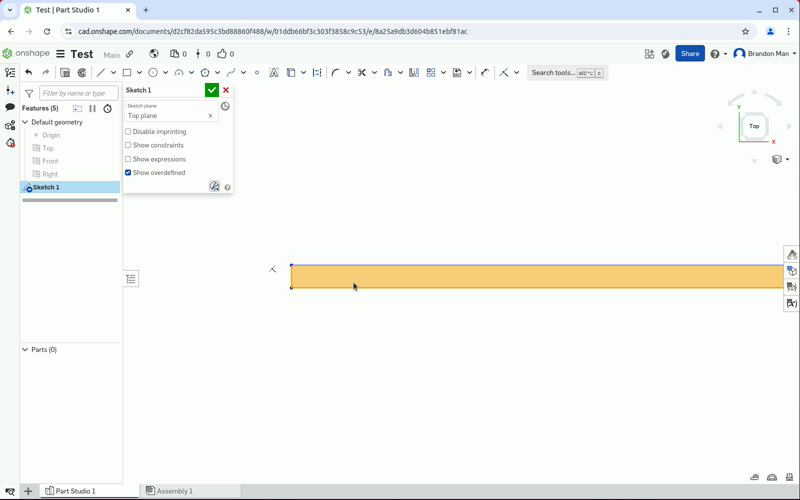
scroll(-6)
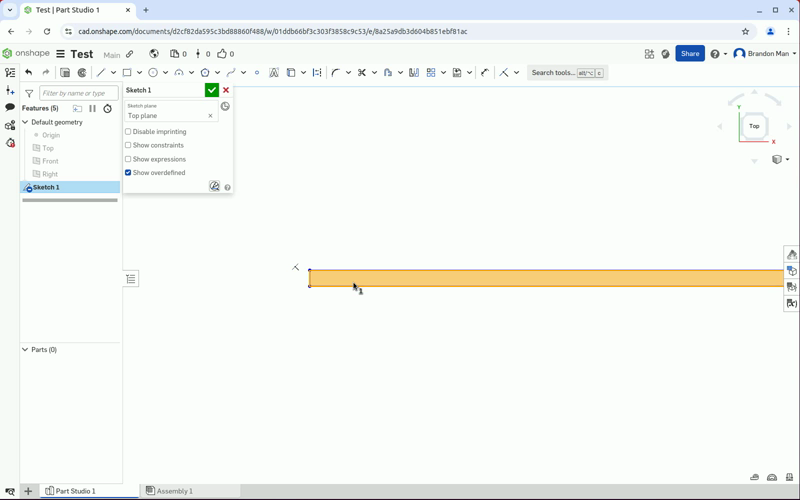
scroll(-6)
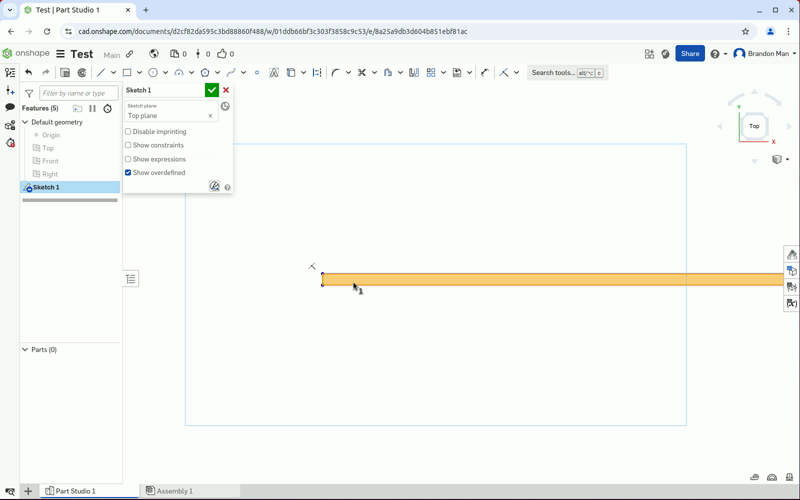
scroll(-6)
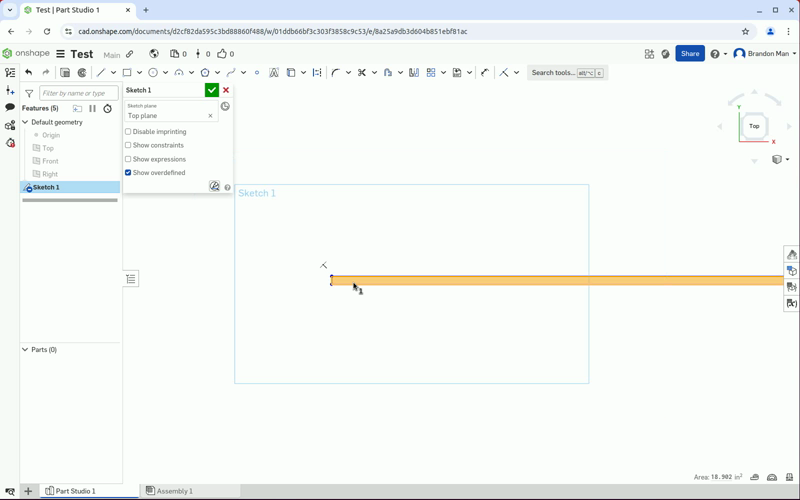
scroll(-6)
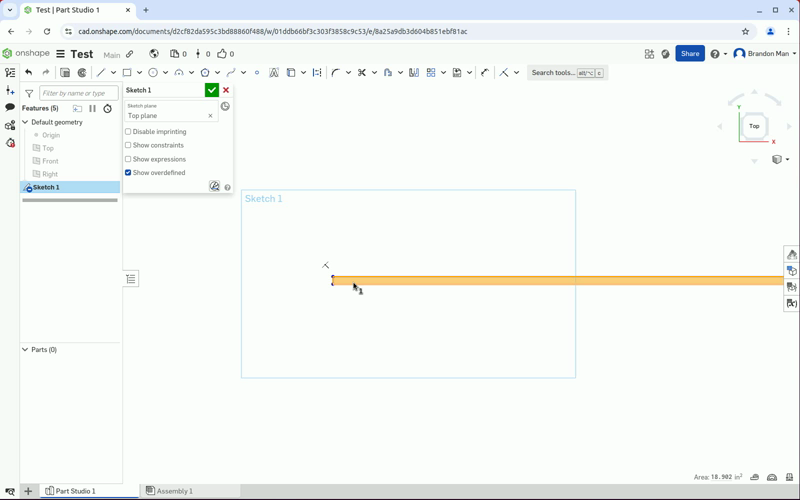
scroll(-6)
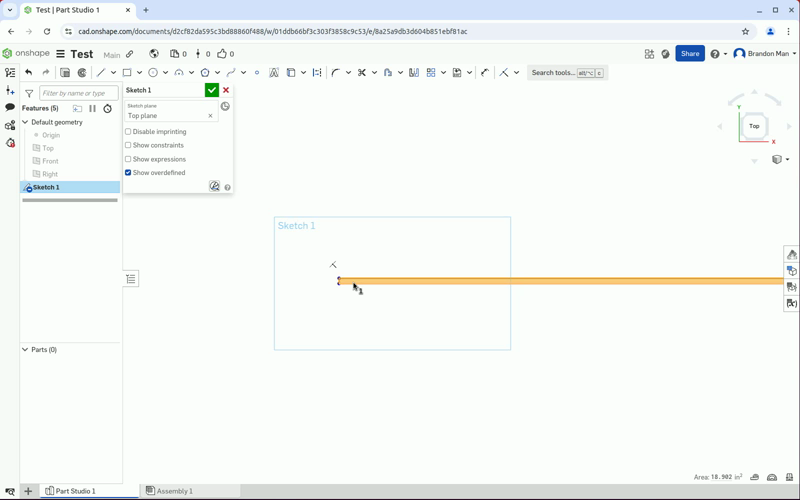
scroll(-6)
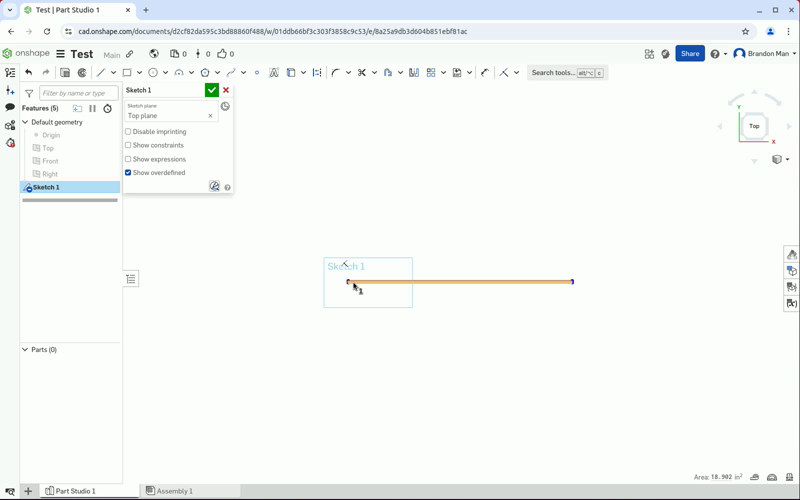
mouse_move(73, 352)
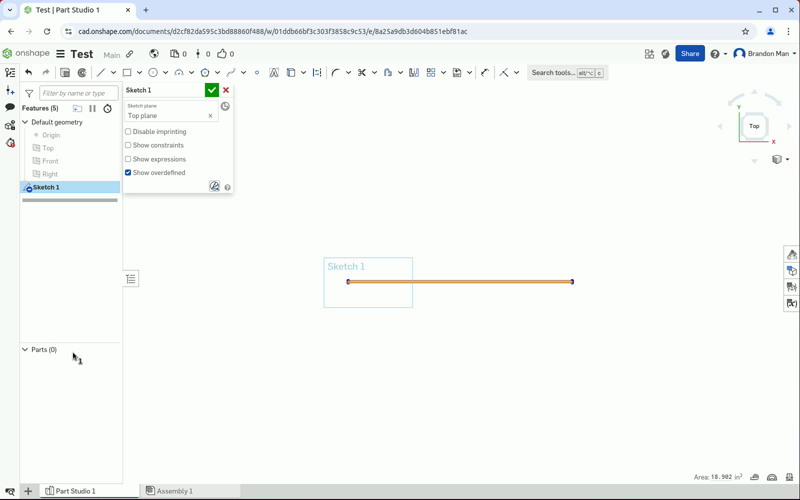
key(shift+y)
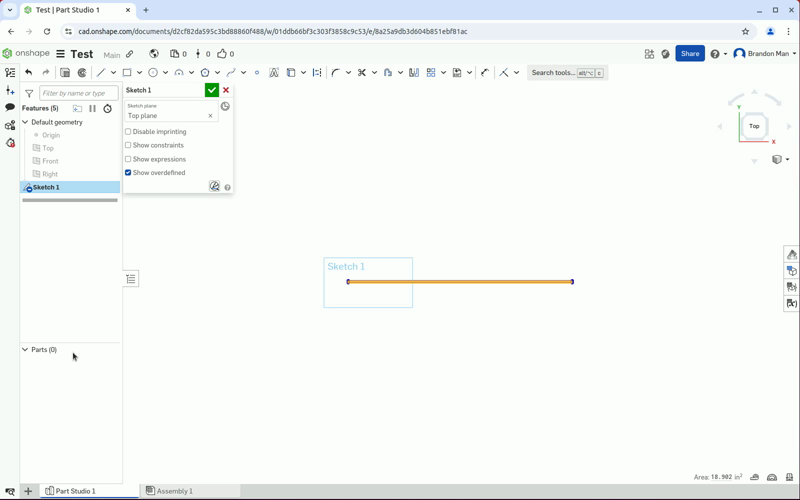
key(shift+e)
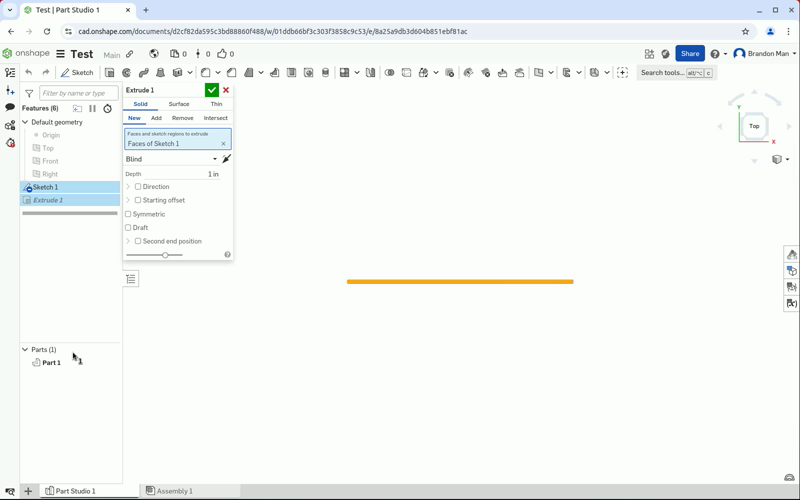
mouse_move(143, 106)
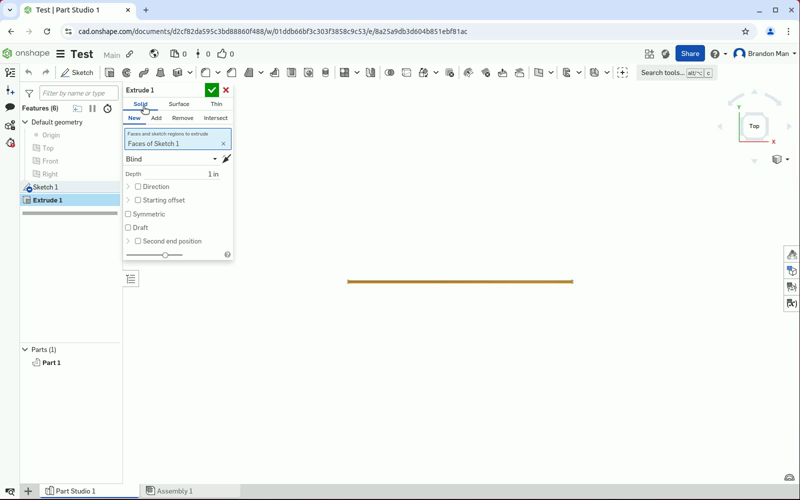
click(143, 106)
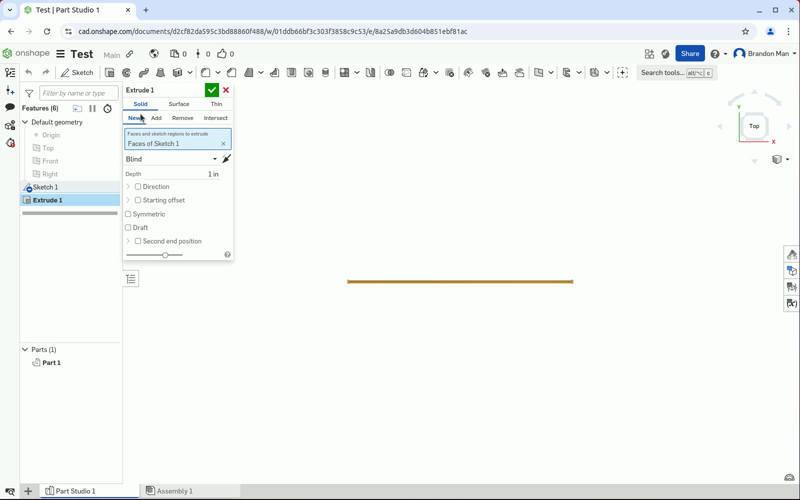
mouse_move(137, 120)
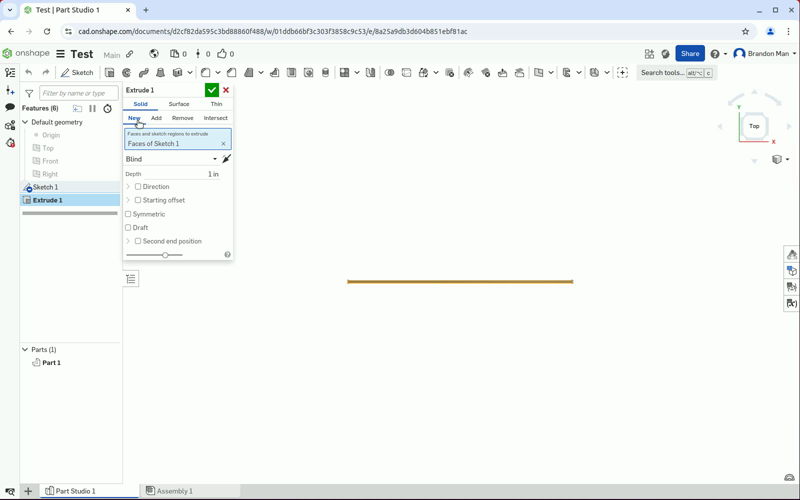
click(137, 120)
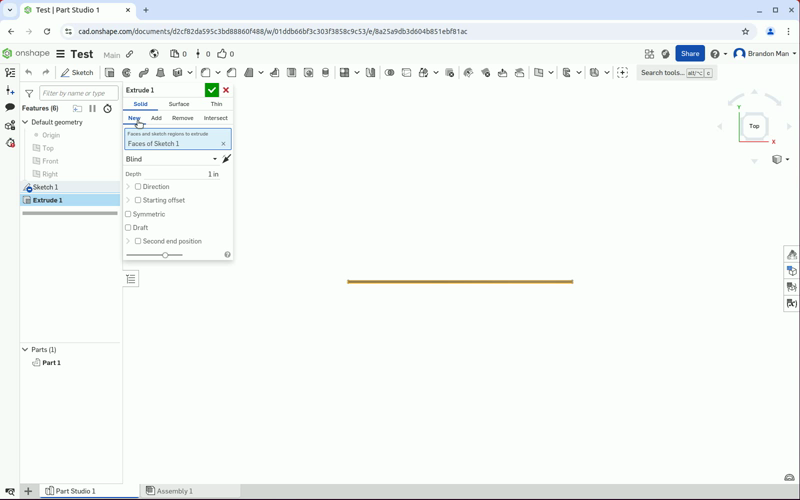
key(tab, 4)
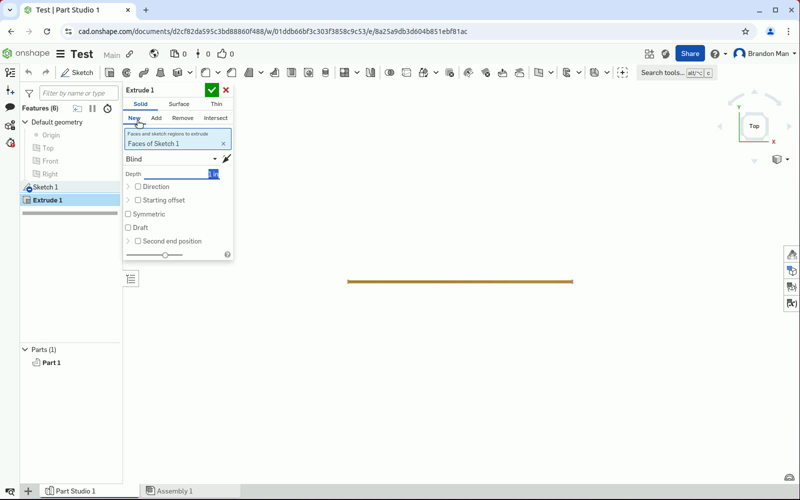
text(-0.241)
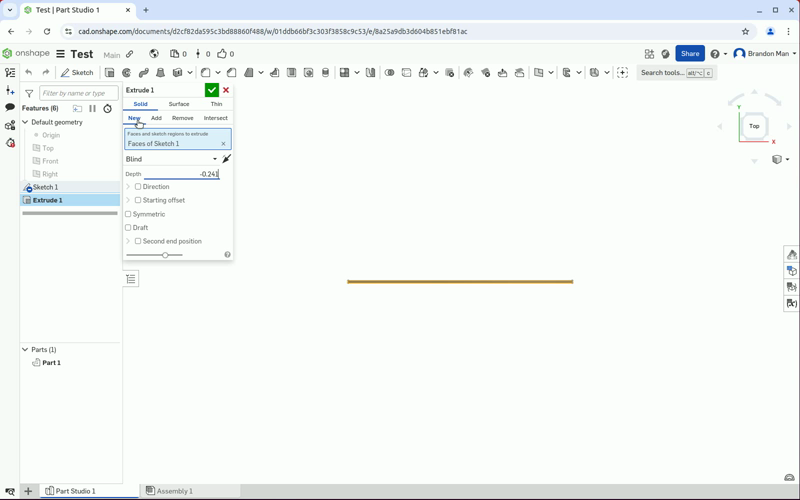
key(enter)
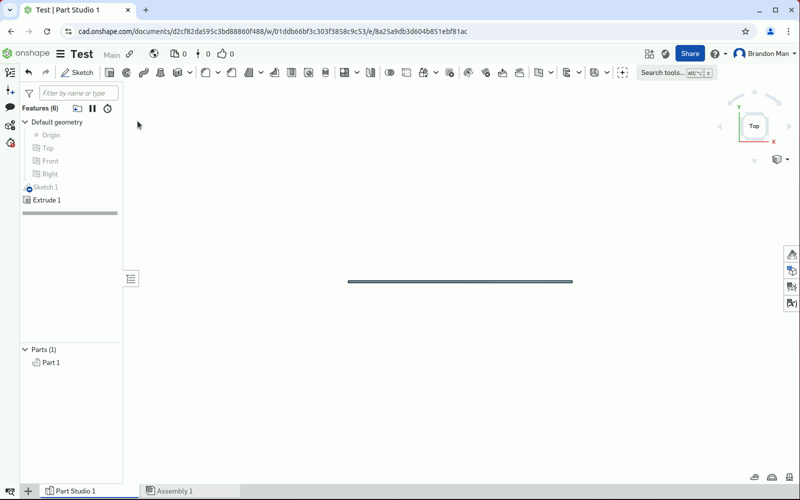
key(shift+h)
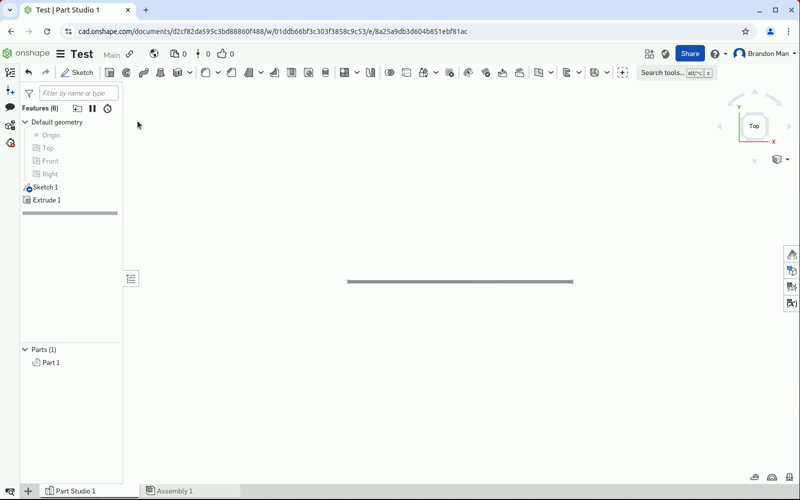
key(shift+h)
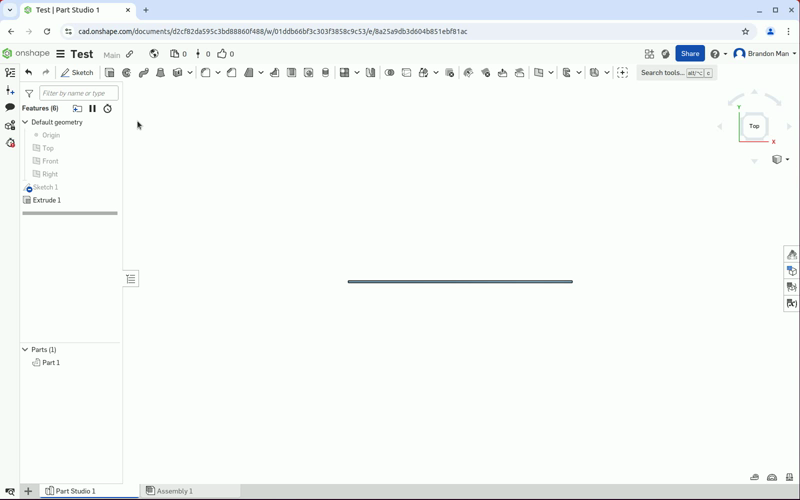
mouse_move(73, 189)
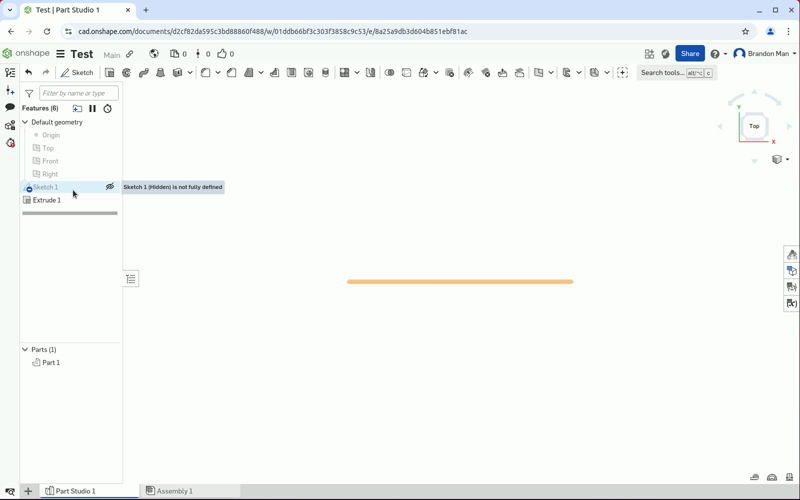
click(73, 189)
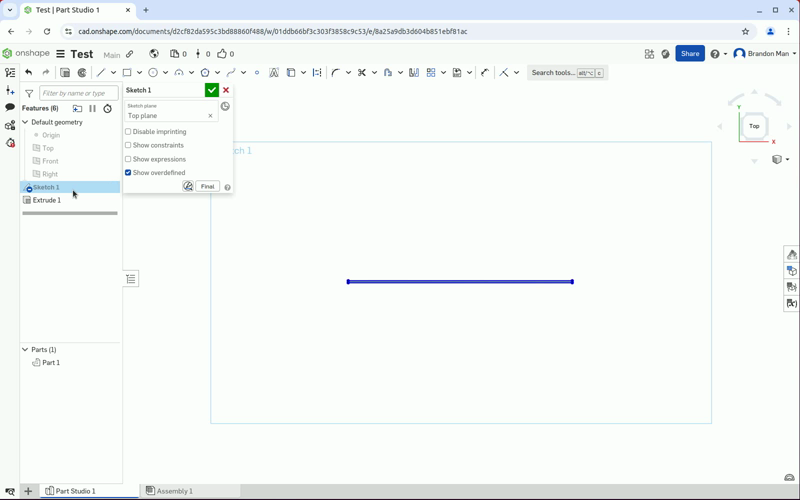
mouse_move(229, 92)
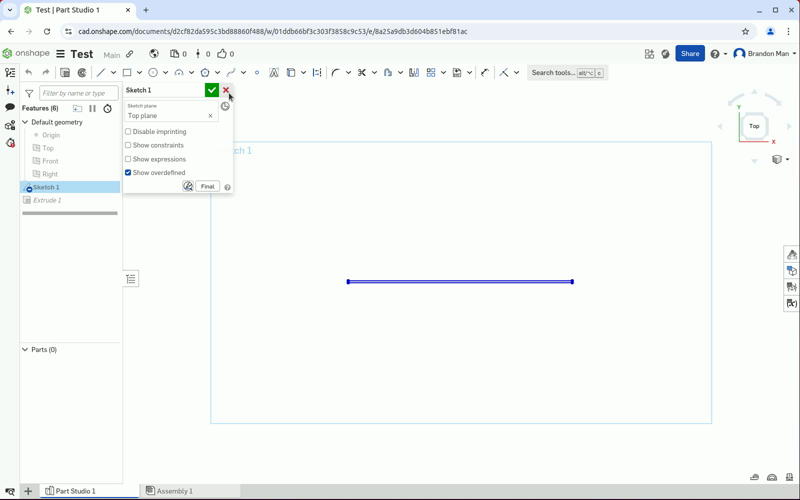
click(229, 92)
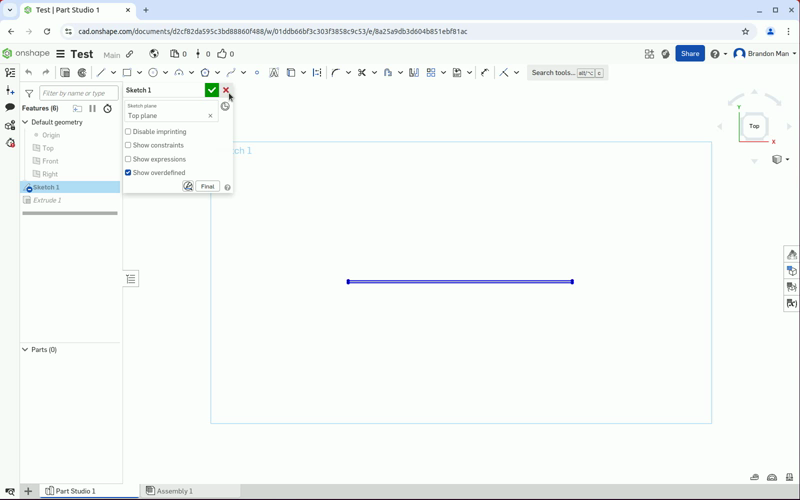
key(shift+s)
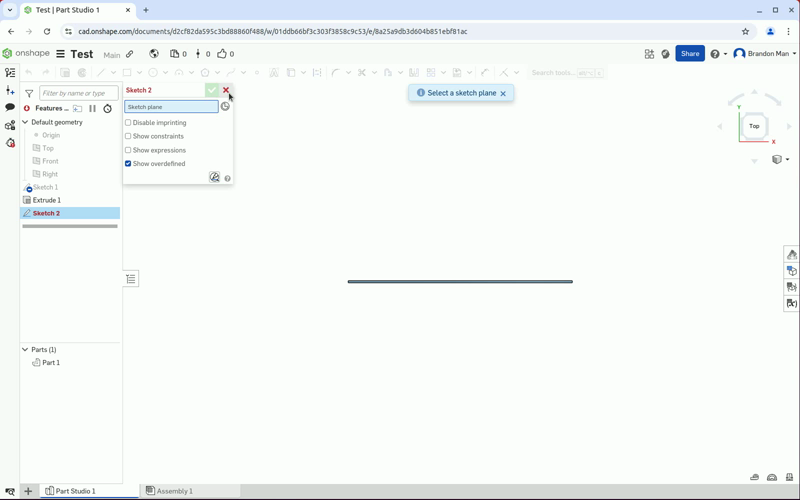
mouse_move(73, 150)
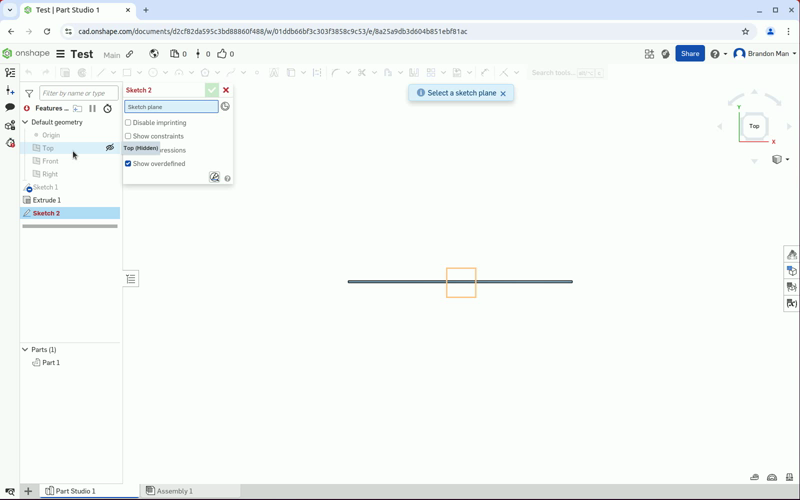
click(73, 150)
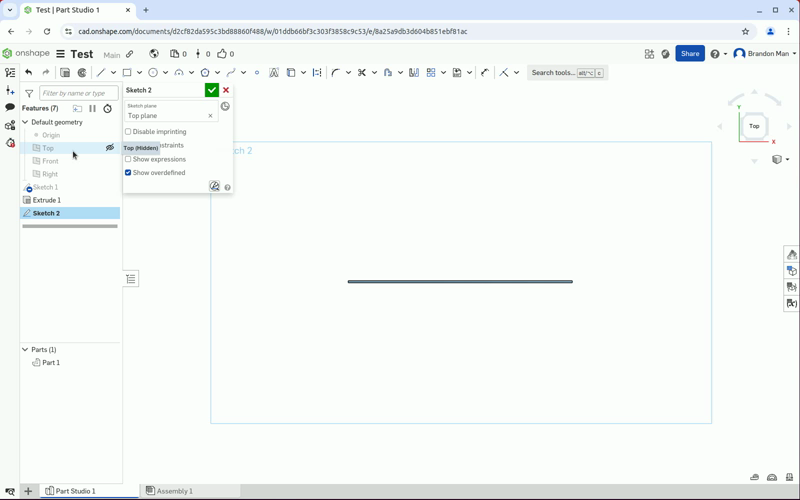
mouse_move(73, 352)
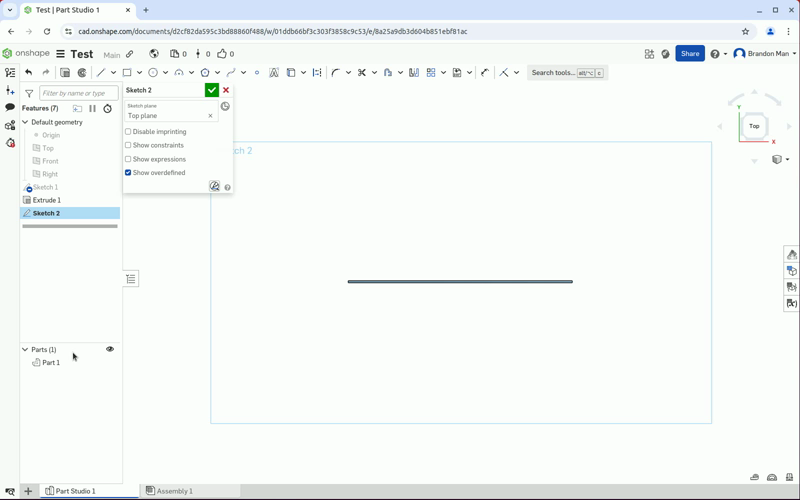
key(y)
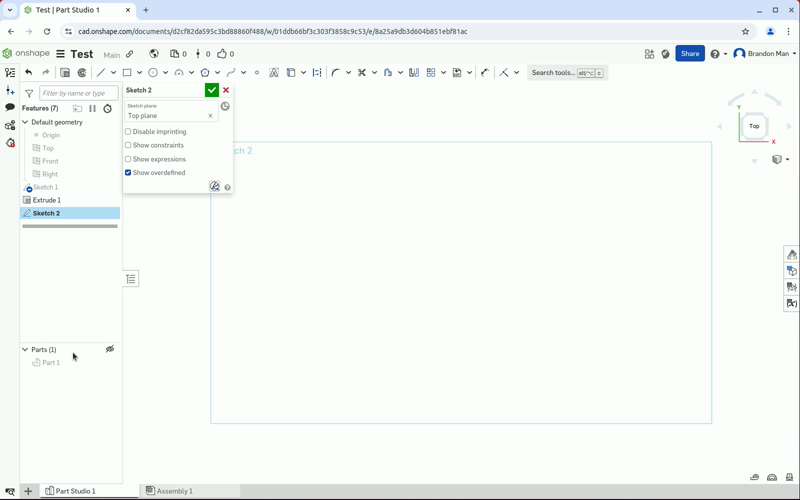
key(l)
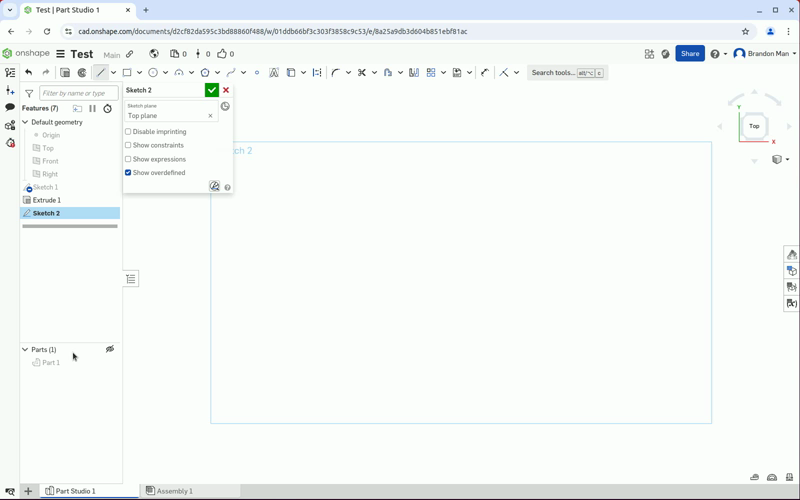
key_down(shift)
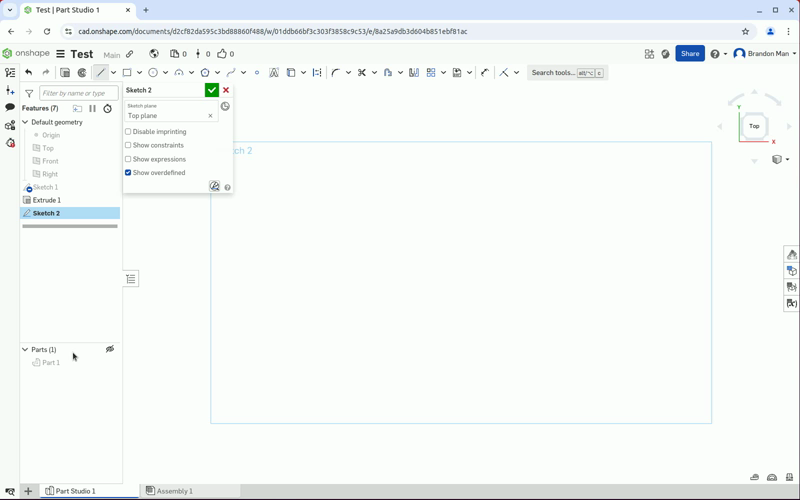
mouse_move(458, 301)
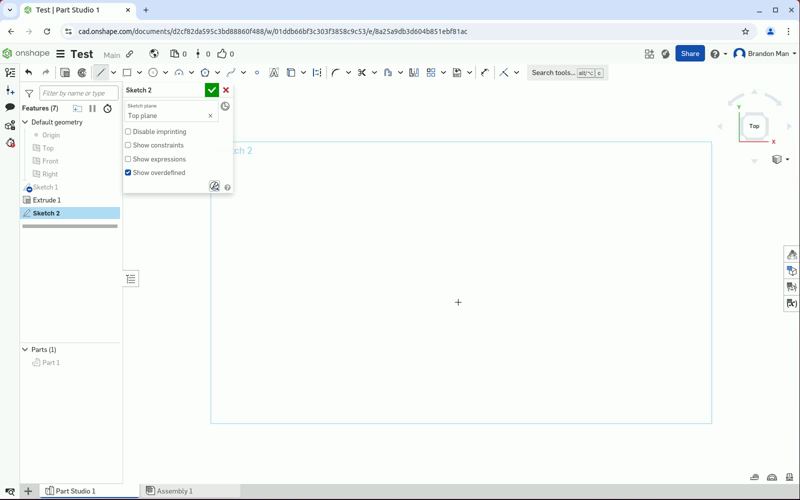
click(458, 301)
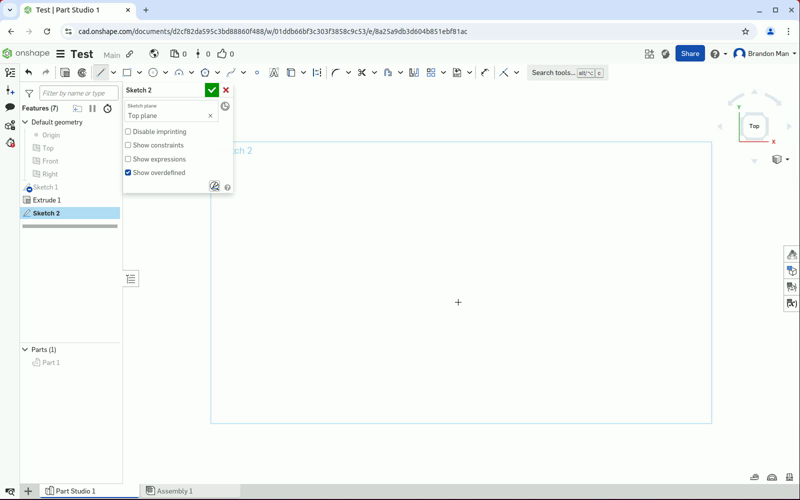
key_up(shift)
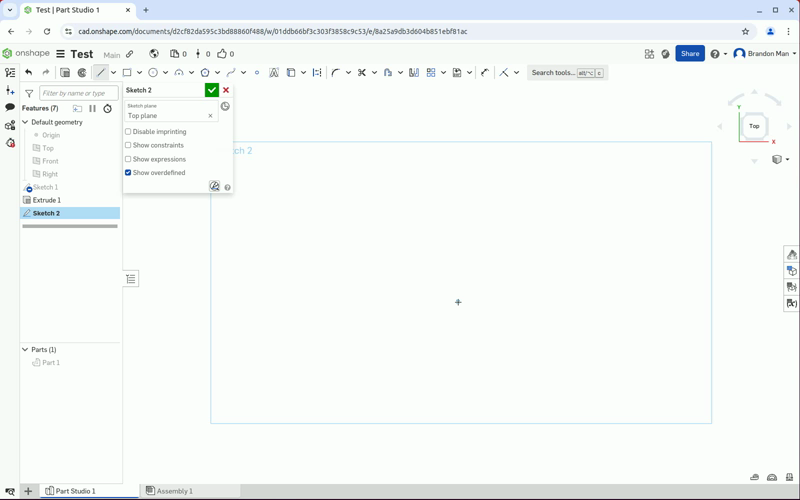
key_down(shift)
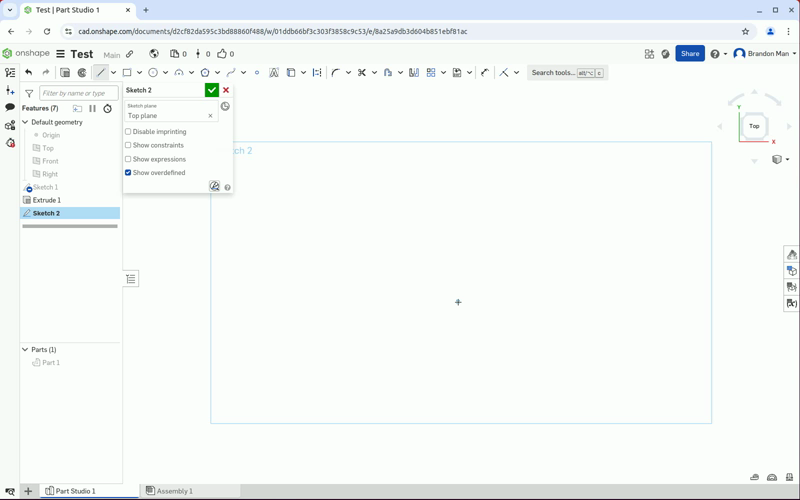
mouse_move(488, 301)
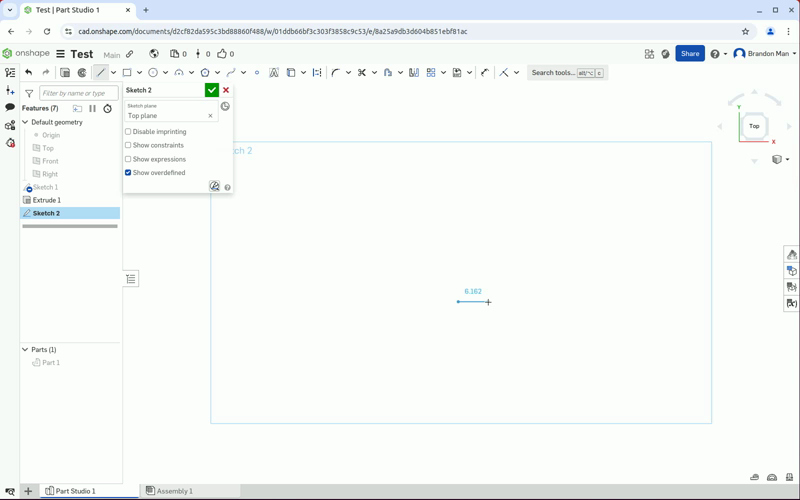
mouse_move(461, 301)
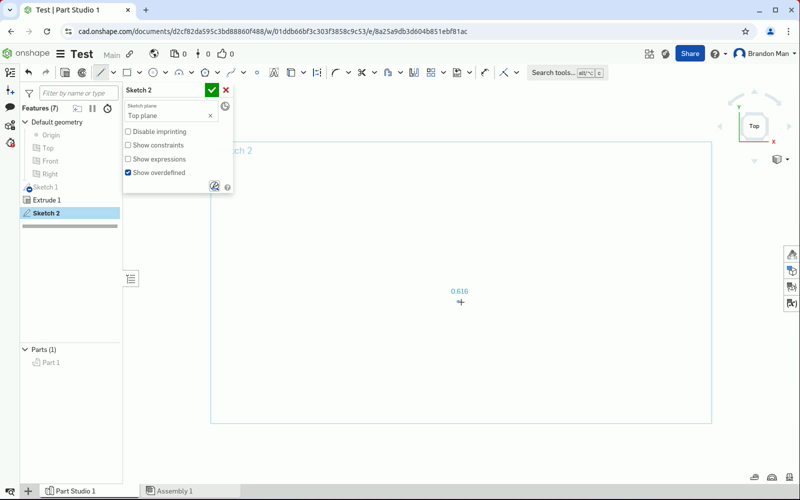
scroll(6)
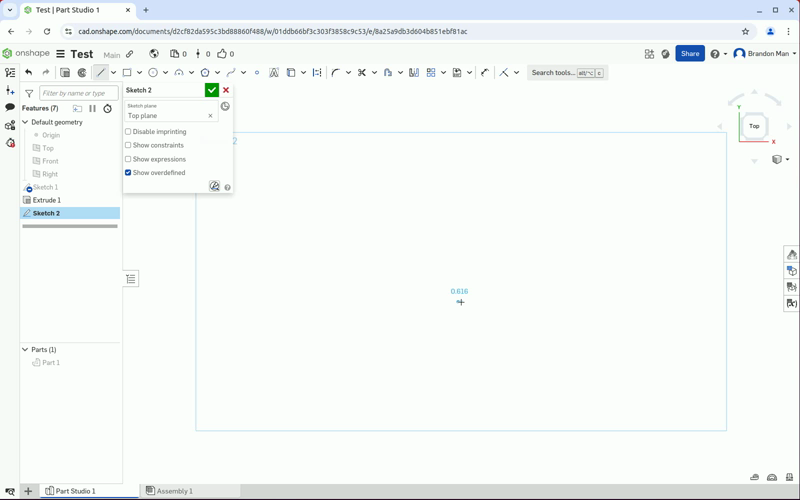
scroll(6)
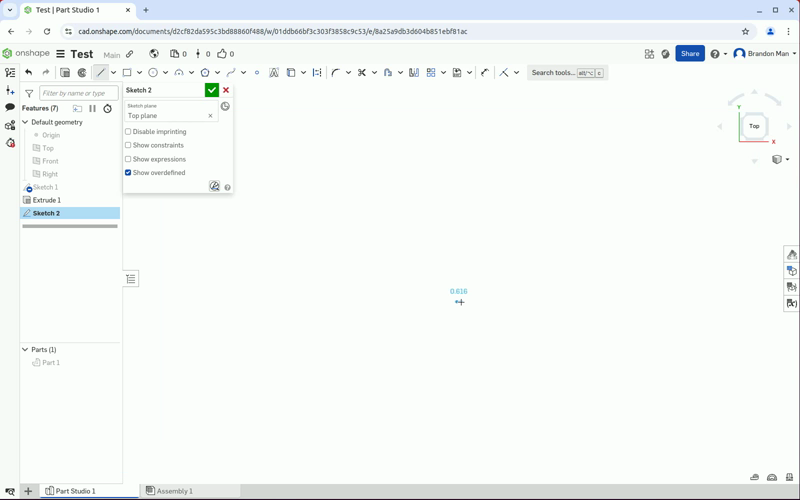
scroll(6)
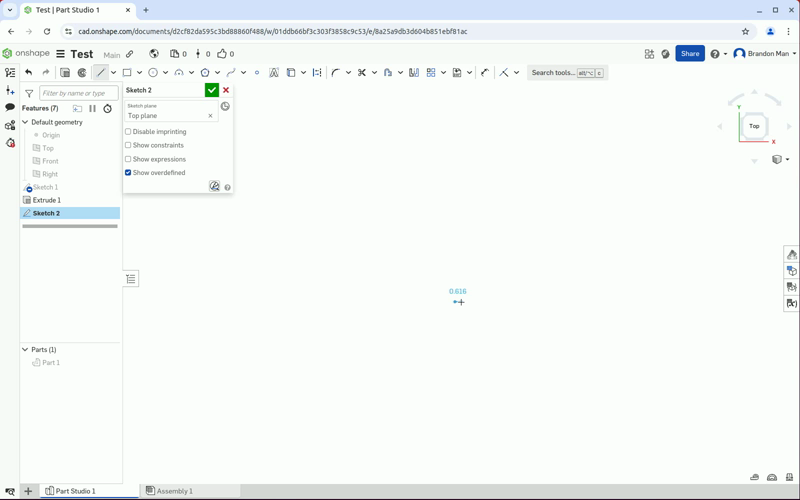
scroll(6)
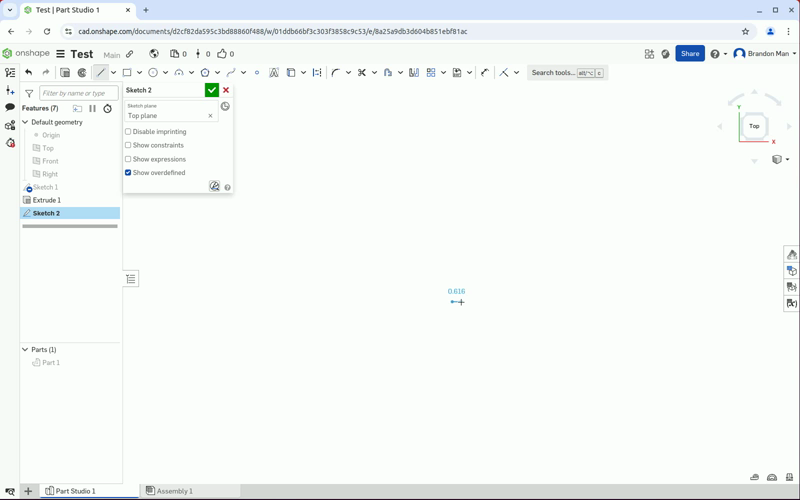
scroll(6)
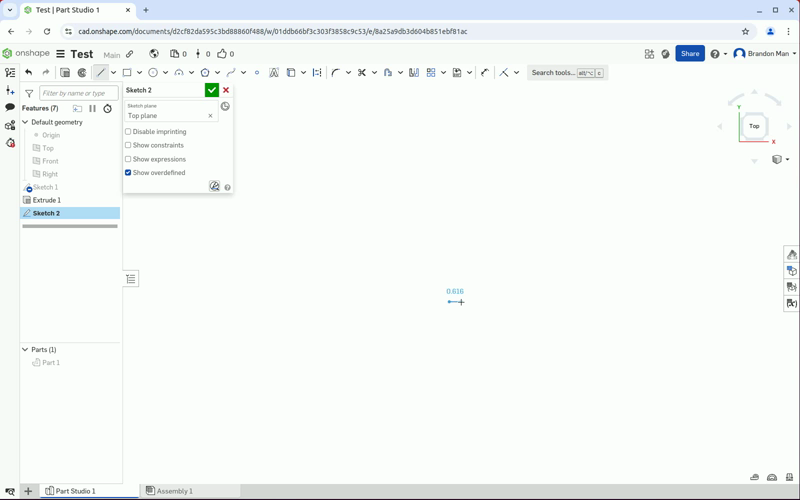
scroll(6)
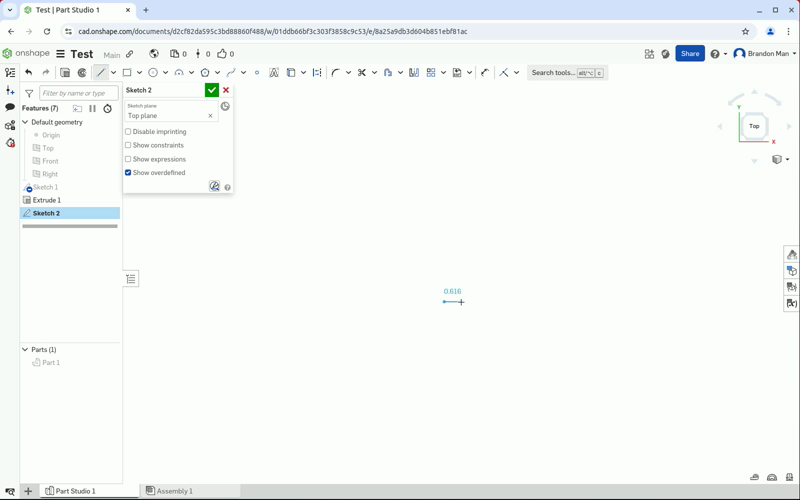
scroll(6)
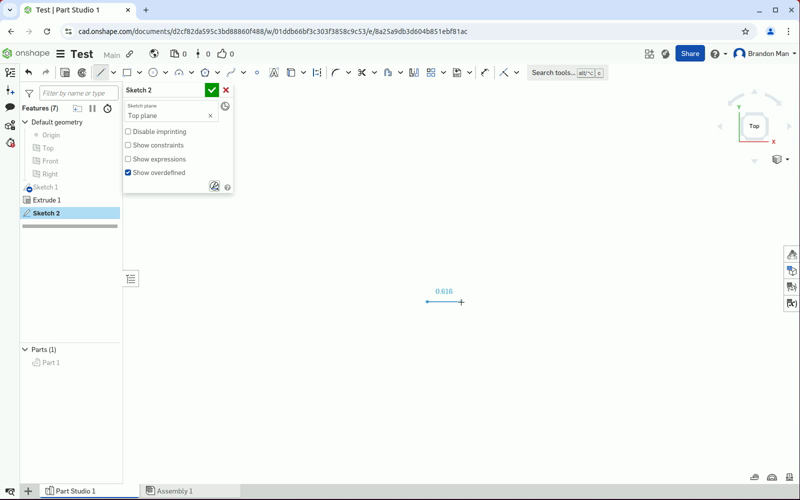
click(461, 301)
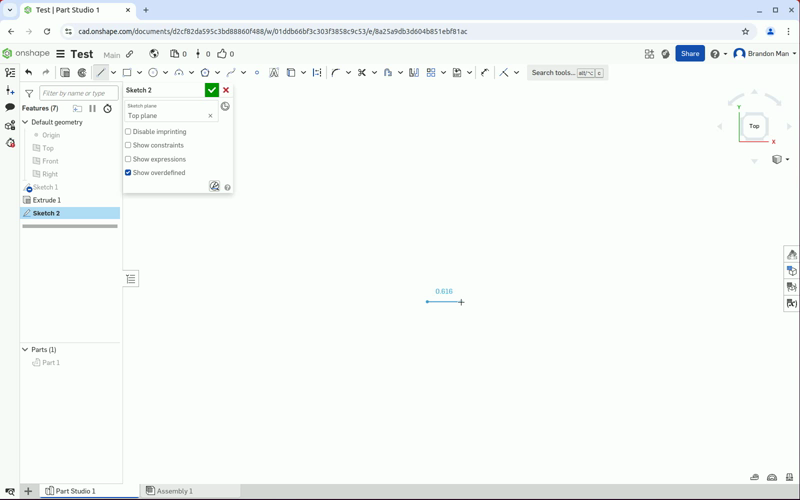
scroll(-6)
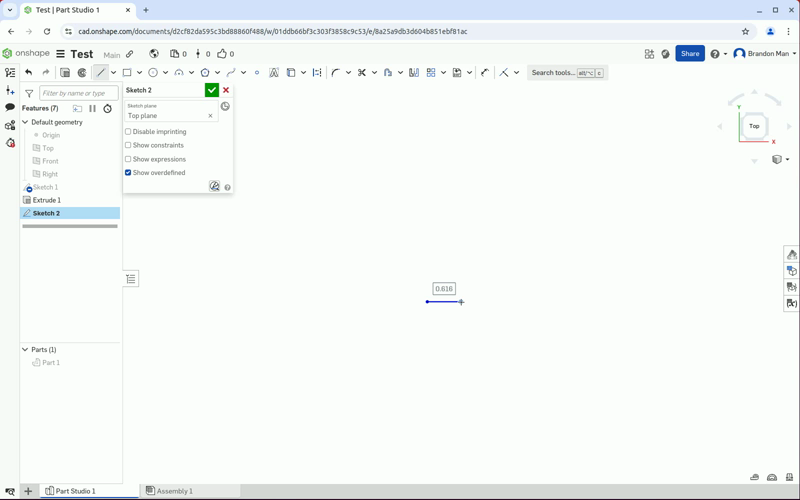
scroll(-6)
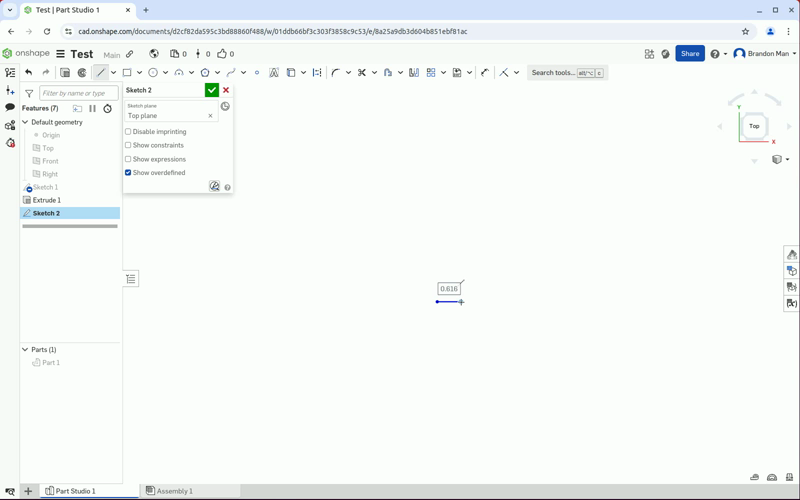
scroll(-6)
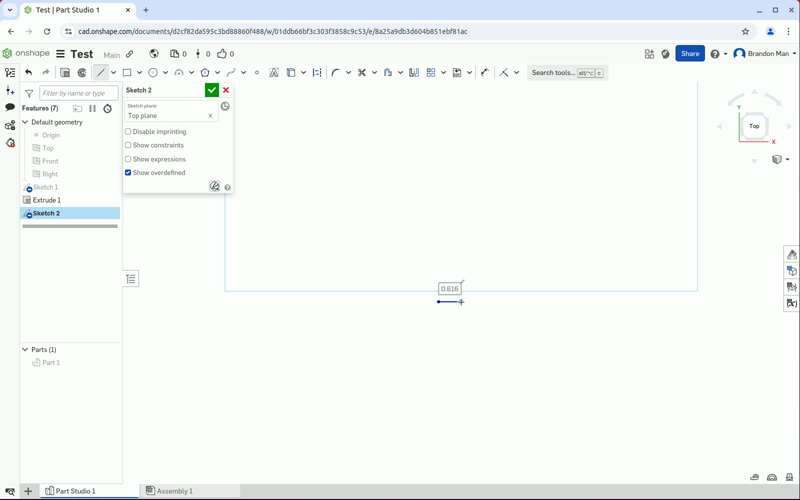
scroll(-6)
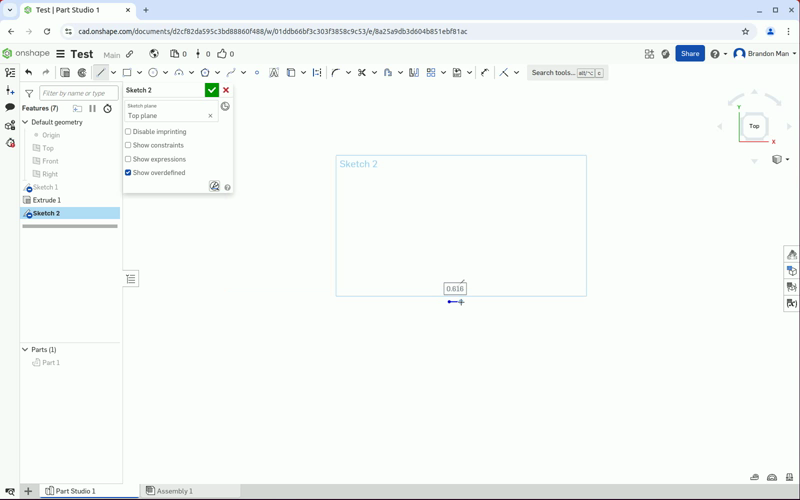
scroll(-6)
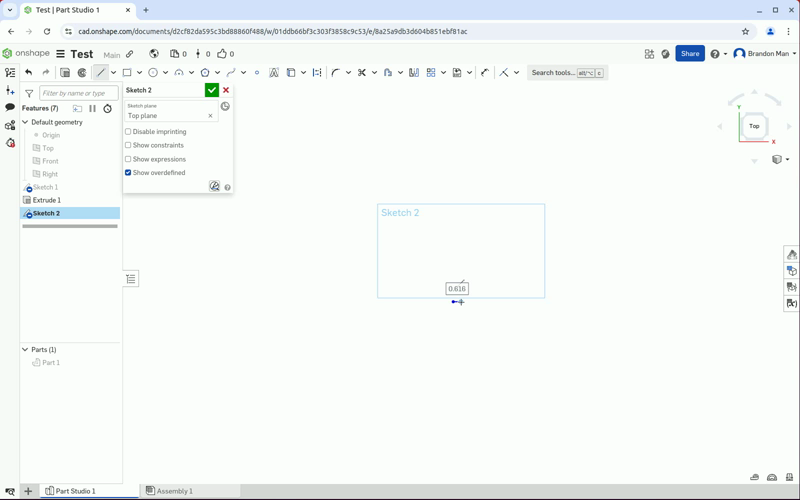
scroll(-6)
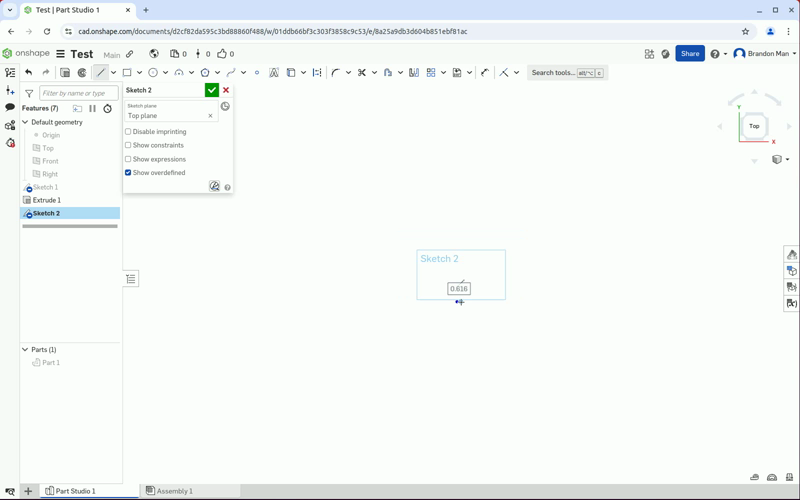
scroll(-6)
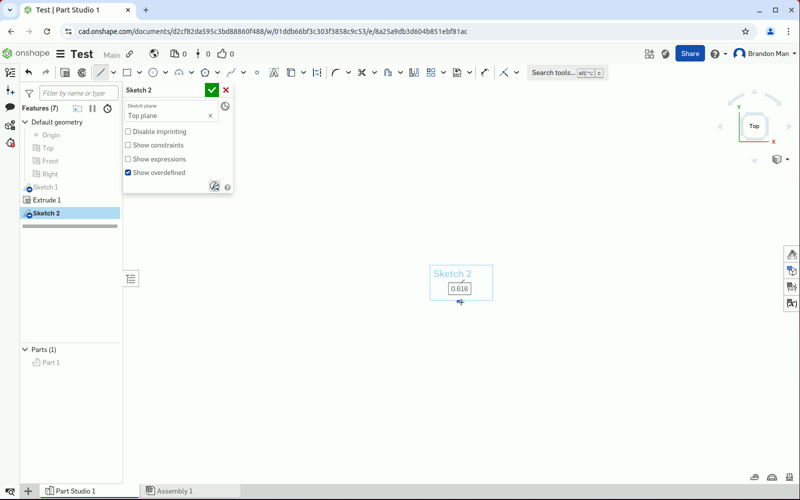
key_up(shift)
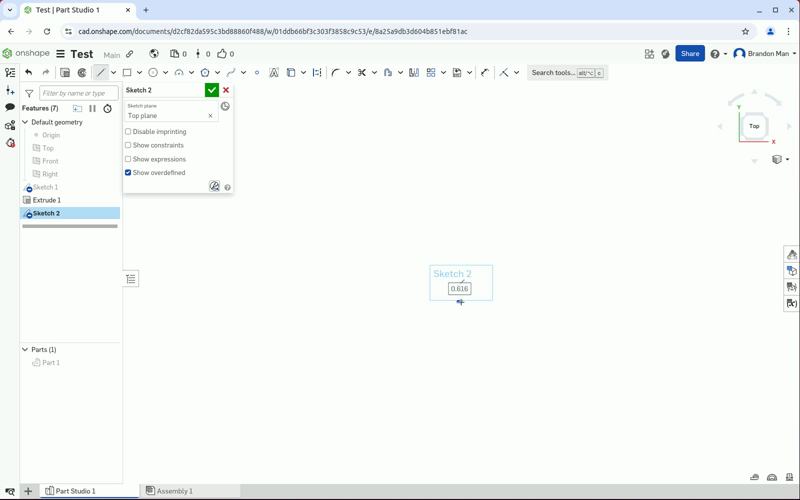
key_down(shift)
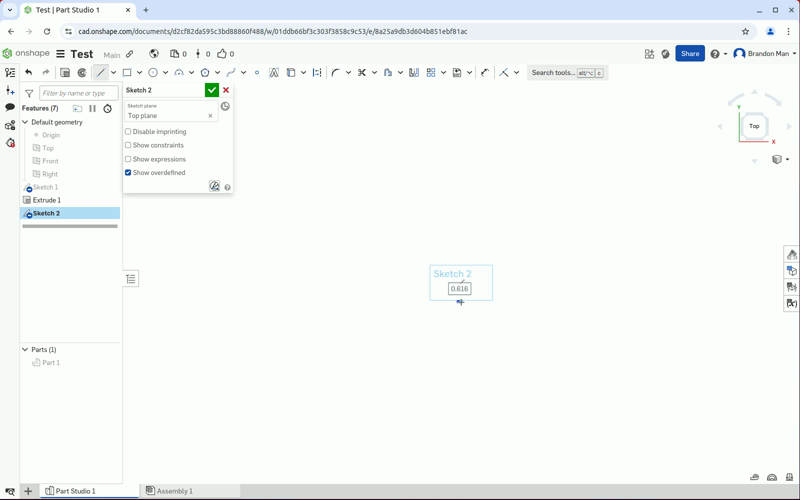
mouse_move(491, 301)
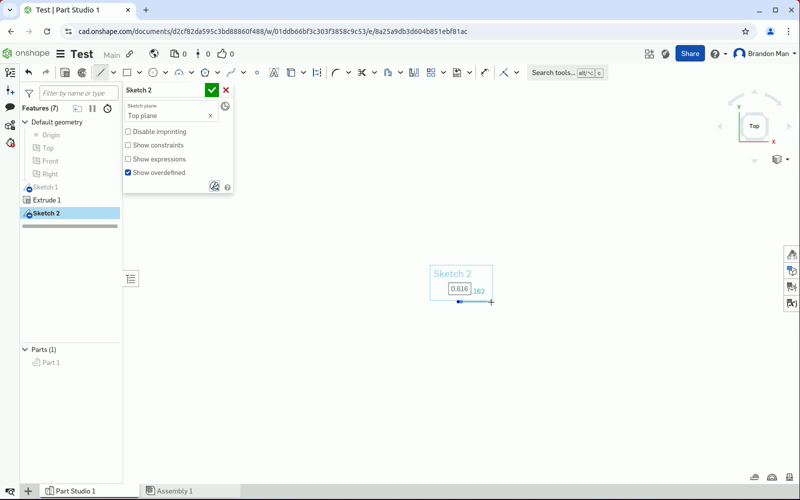
mouse_move(464, 301)
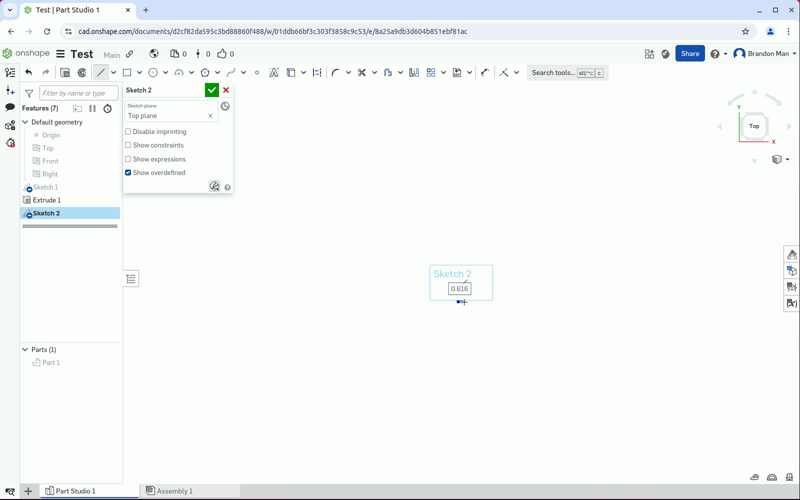
scroll(6)
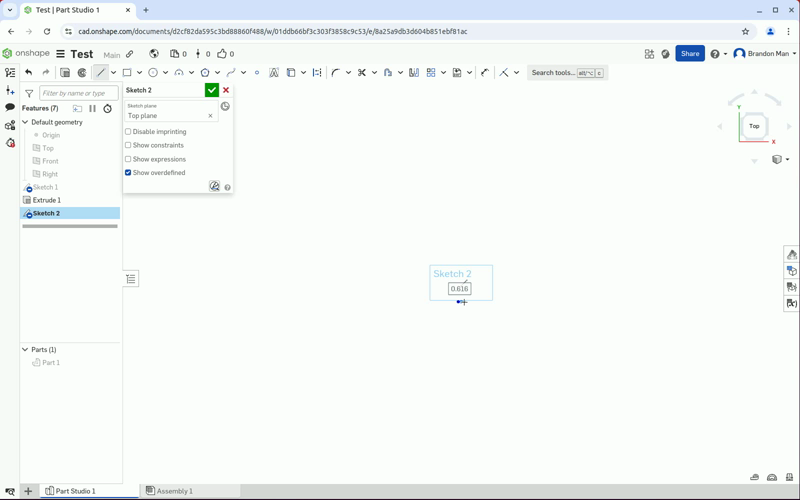
scroll(6)
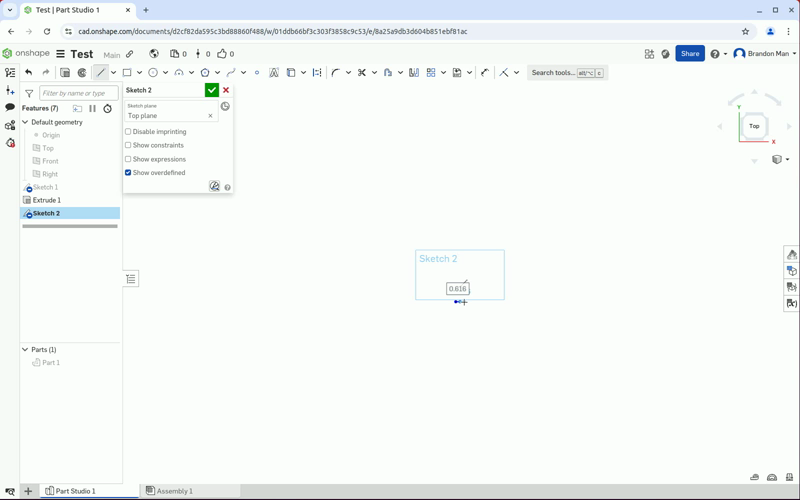
scroll(6)
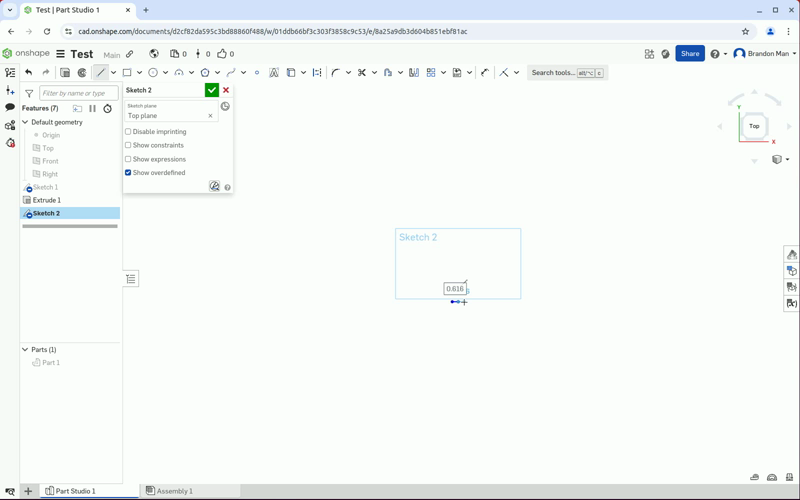
scroll(6)
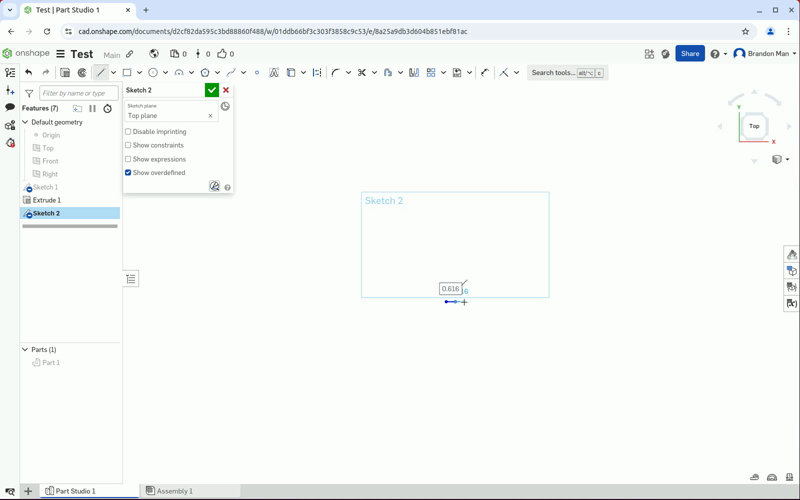
scroll(6)
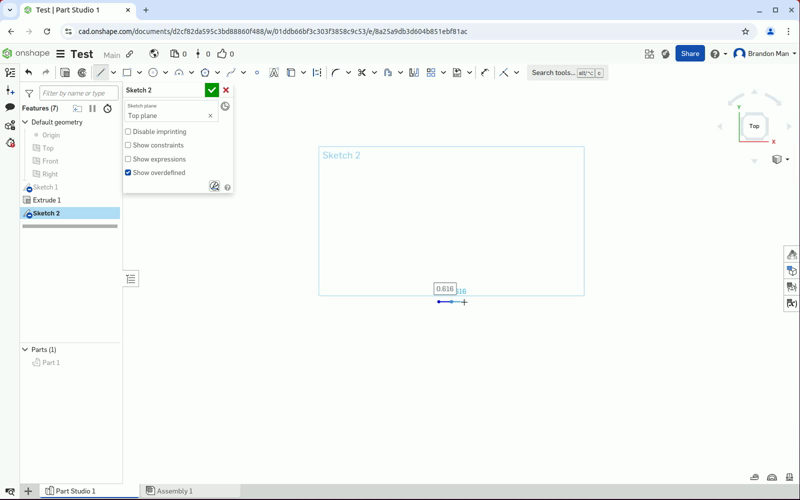
scroll(6)
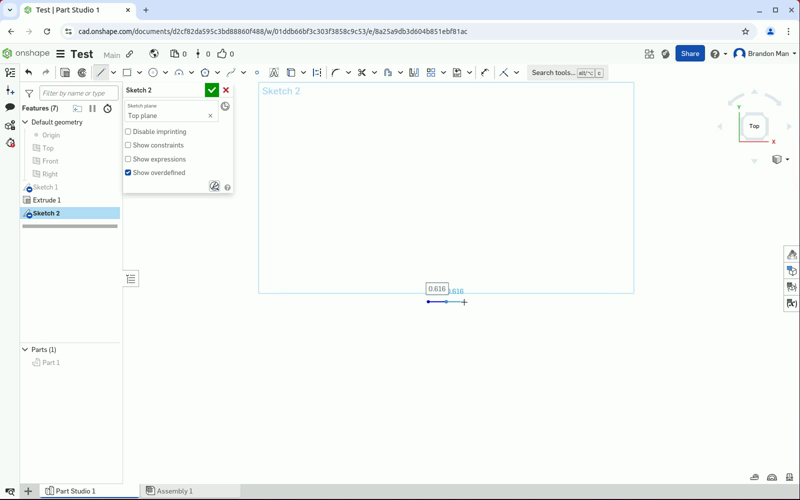
scroll(6)
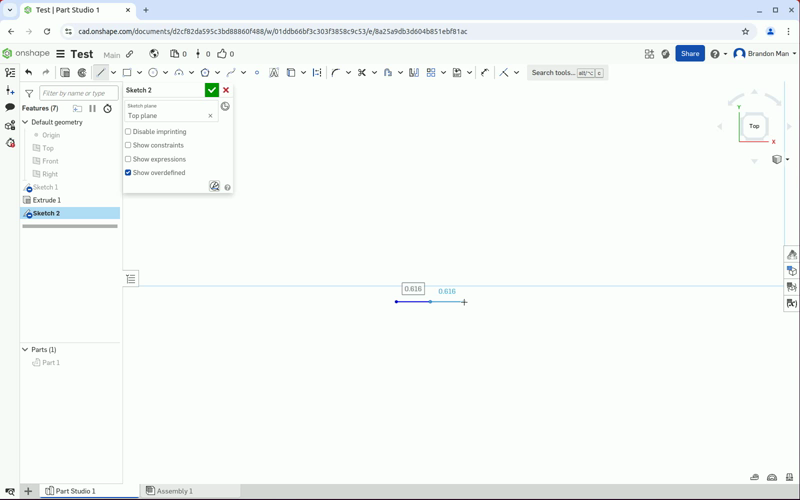
click(464, 301)
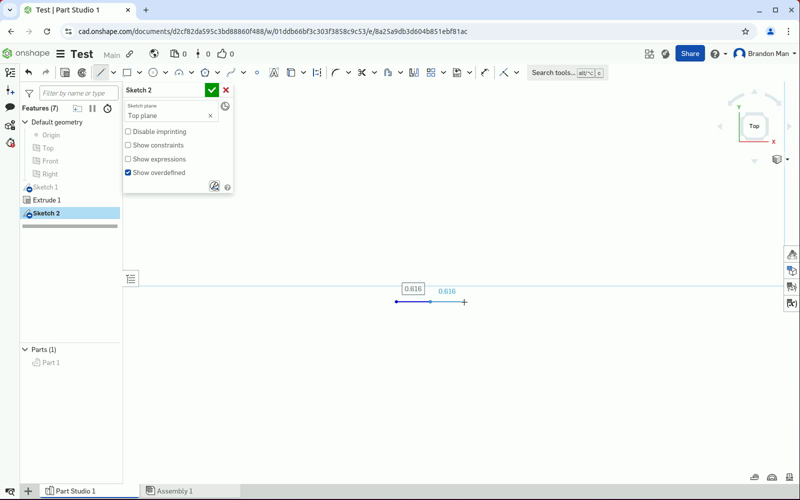
scroll(-6)
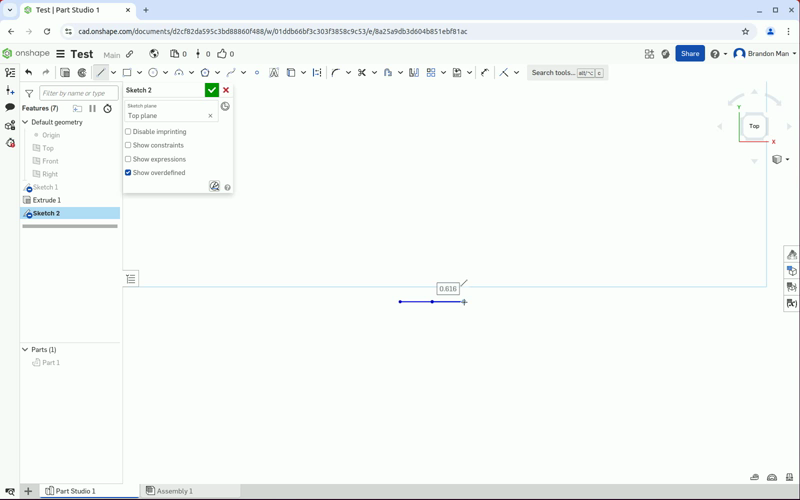
scroll(-6)
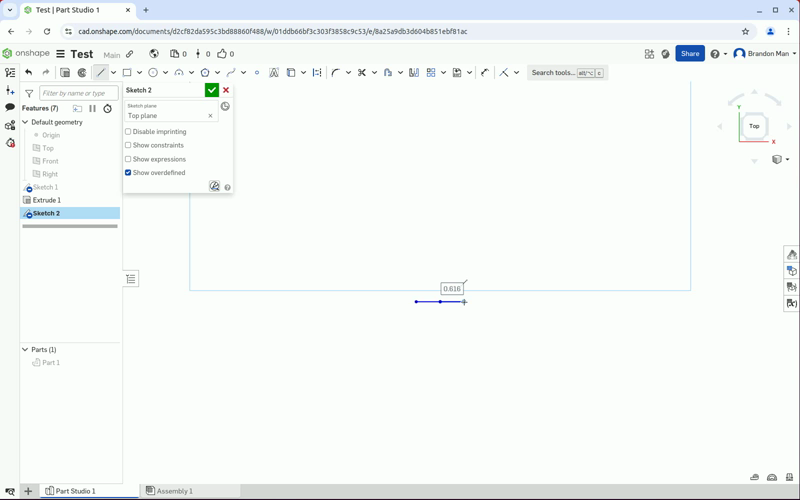
scroll(-6)
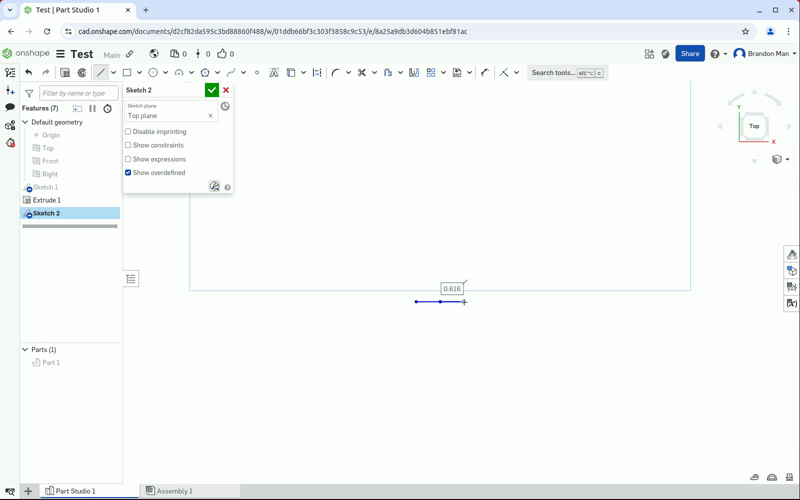
scroll(-6)
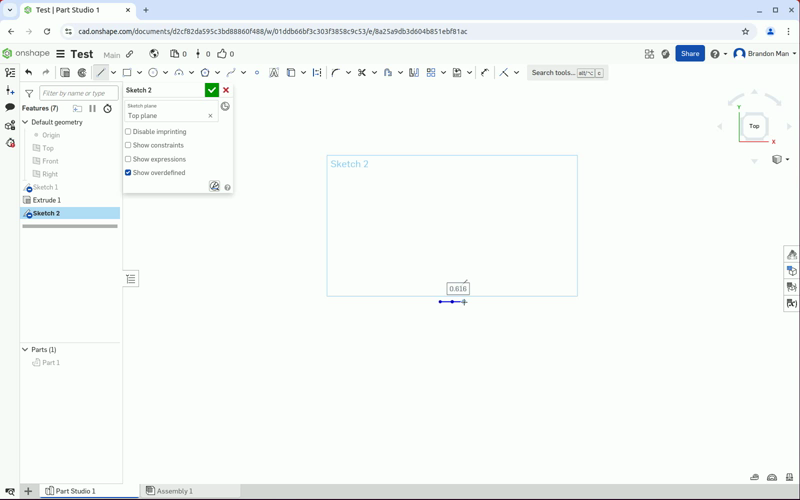
scroll(-6)
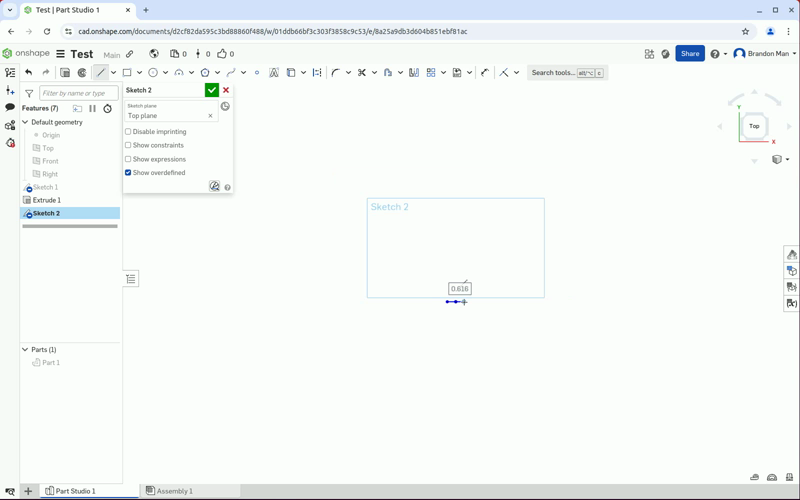
scroll(-6)
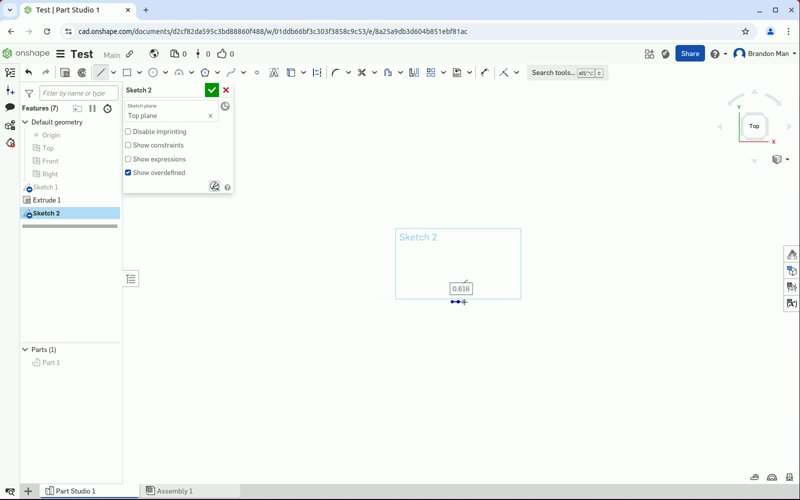
scroll(-6)
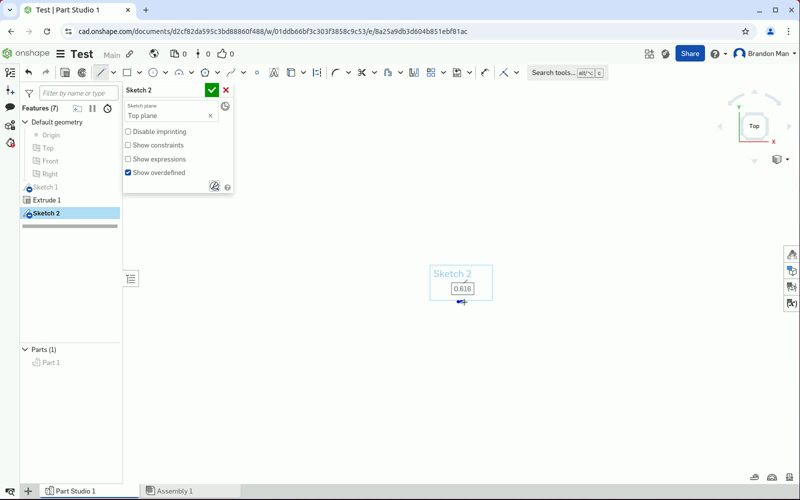
key_up(shift)
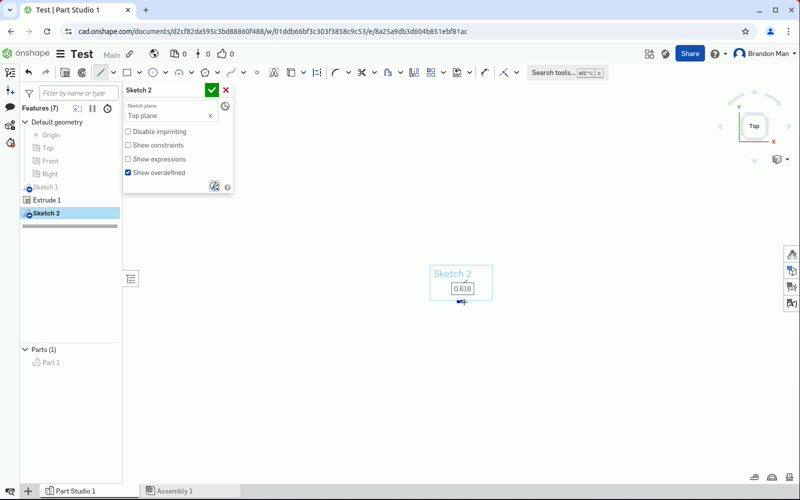
key_down(shift)
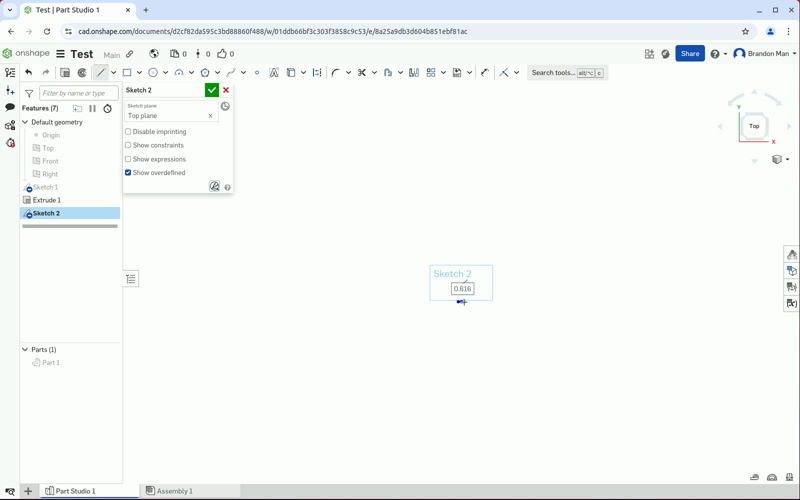
mouse_move(494, 301)
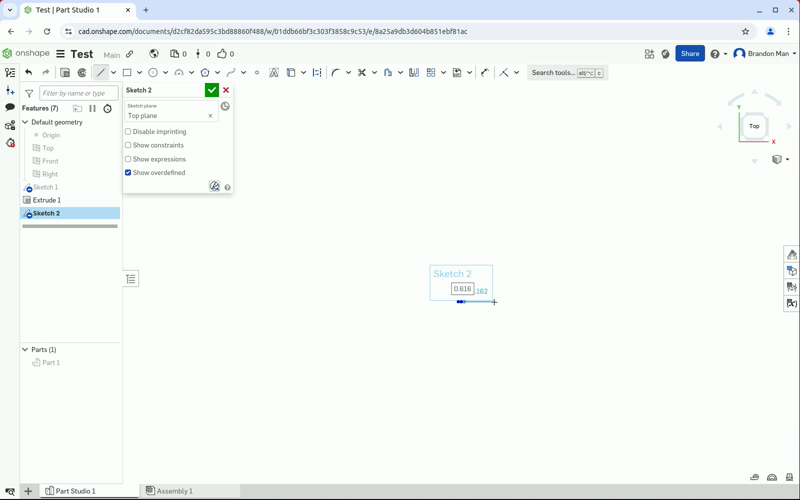
mouse_move(464, 298)
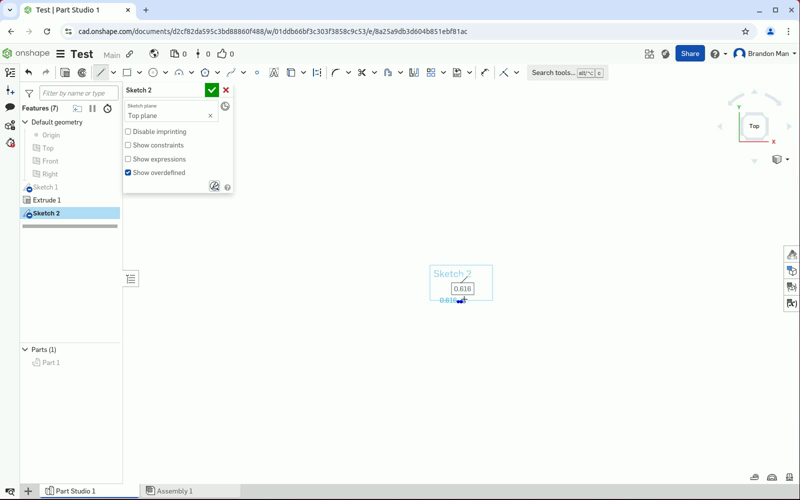
scroll(6)
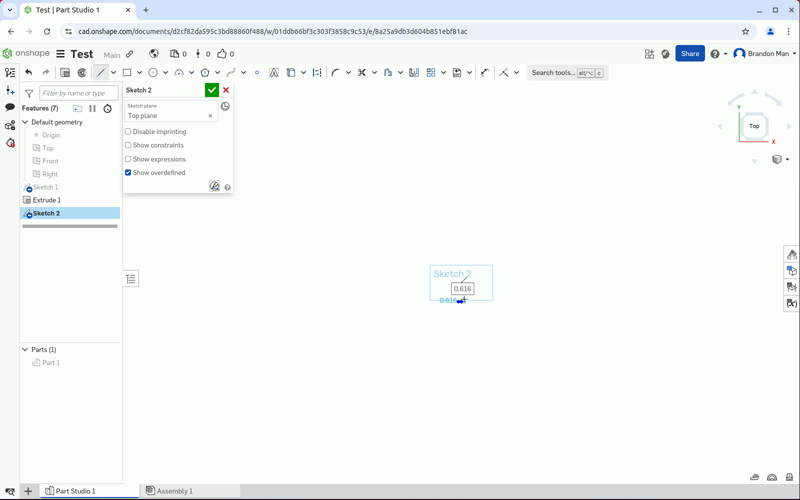
scroll(6)
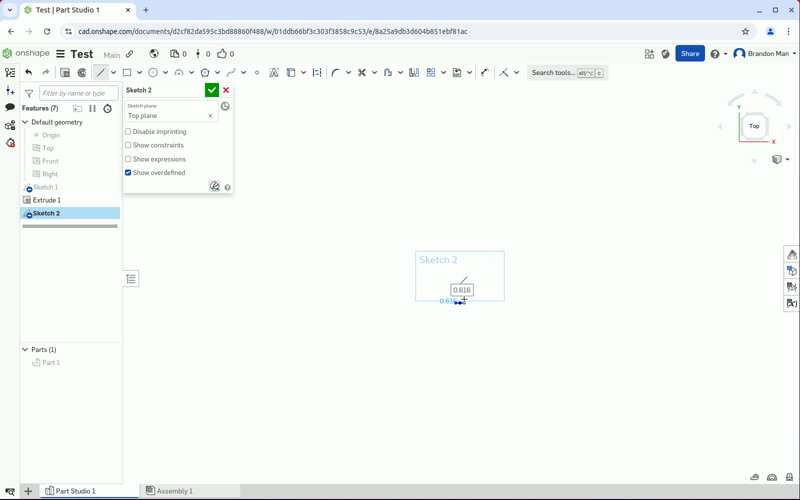
scroll(6)
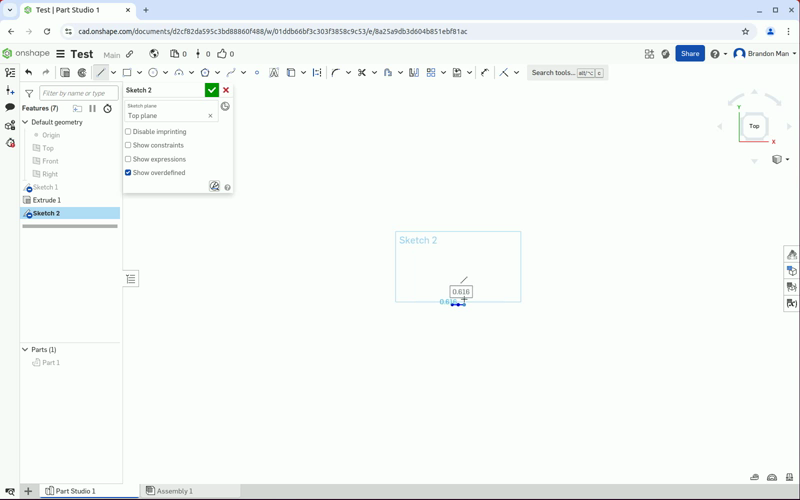
scroll(6)
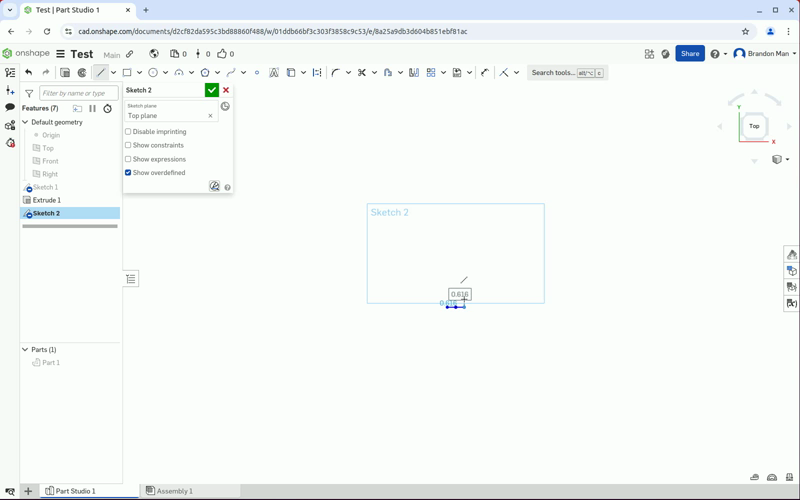
scroll(6)
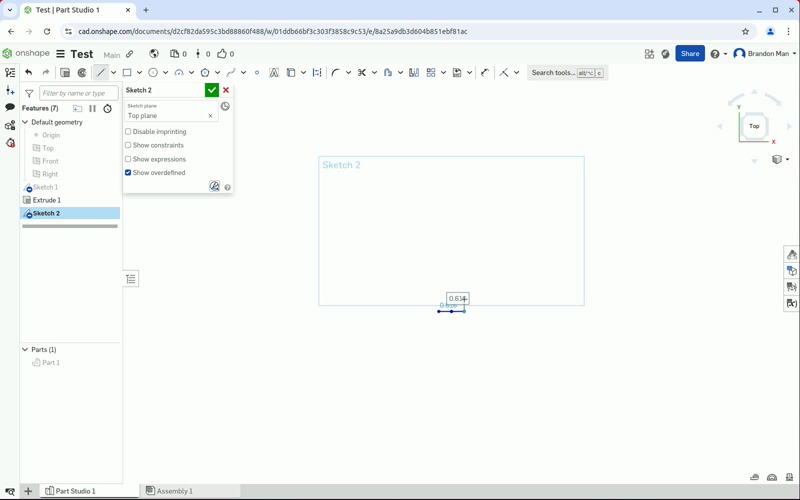
scroll(6)
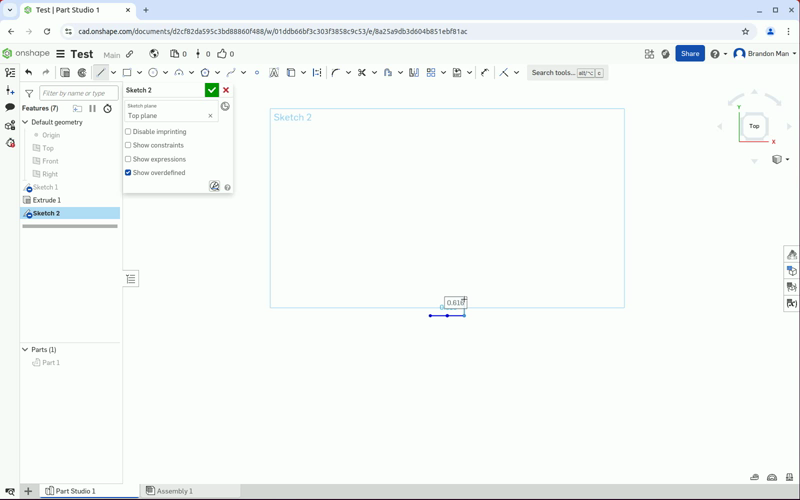
scroll(6)
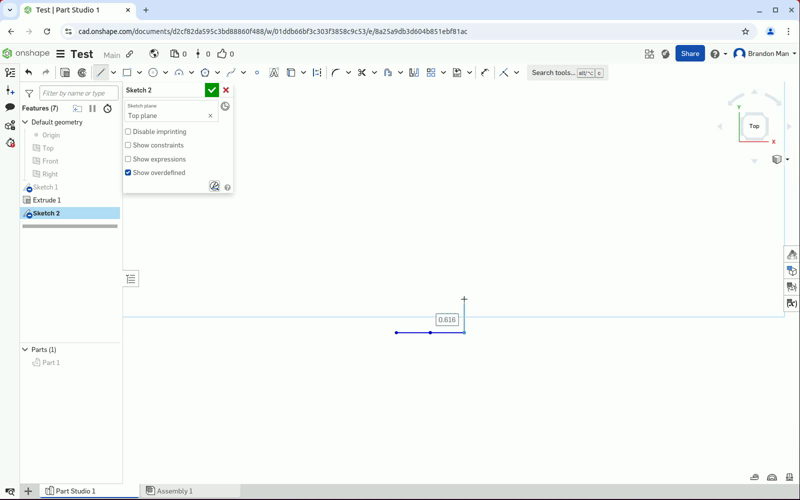
click(464, 298)
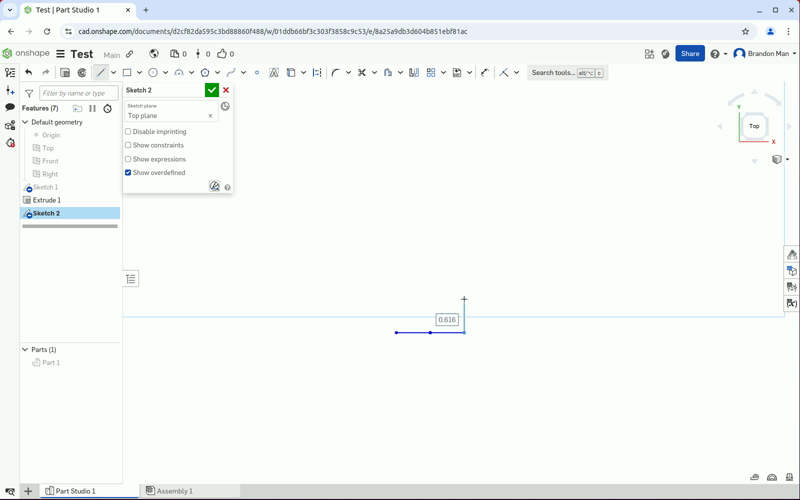
scroll(-6)
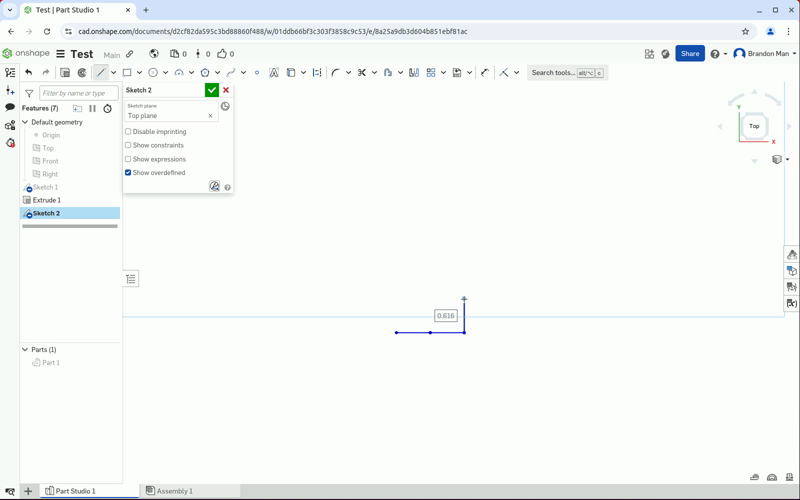
scroll(-6)
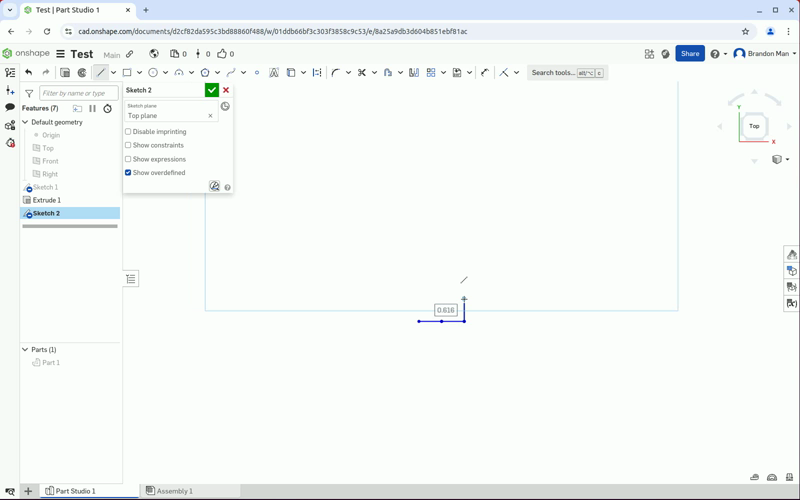
scroll(-6)
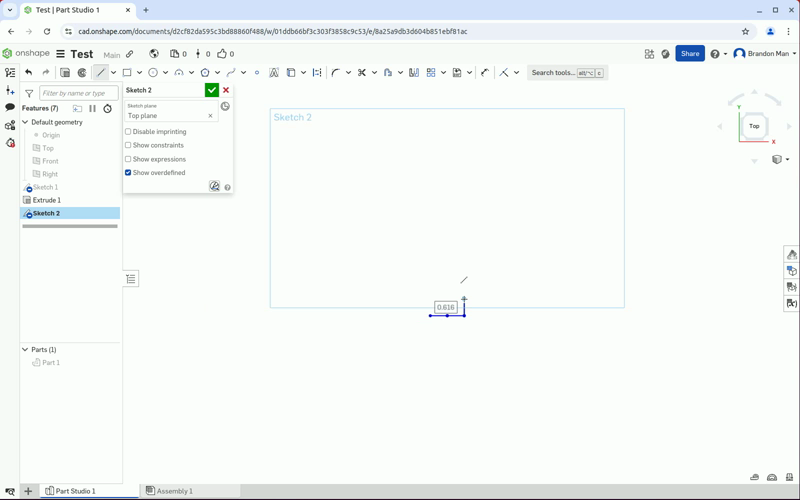
scroll(-6)
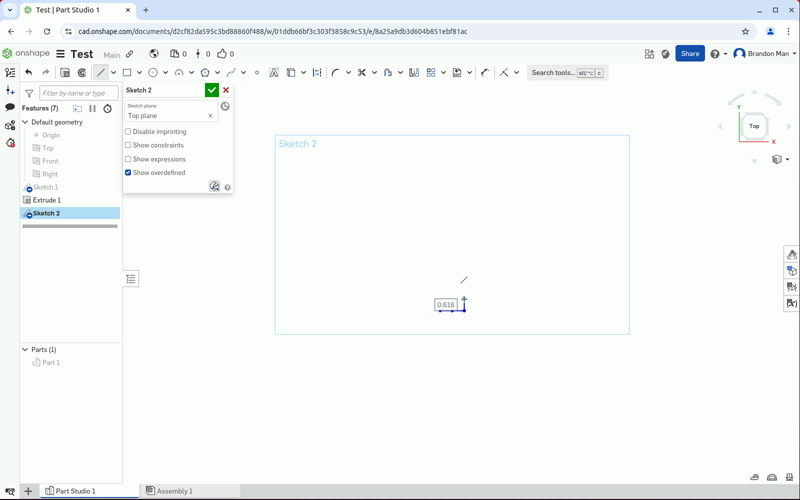
scroll(-6)
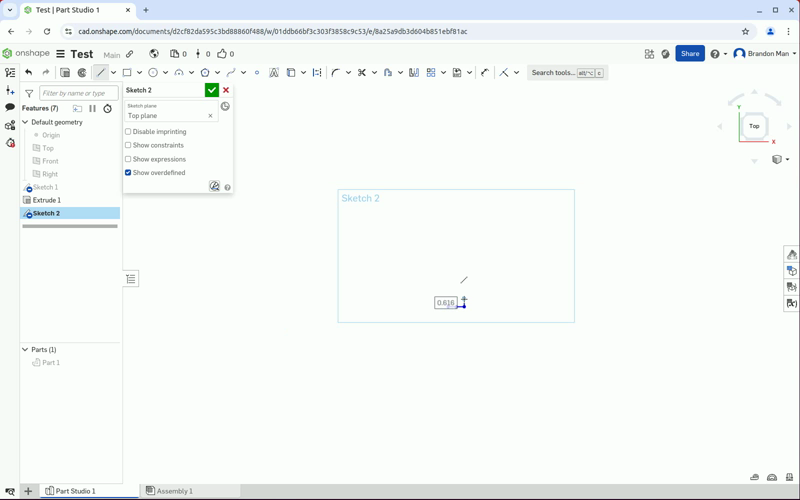
scroll(-6)
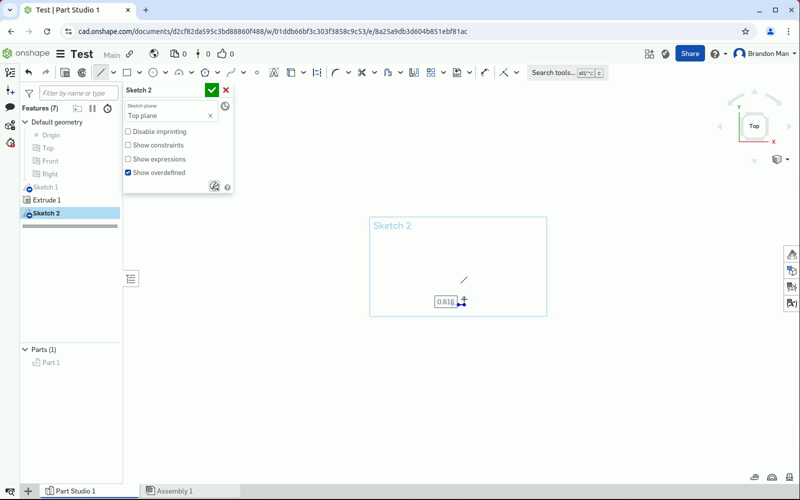
scroll(-6)
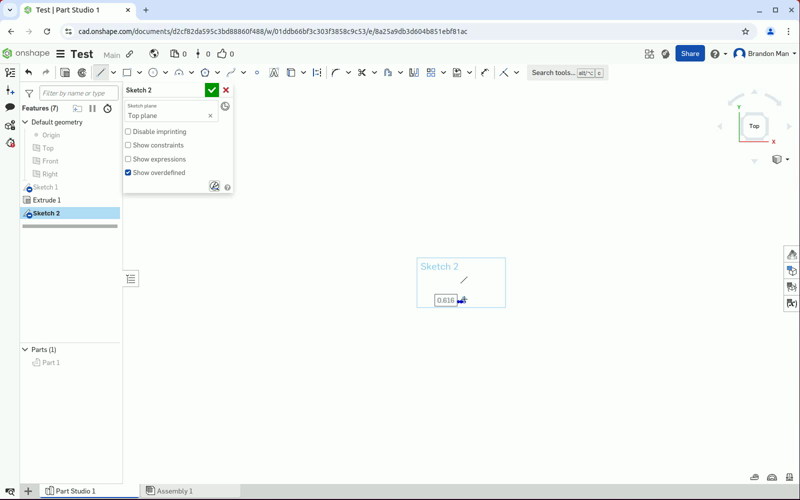
key_up(shift)
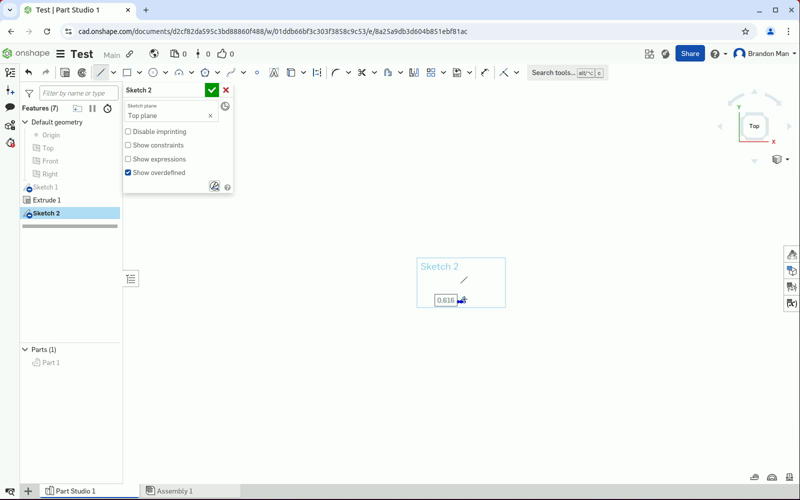
key_down(shift)
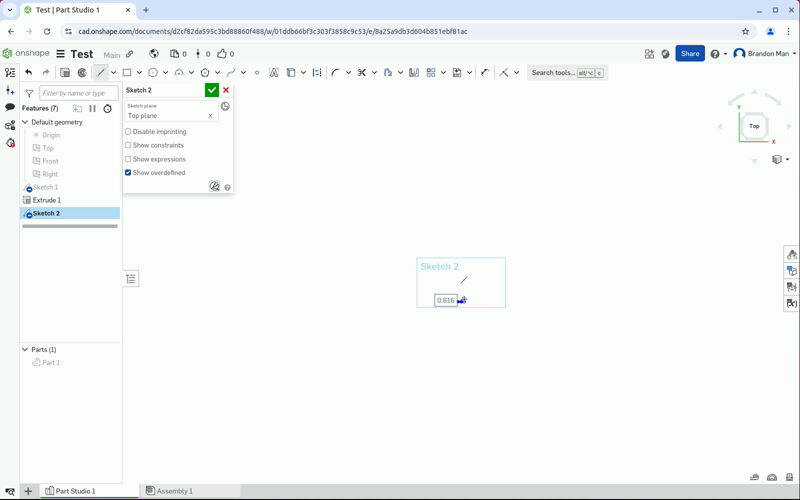
mouse_move(494, 298)
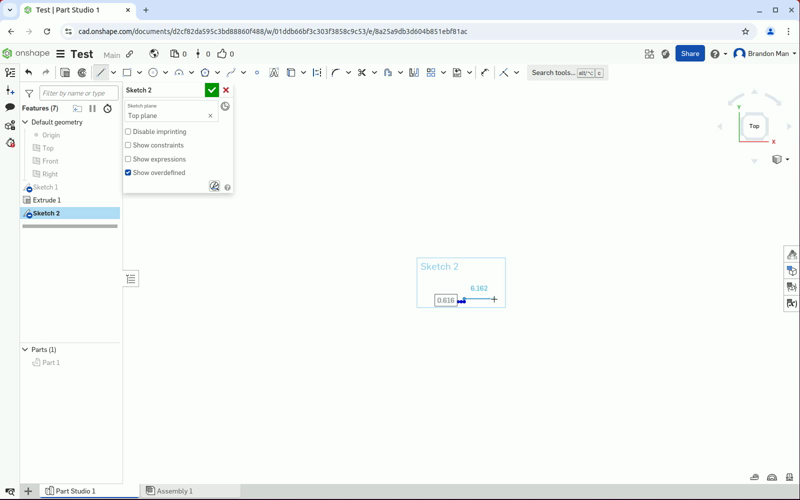
mouse_move(461, 298)
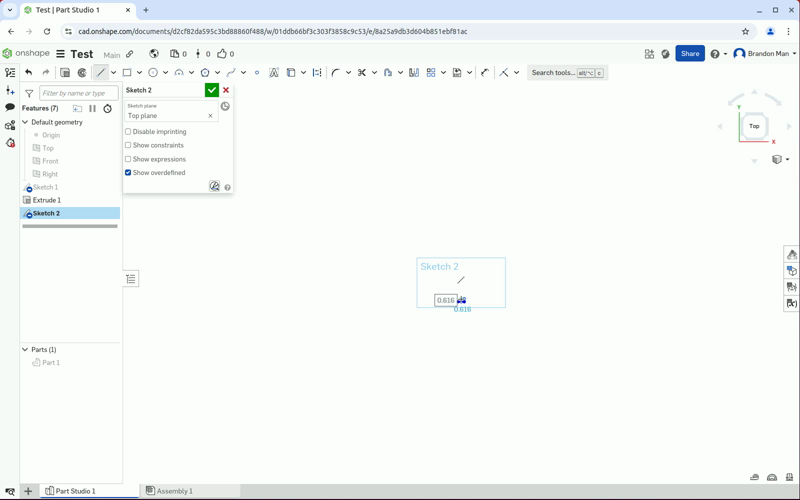
scroll(6)
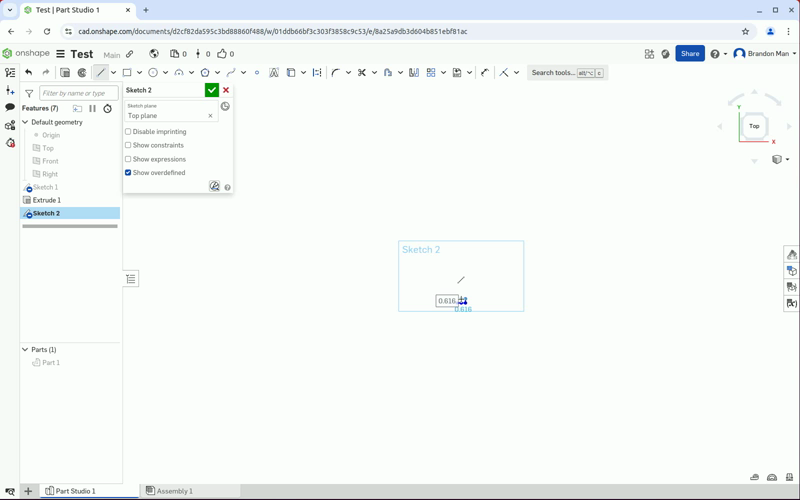
scroll(6)
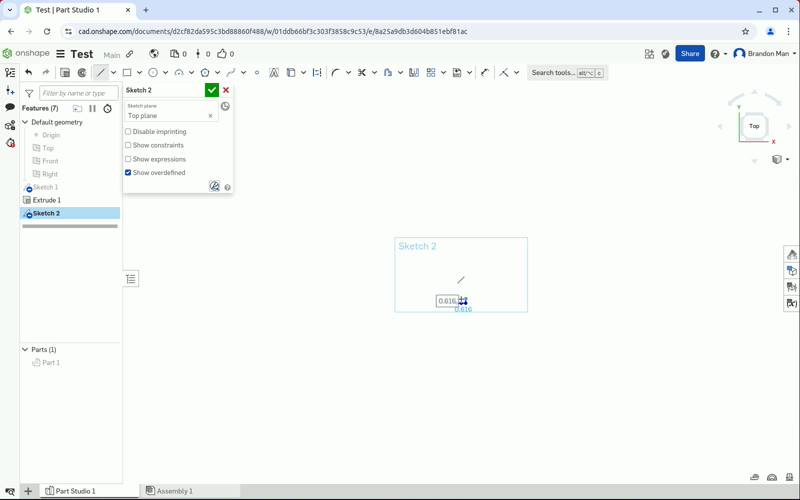
scroll(6)
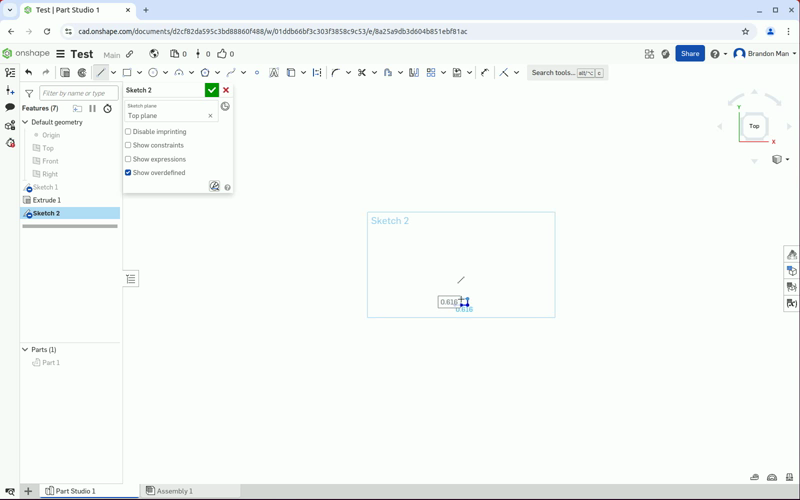
scroll(6)
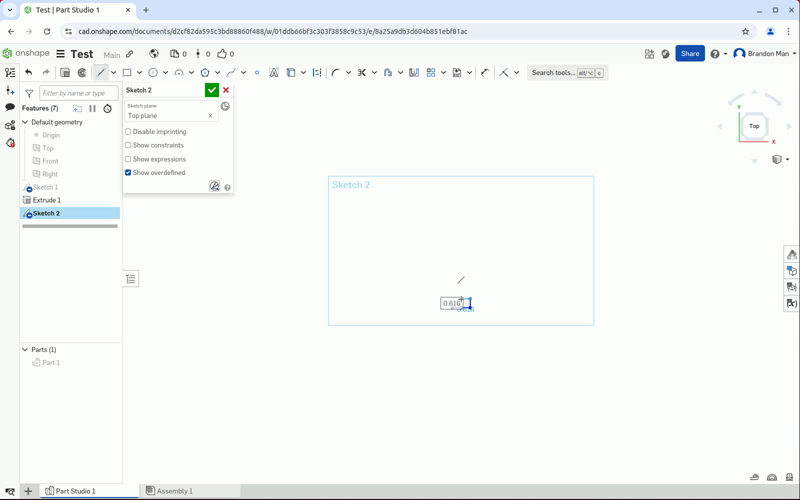
scroll(6)
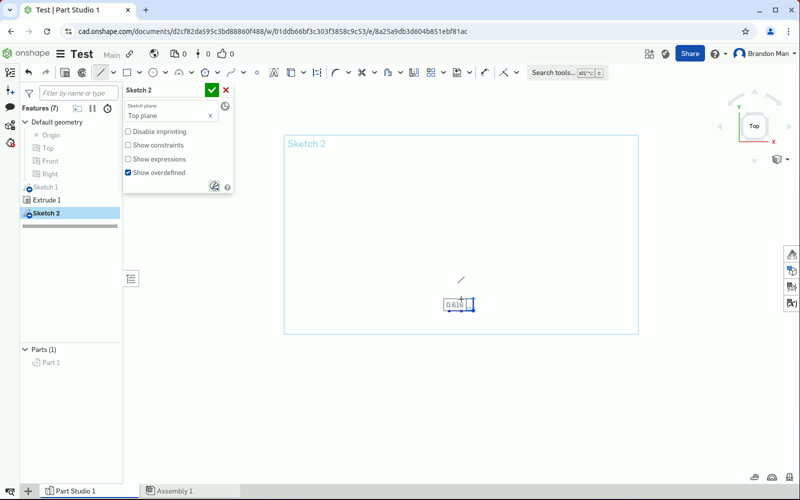
scroll(6)
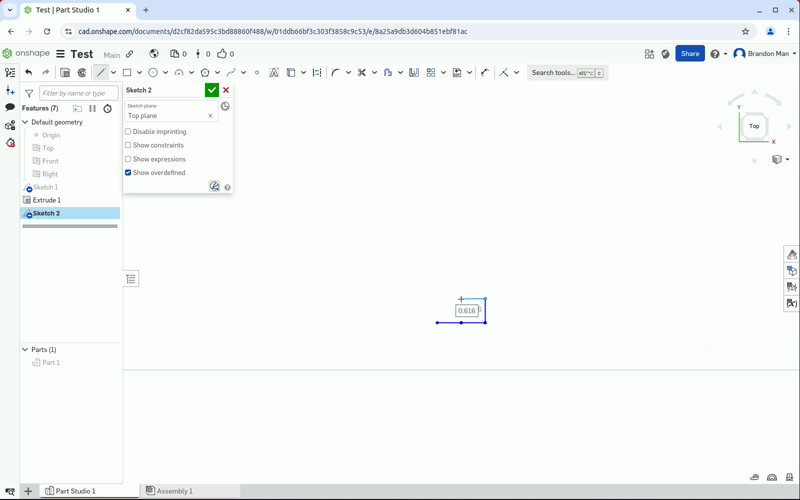
scroll(6)
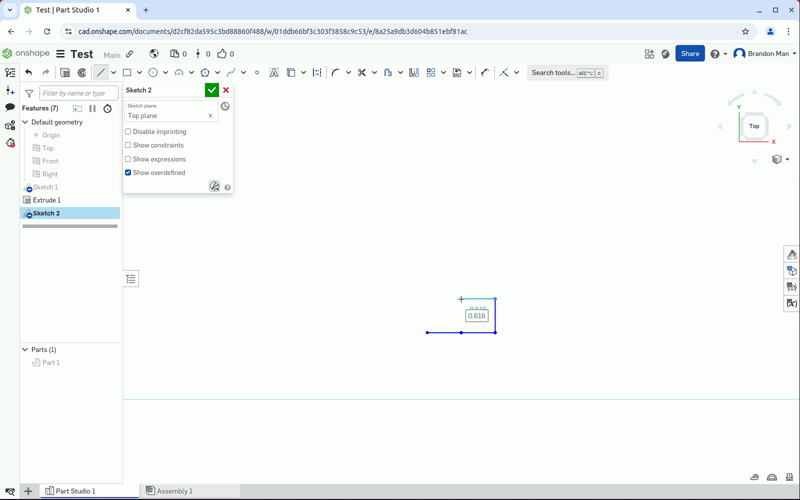
click(461, 298)
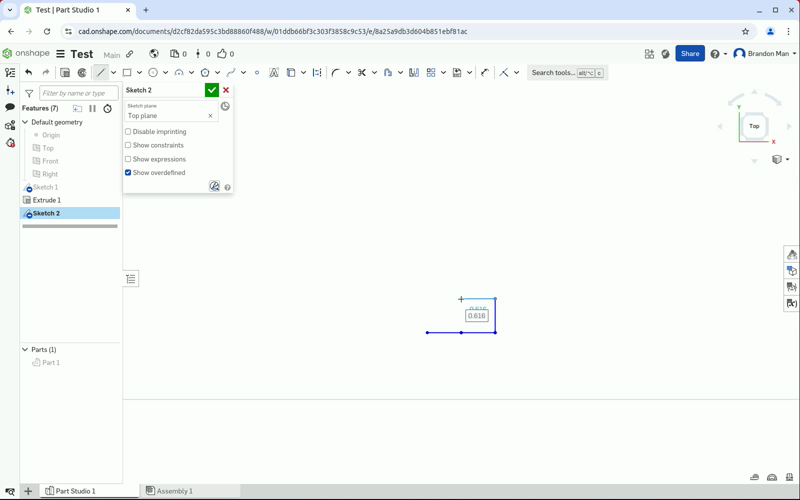
scroll(-6)
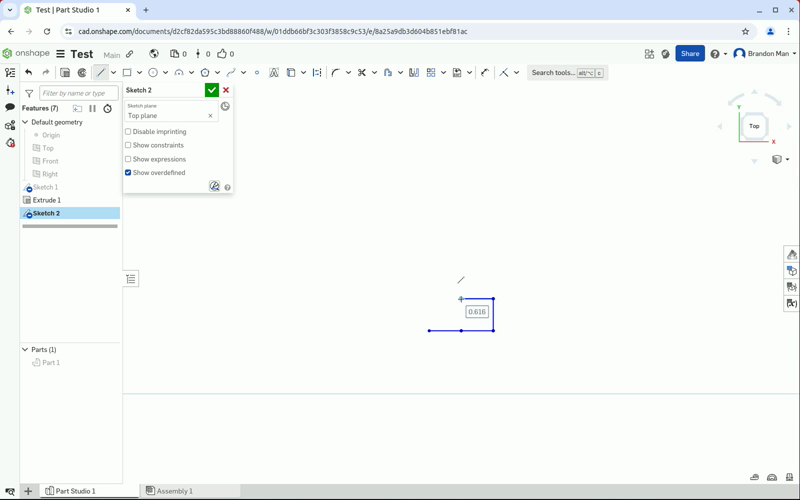
scroll(-6)
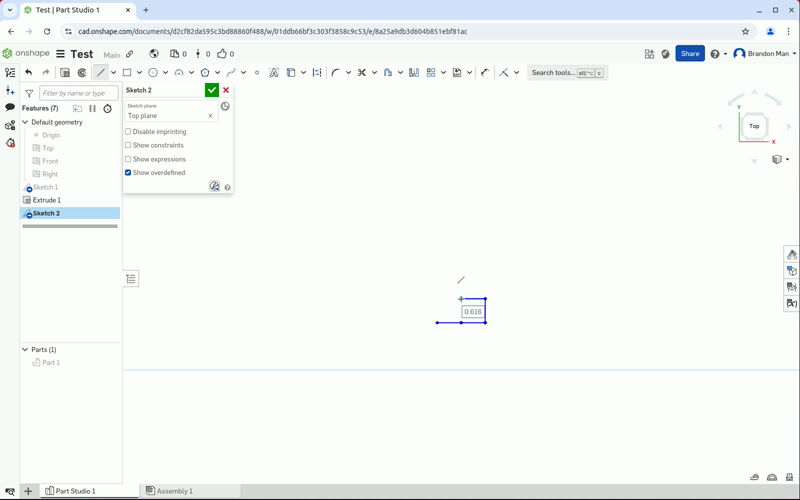
scroll(-6)
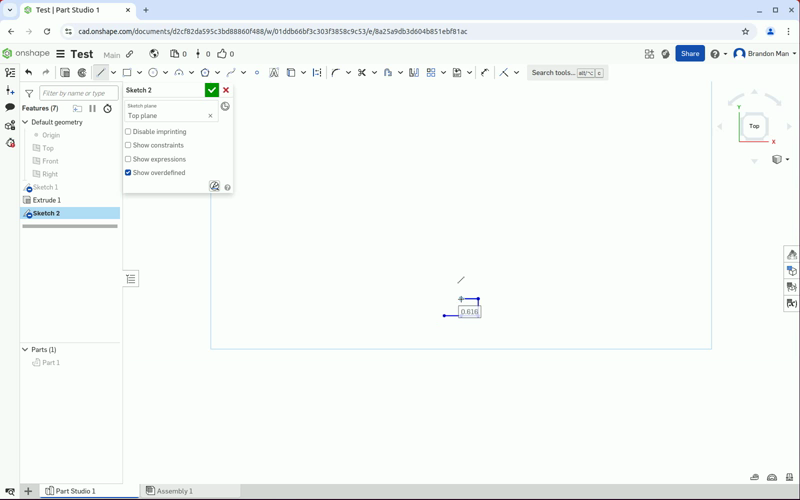
scroll(-6)
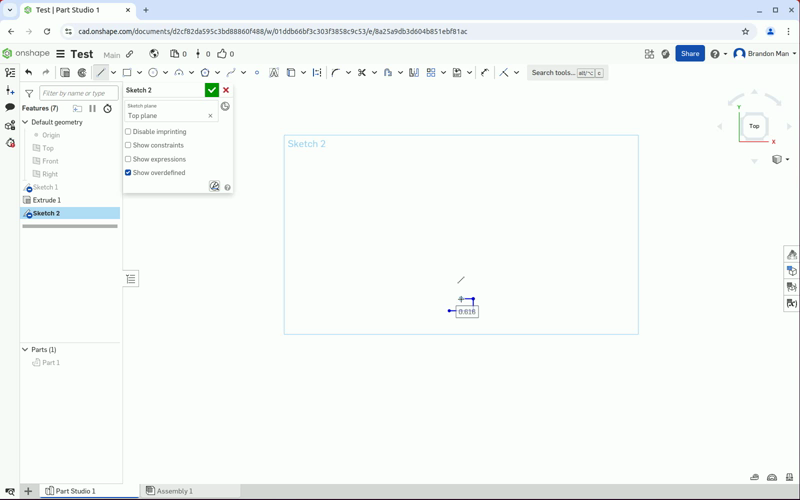
scroll(-6)
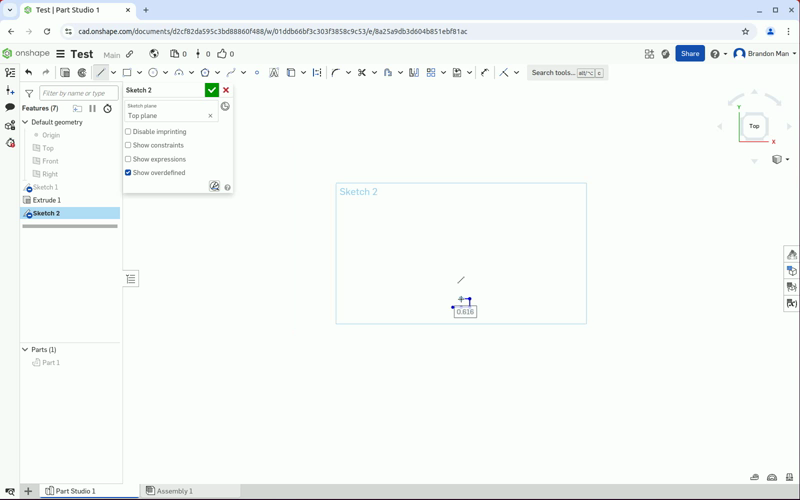
scroll(-6)
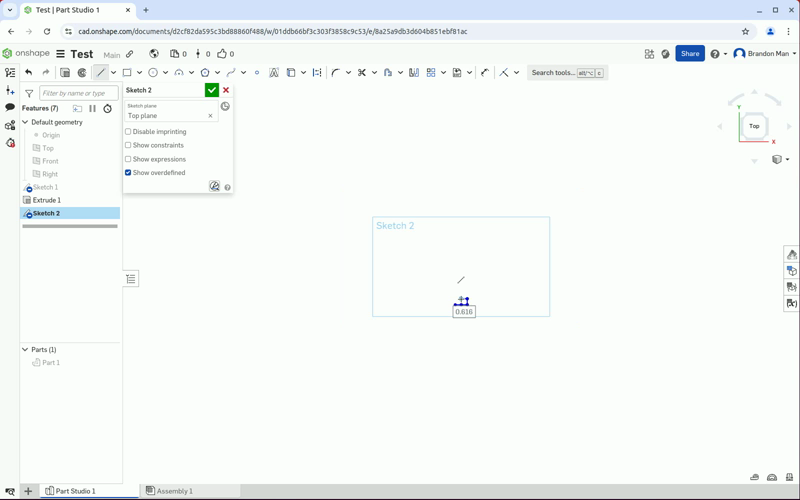
scroll(-6)
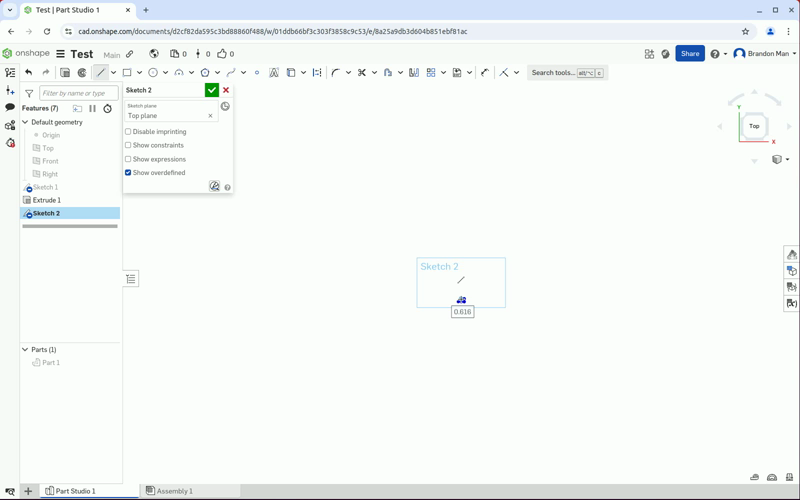
key_up(shift)
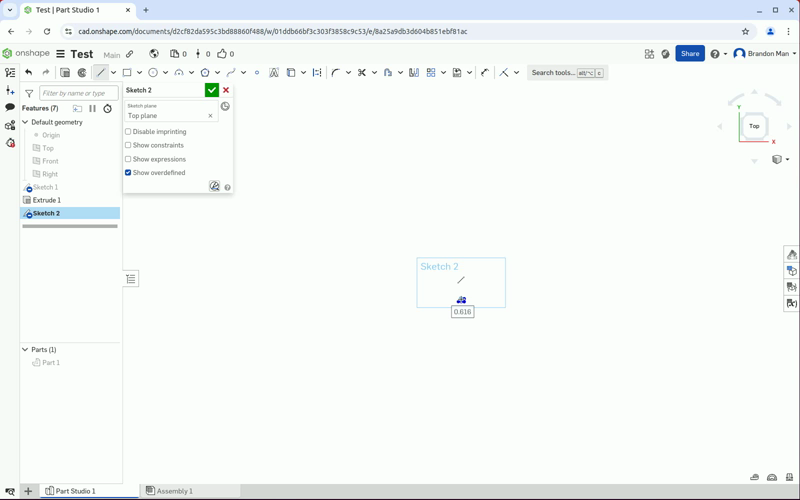
key_down(shift)
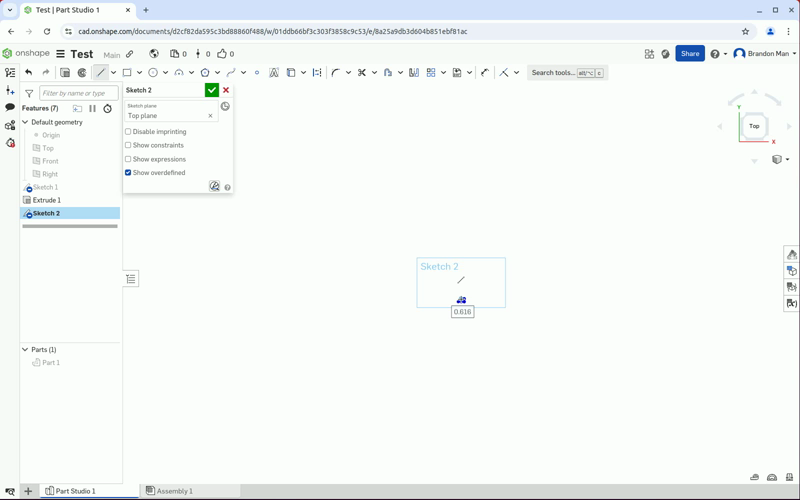
mouse_move(491, 298)
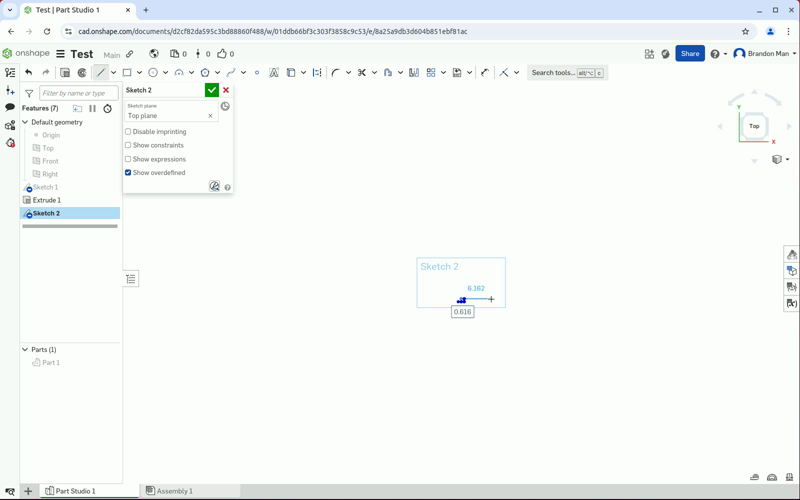
mouse_move(458, 298)
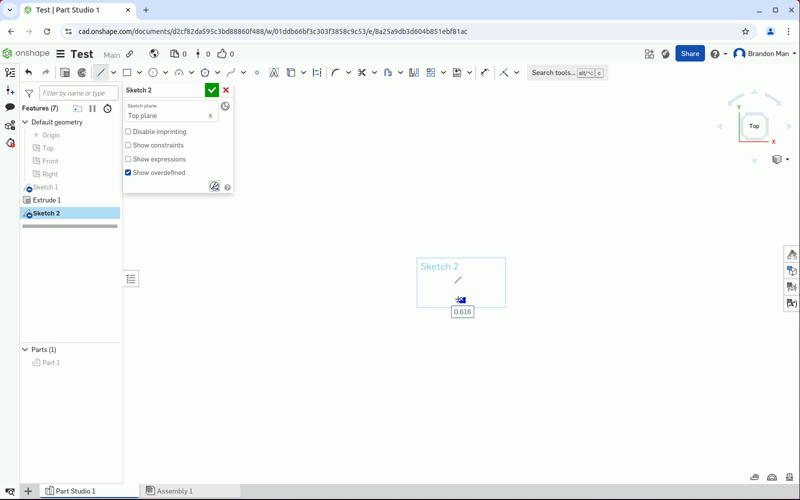
scroll(6)
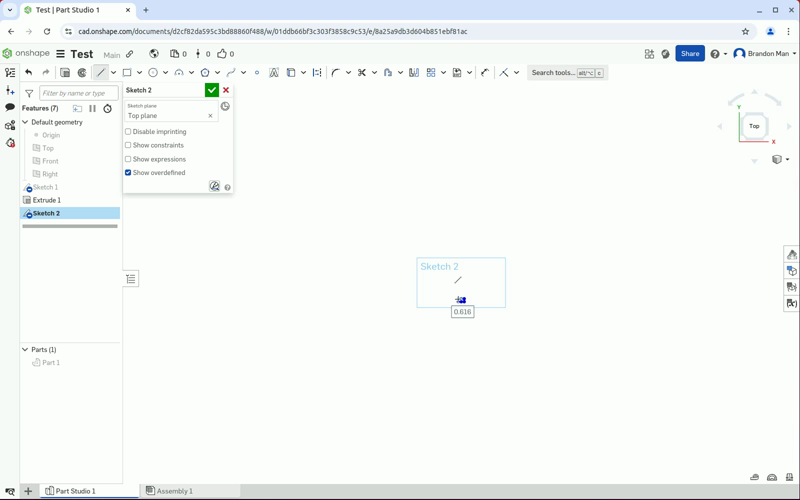
scroll(6)
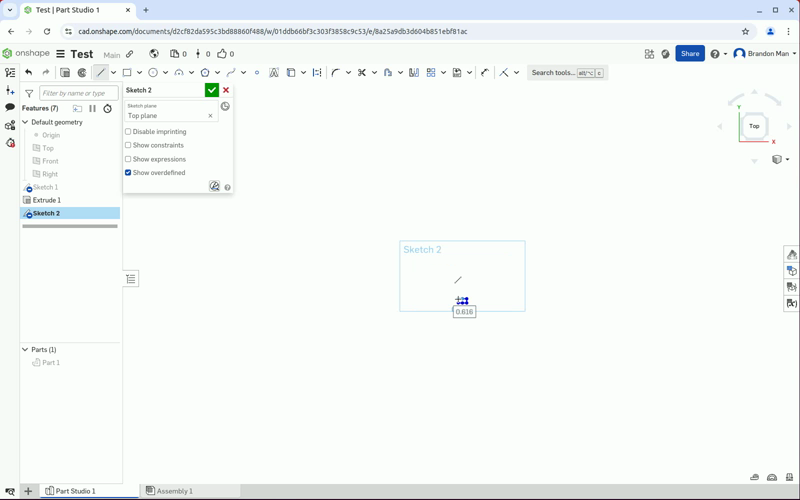
scroll(6)
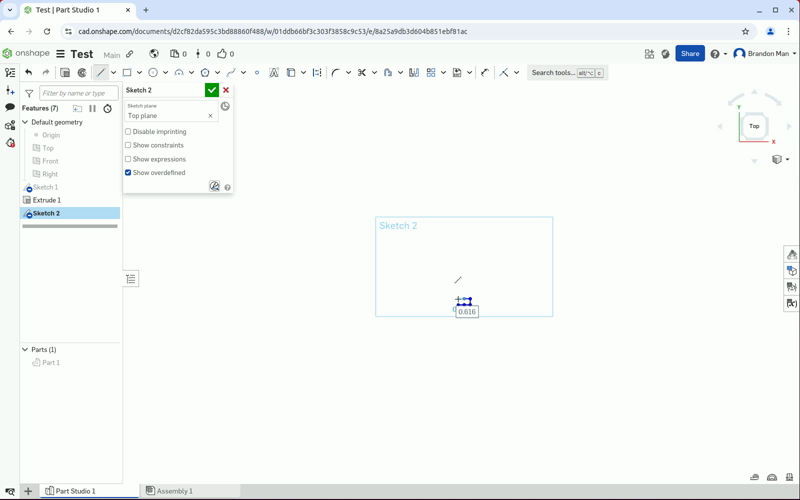
scroll(6)
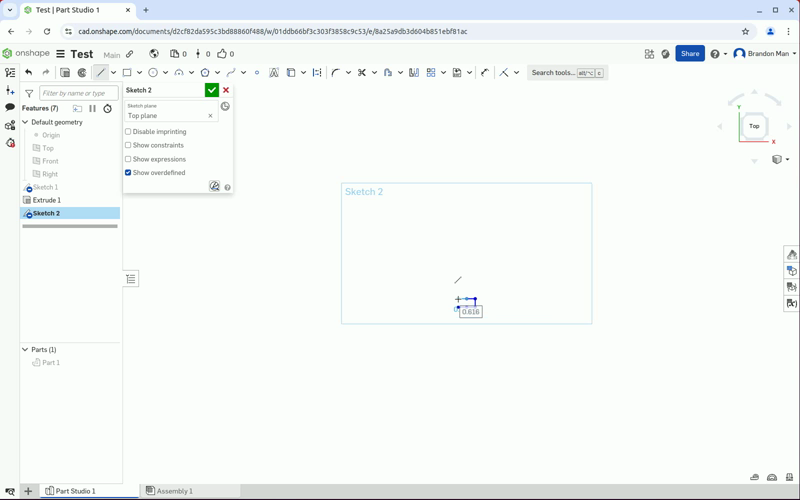
scroll(6)
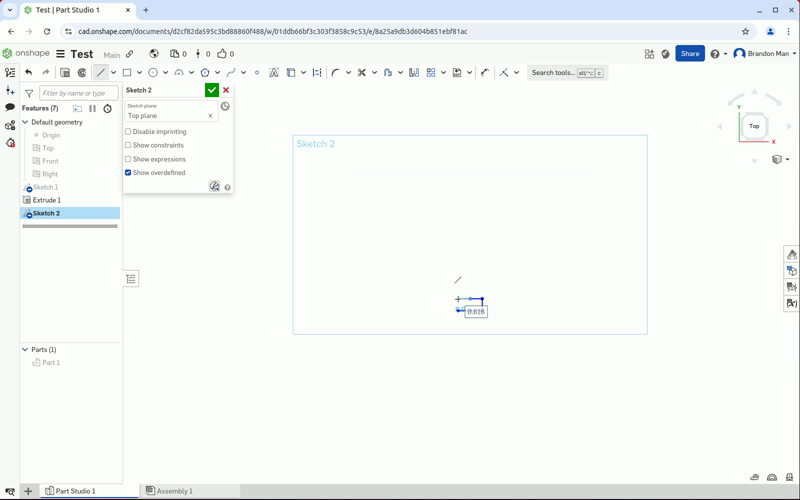
scroll(6)
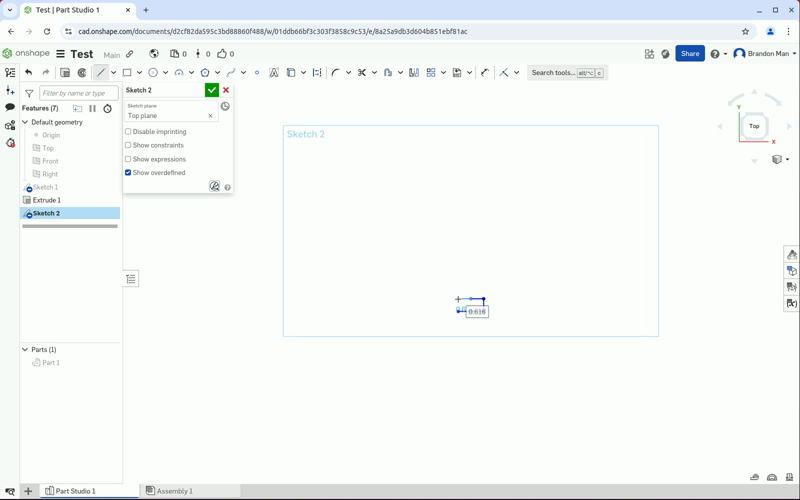
scroll(6)
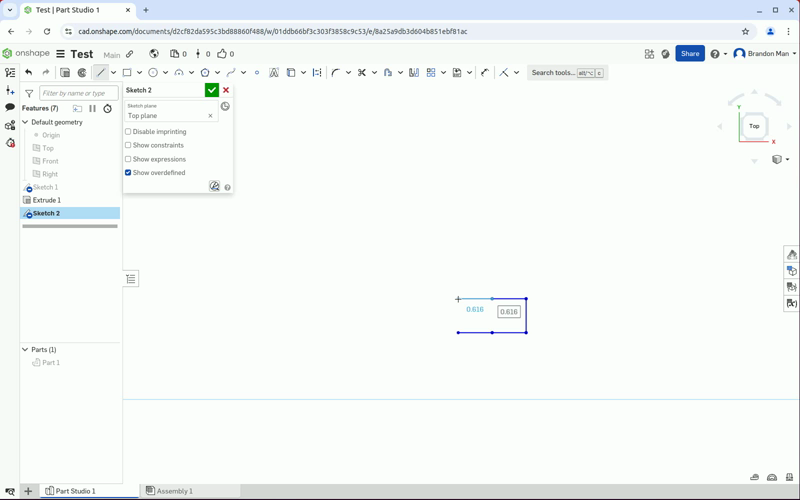
click(458, 298)
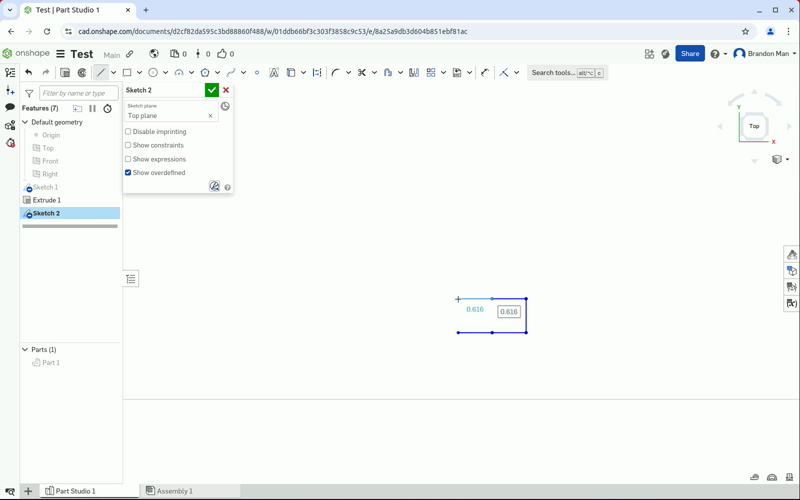
scroll(-6)
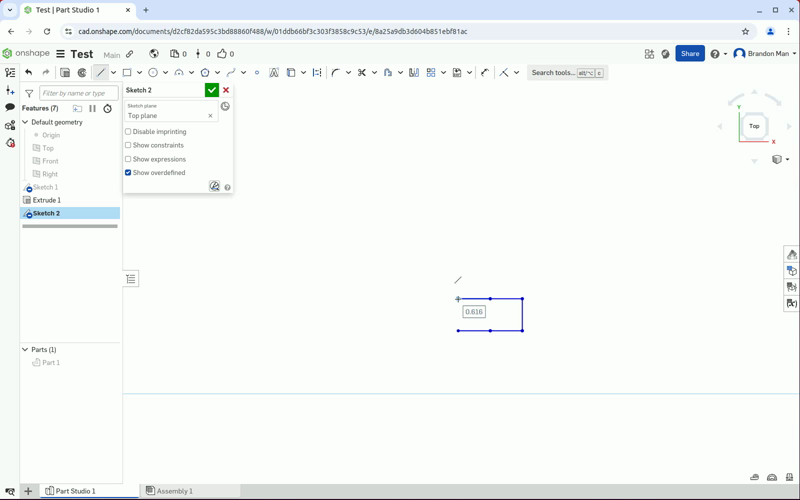
scroll(-6)
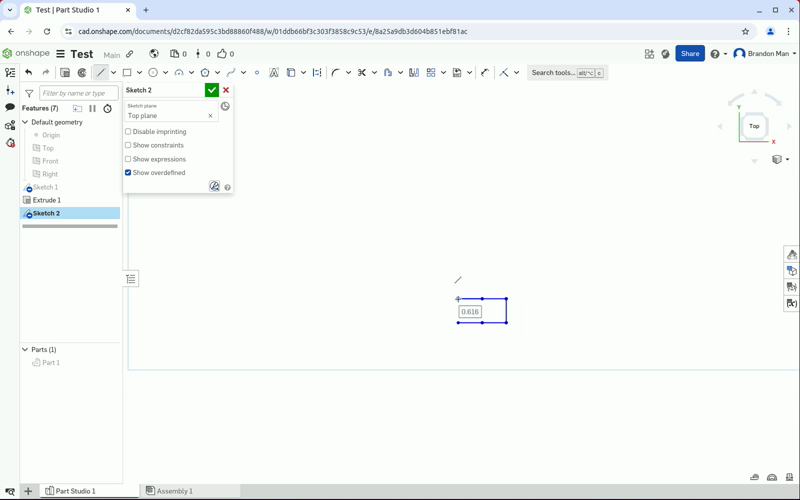
scroll(-6)
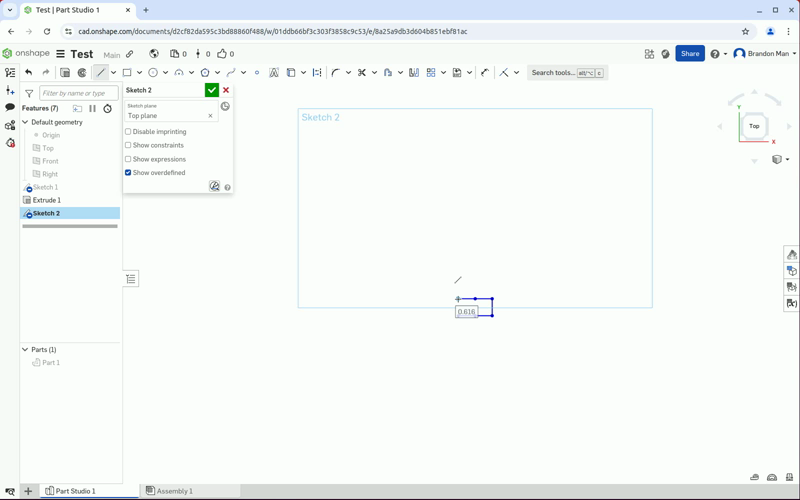
scroll(-6)
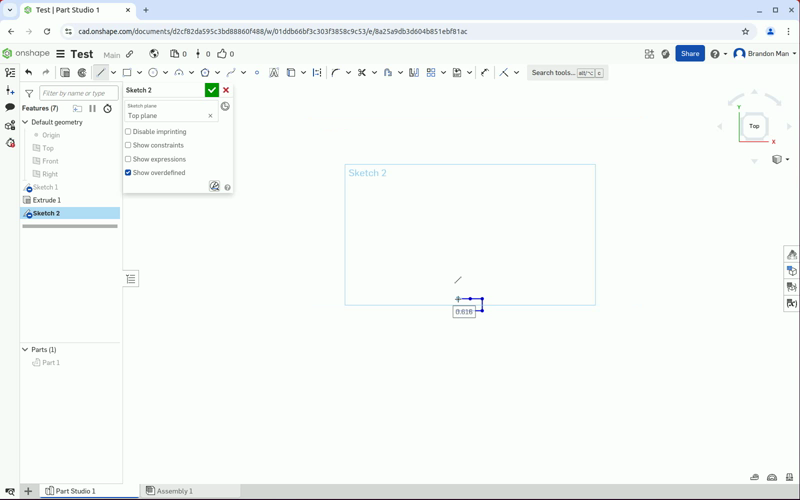
scroll(-6)
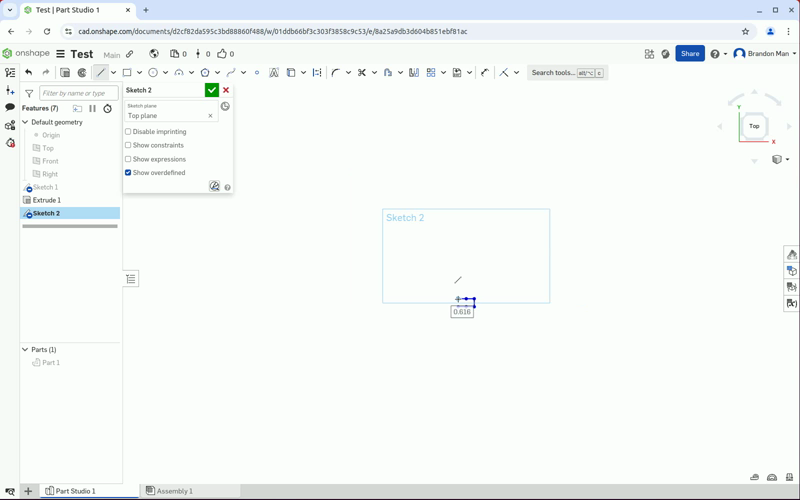
scroll(-6)
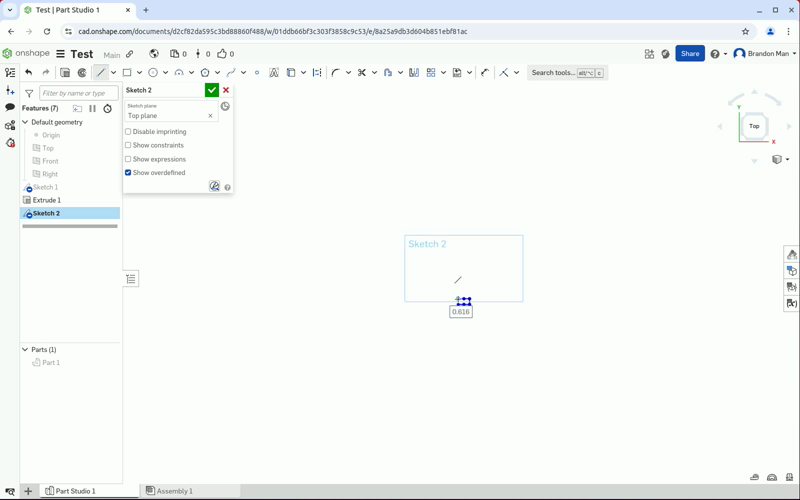
scroll(-6)
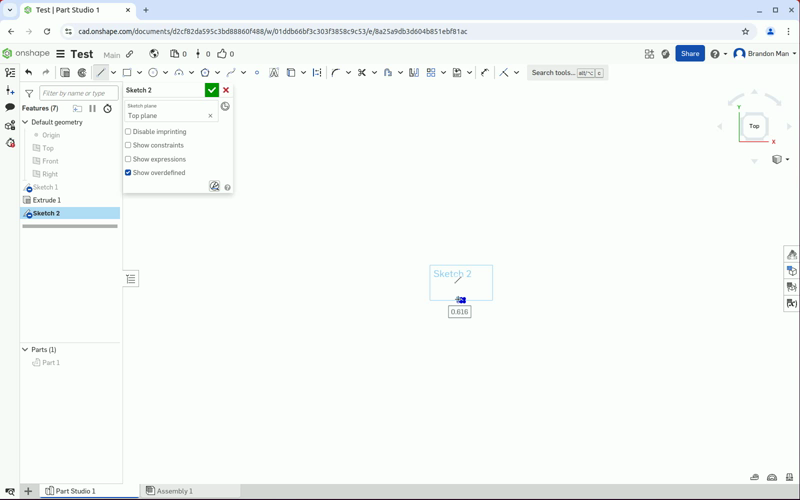
key_up(shift)
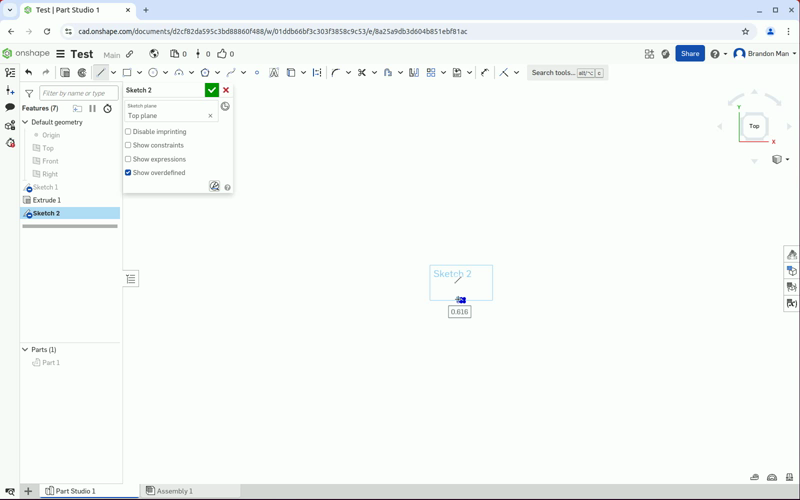
mouse_move(488, 298)
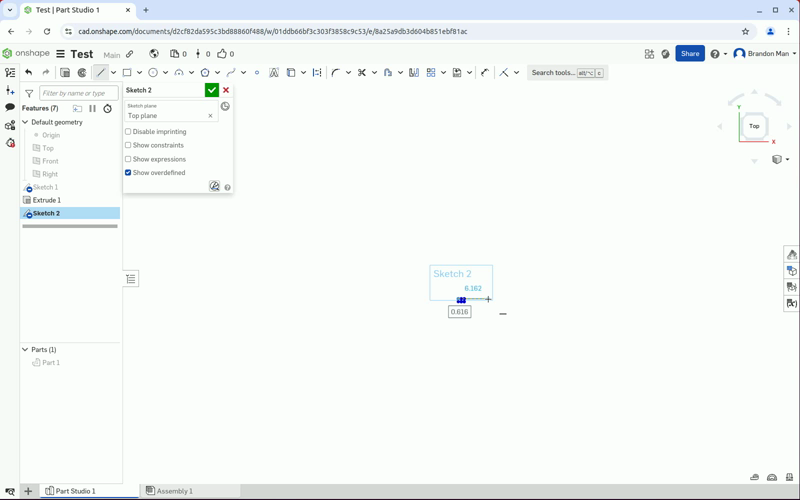
key_down(shift)
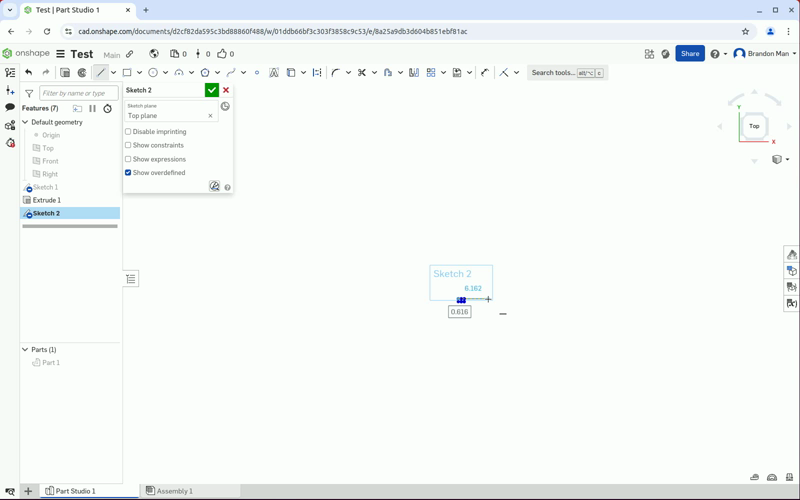
mouse_move(458, 301)
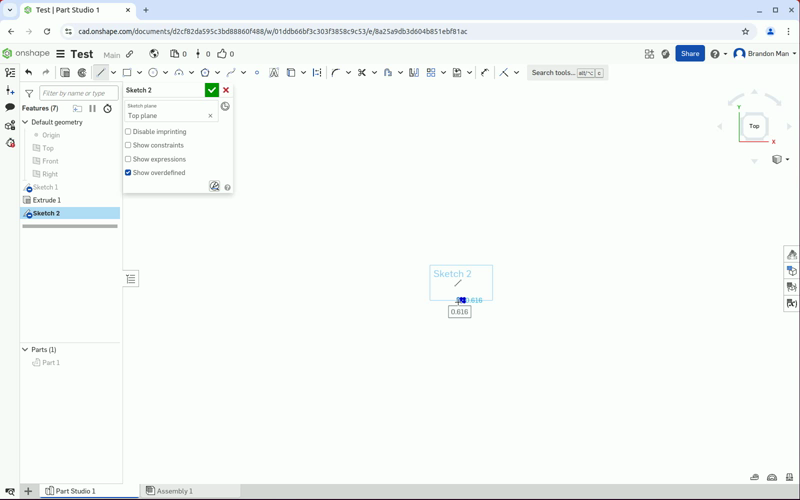
scroll(6)
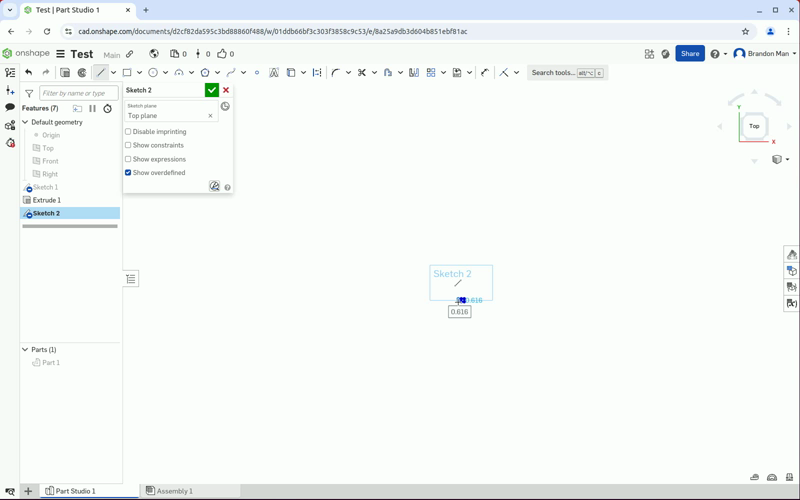
scroll(6)
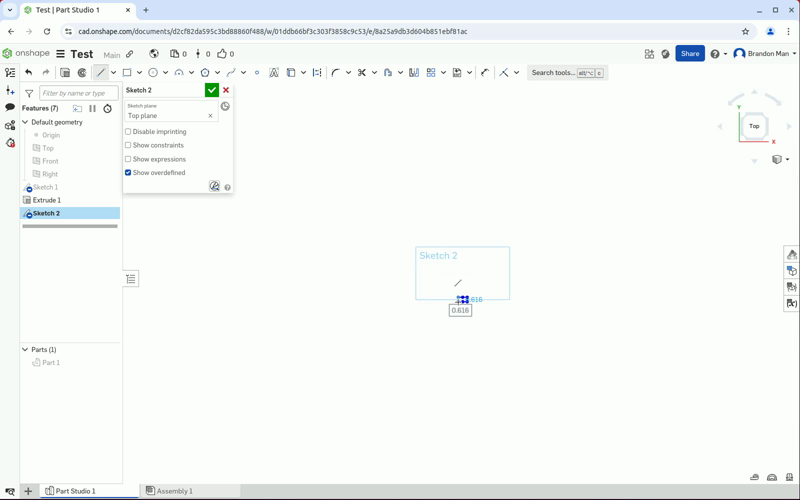
scroll(6)
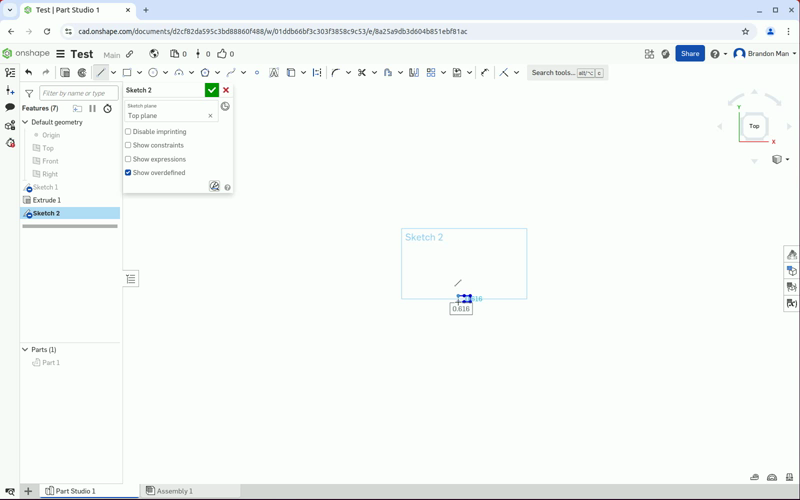
scroll(6)
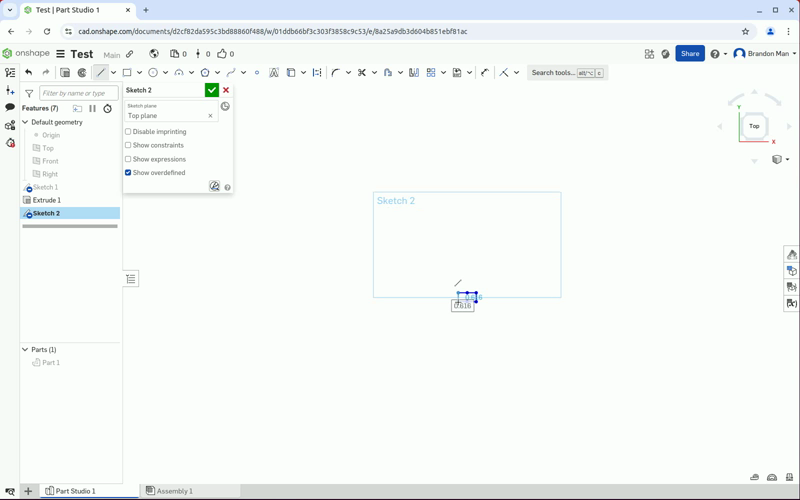
scroll(6)
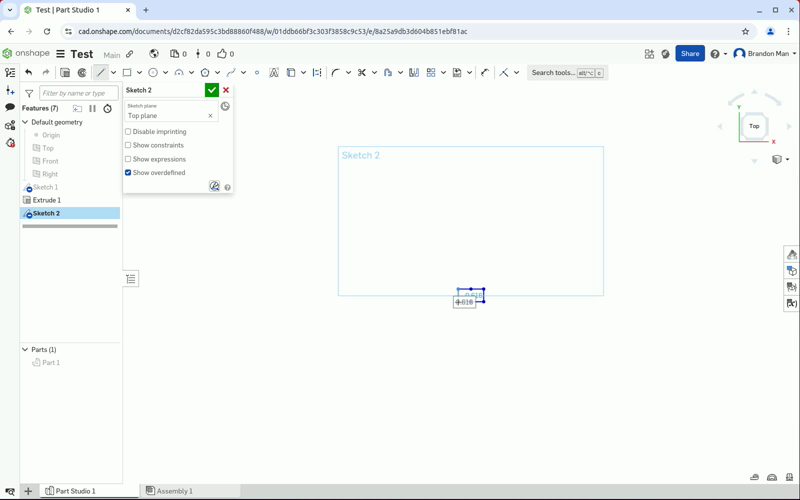
scroll(6)
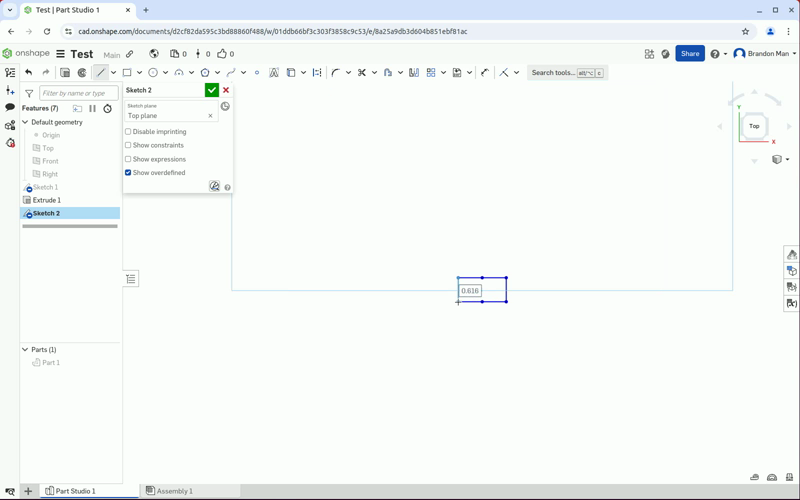
scroll(6)
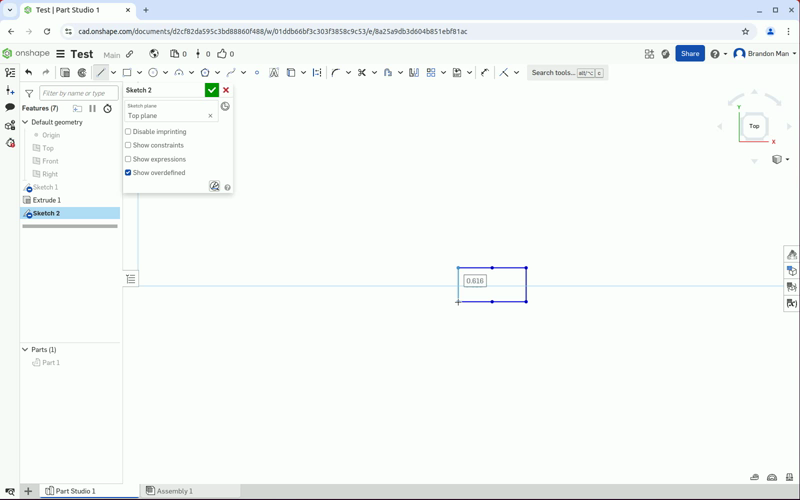
key_up(shift)
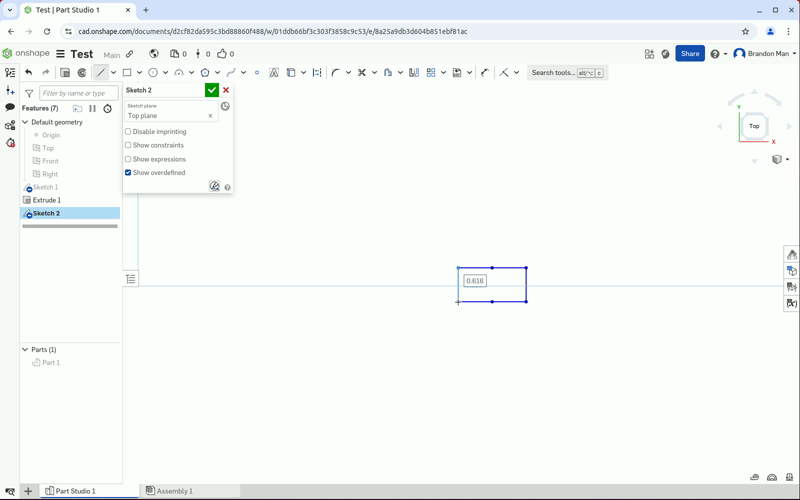
click(458, 301)
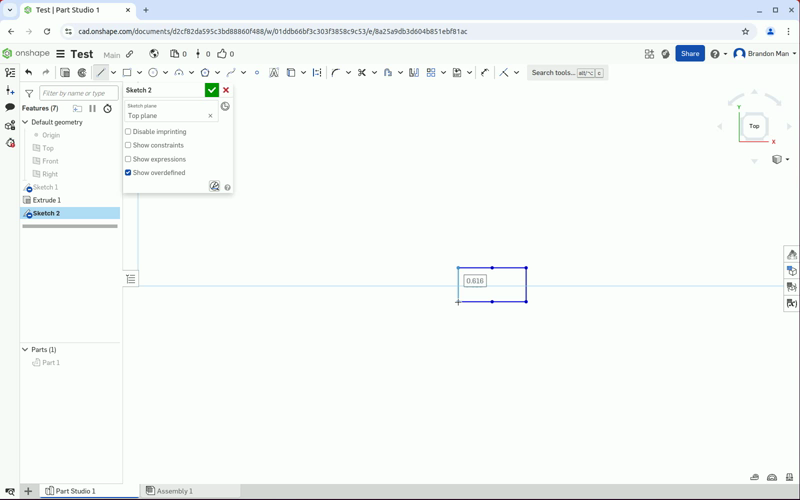
scroll(-6)
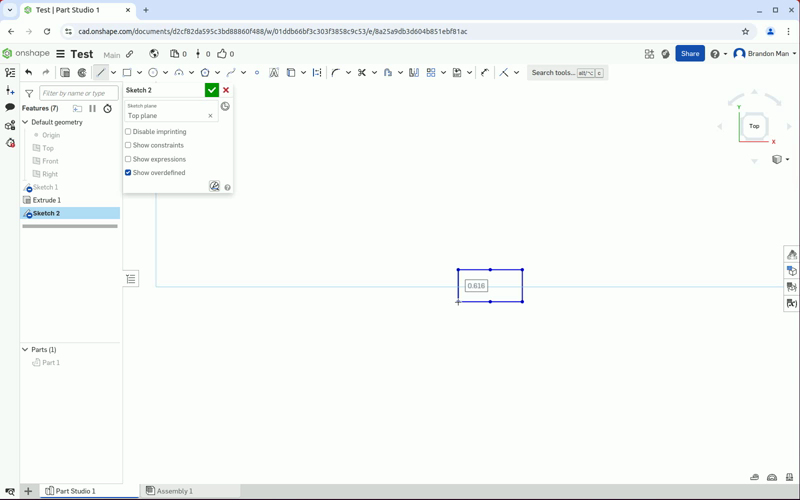
scroll(-6)
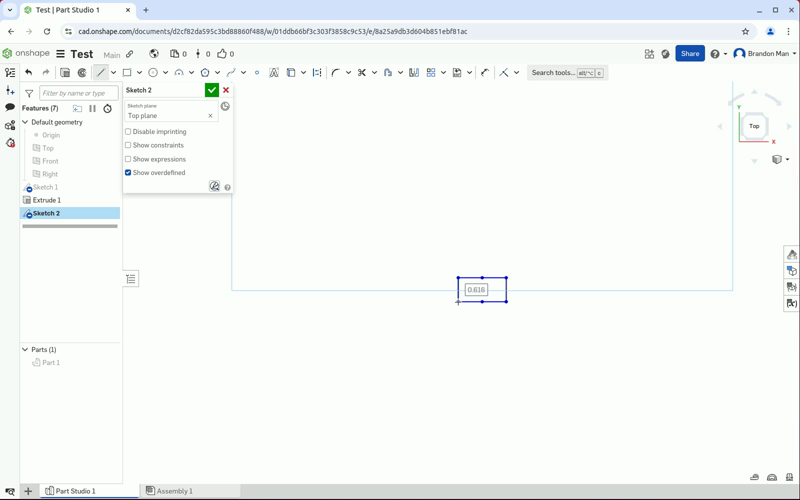
scroll(-6)
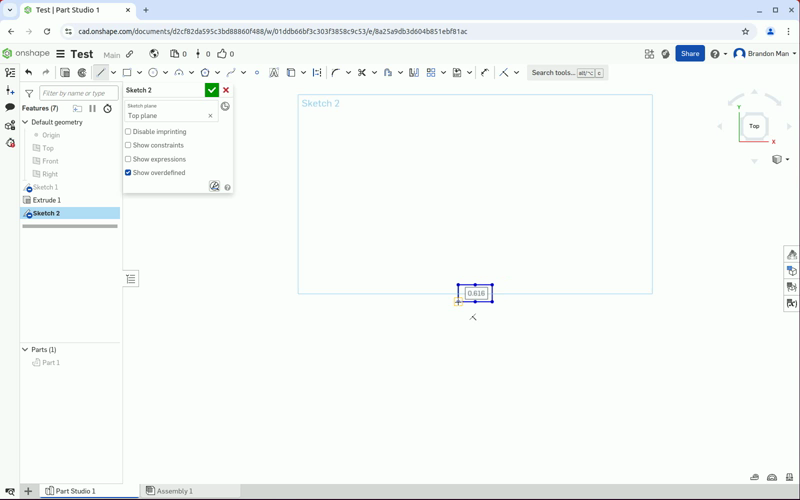
scroll(-6)
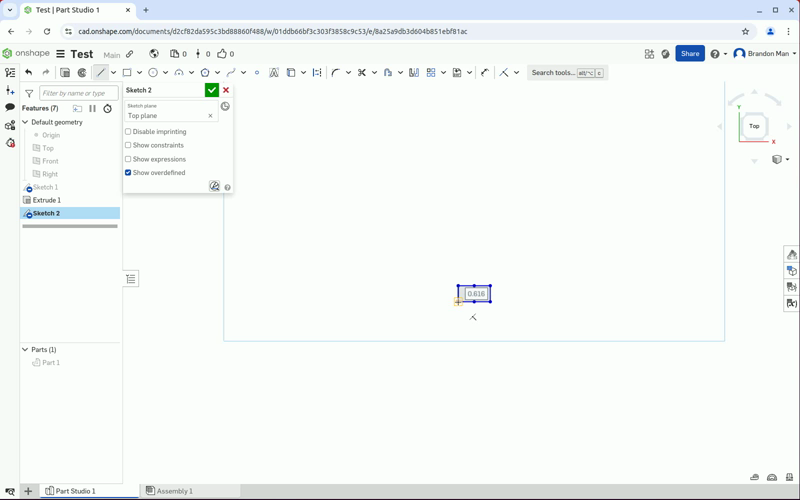
scroll(-6)
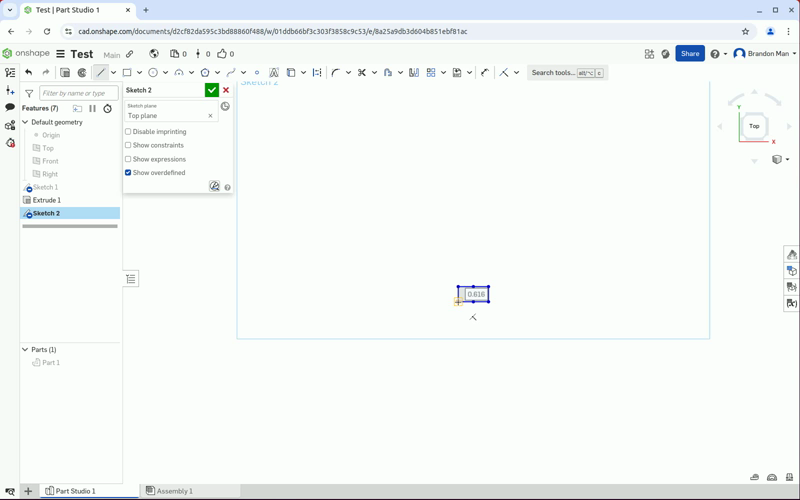
scroll(-6)
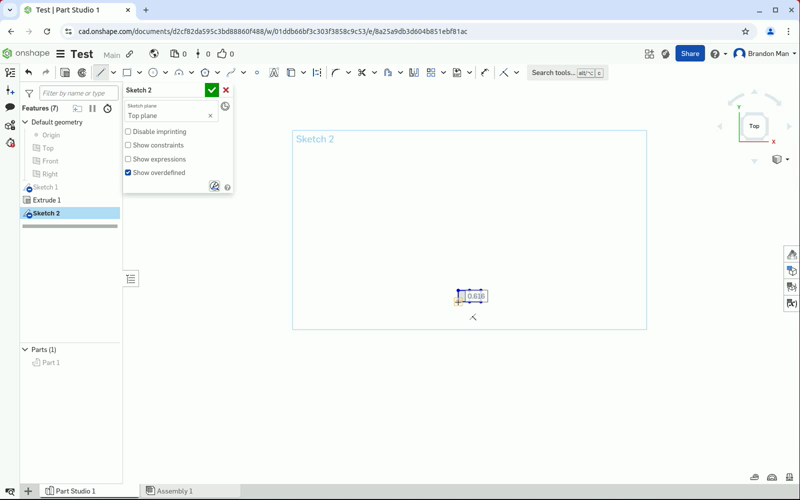
scroll(-6)
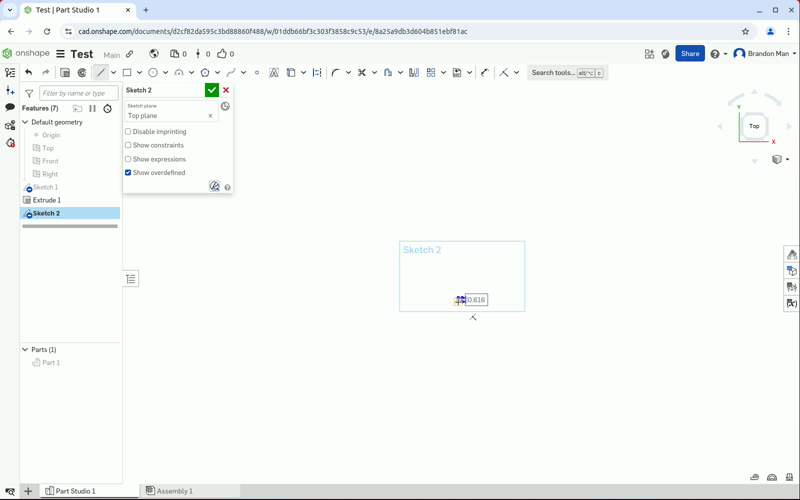
key(esc)
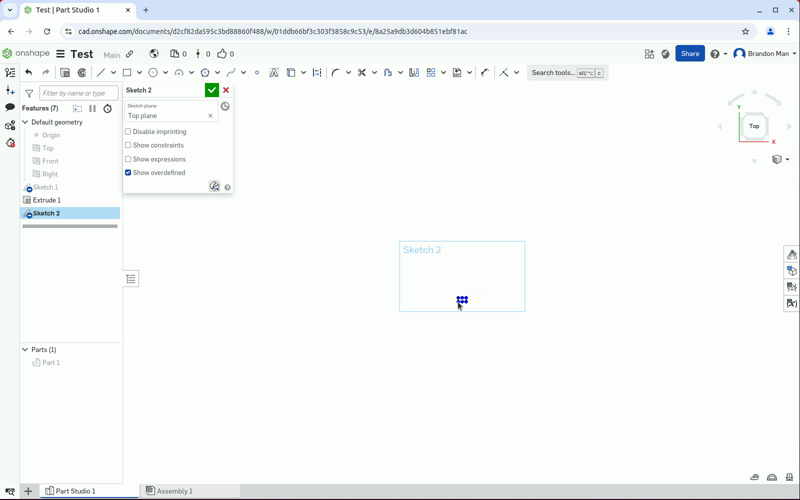
mouse_move(461, 299)
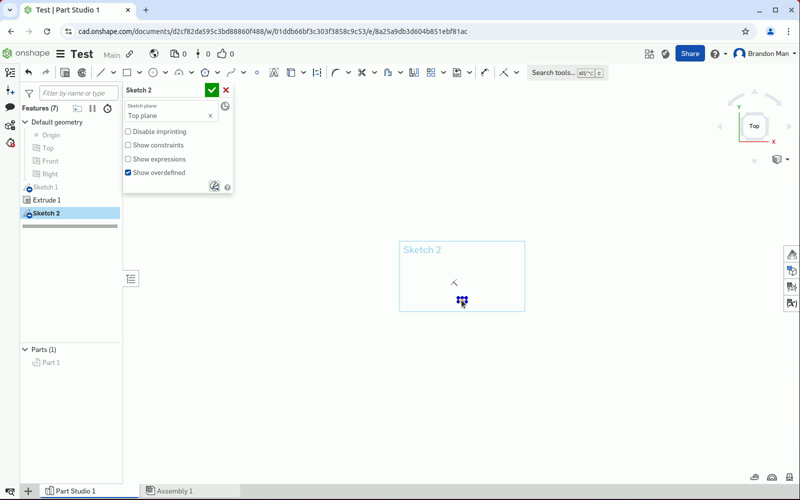
scroll(6)
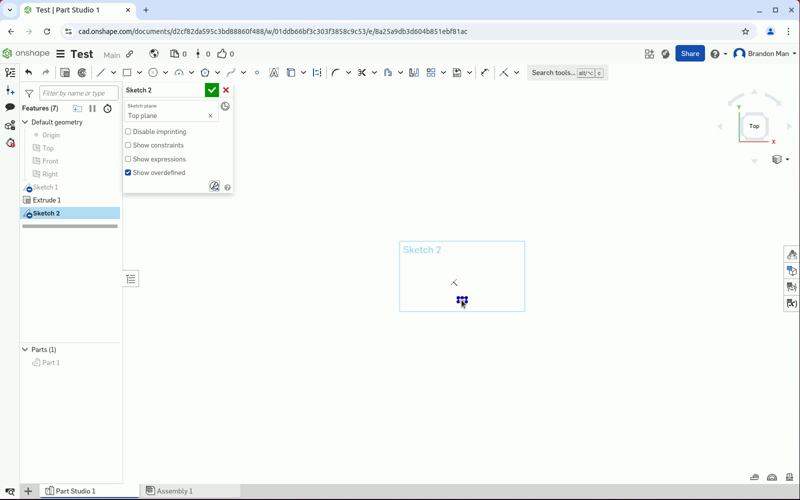
scroll(6)
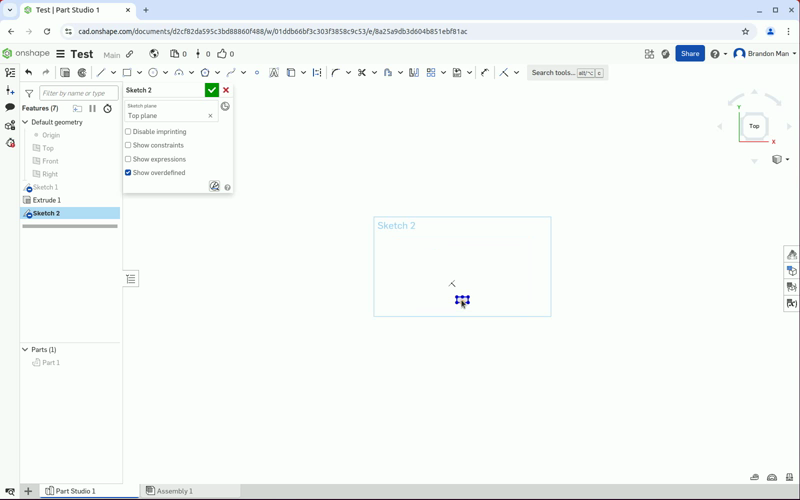
scroll(6)
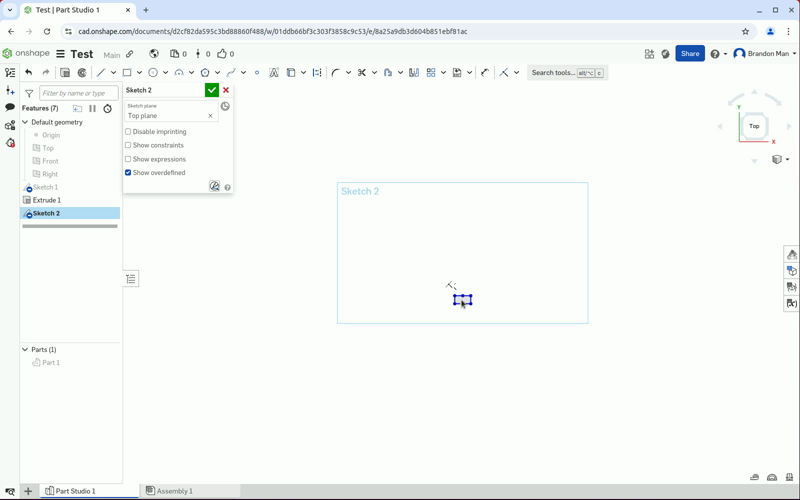
scroll(6)
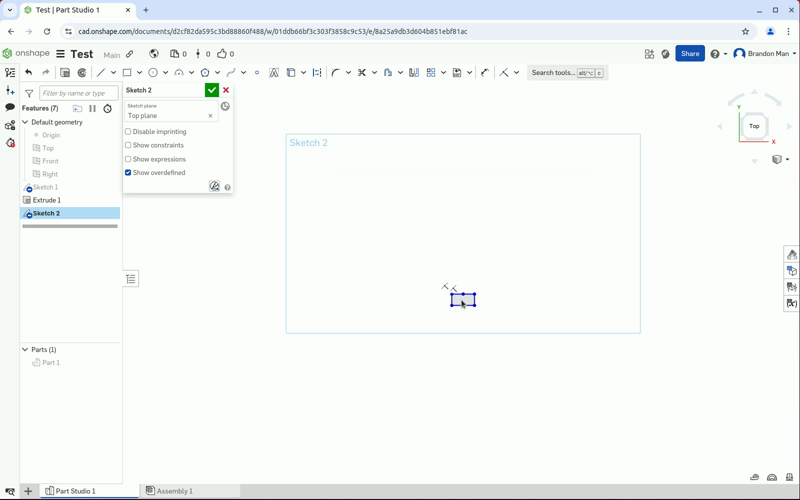
scroll(6)
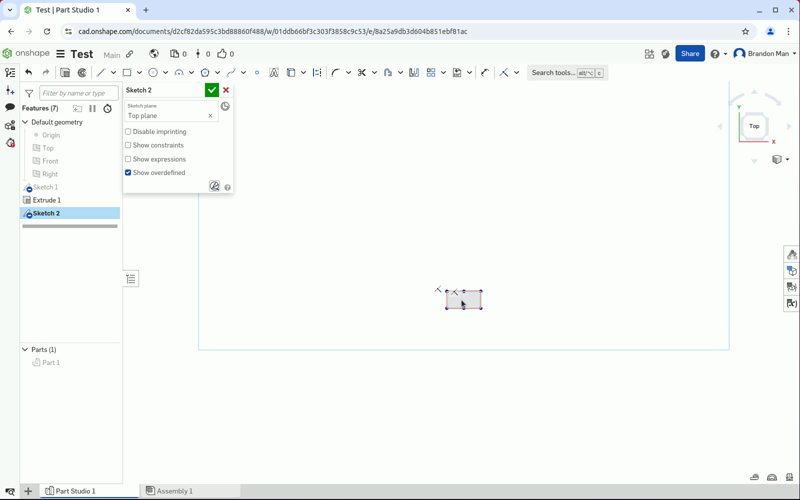
scroll(6)
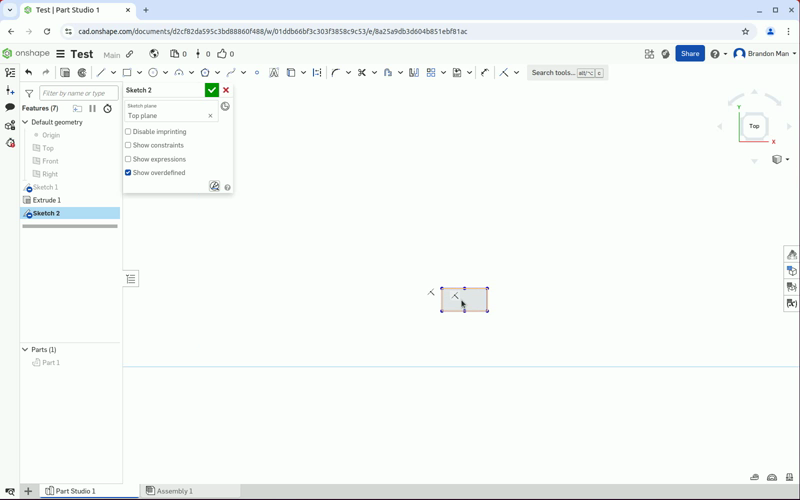
scroll(6)
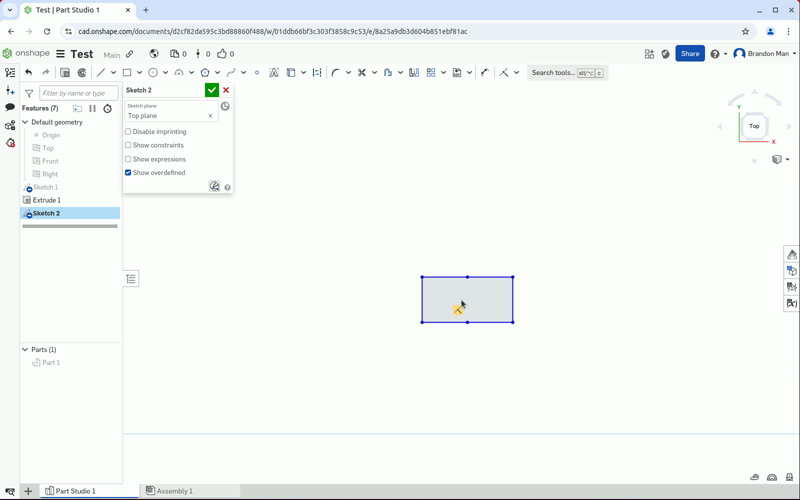
click(461, 299)
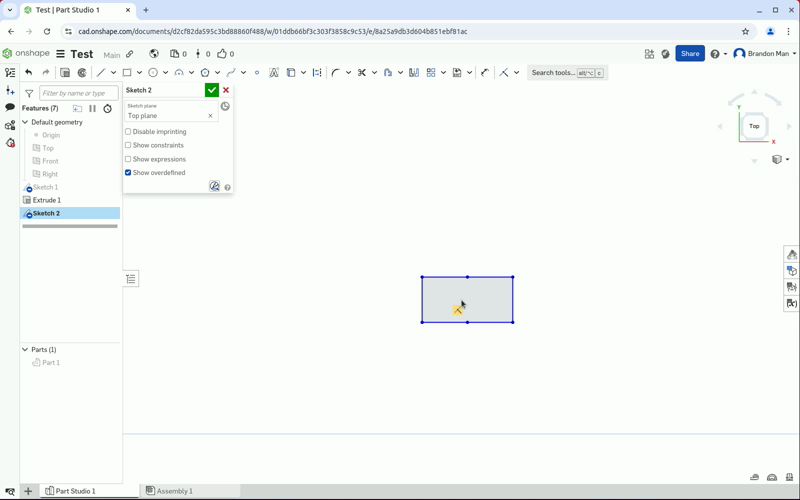
scroll(-6)
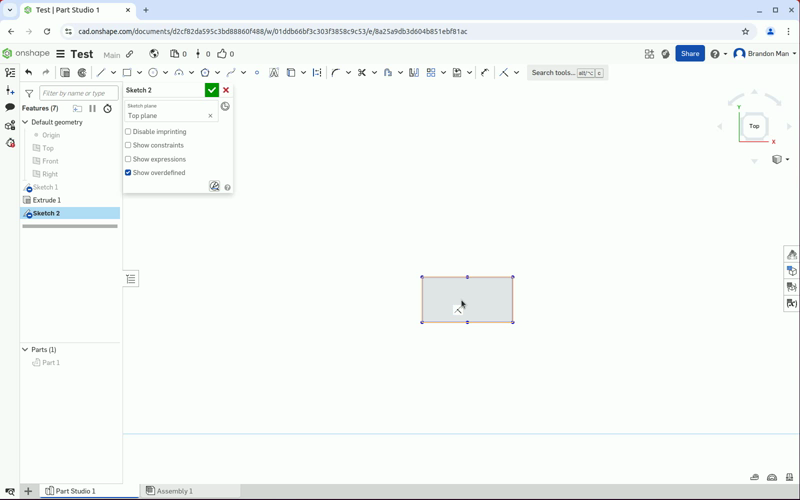
scroll(-6)
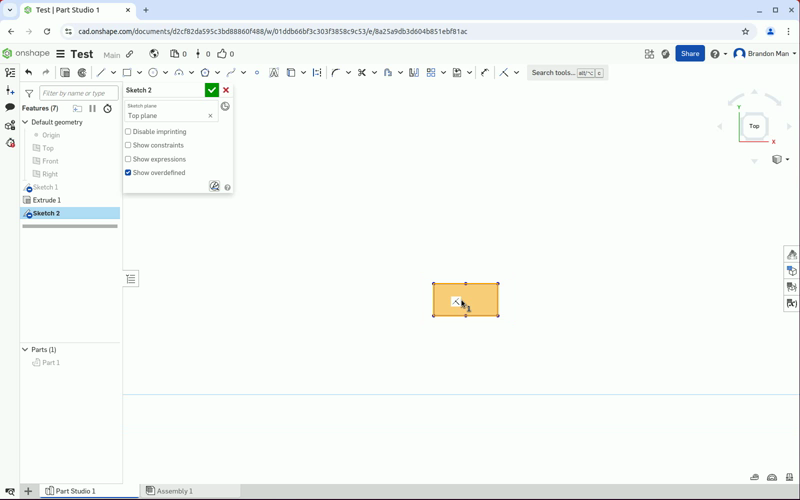
scroll(-6)
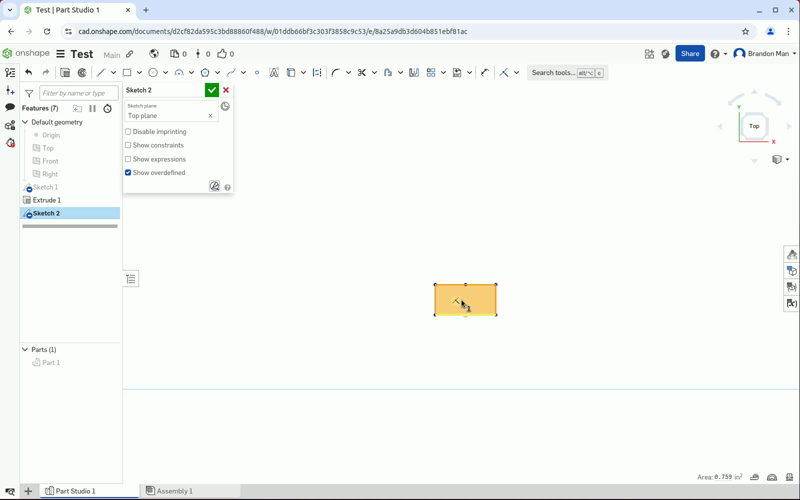
scroll(-6)
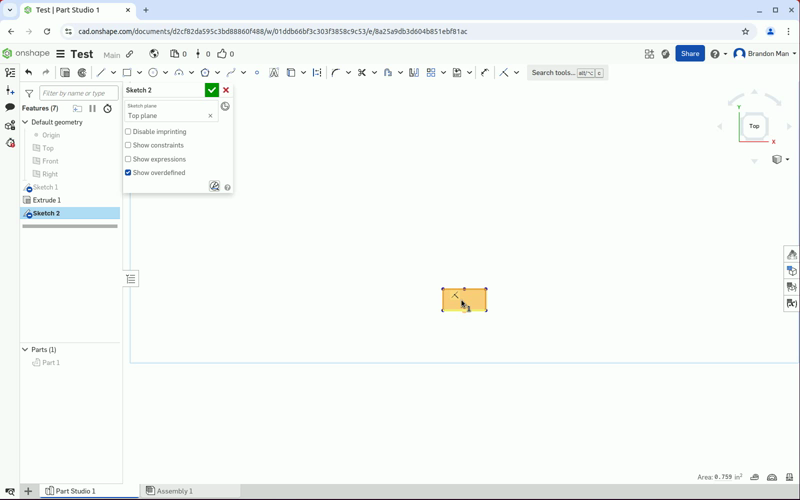
scroll(-6)
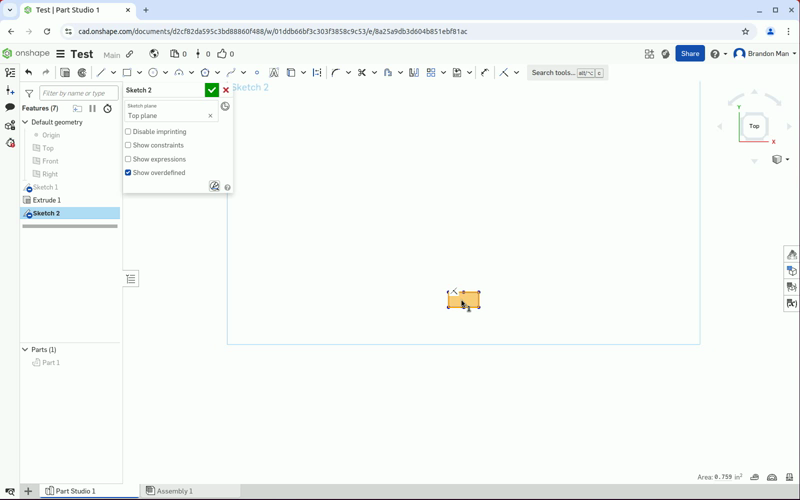
scroll(-6)
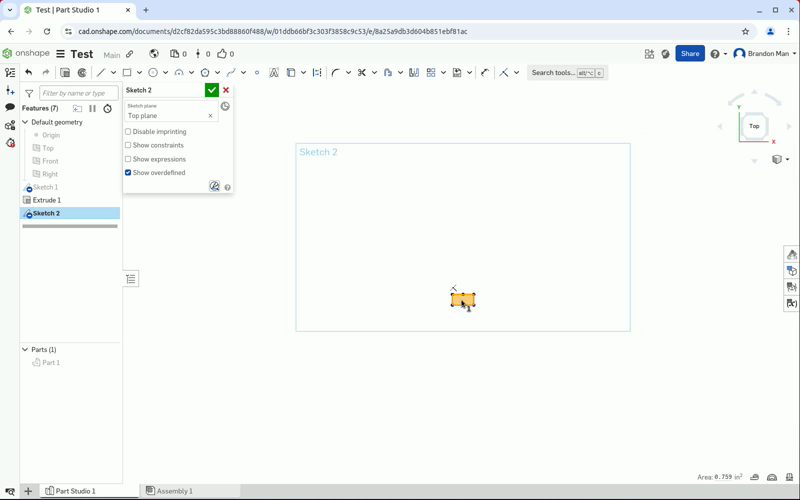
scroll(-6)
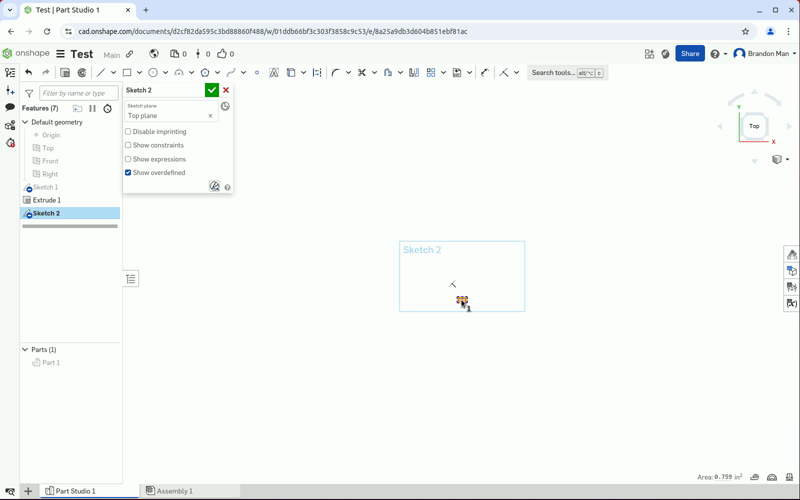
mouse_move(73, 352)
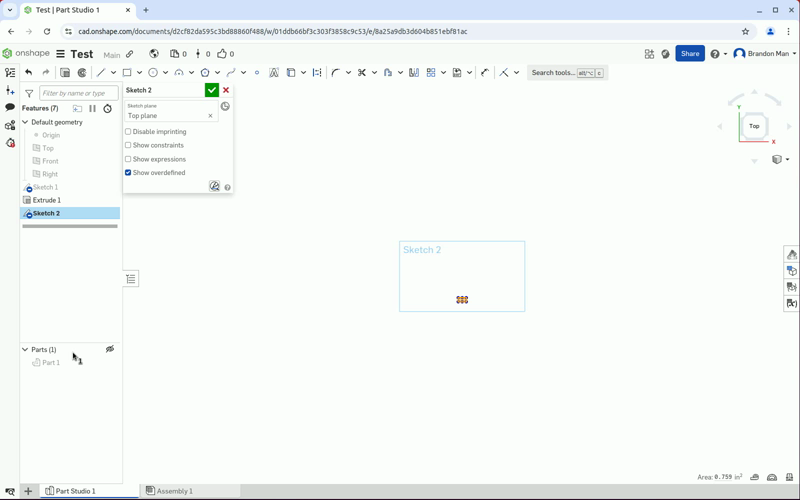
key(shift+y)
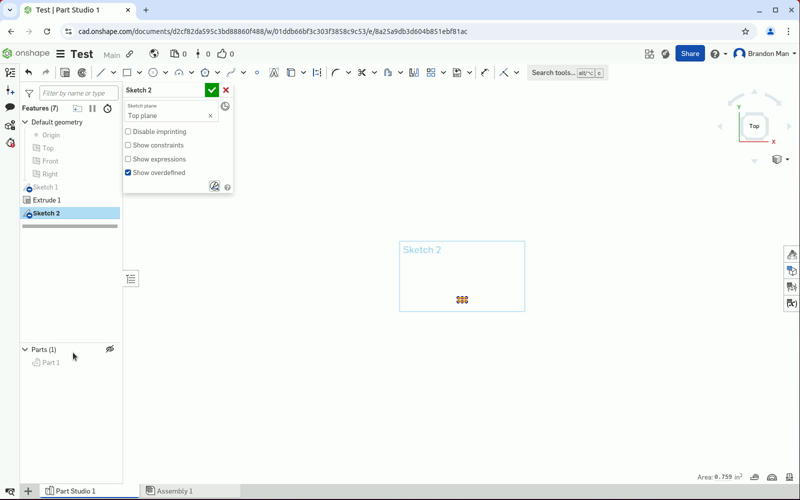
key(shift+e)
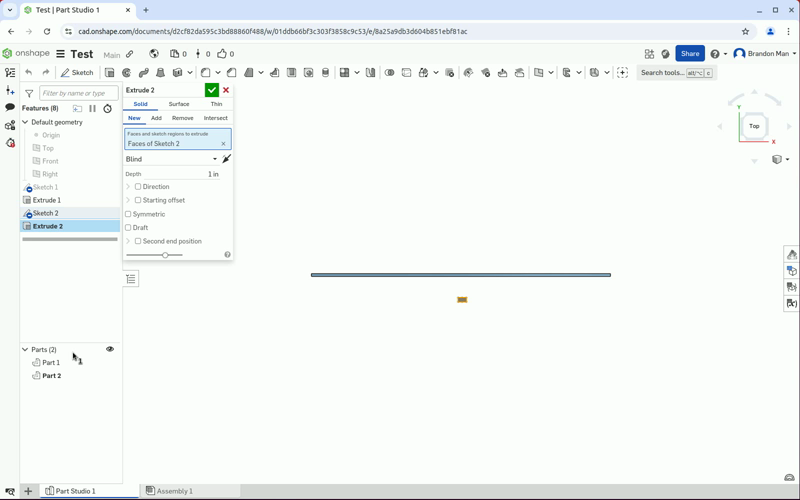
mouse_move(143, 106)
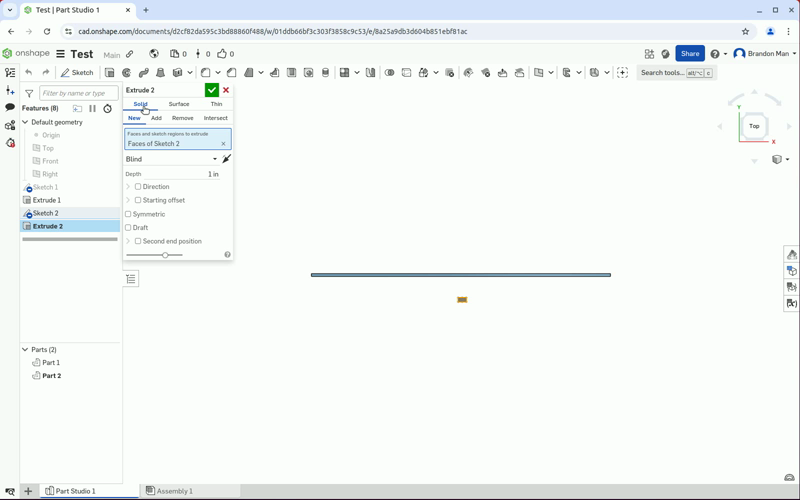
click(143, 106)
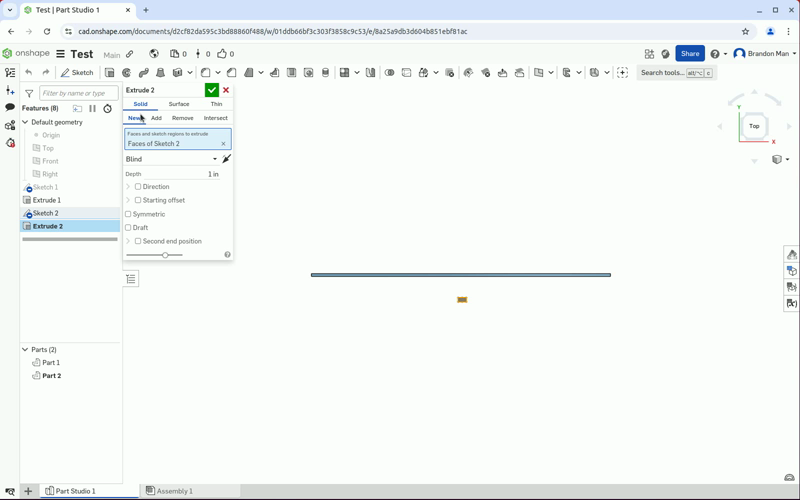
mouse_move(137, 120)
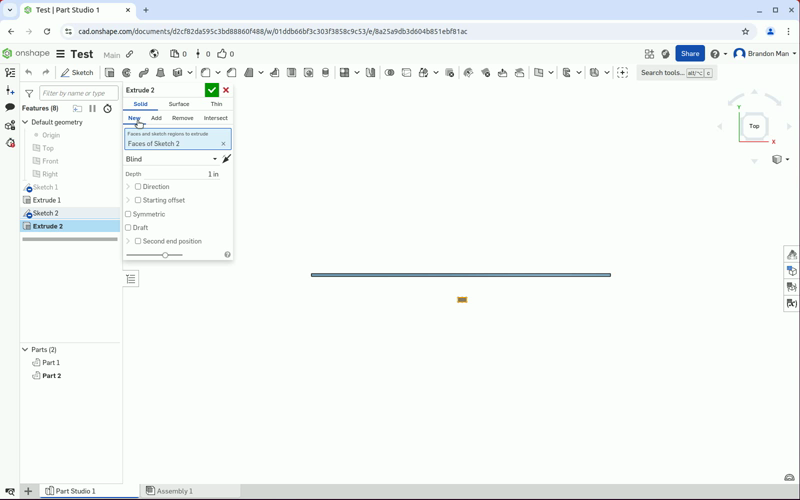
click(137, 120)
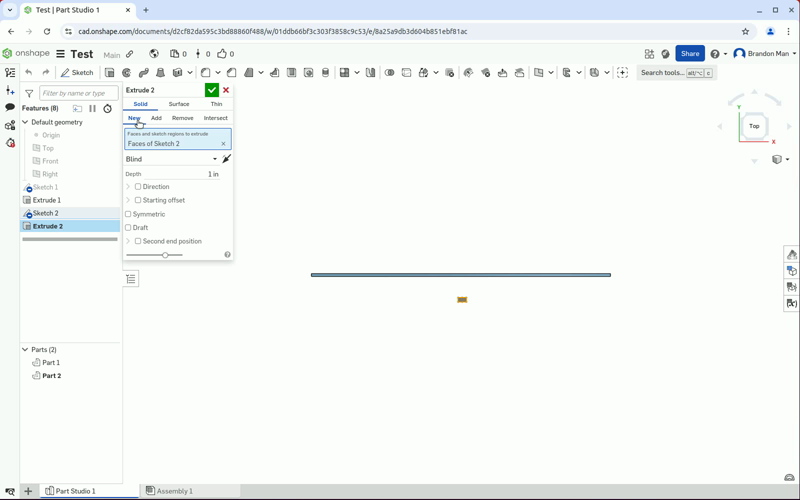
key(tab, 4)
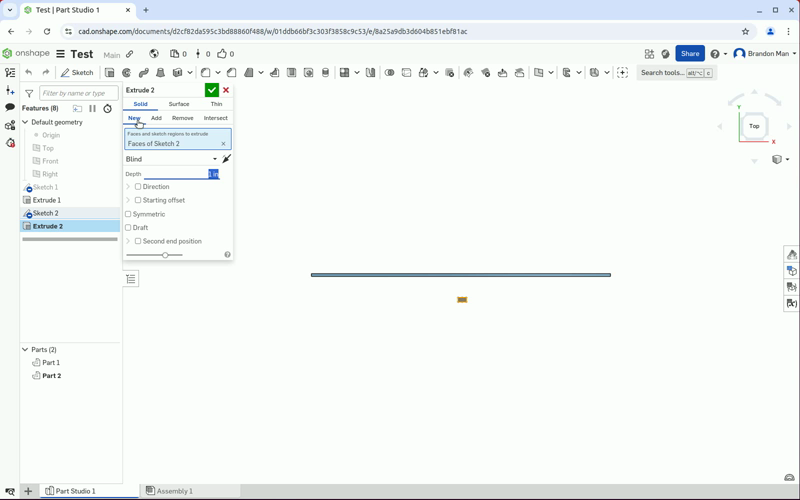
text(-0.241)
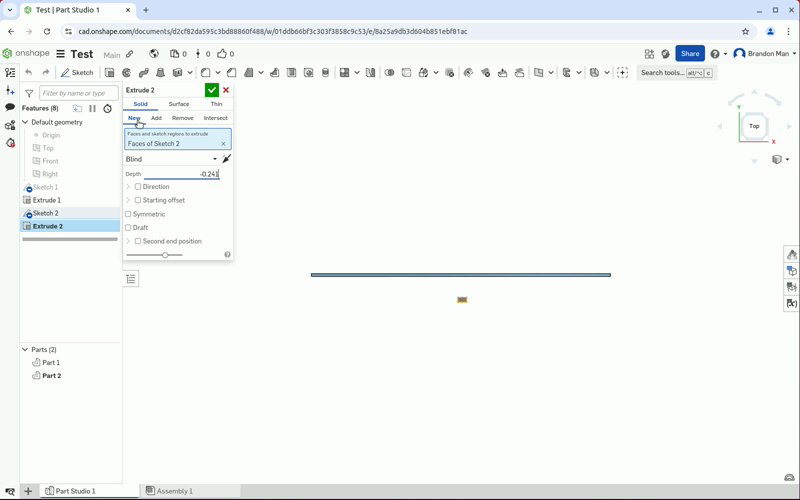
key(enter)
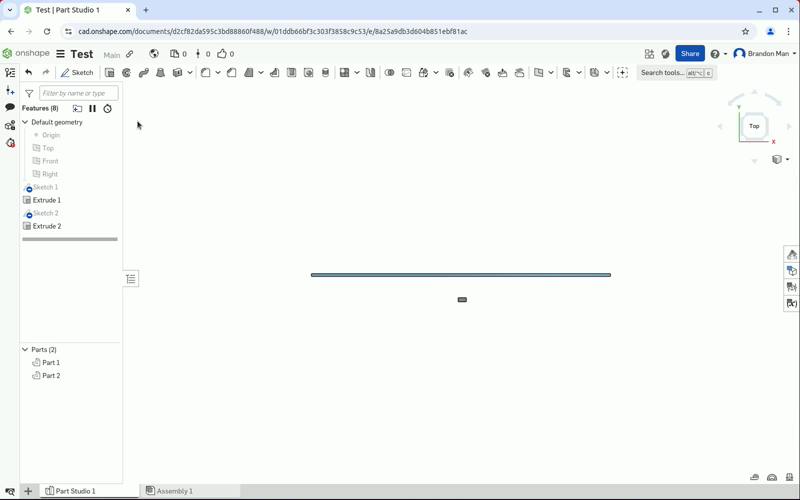
key(shift+h)
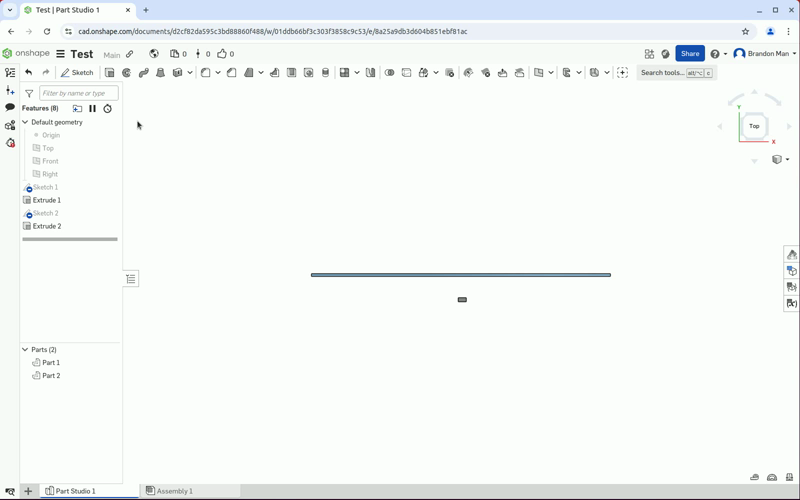
key(shift+h)
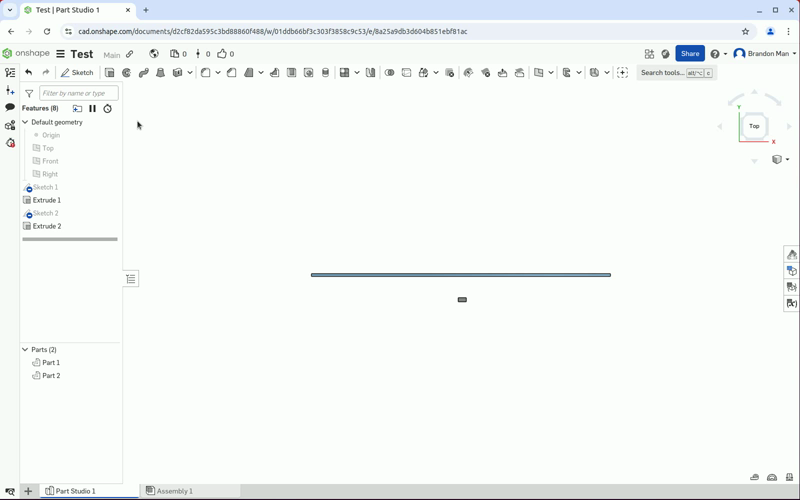
mouse_move(73, 189)
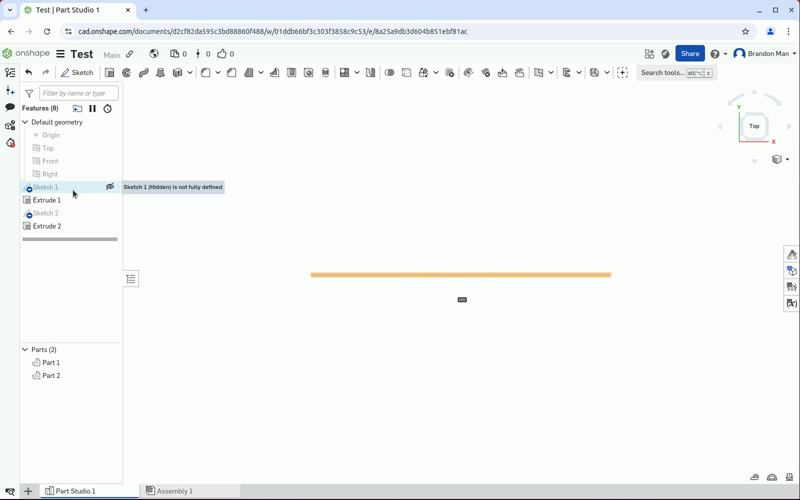
click(73, 189)
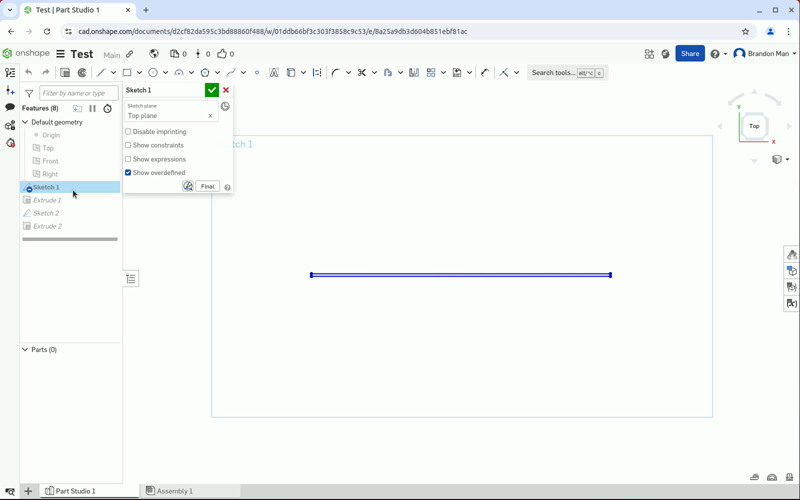
mouse_move(229, 92)
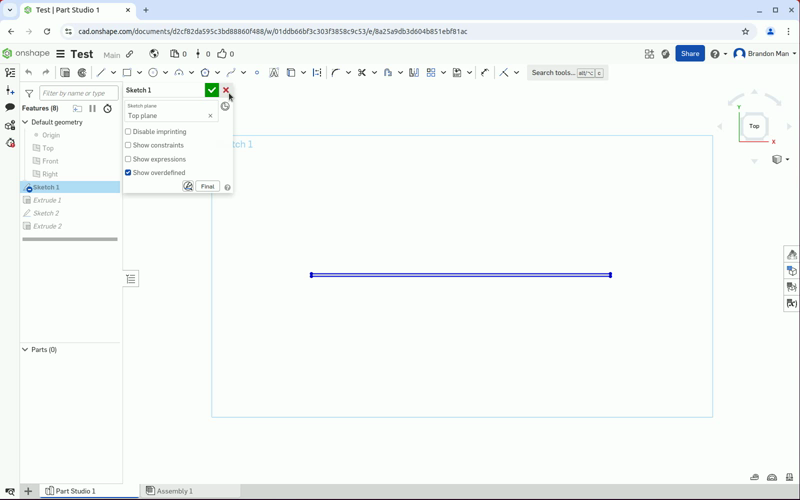
click(229, 92)
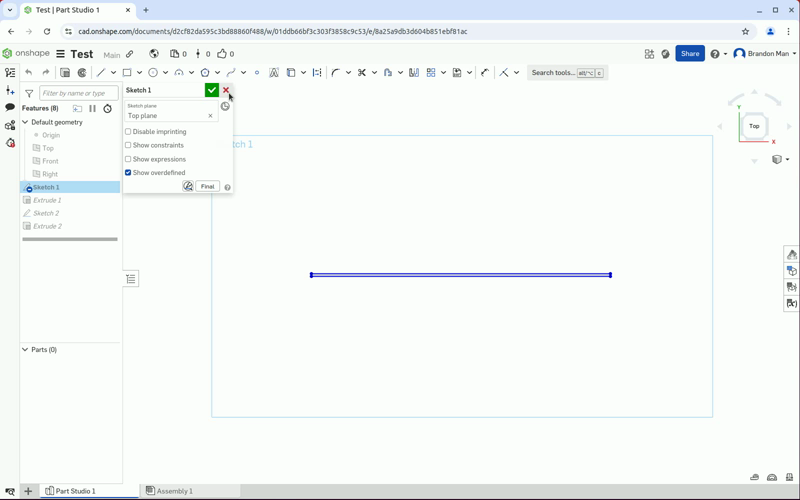
key(shift+s)
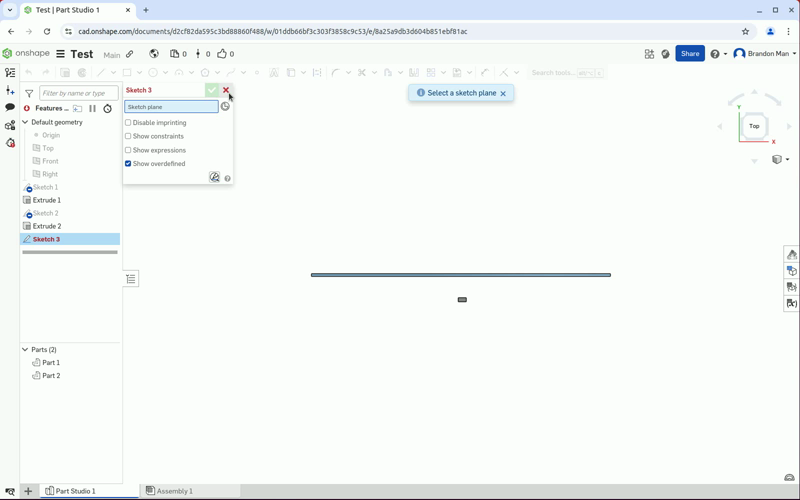
mouse_move(73, 150)
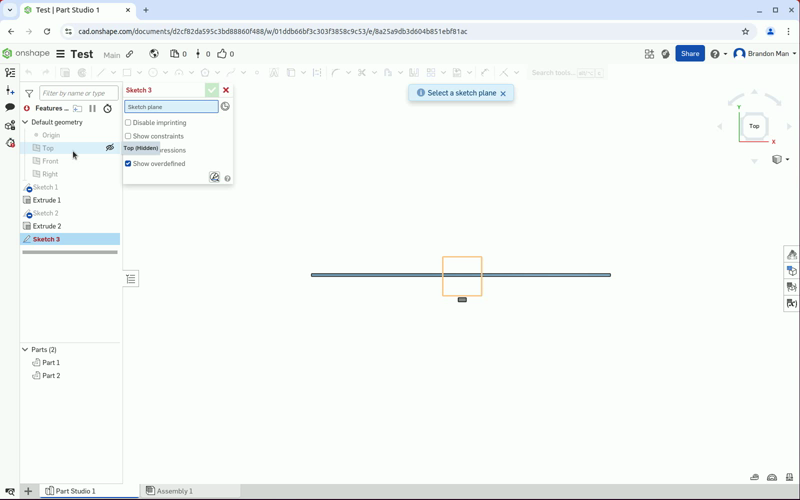
click(73, 150)
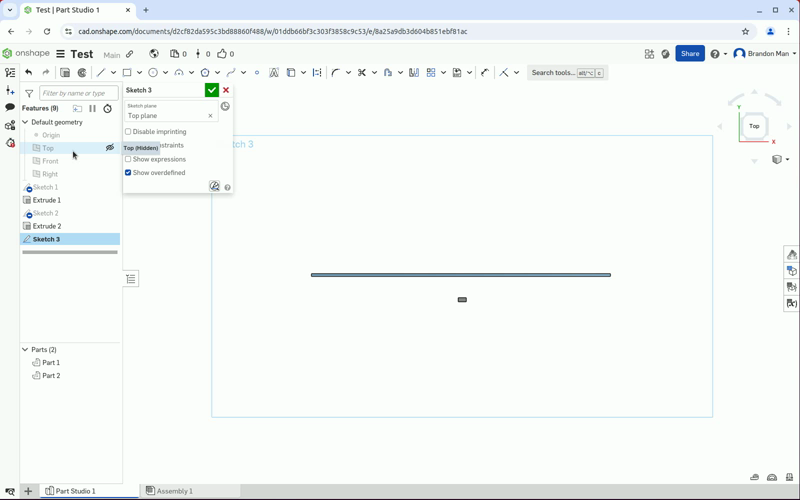
mouse_move(73, 352)
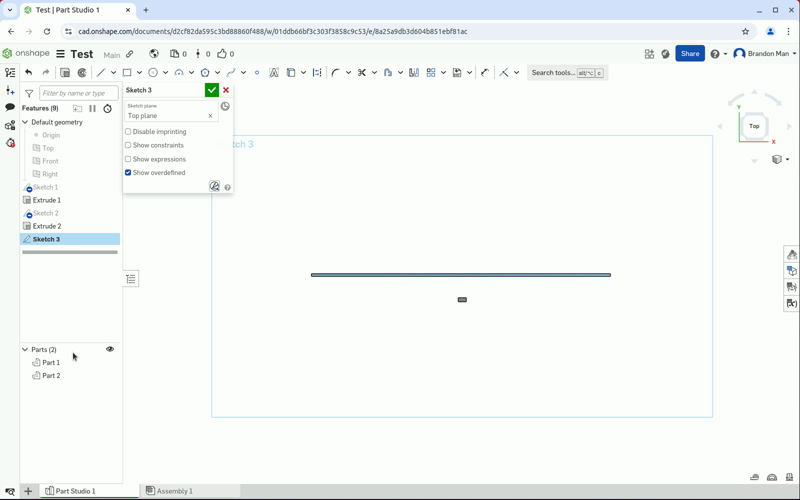
key(y)
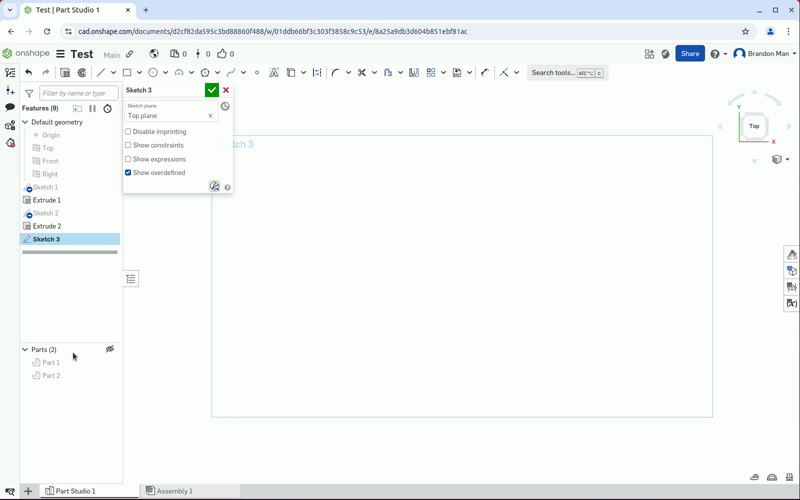
key(l)
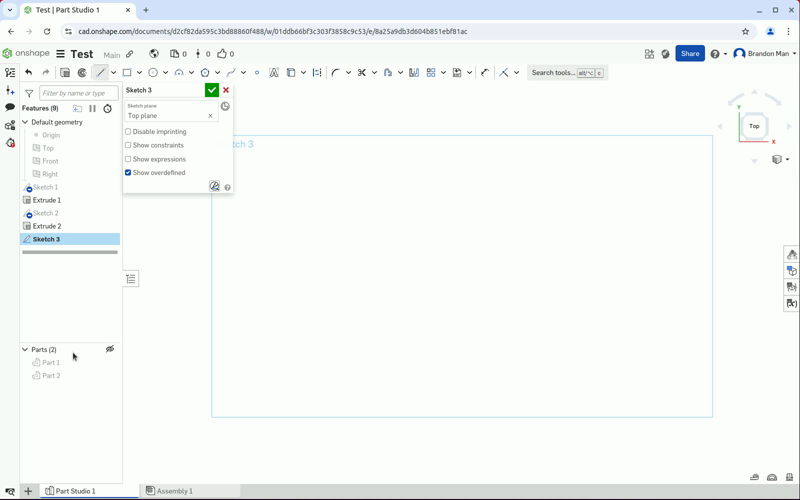
key_down(shift)
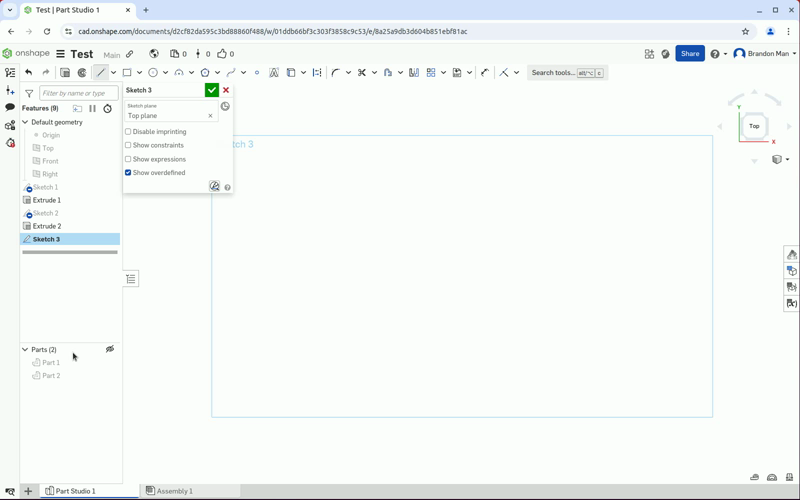
mouse_move(459, 320)
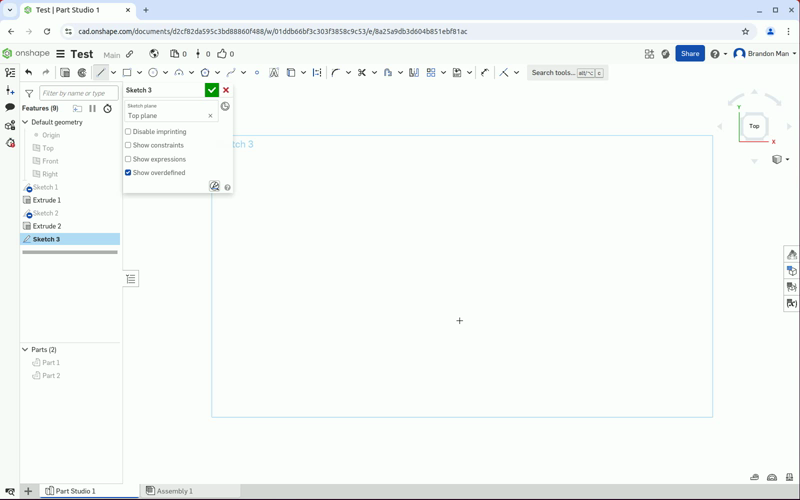
click(459, 320)
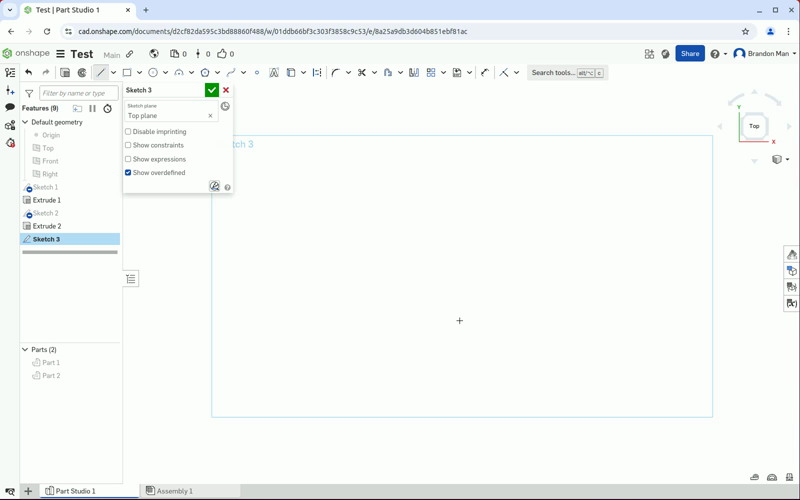
key_up(shift)
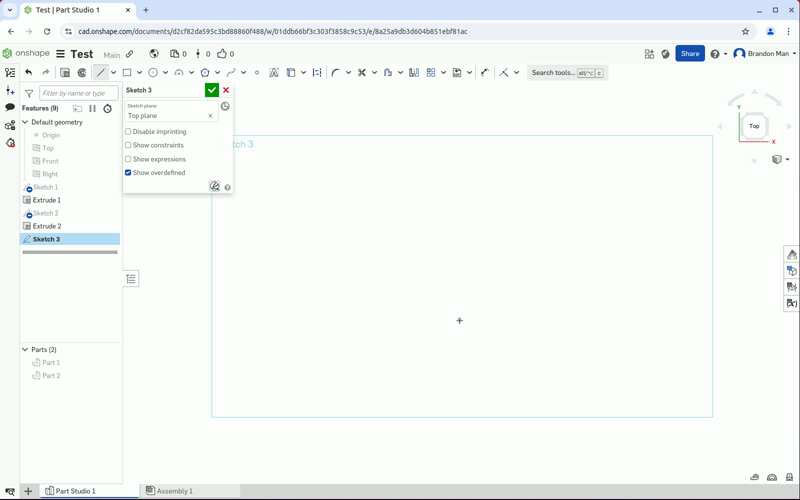
key_down(shift)
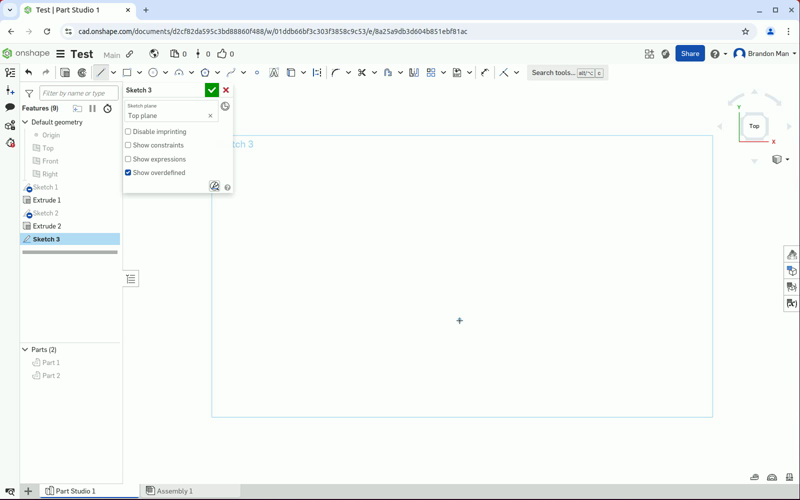
mouse_move(489, 320)
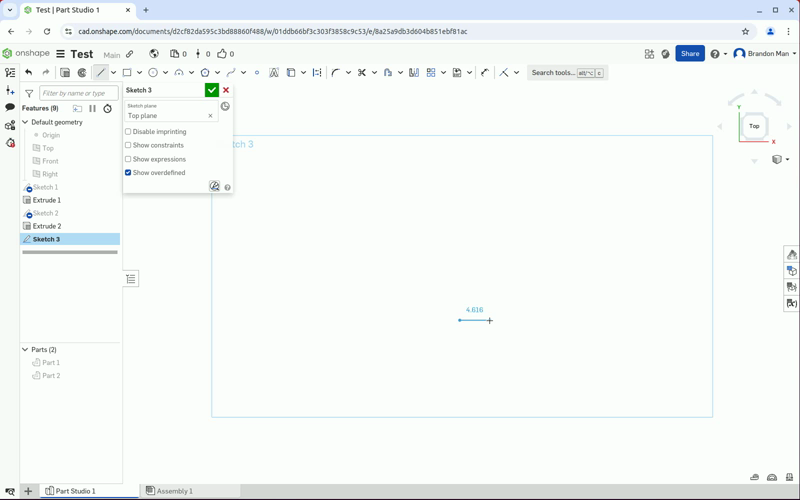
mouse_move(461, 320)
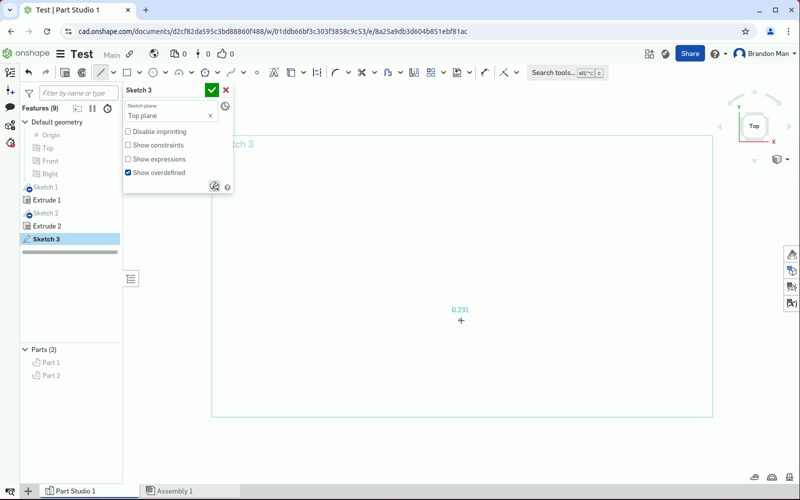
scroll(6)
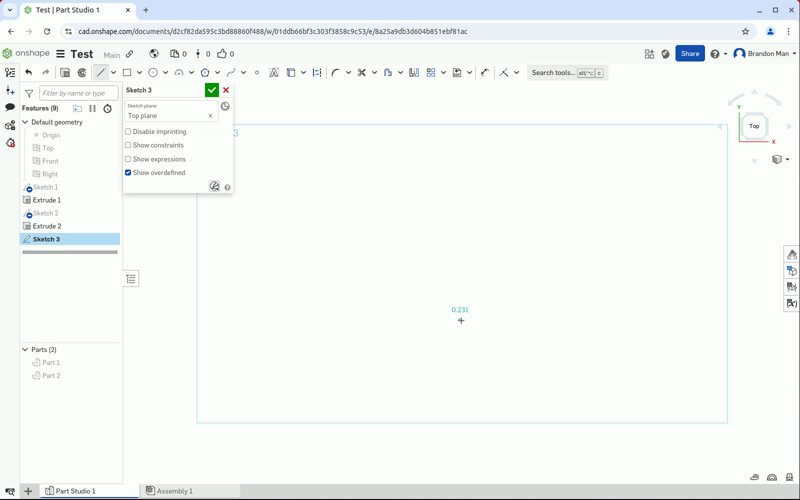
scroll(6)
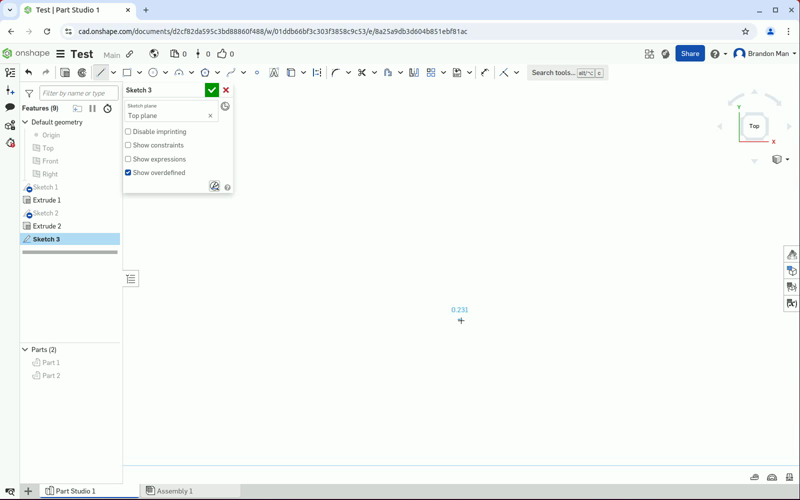
scroll(6)
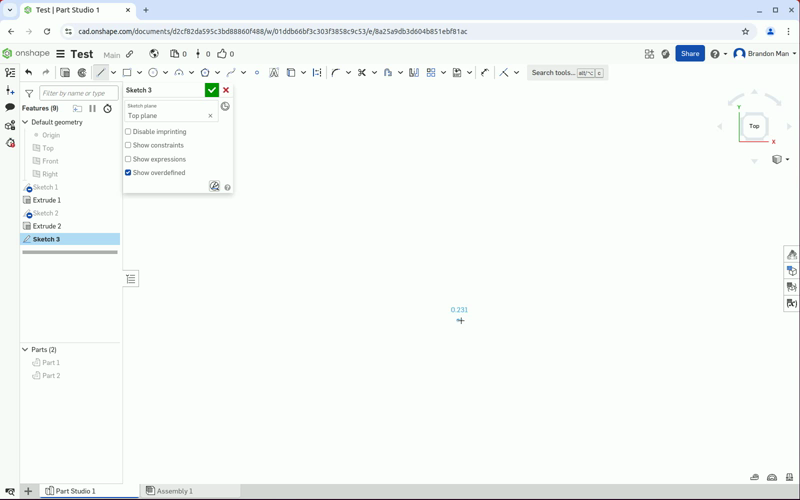
scroll(6)
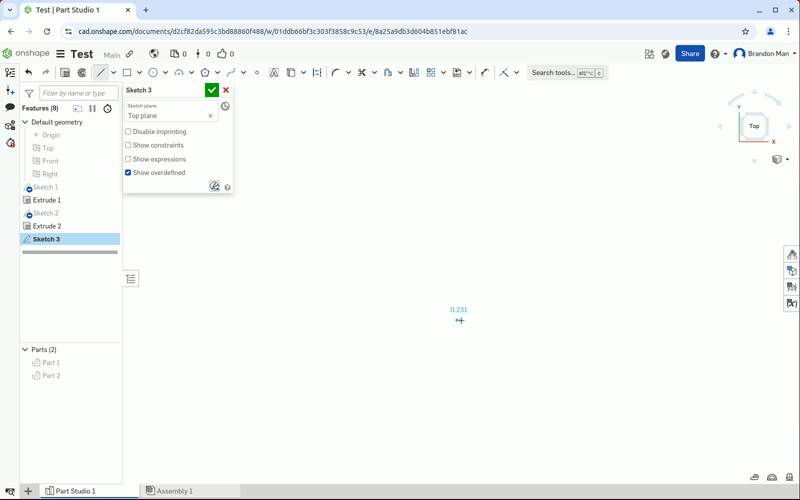
scroll(6)
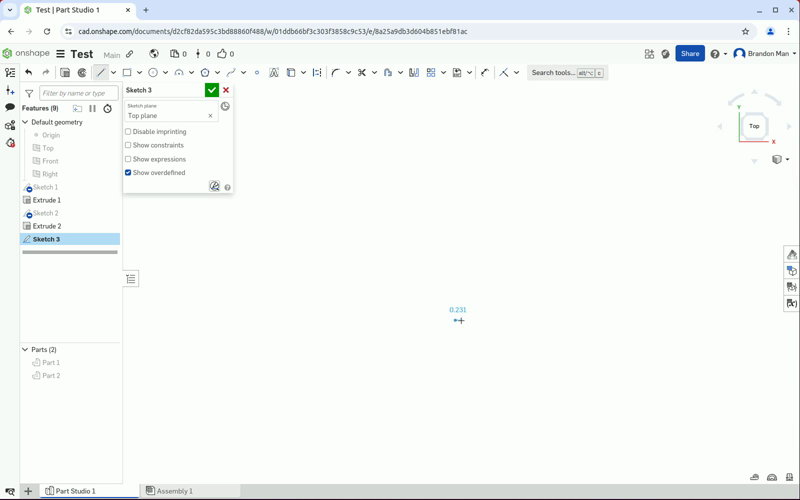
scroll(6)
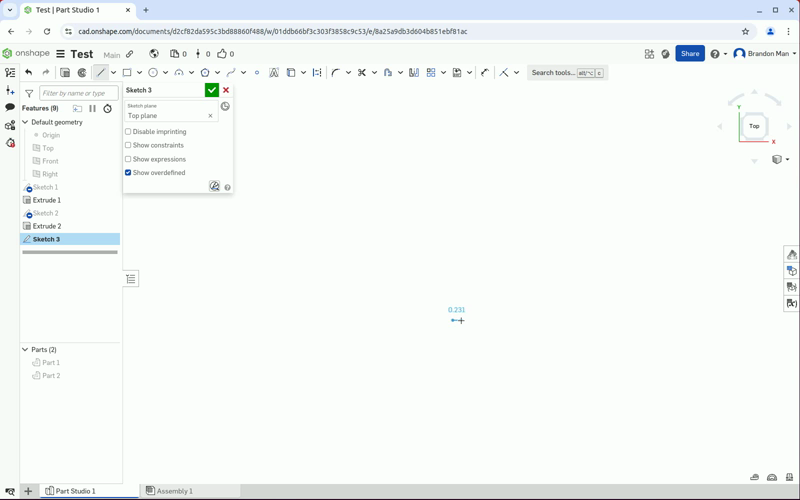
scroll(6)
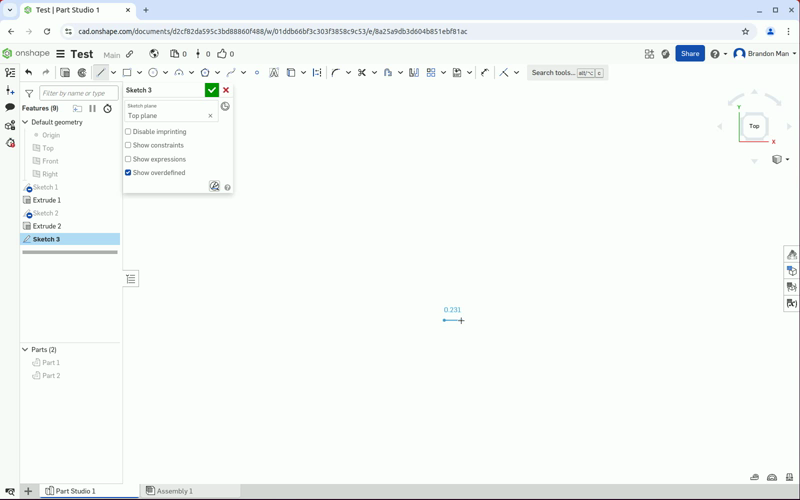
click(461, 320)
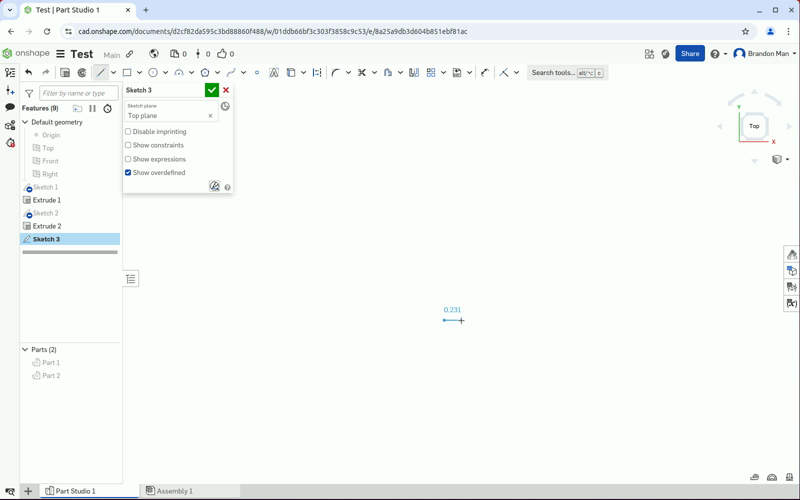
scroll(-6)
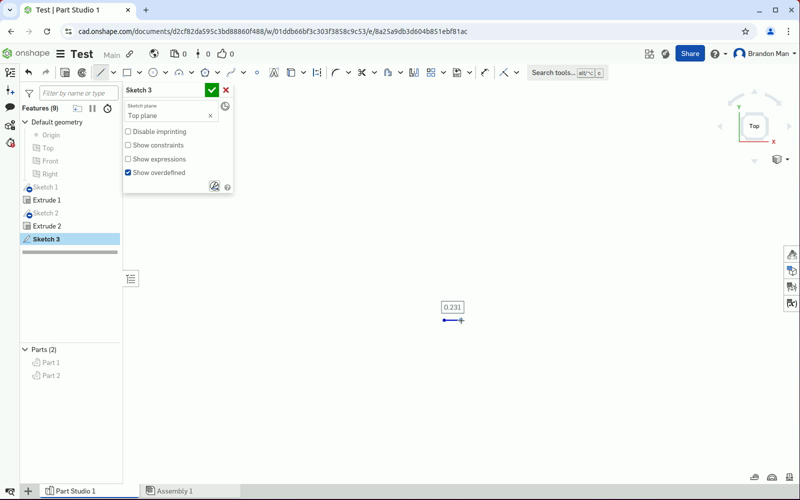
scroll(-6)
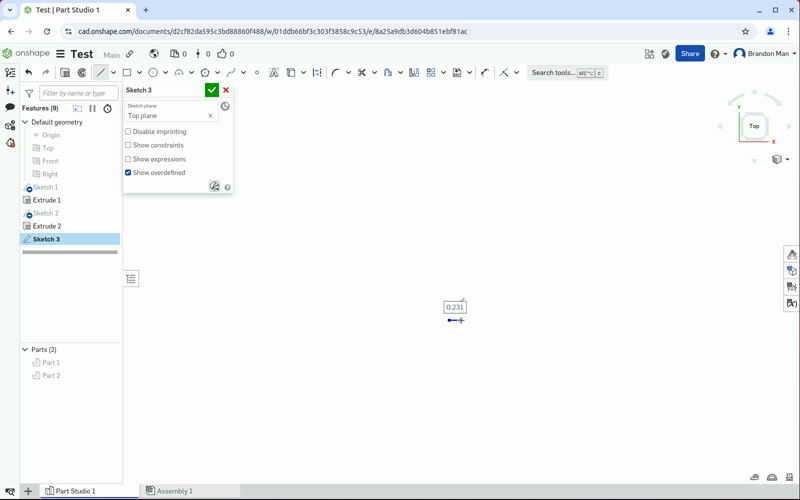
scroll(-6)
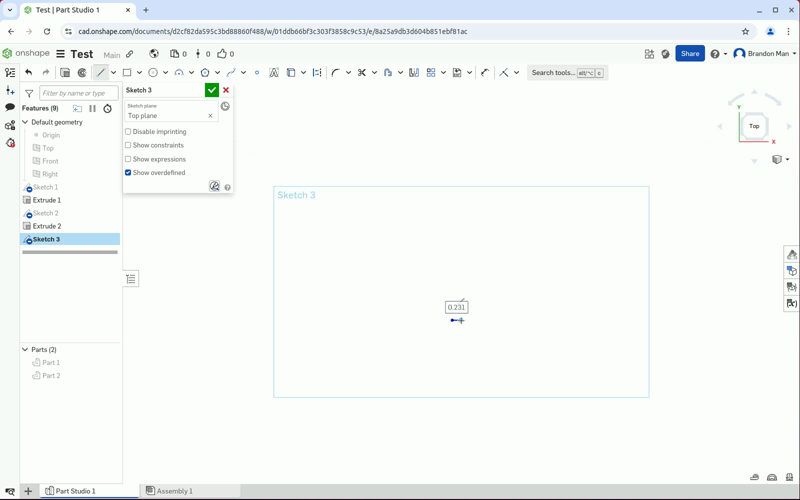
scroll(-6)
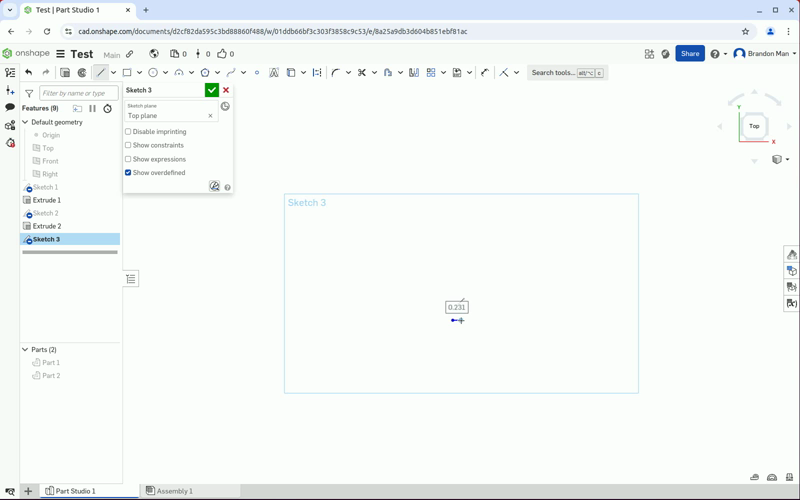
scroll(-6)
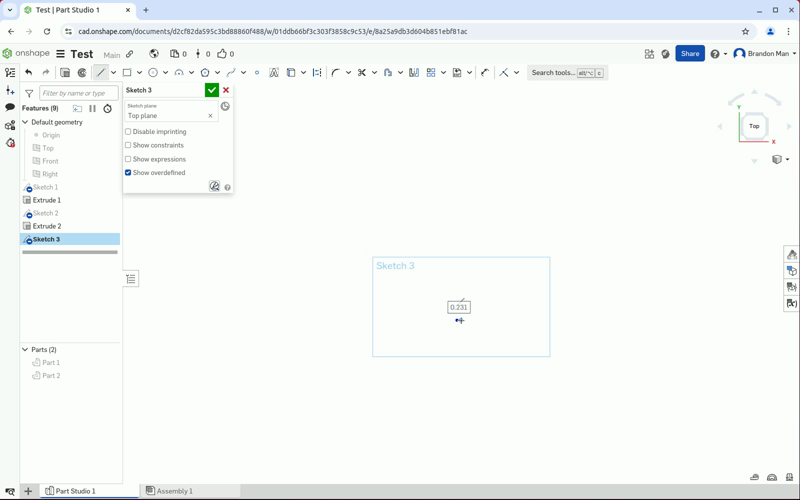
scroll(-6)
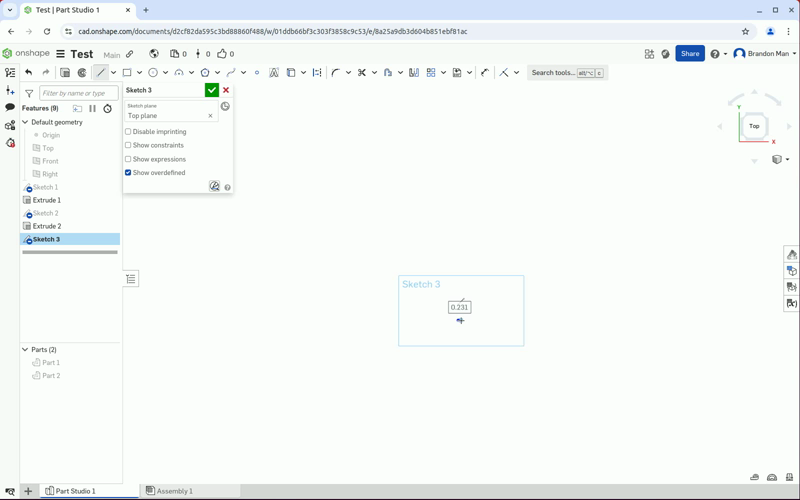
scroll(-6)
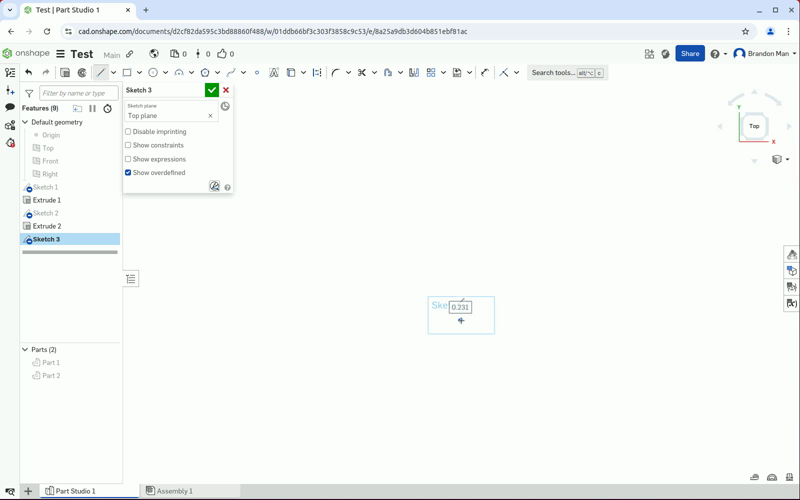
key_up(shift)
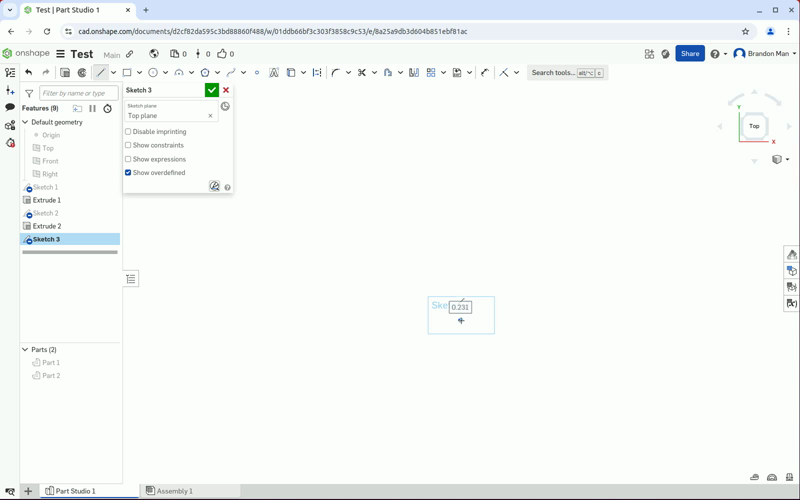
key_down(shift)
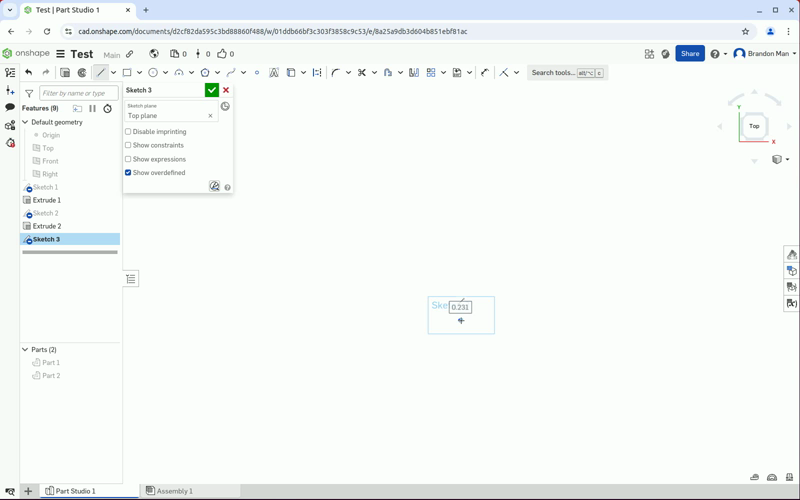
mouse_move(491, 320)
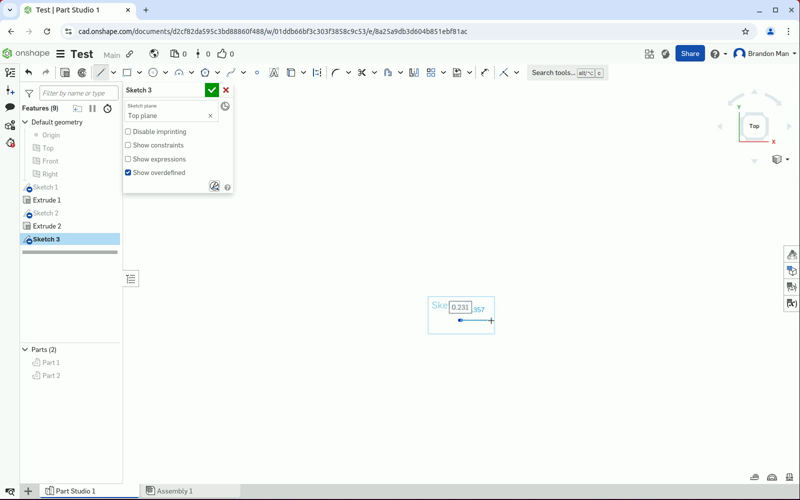
mouse_move(463, 320)
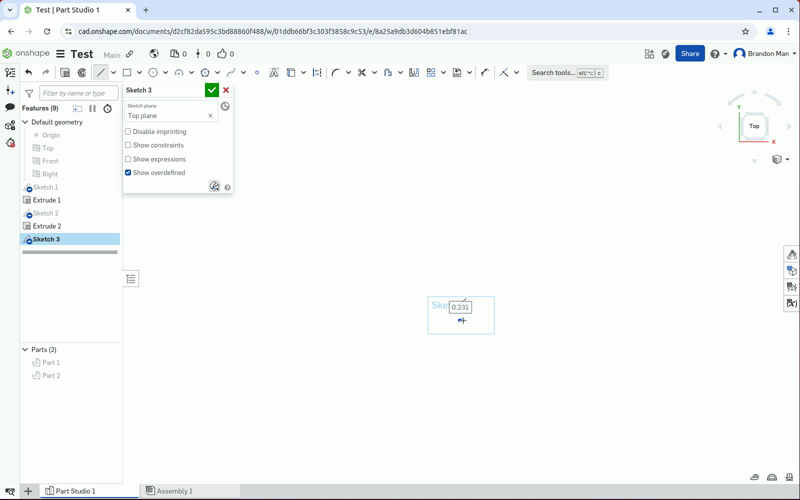
scroll(6)
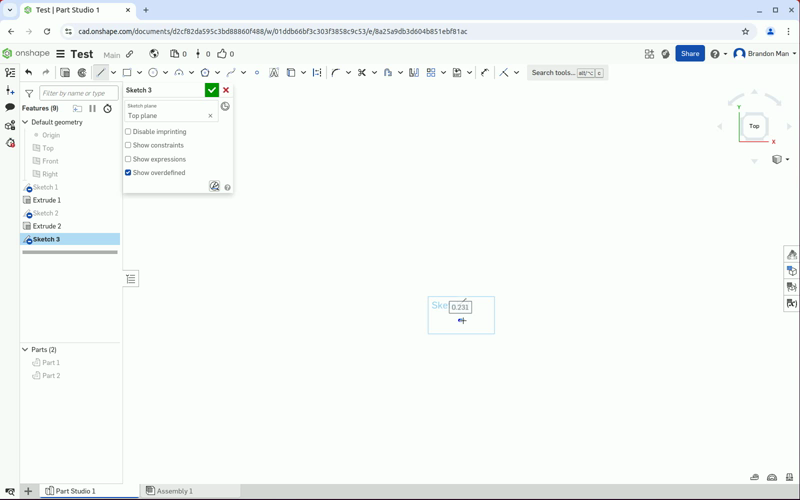
scroll(6)
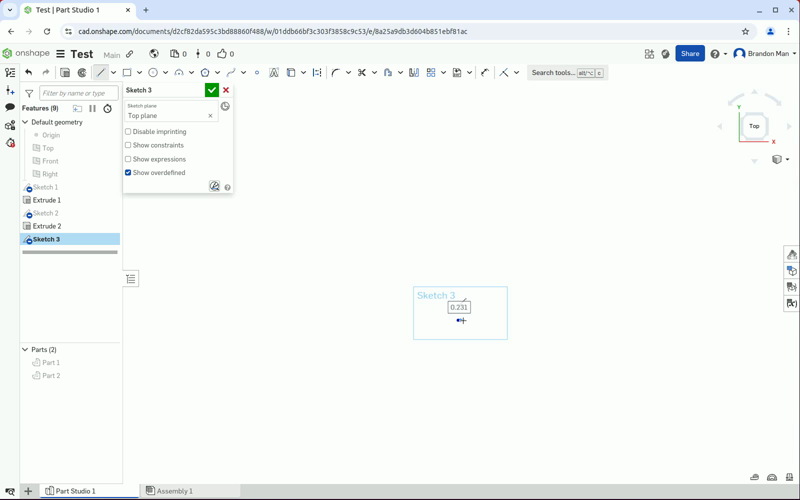
scroll(6)
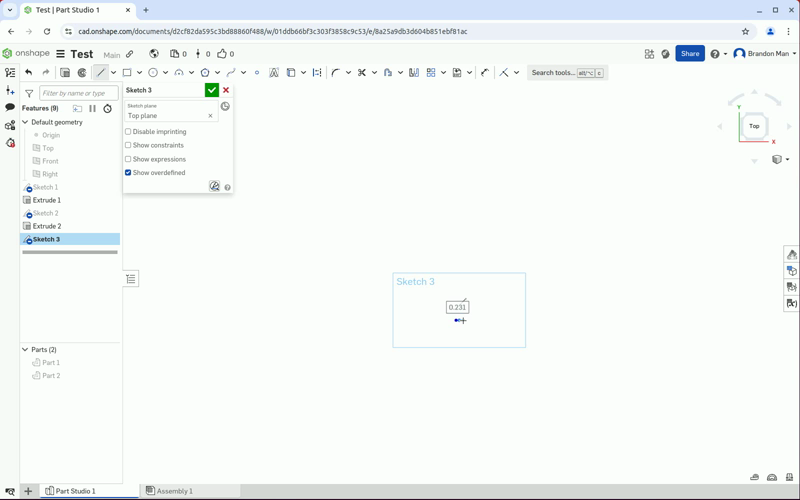
scroll(6)
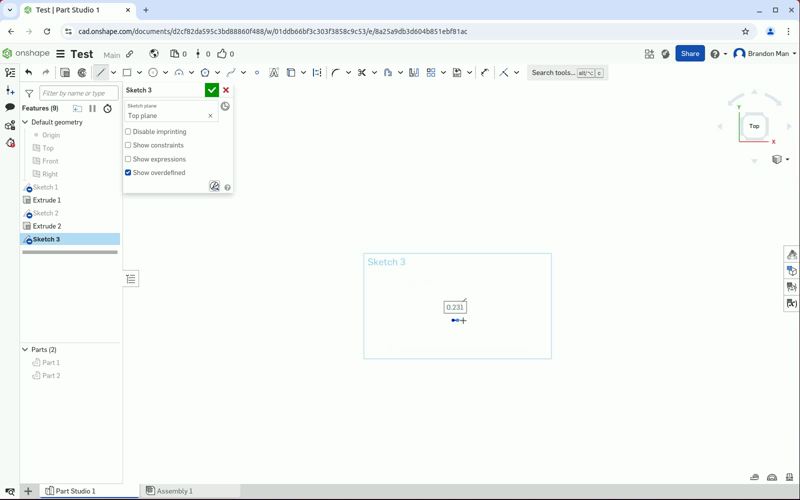
scroll(6)
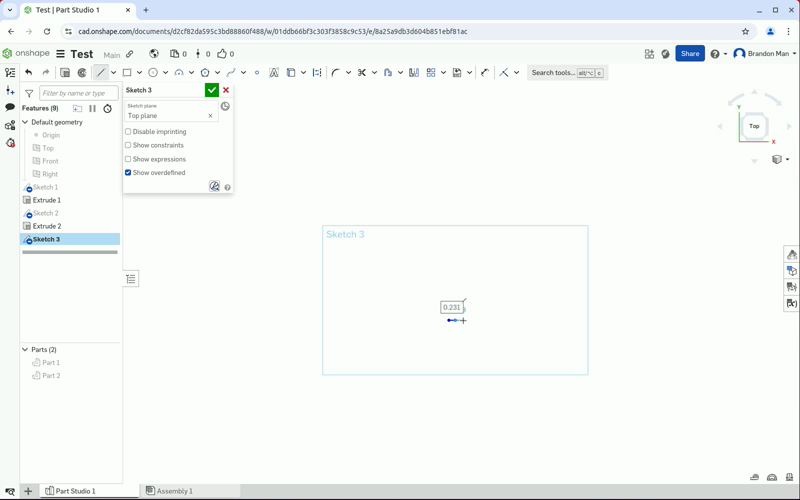
scroll(6)
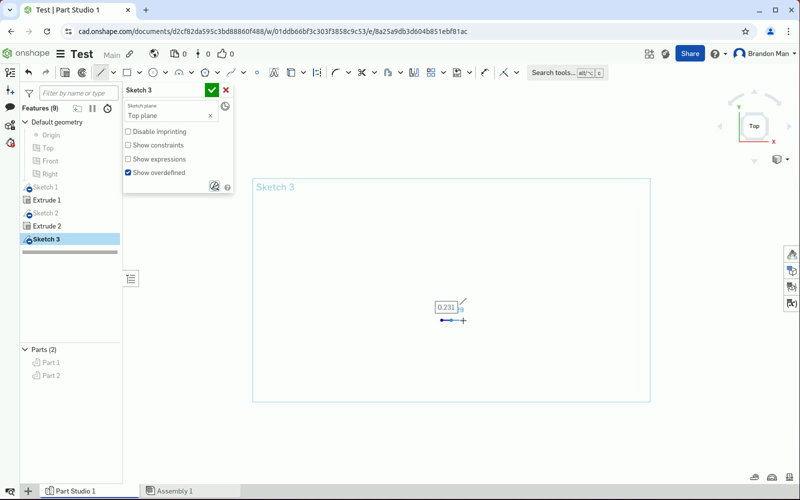
scroll(6)
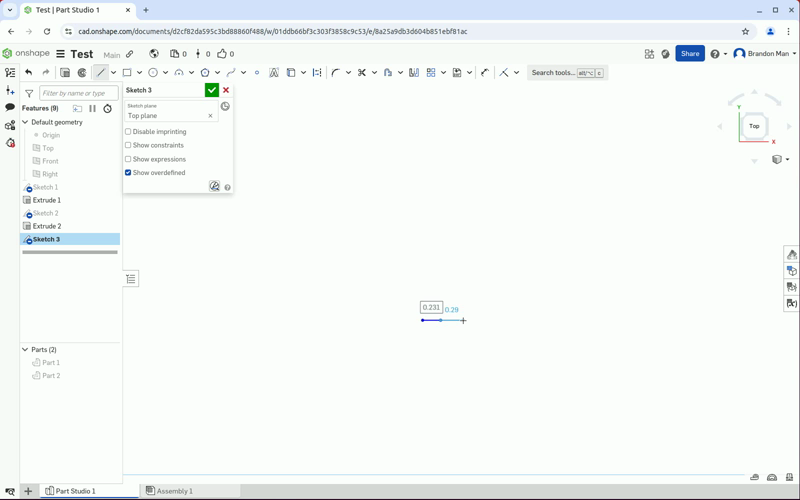
click(463, 320)
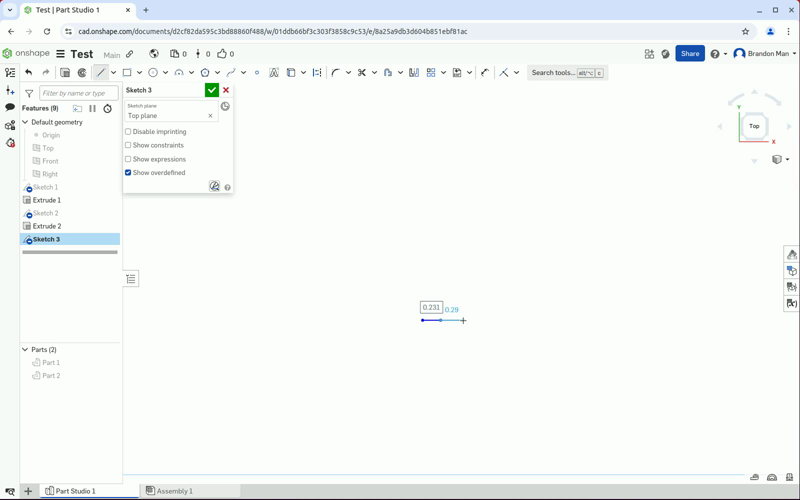
scroll(-6)
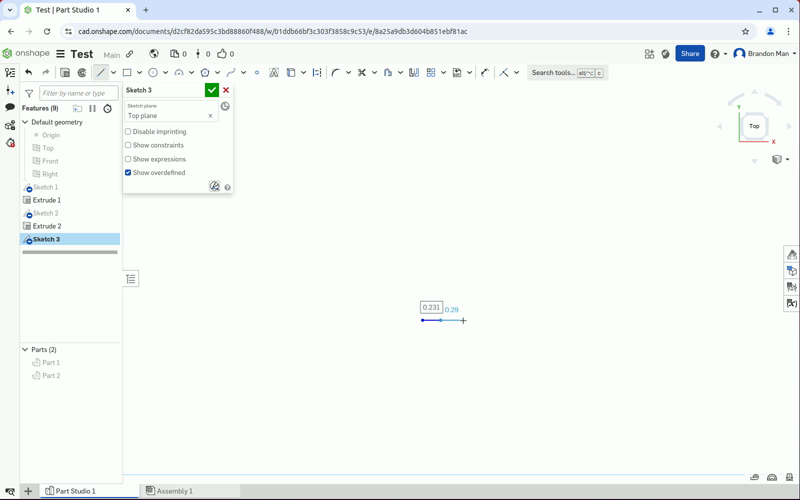
scroll(-6)
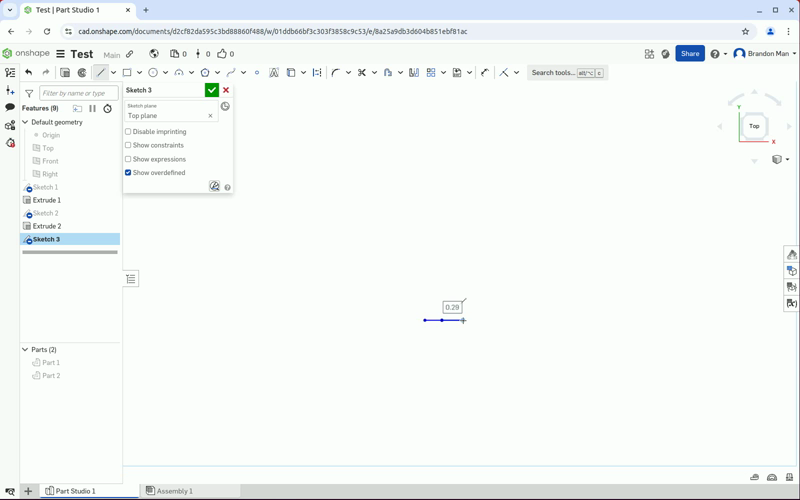
scroll(-6)
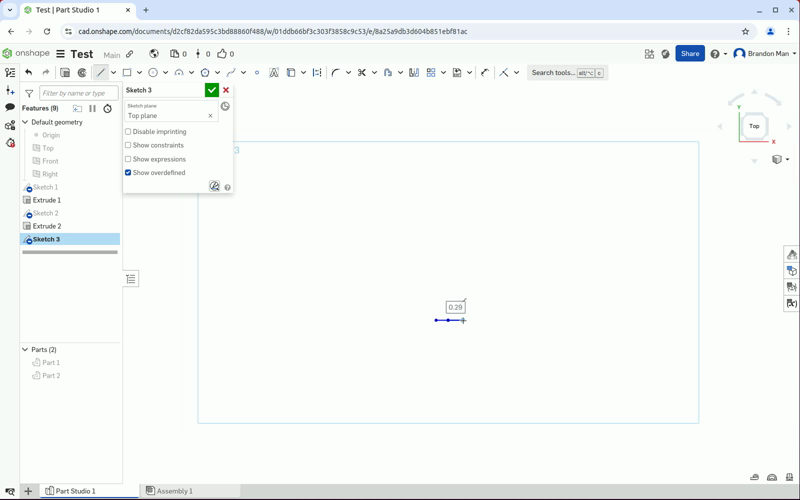
scroll(-6)
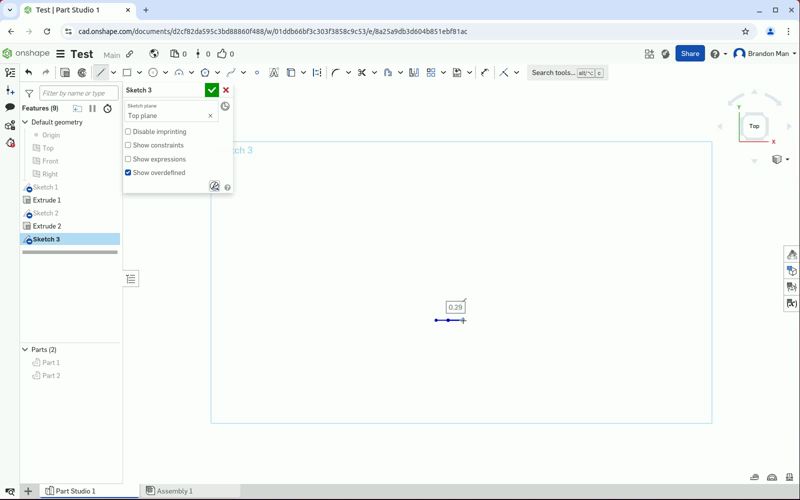
scroll(-6)
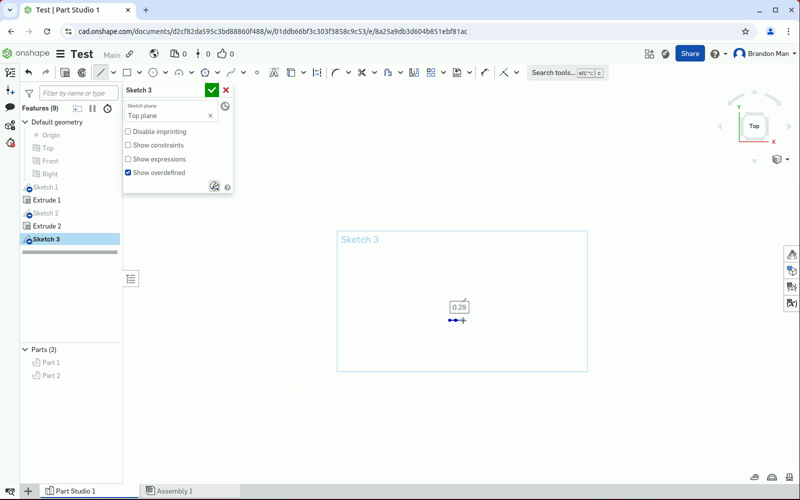
scroll(-6)
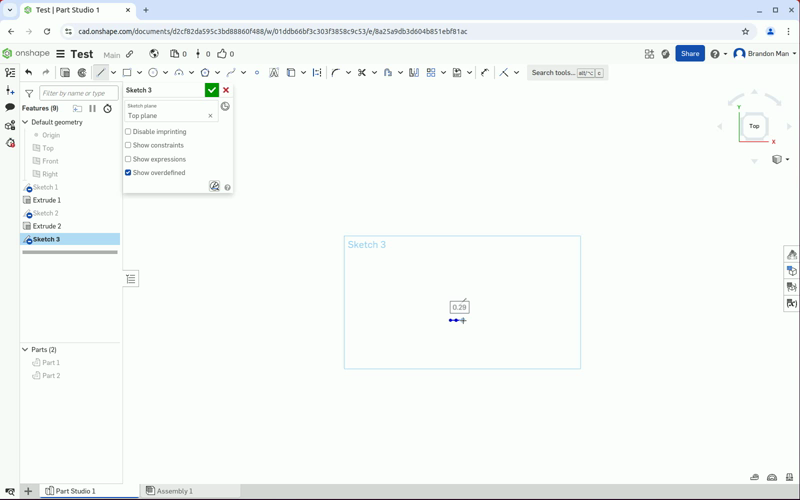
scroll(-6)
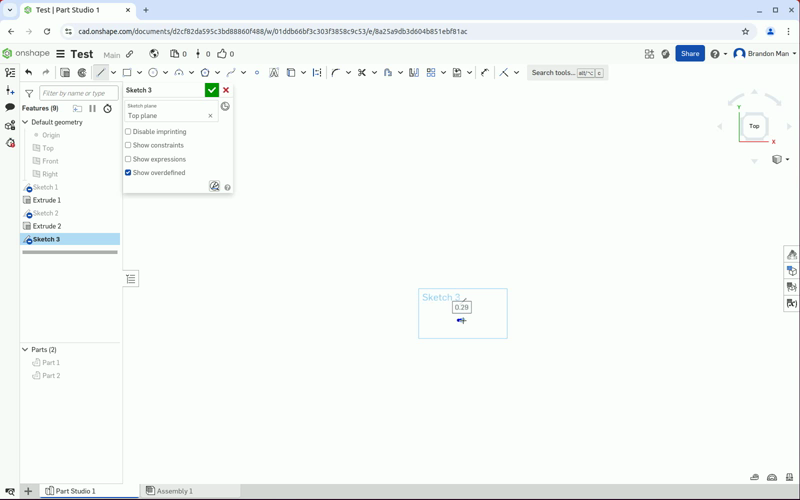
key_up(shift)
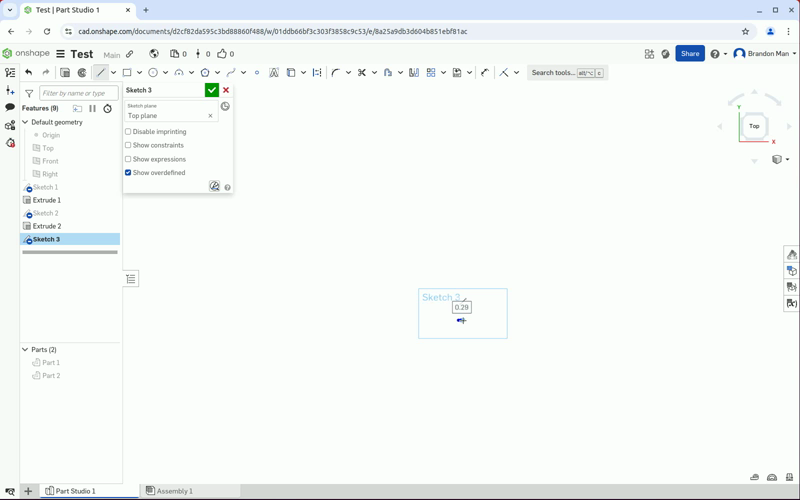
key_down(shift)
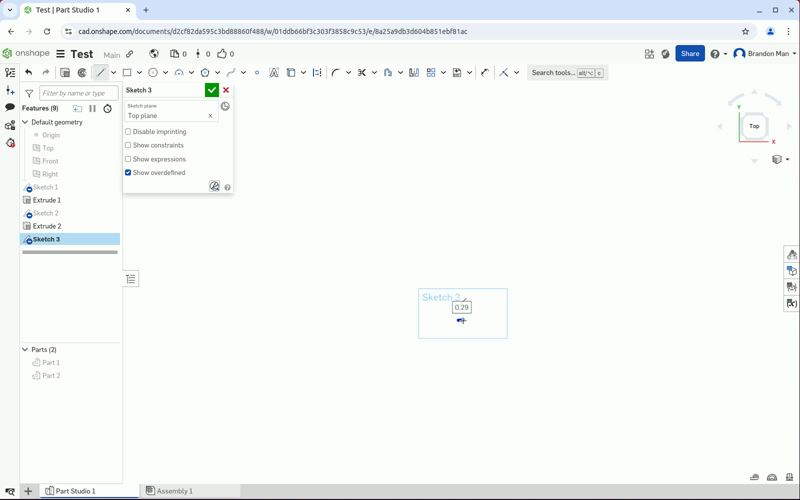
mouse_move(493, 320)
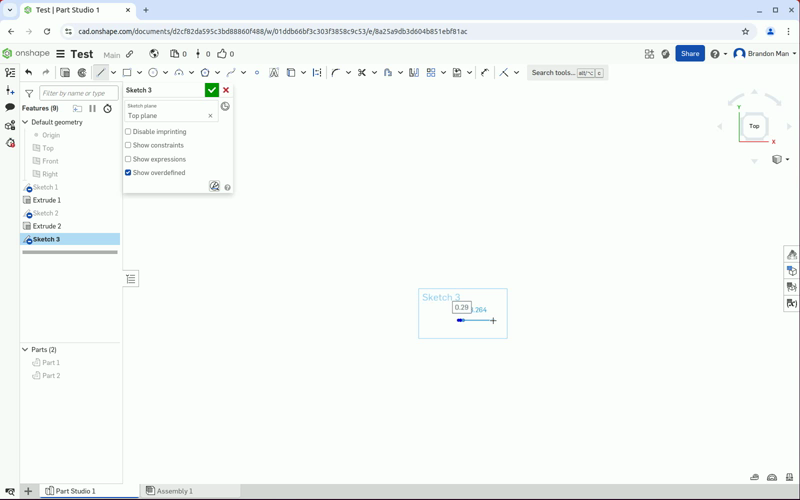
mouse_move(463, 318)
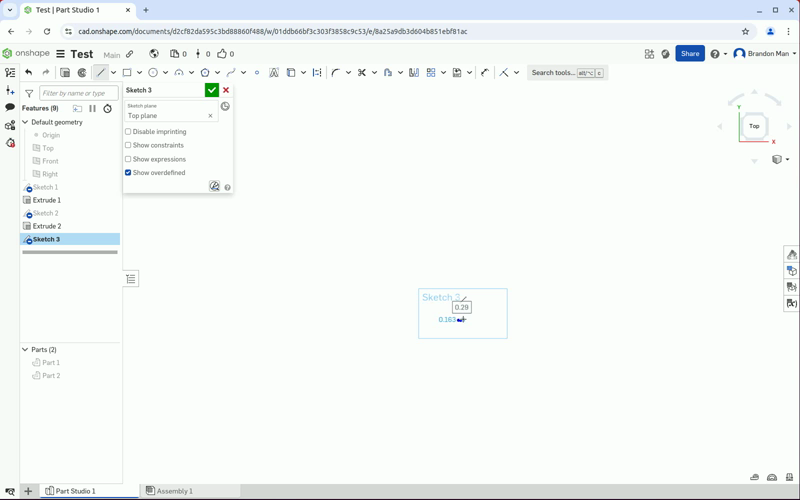
scroll(6)
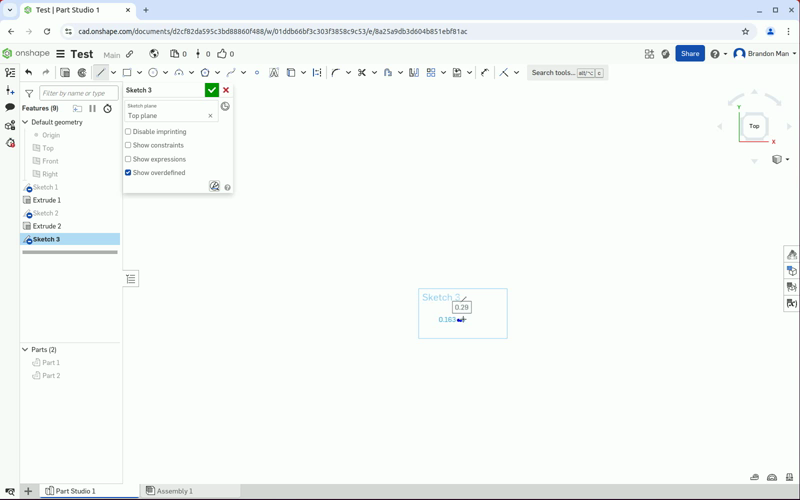
scroll(6)
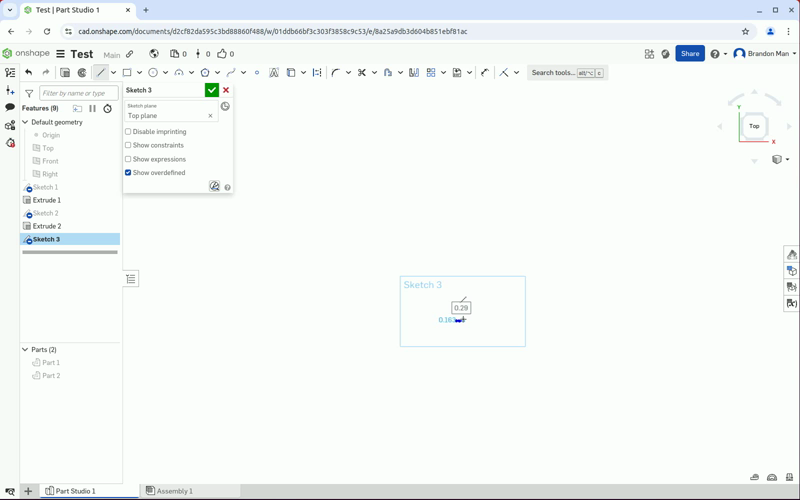
scroll(6)
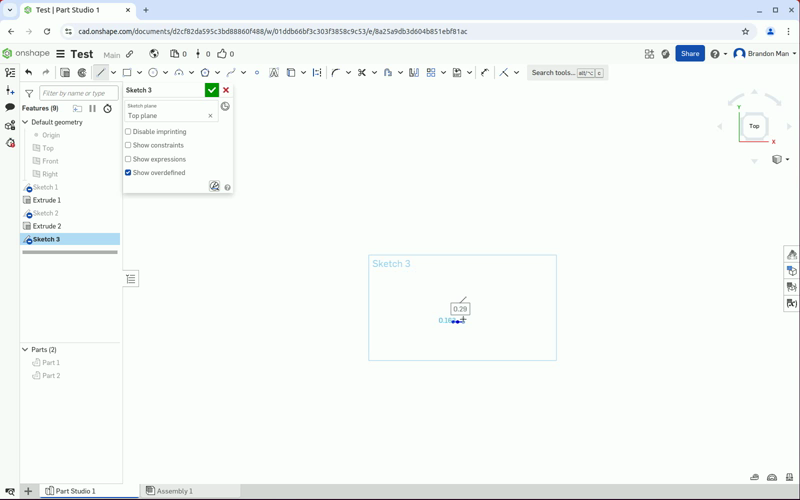
scroll(6)
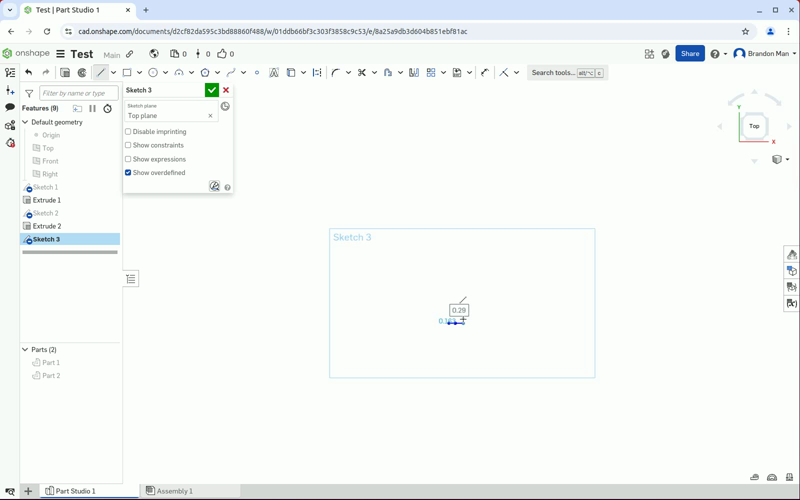
scroll(6)
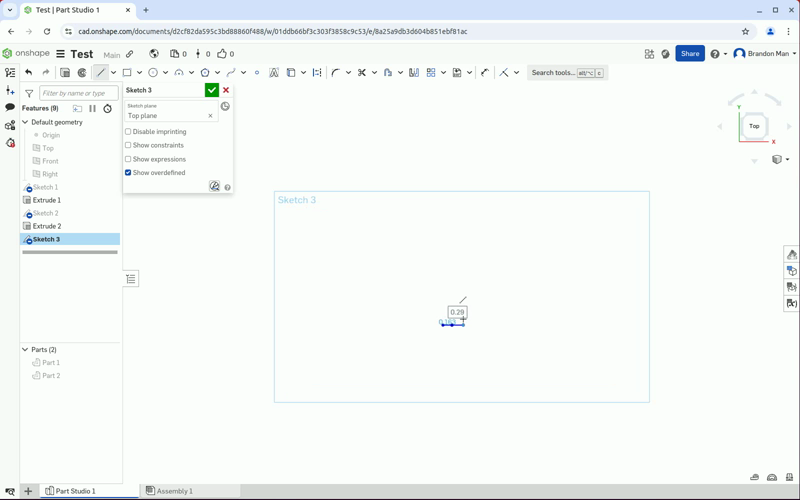
scroll(6)
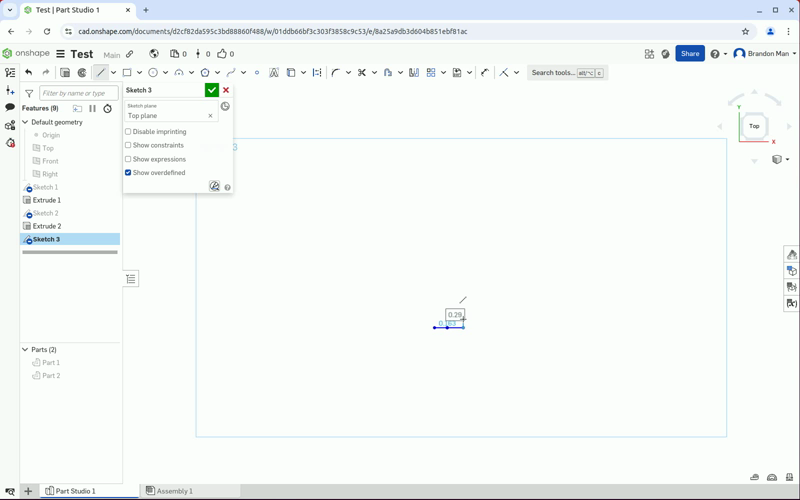
scroll(6)
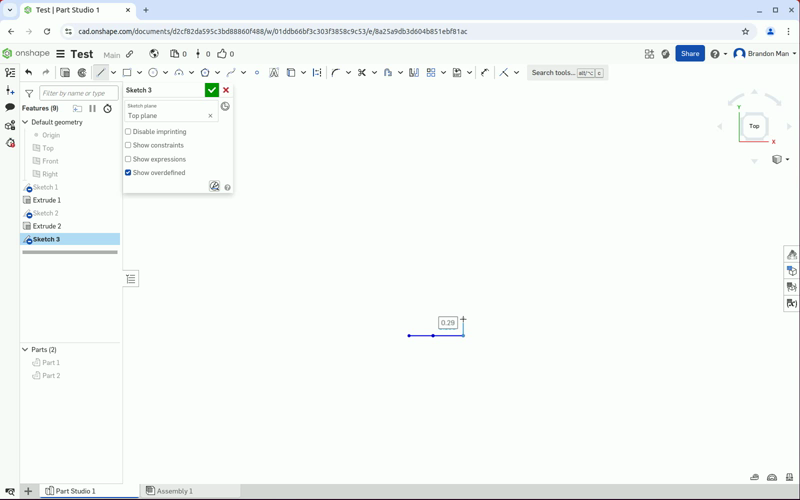
click(463, 318)
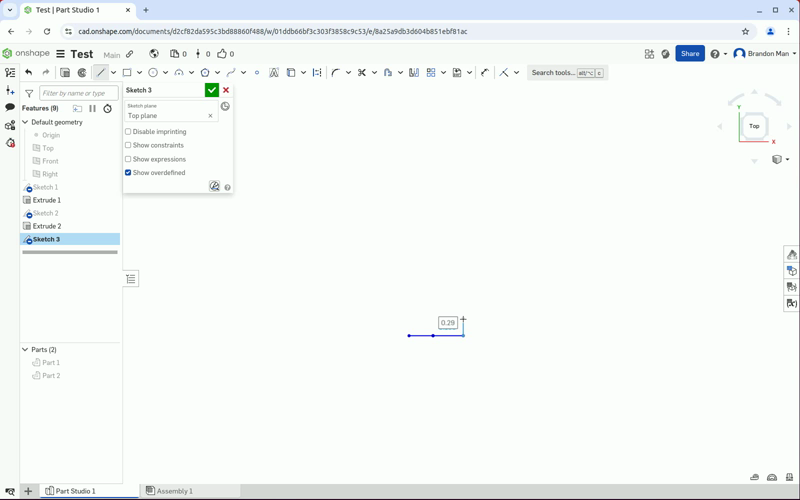
scroll(-6)
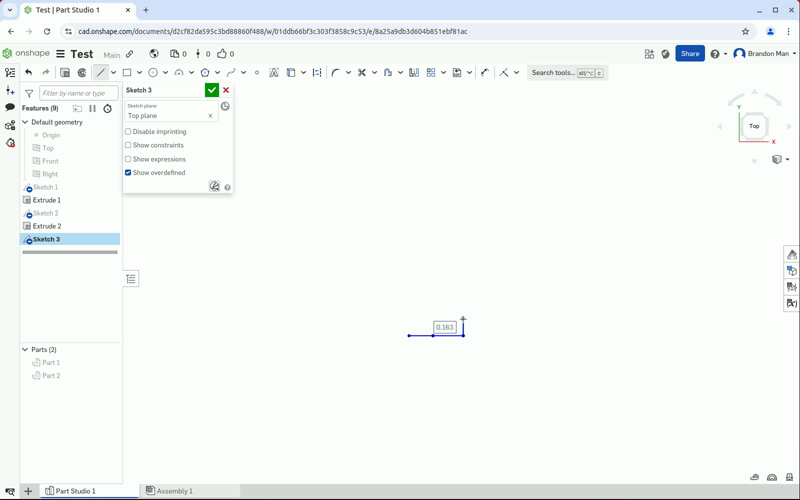
scroll(-6)
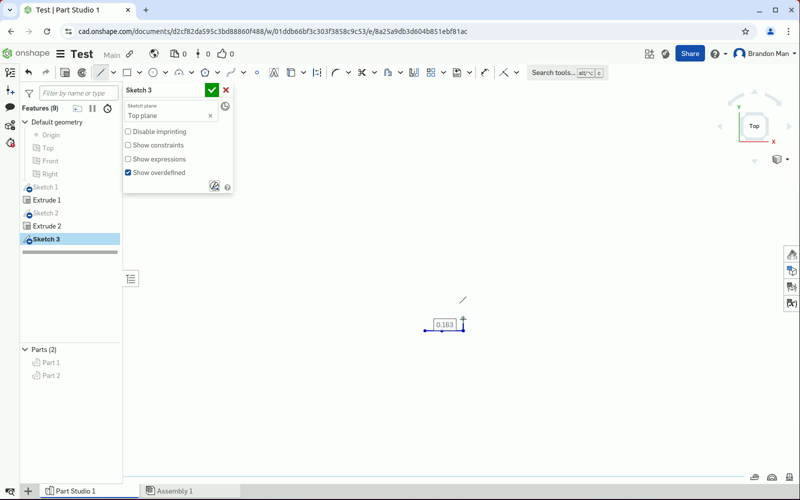
scroll(-6)
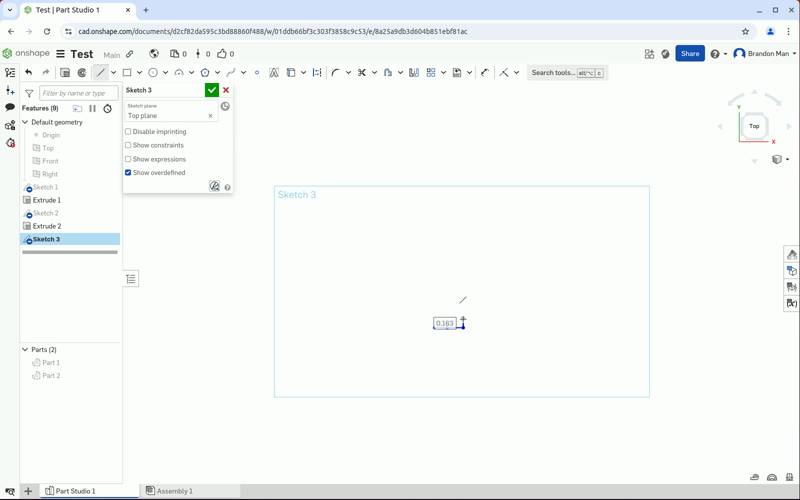
scroll(-6)
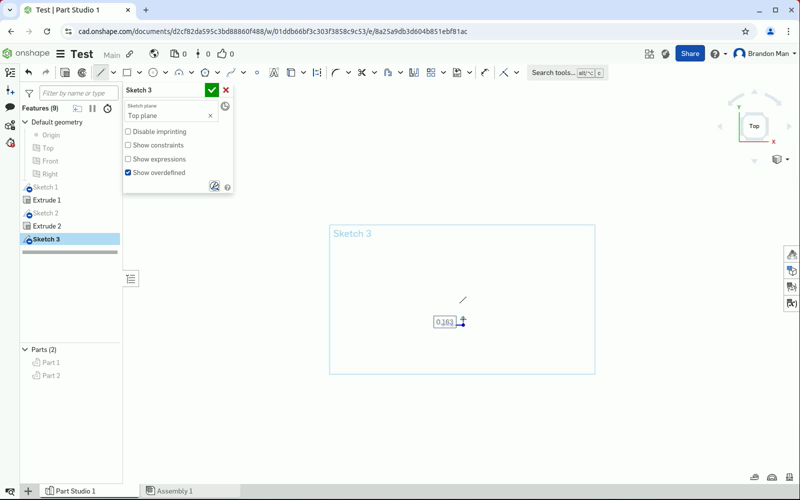
scroll(-6)
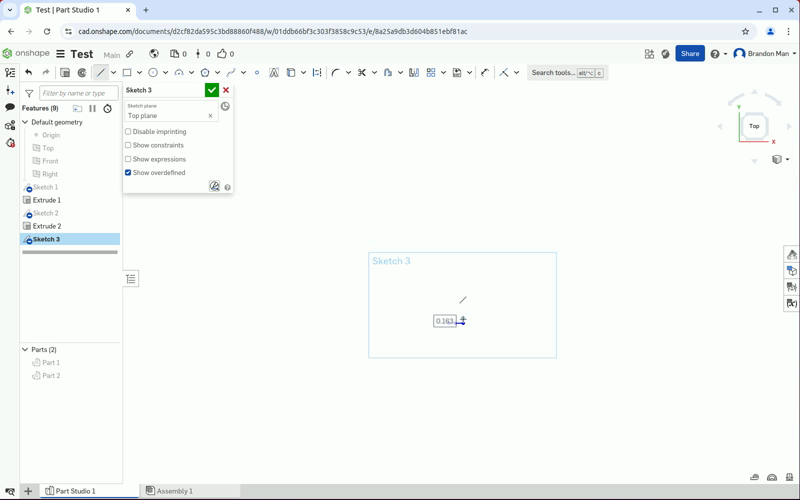
scroll(-6)
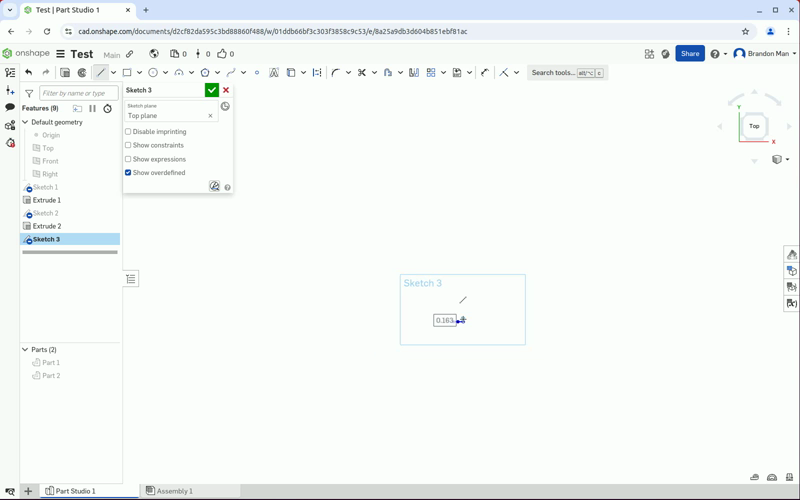
scroll(-6)
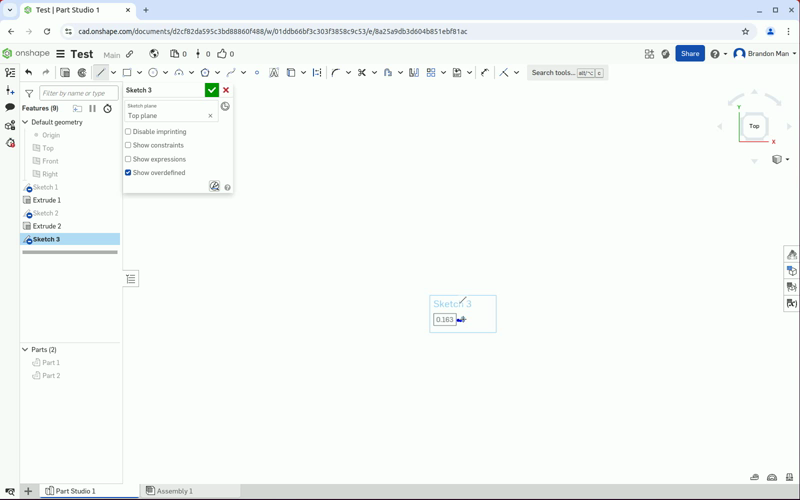
key_up(shift)
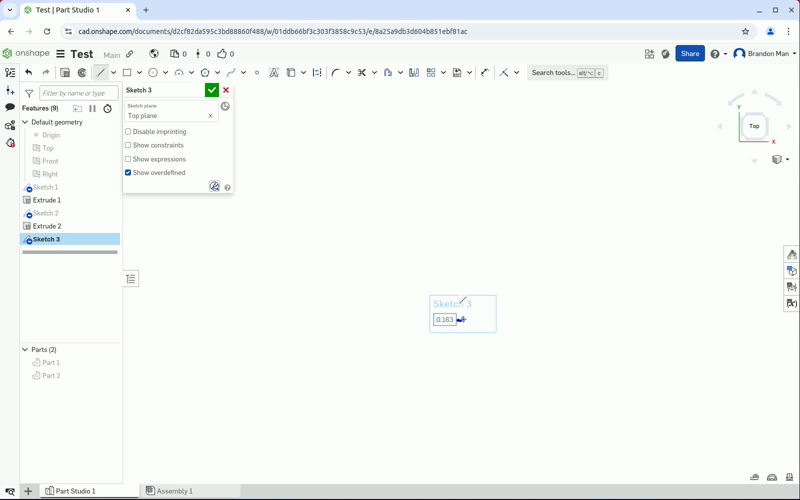
key_down(shift)
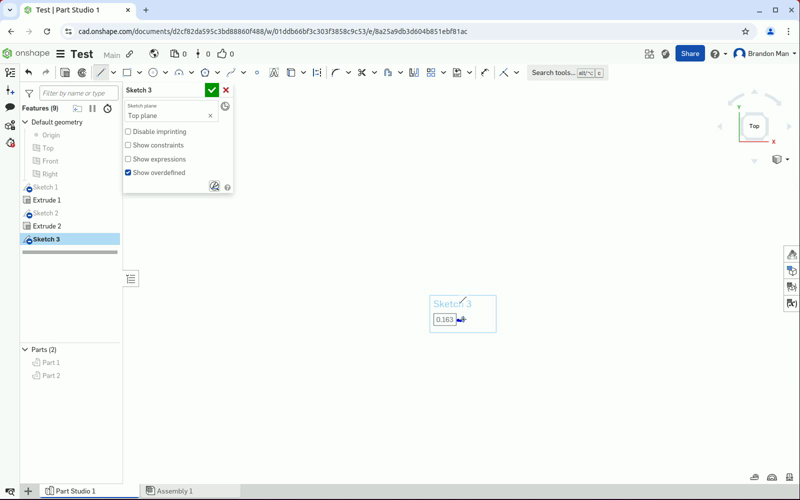
mouse_move(493, 318)
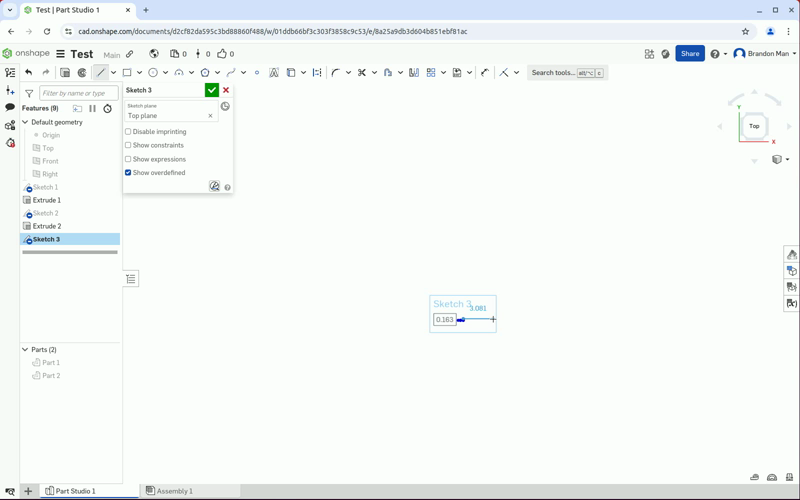
mouse_move(461, 318)
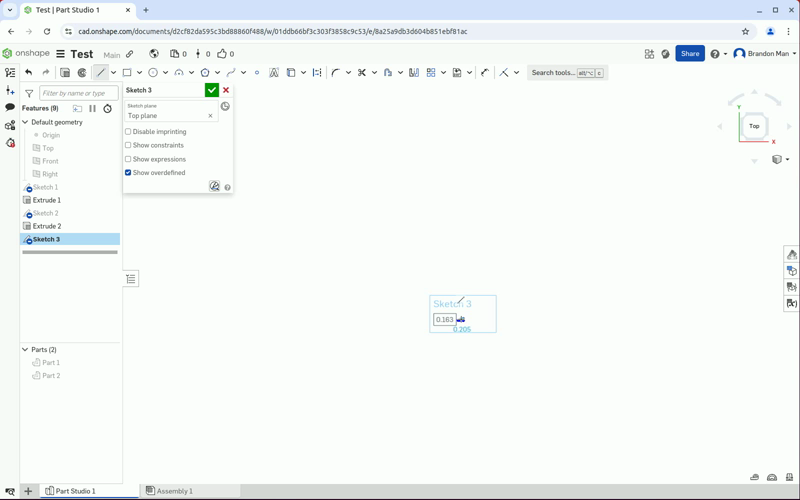
scroll(6)
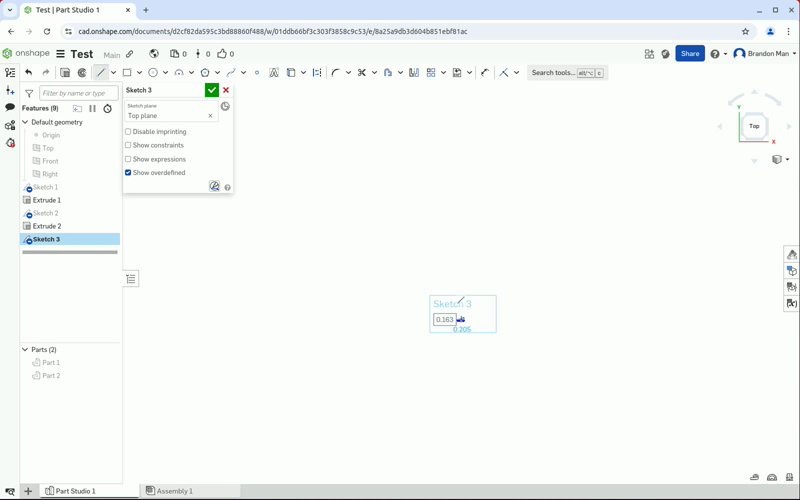
scroll(6)
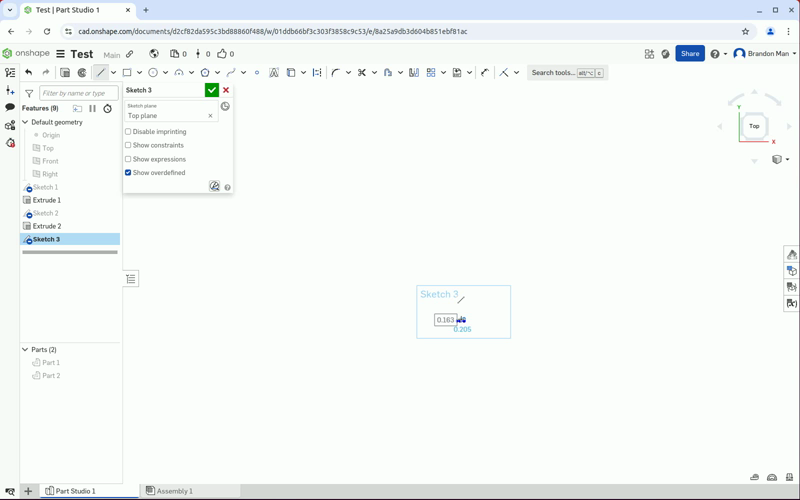
scroll(6)
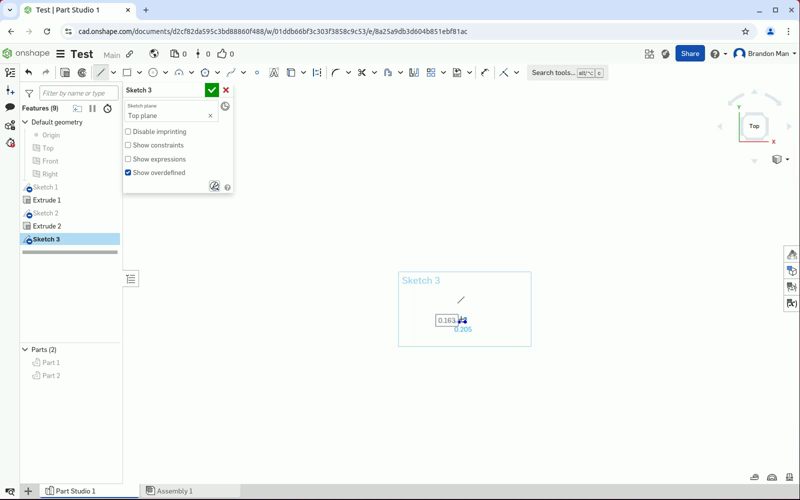
scroll(6)
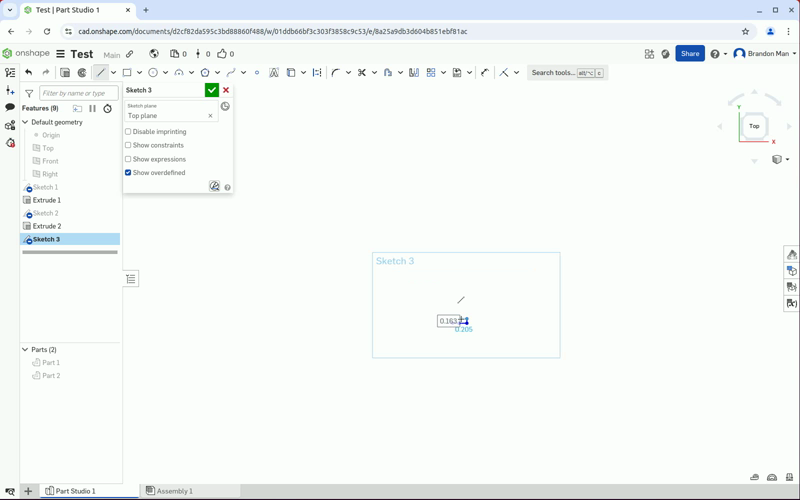
scroll(6)
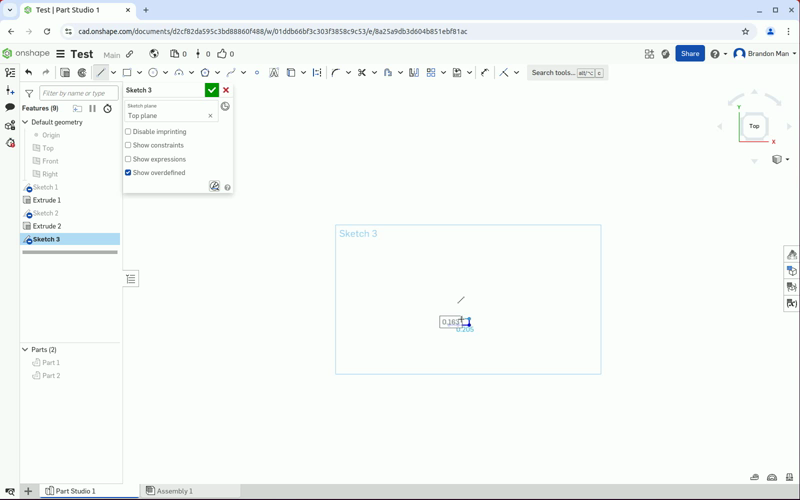
scroll(6)
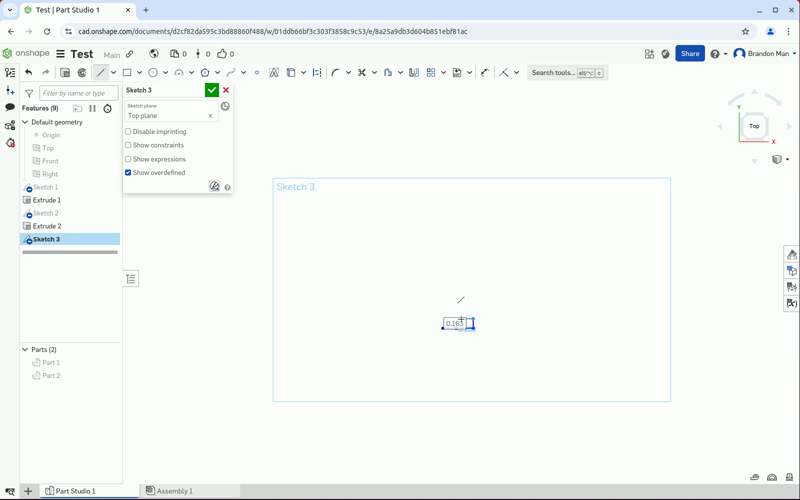
scroll(6)
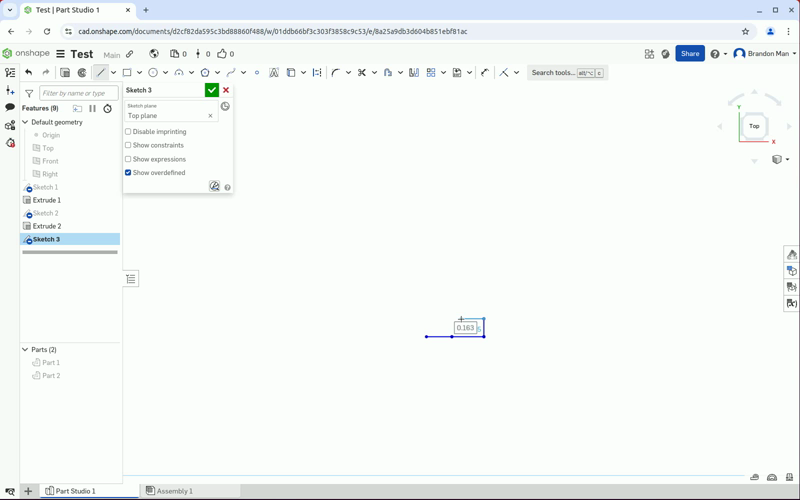
click(461, 318)
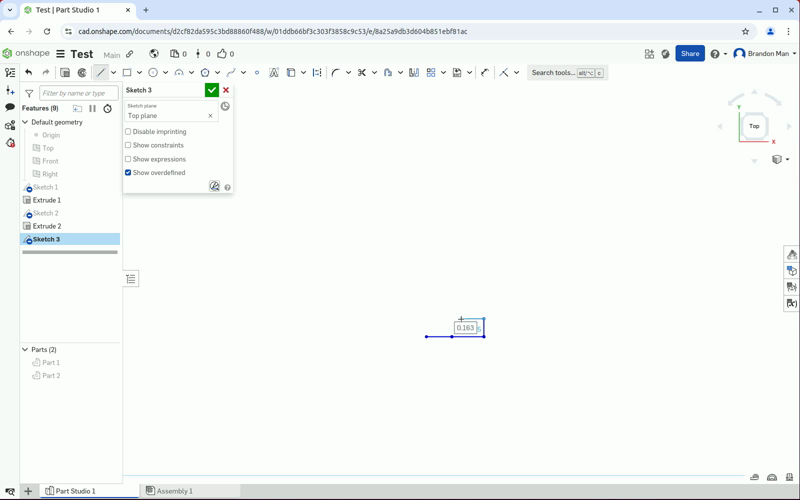
scroll(-6)
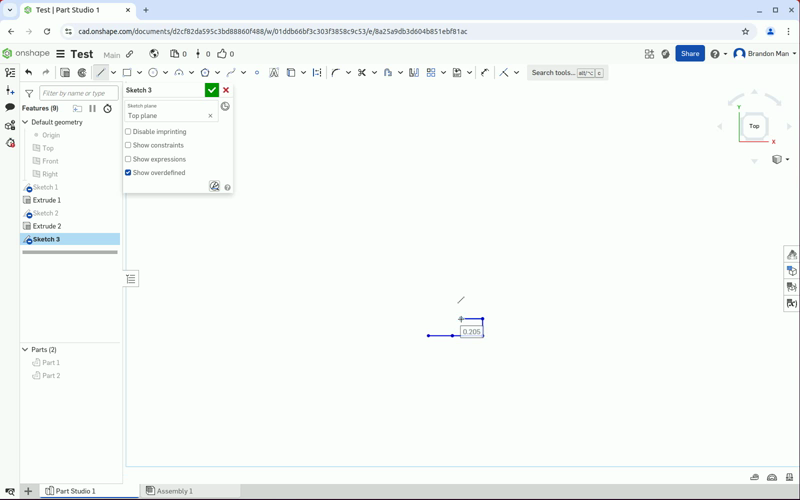
scroll(-6)
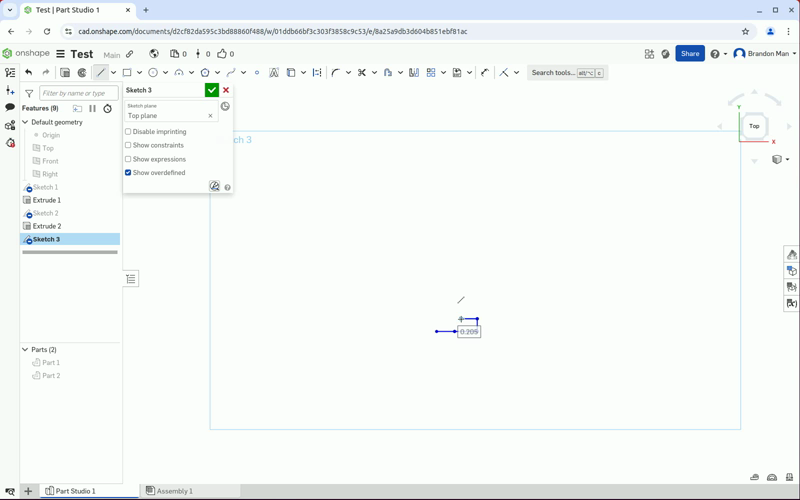
scroll(-6)
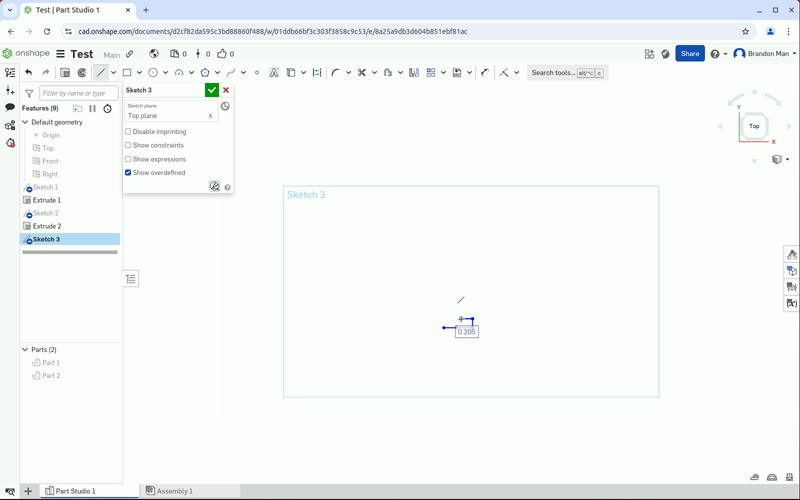
scroll(-6)
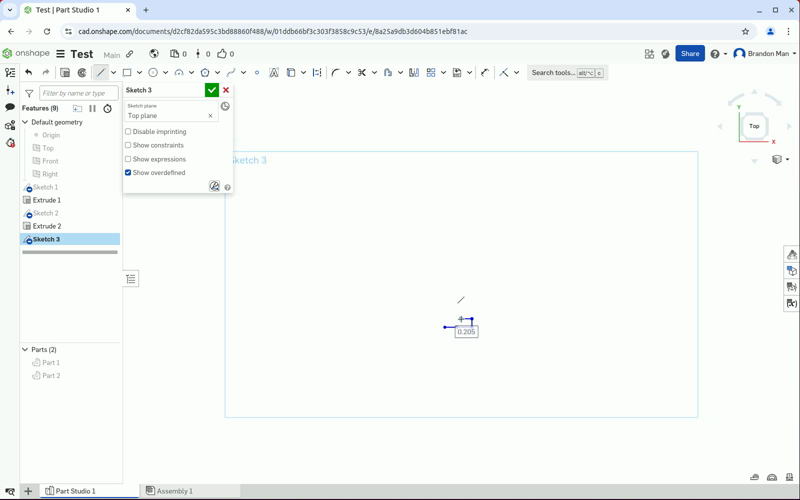
scroll(-6)
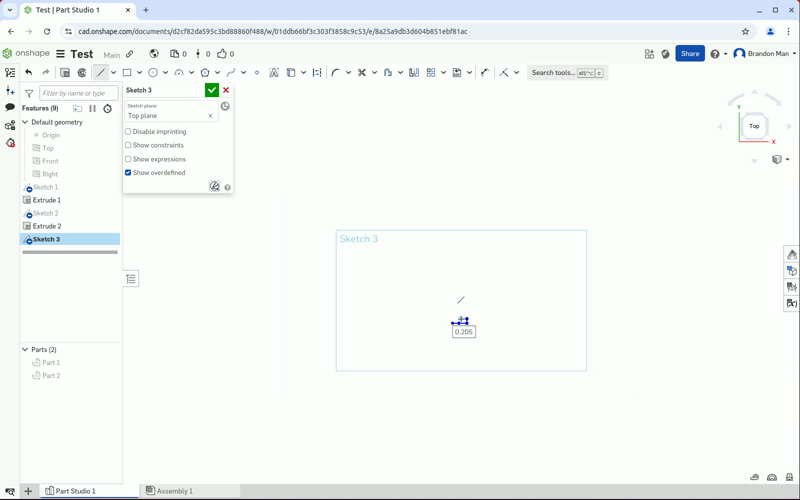
scroll(-6)
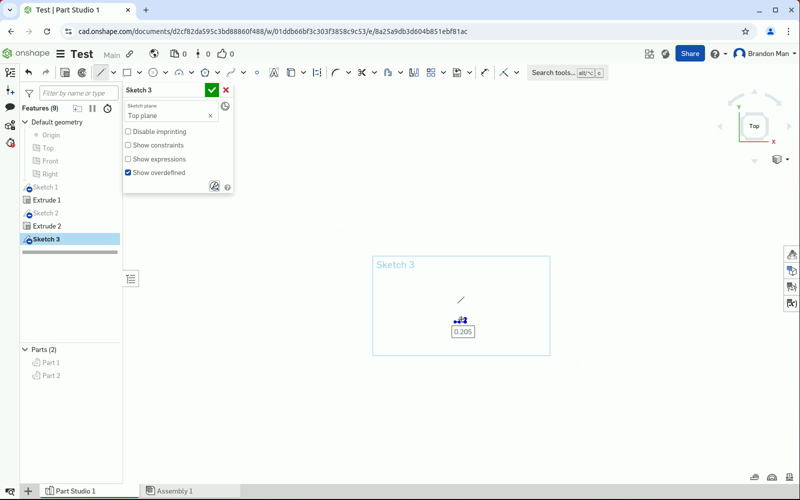
scroll(-6)
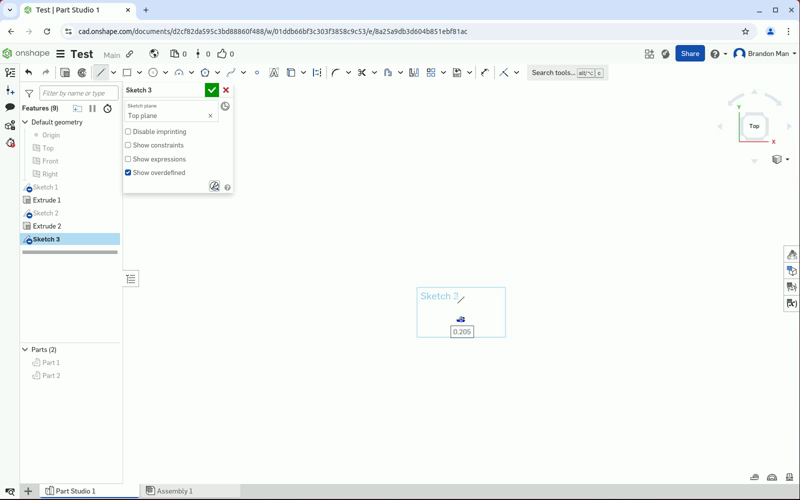
key_up(shift)
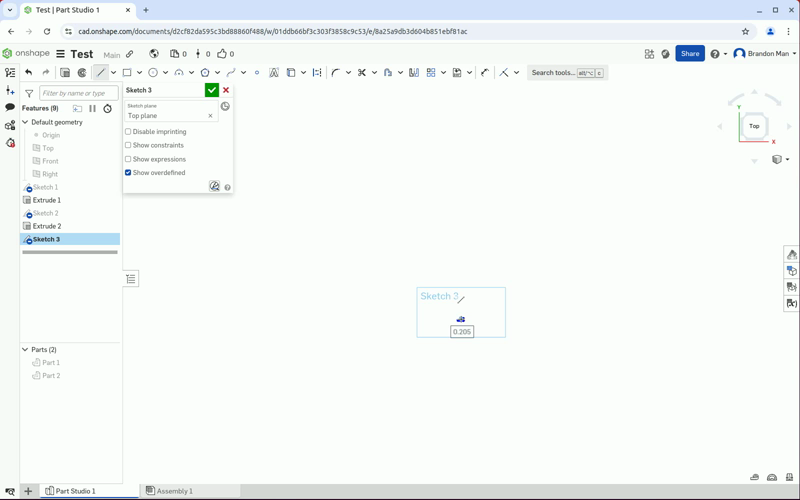
key_down(shift)
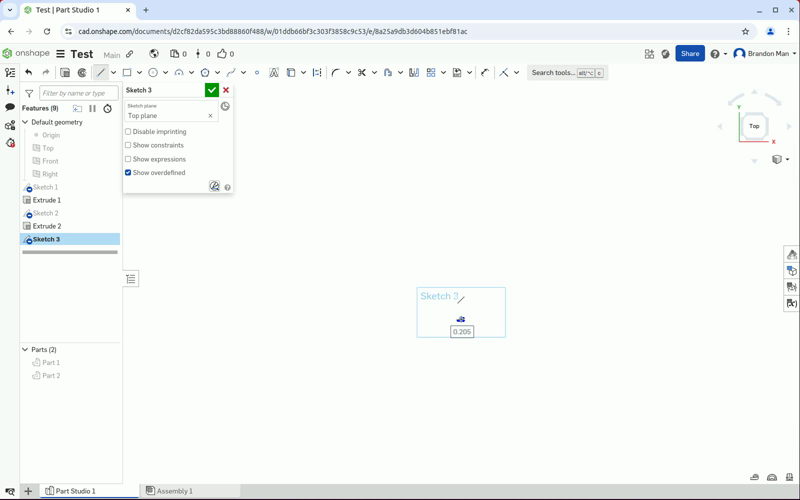
mouse_move(491, 318)
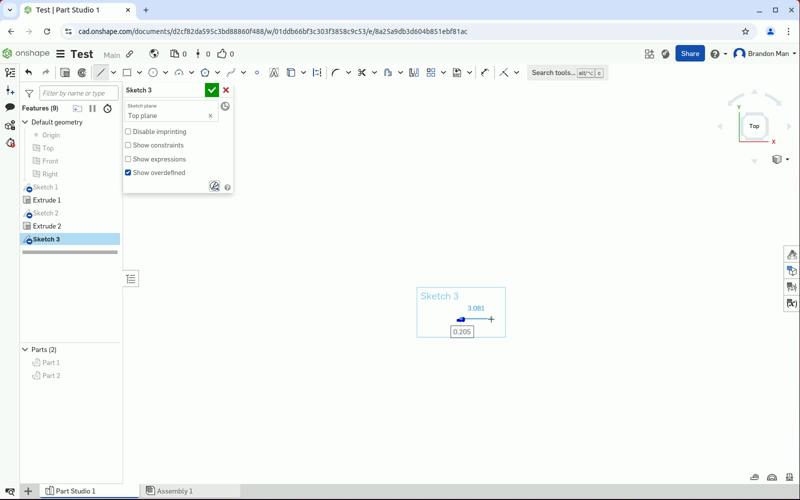
mouse_move(459, 318)
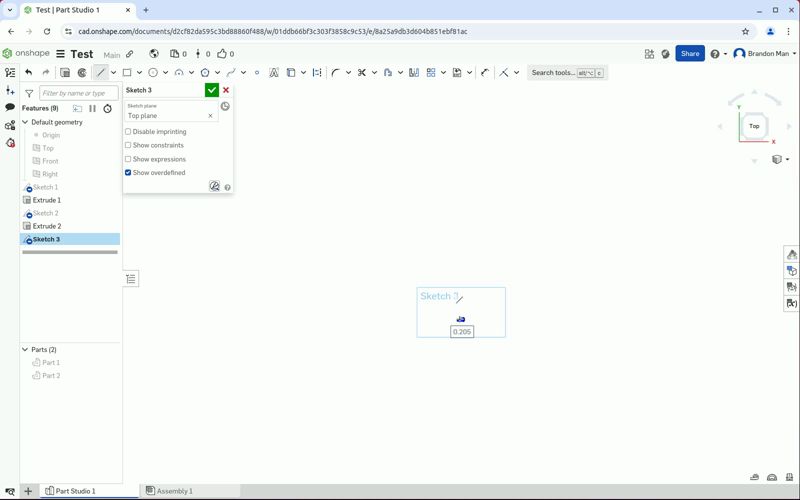
scroll(6)
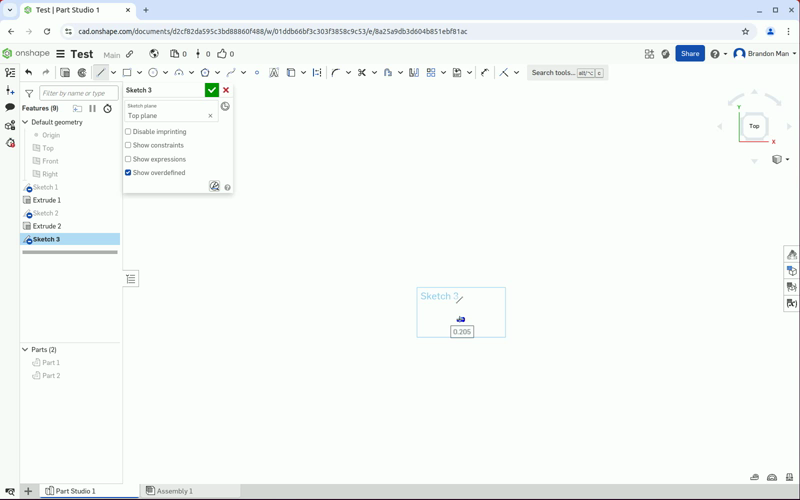
scroll(6)
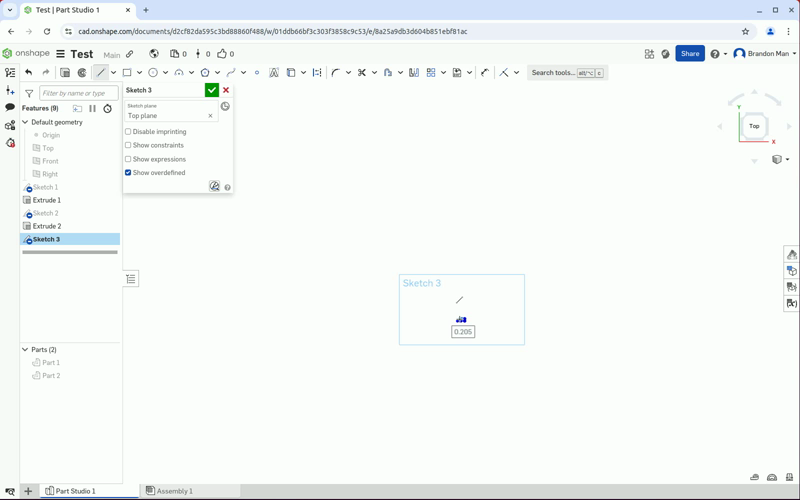
scroll(6)
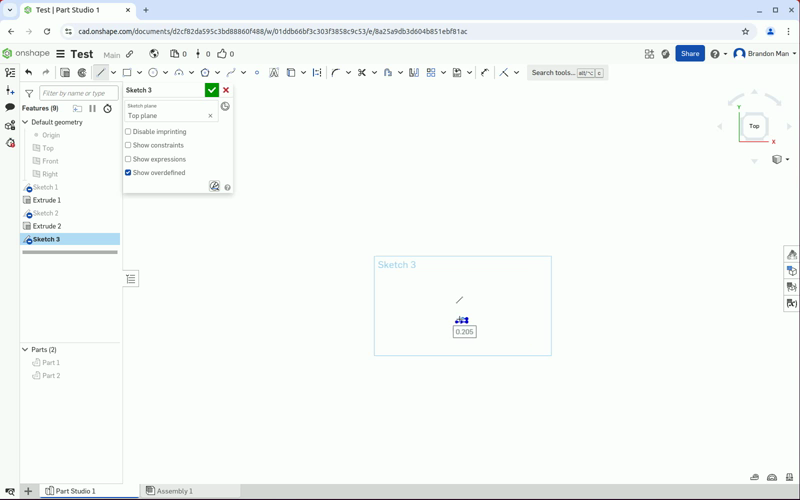
scroll(6)
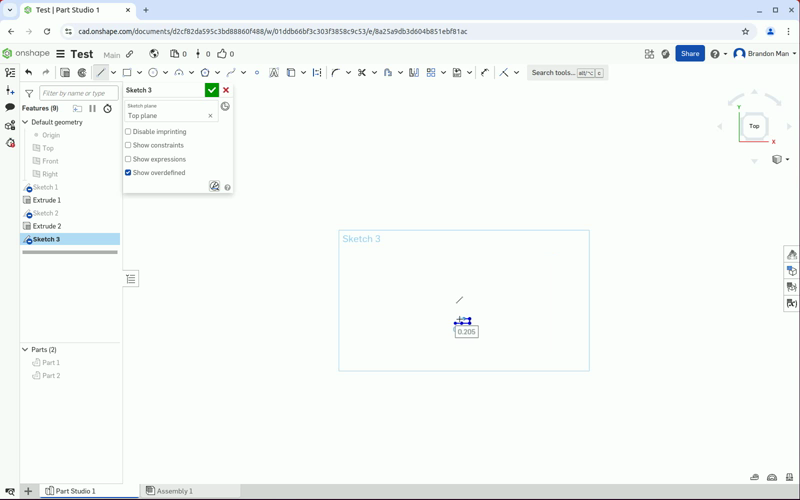
scroll(6)
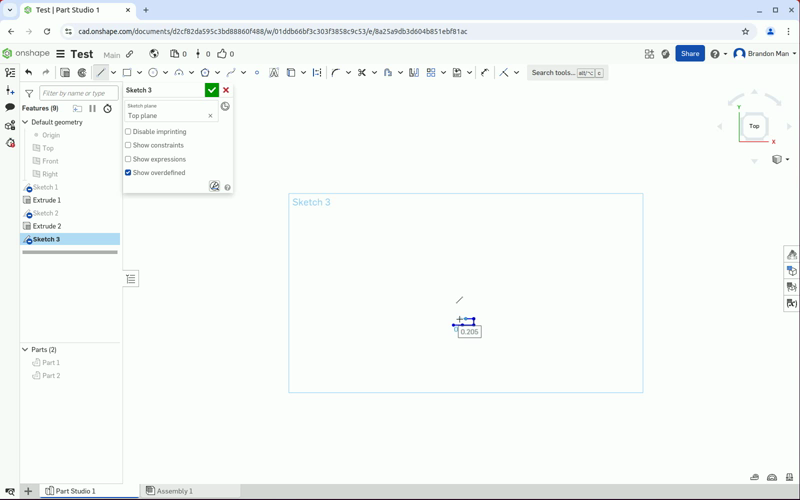
scroll(6)
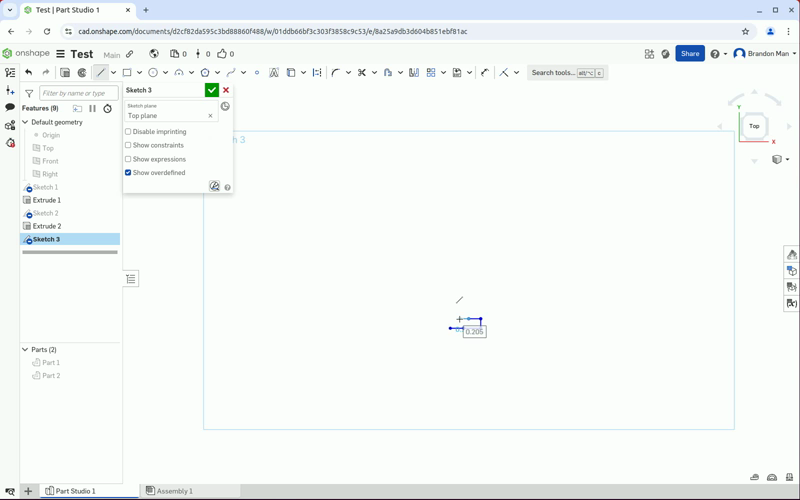
scroll(6)
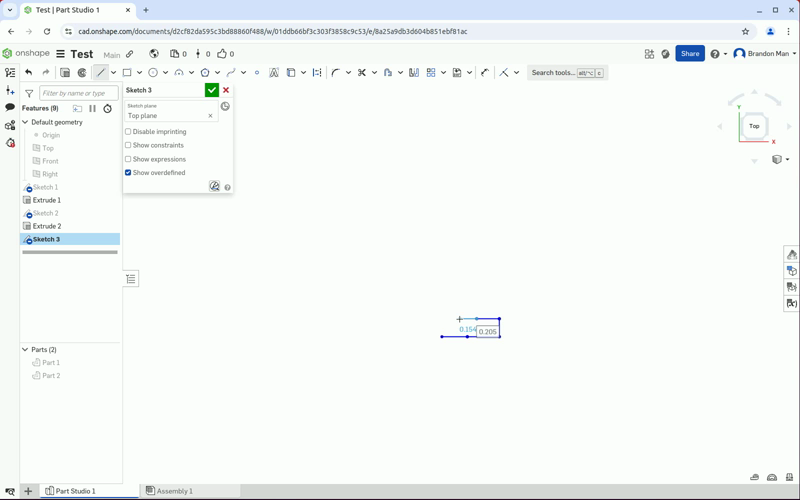
click(459, 318)
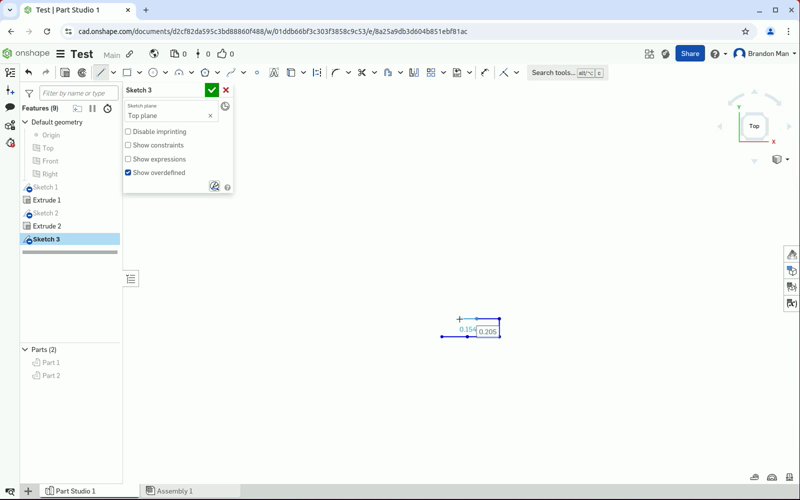
scroll(-6)
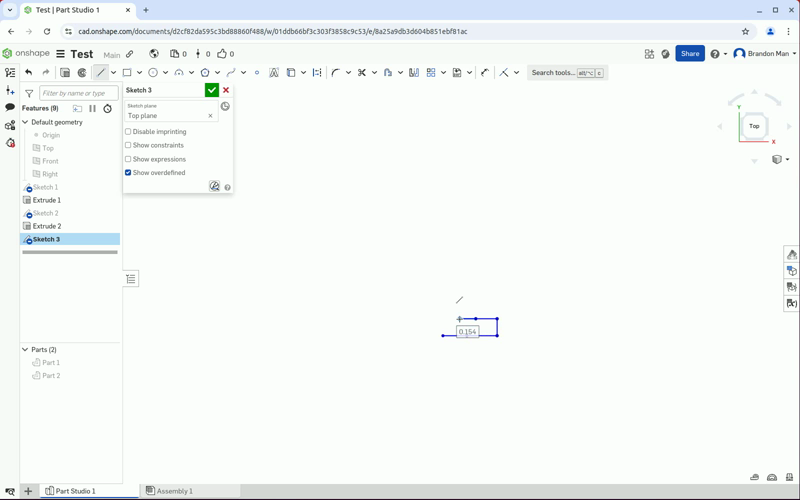
scroll(-6)
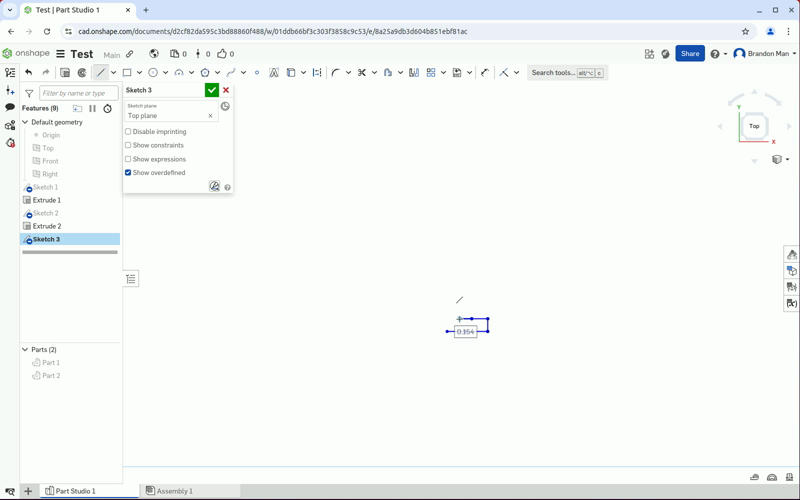
scroll(-6)
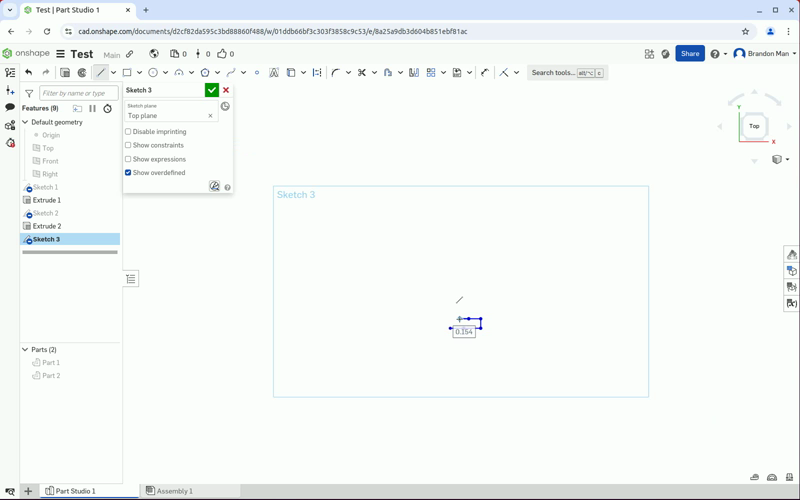
scroll(-6)
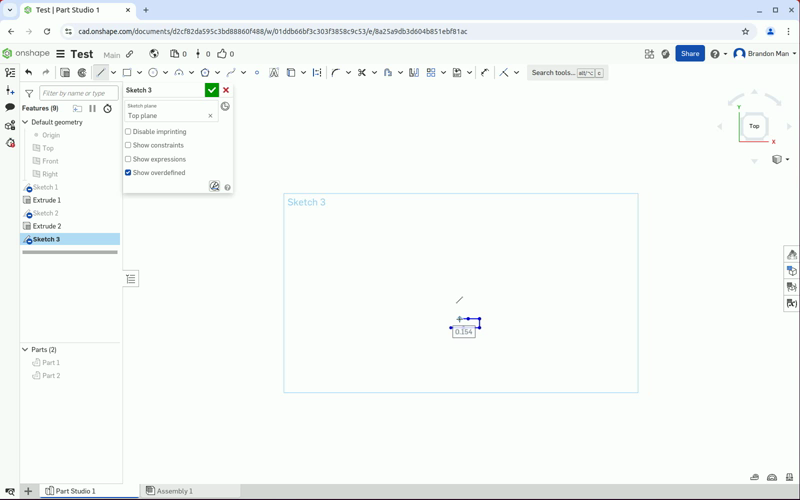
scroll(-6)
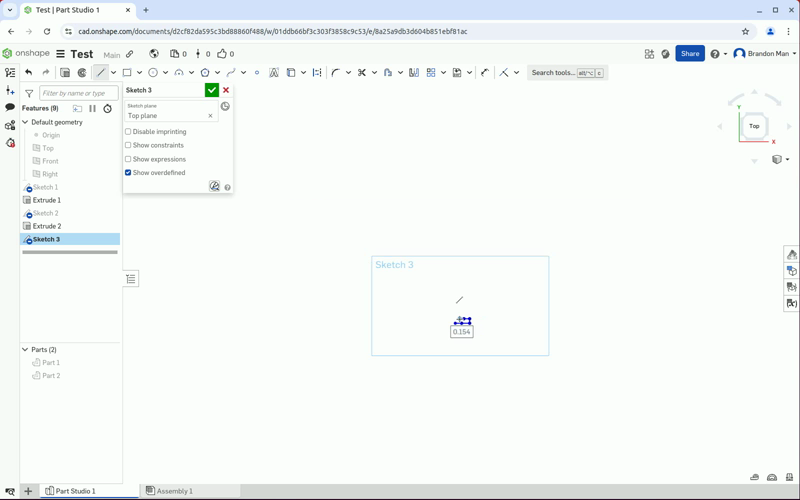
scroll(-6)
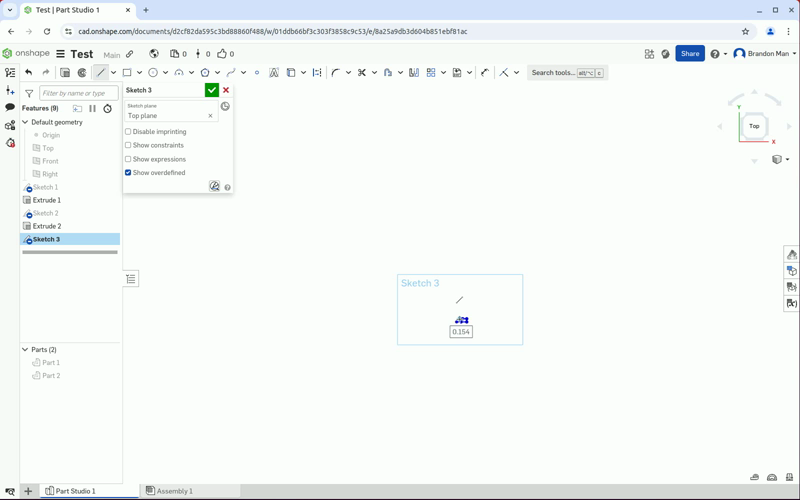
scroll(-6)
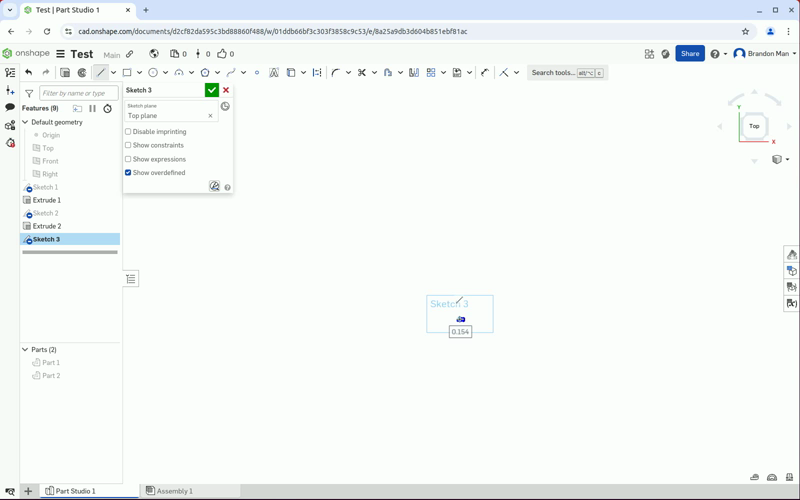
key_up(shift)
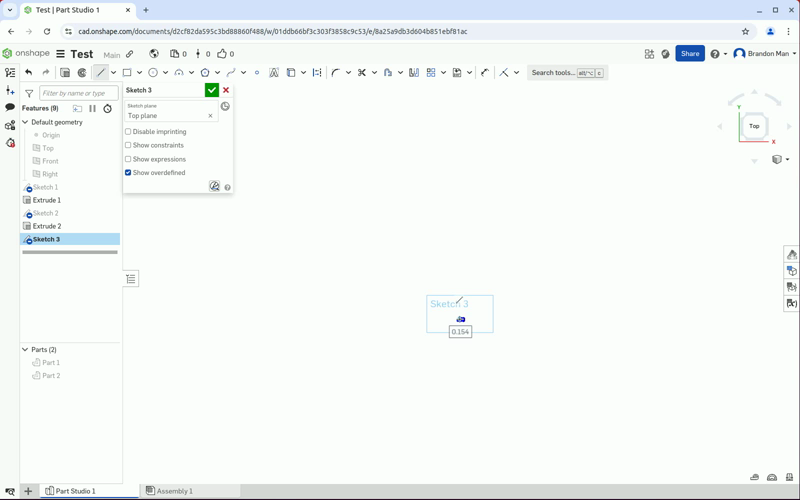
mouse_move(489, 318)
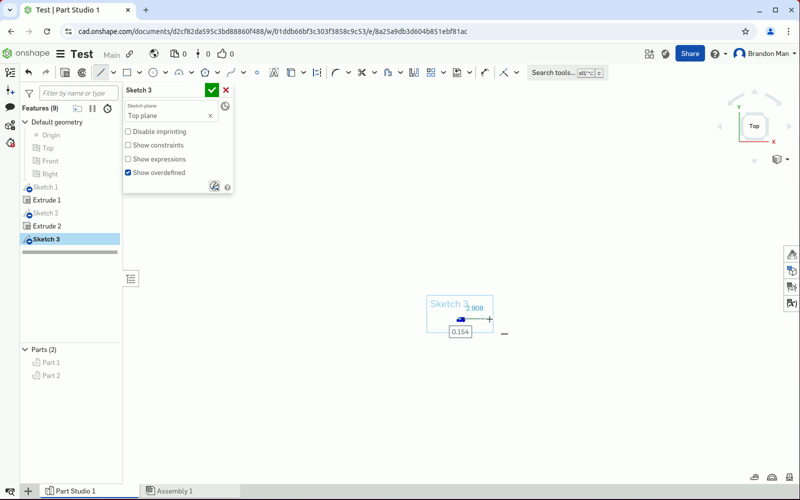
key_down(shift)
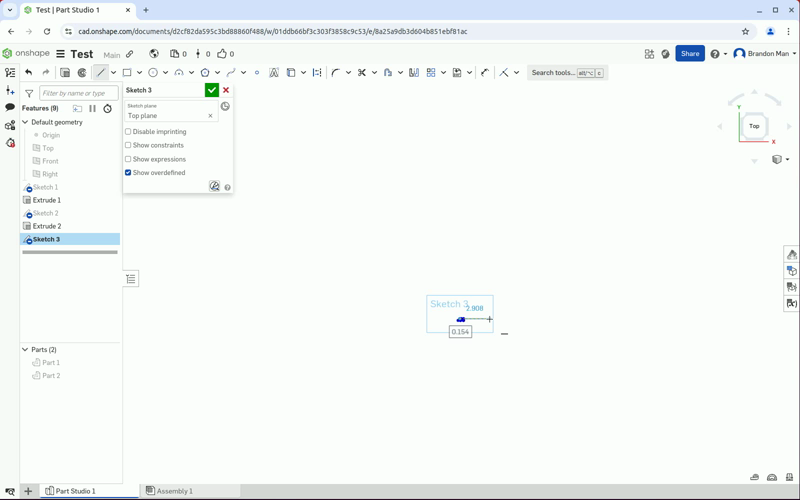
mouse_move(459, 320)
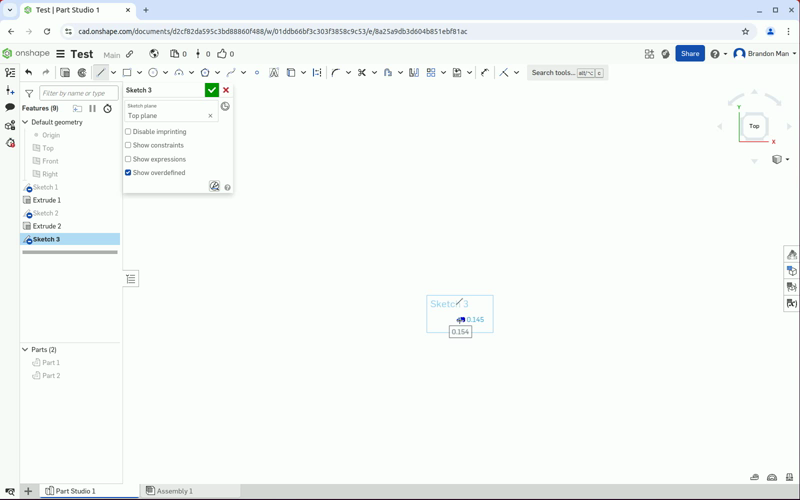
scroll(6)
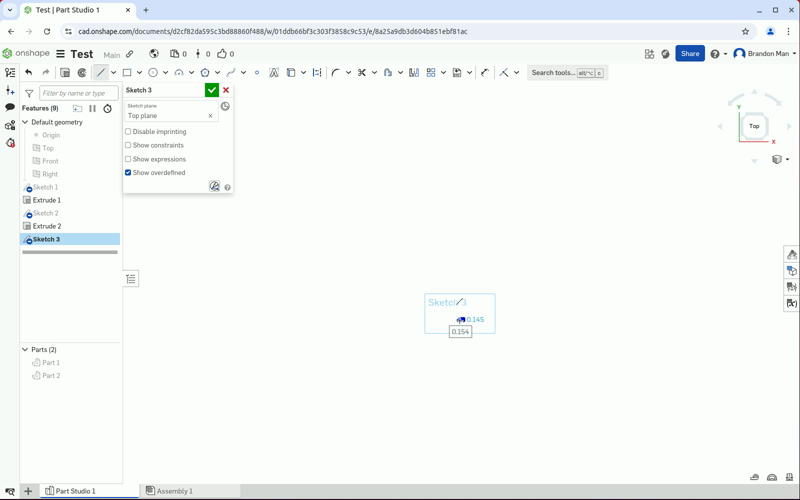
scroll(6)
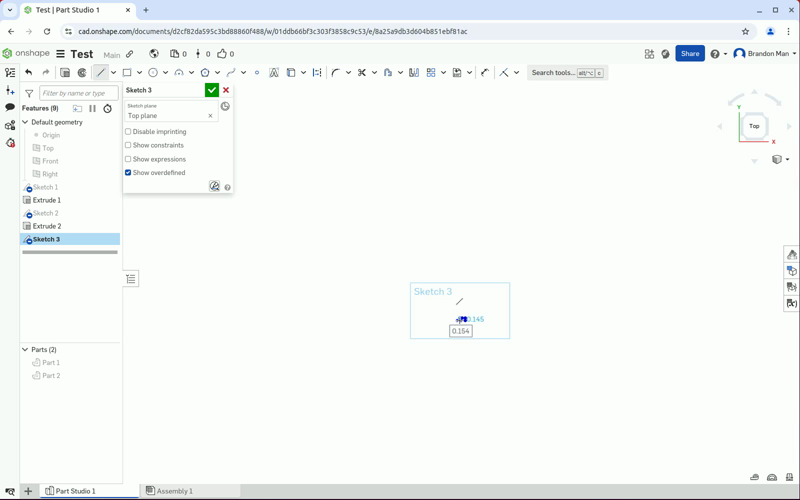
scroll(6)
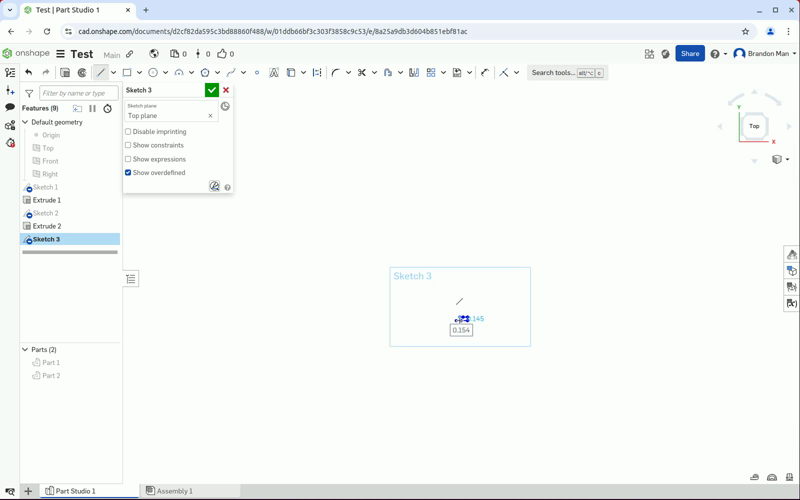
scroll(6)
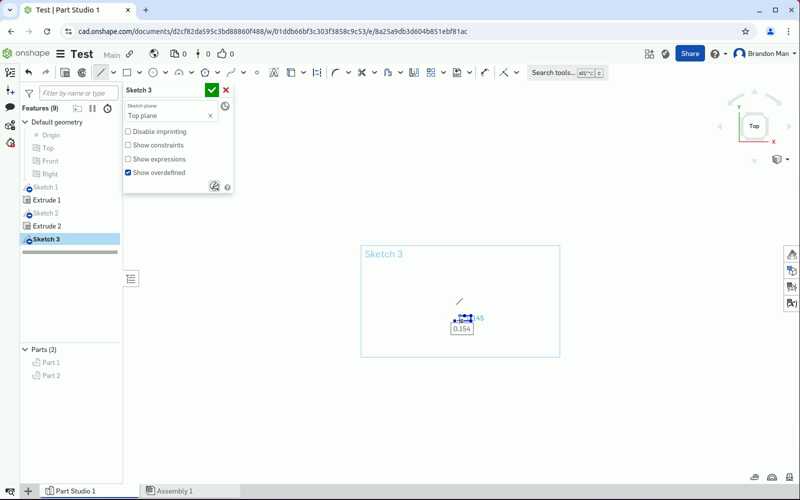
scroll(6)
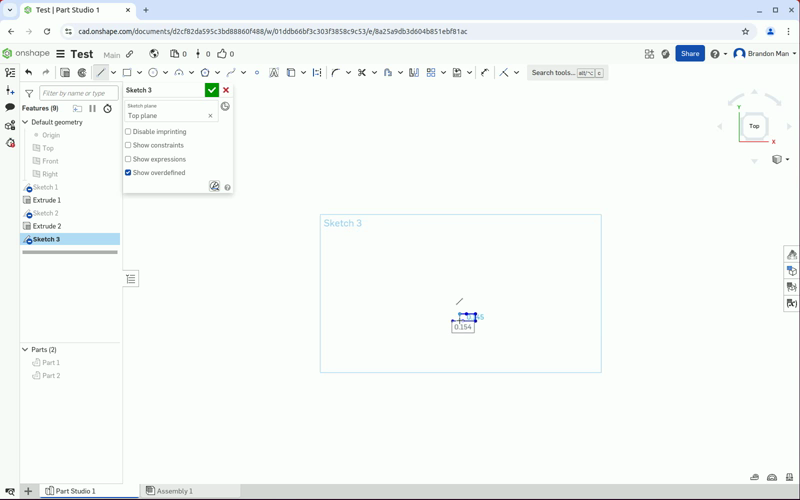
scroll(6)
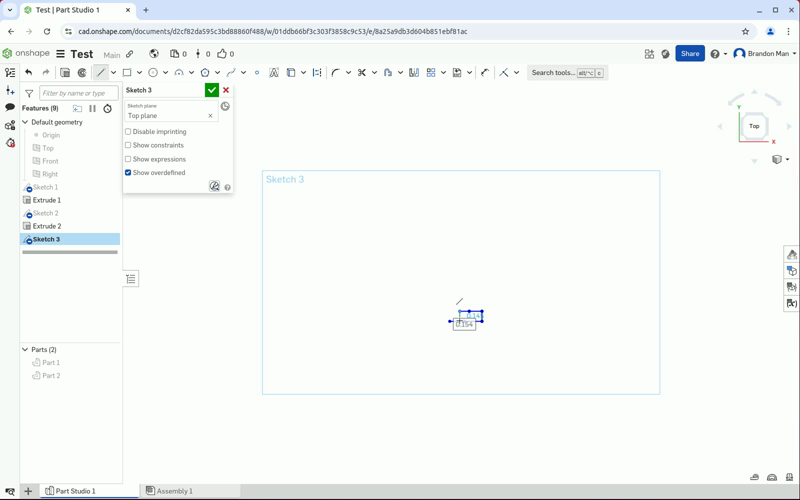
scroll(6)
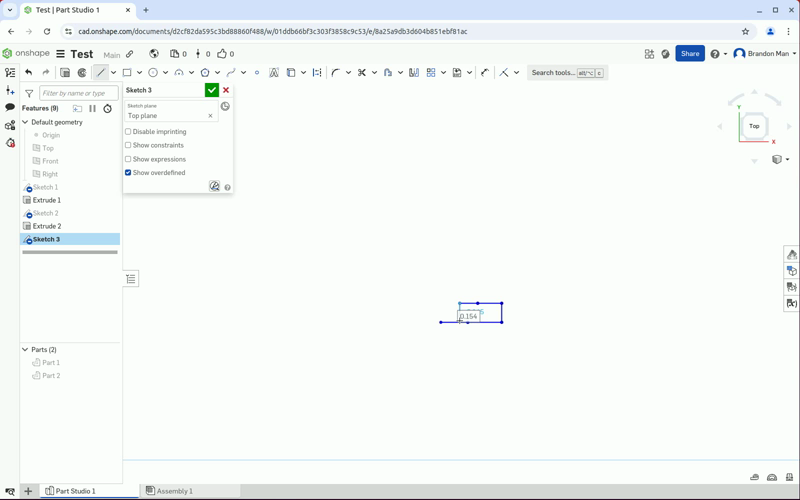
key_up(shift)
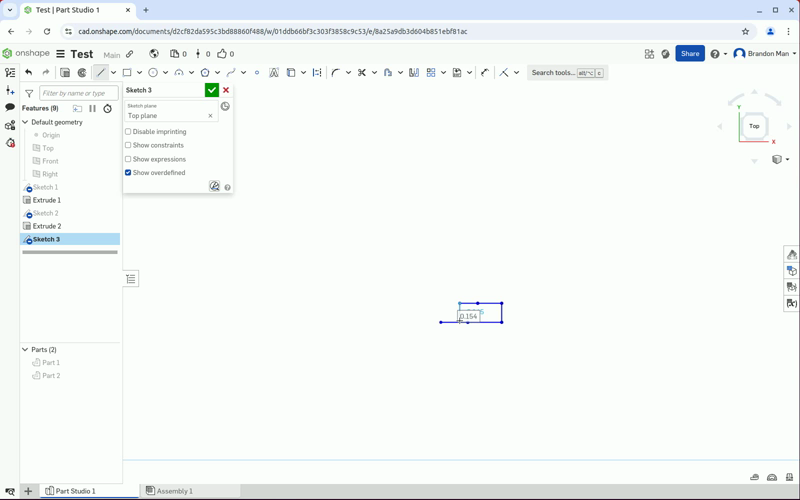
click(459, 320)
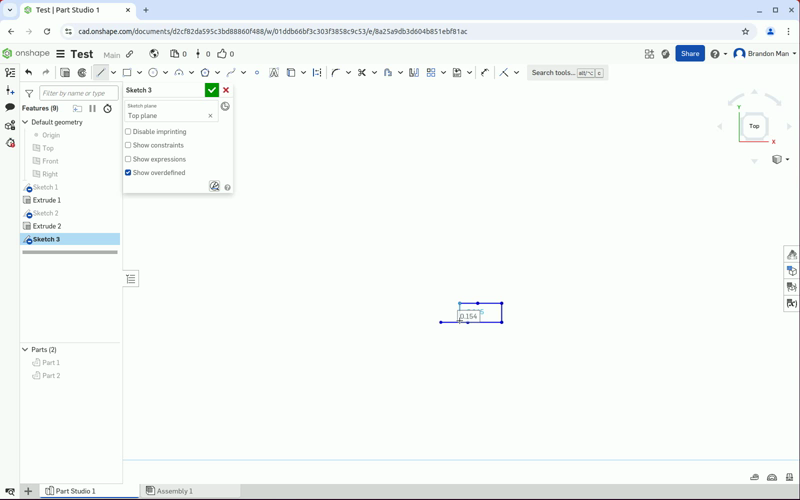
scroll(-6)
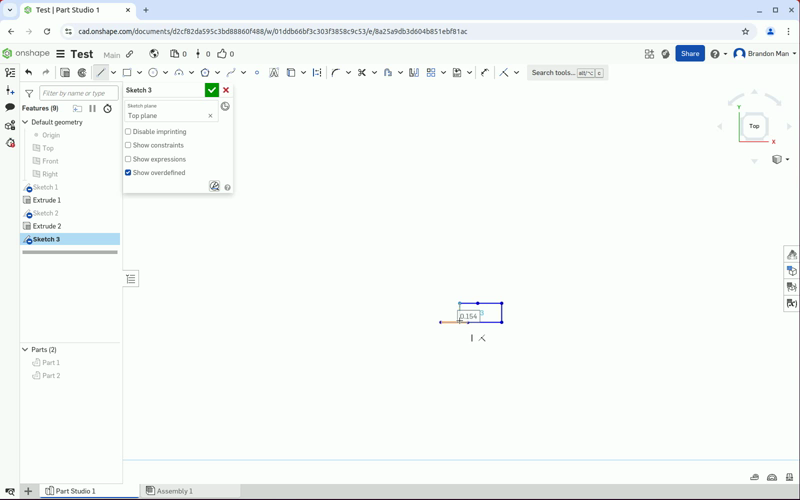
scroll(-6)
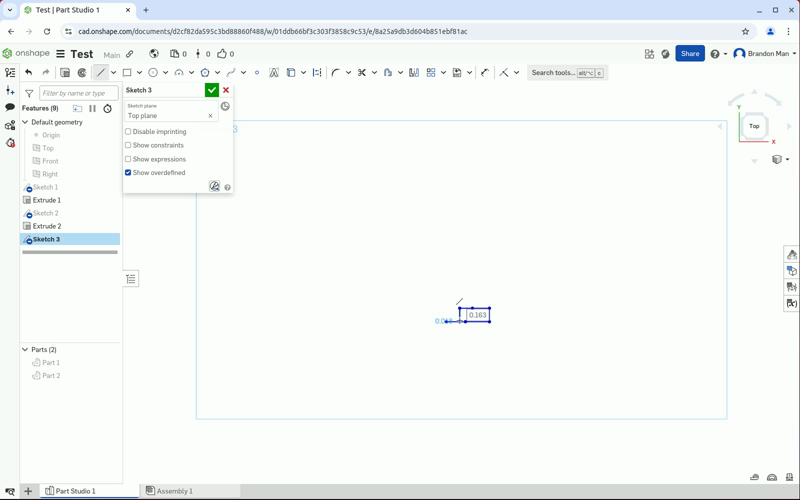
scroll(-6)
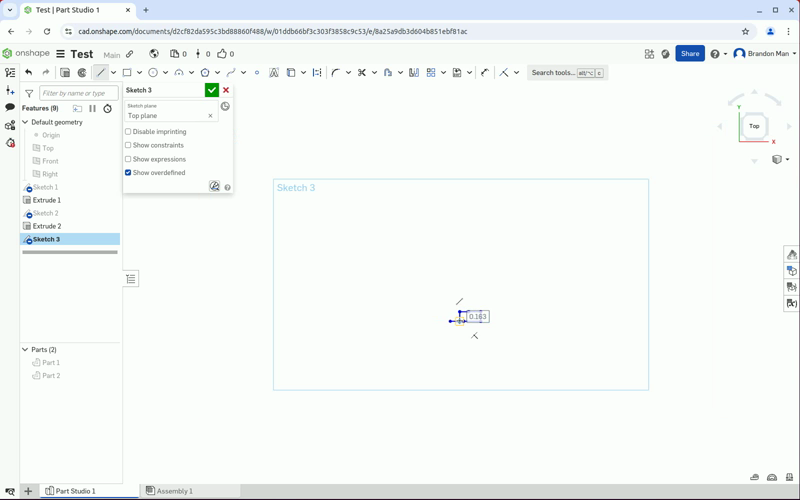
scroll(-6)
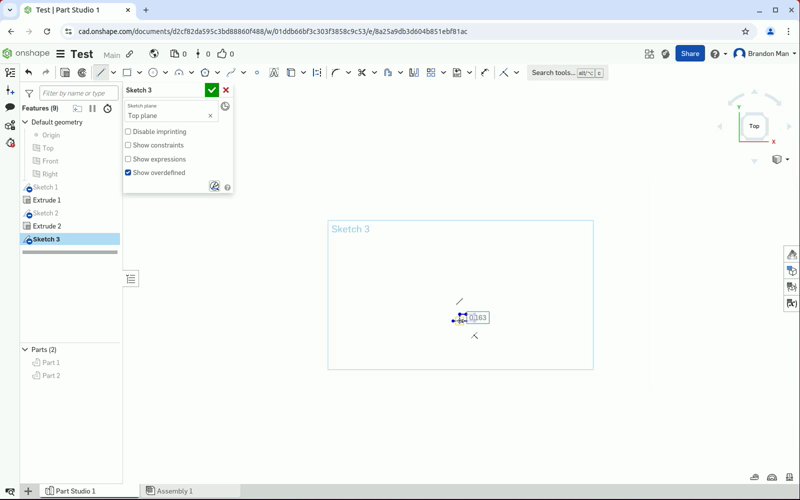
scroll(-6)
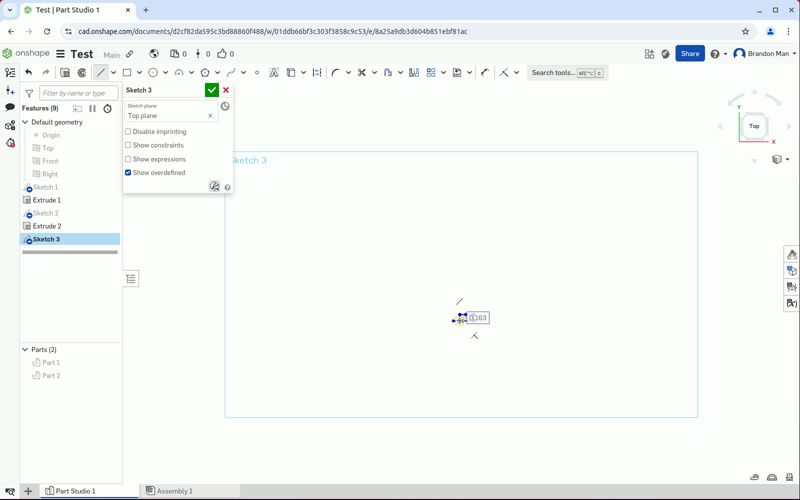
scroll(-6)
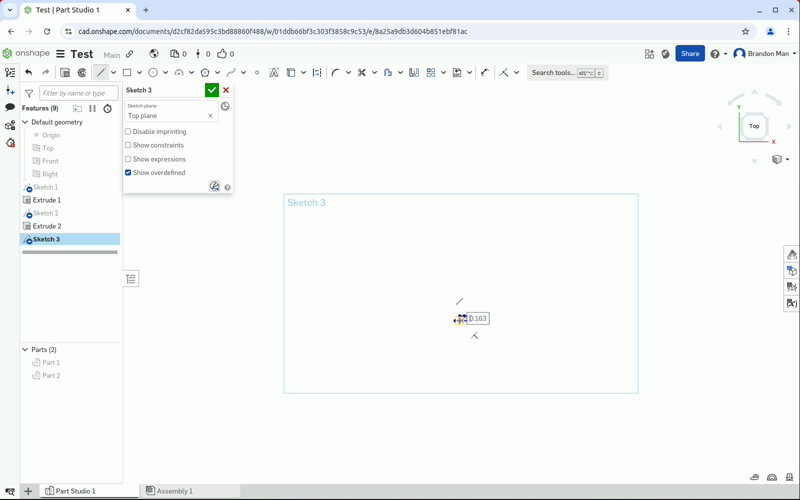
scroll(-6)
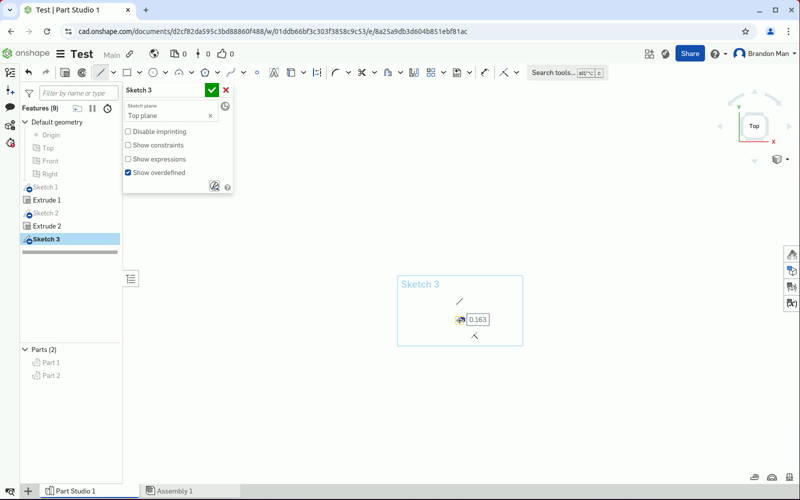
key(esc)
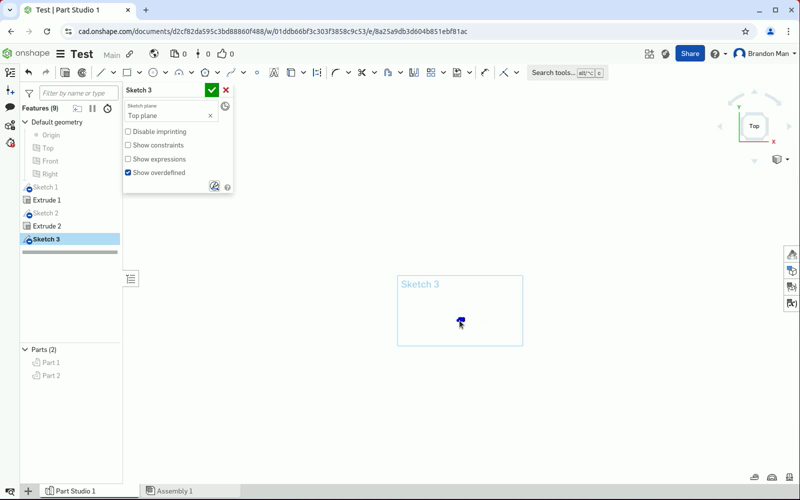
mouse_move(460, 319)
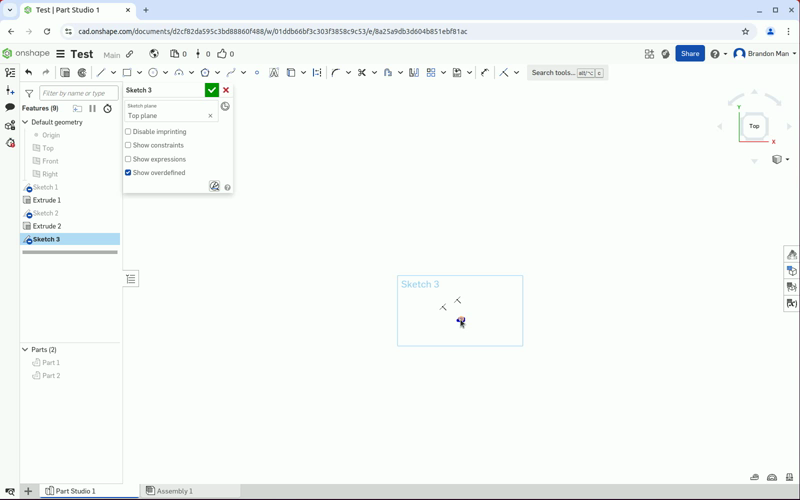
scroll(6)
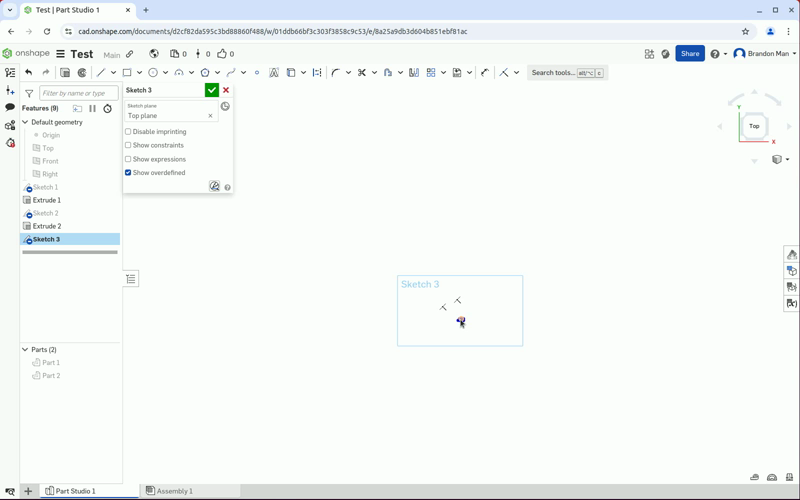
scroll(6)
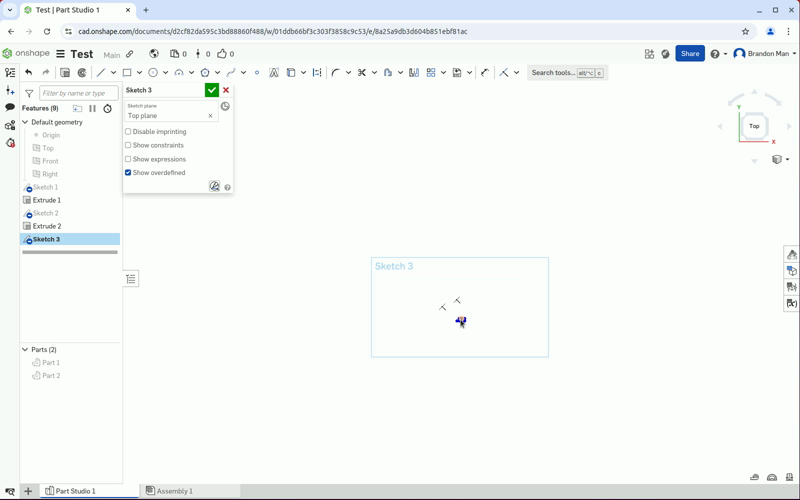
scroll(6)
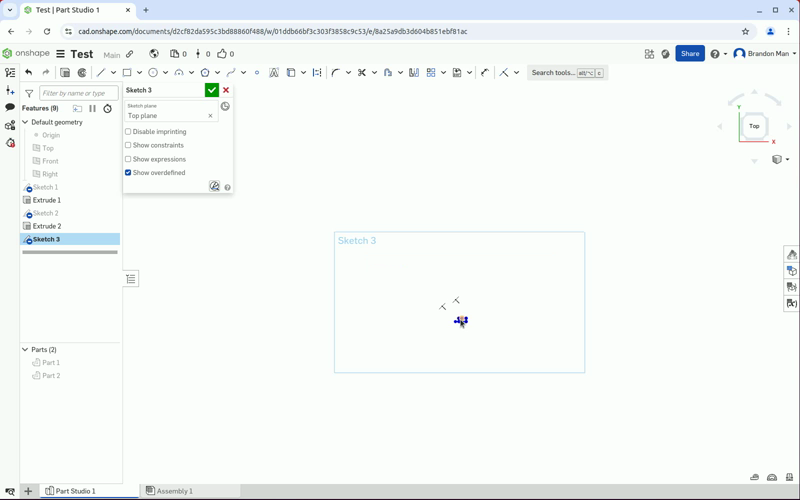
scroll(6)
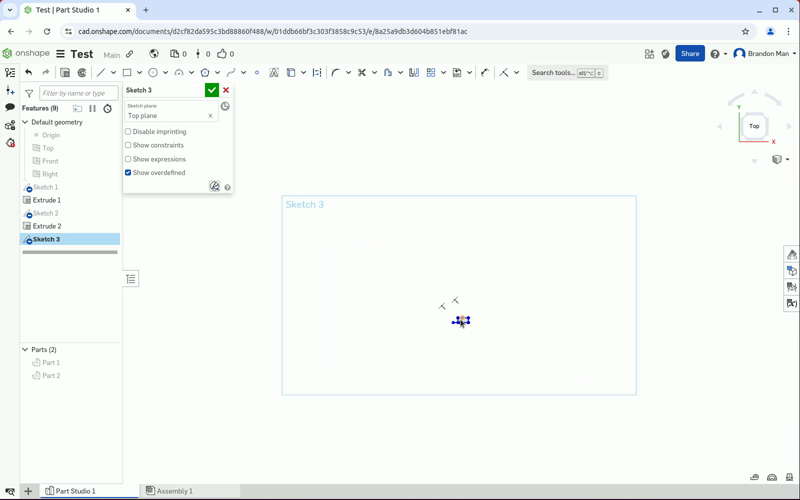
scroll(6)
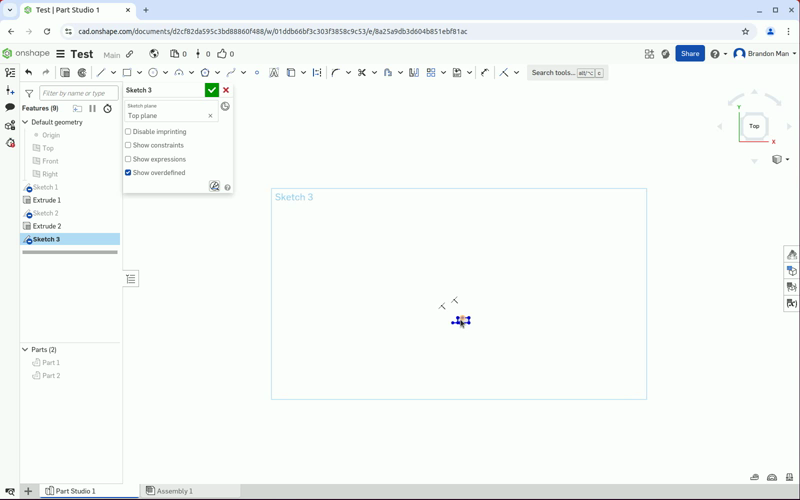
scroll(6)
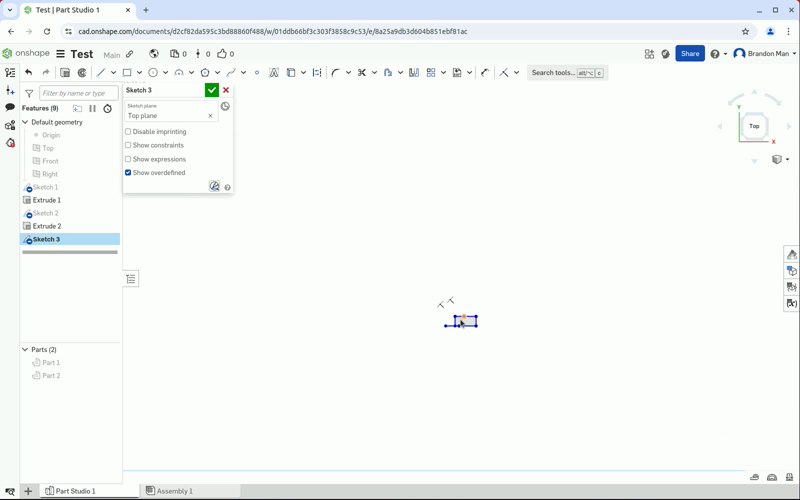
scroll(6)
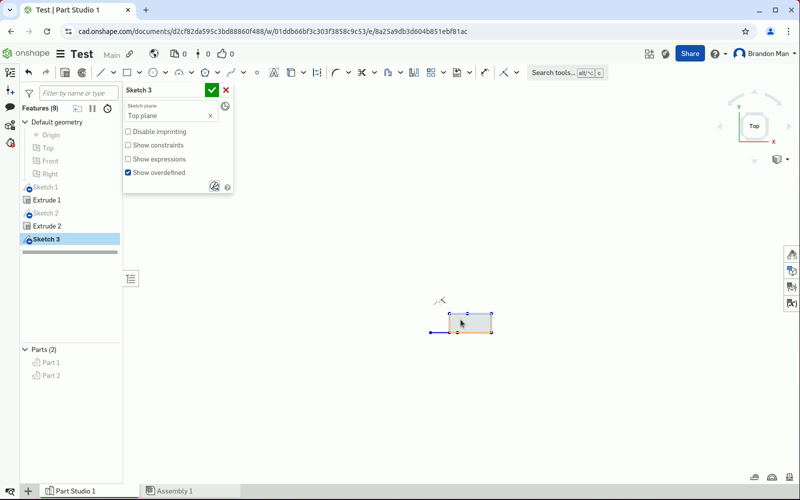
click(460, 319)
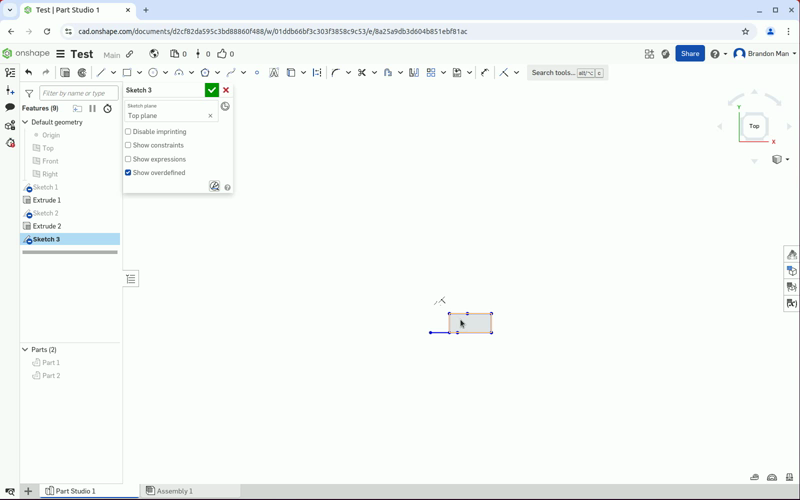
scroll(-6)
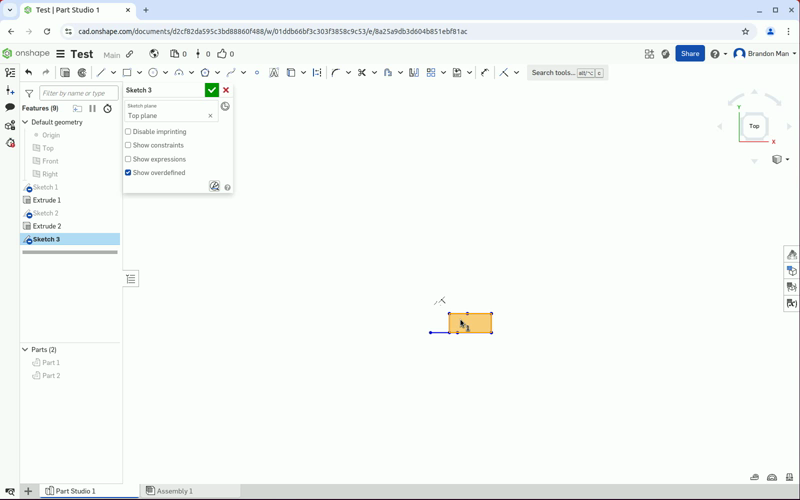
scroll(-6)
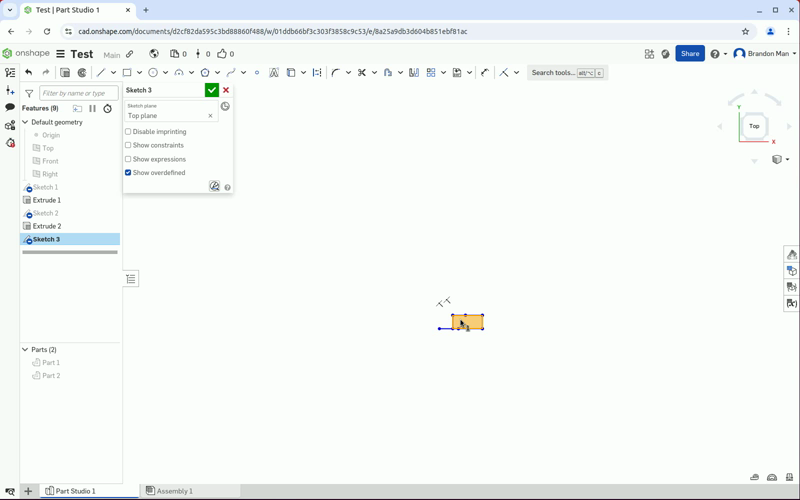
scroll(-6)
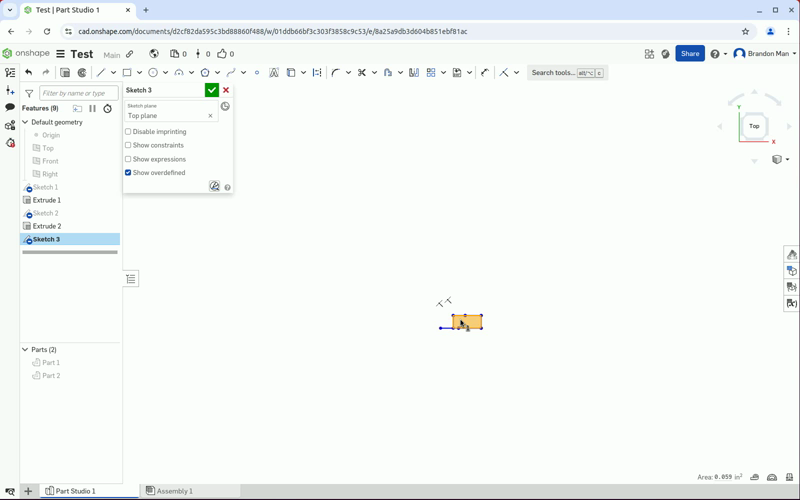
scroll(-6)
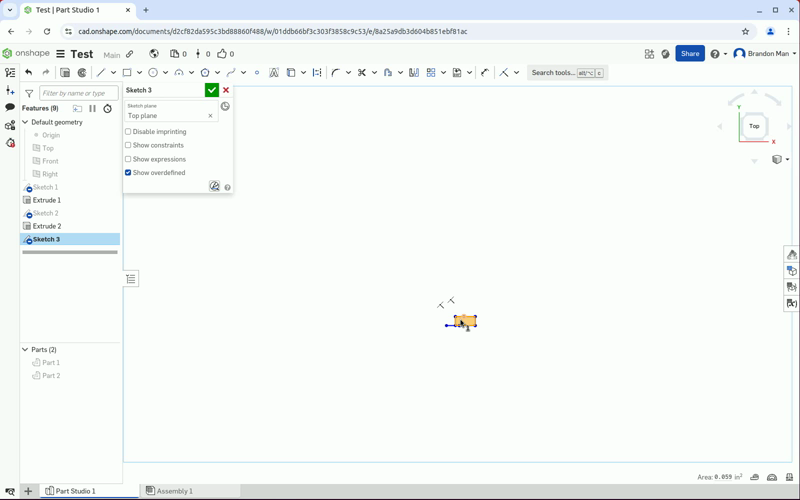
scroll(-6)
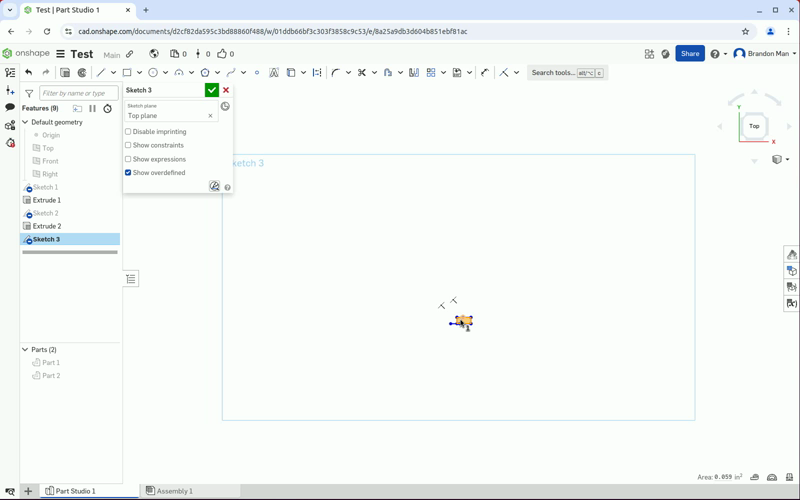
scroll(-6)
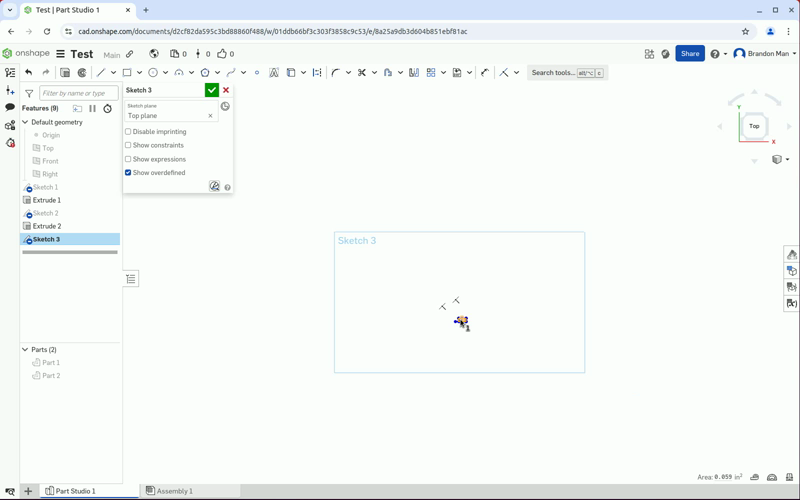
scroll(-6)
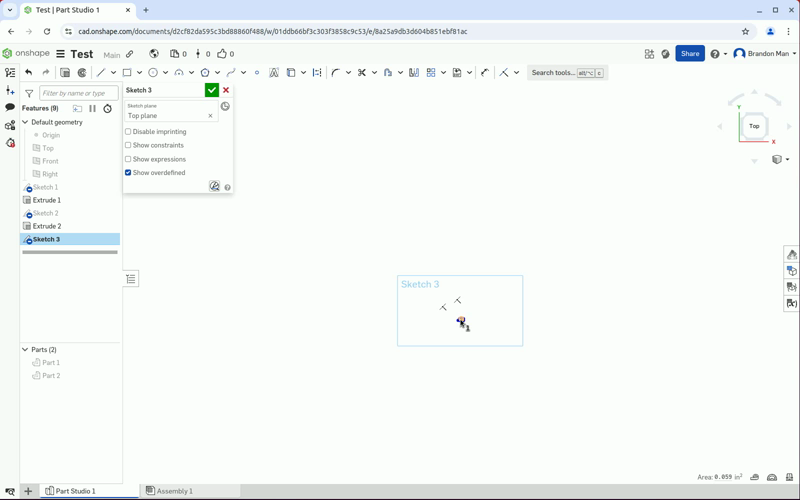
mouse_move(73, 352)
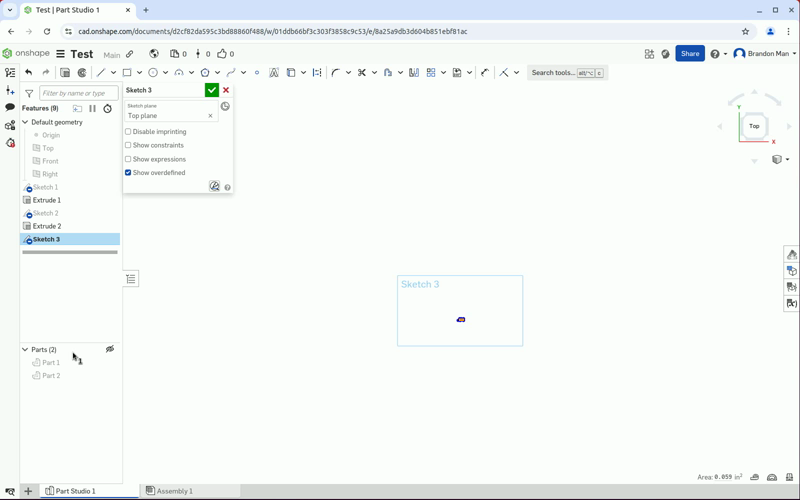
key(shift+y)
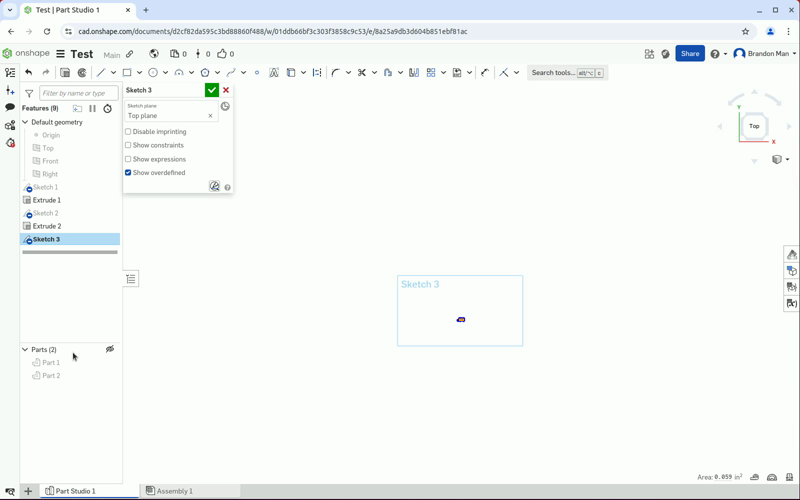
key(shift+e)
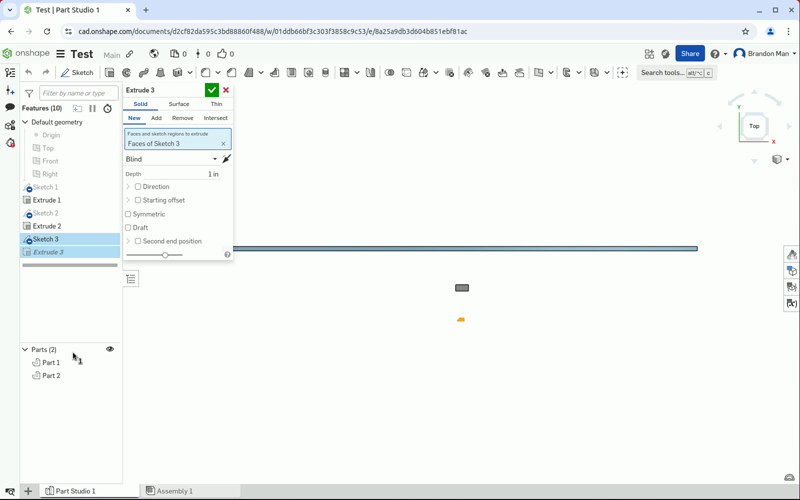
mouse_move(143, 106)
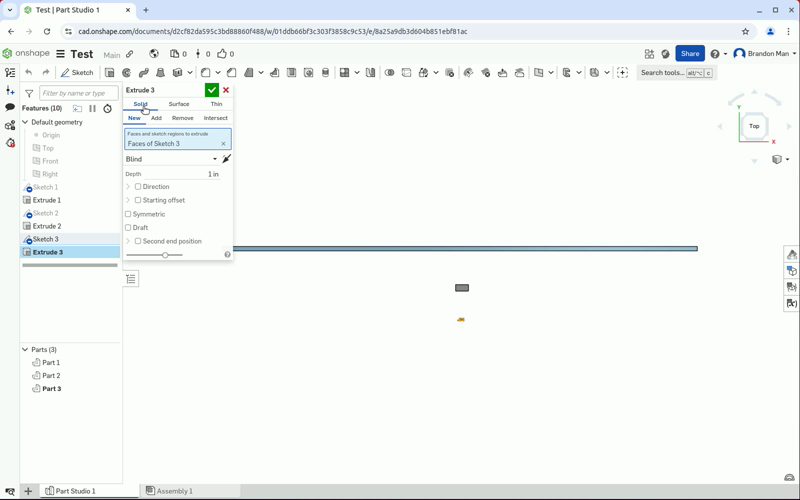
click(143, 106)
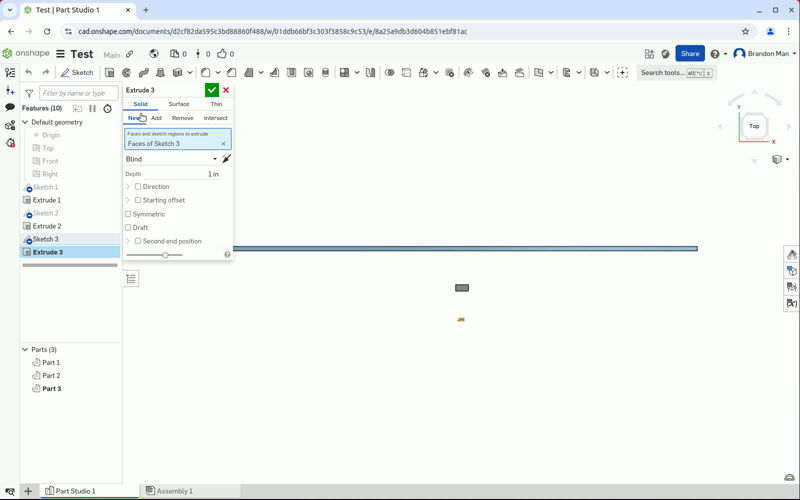
mouse_move(137, 120)
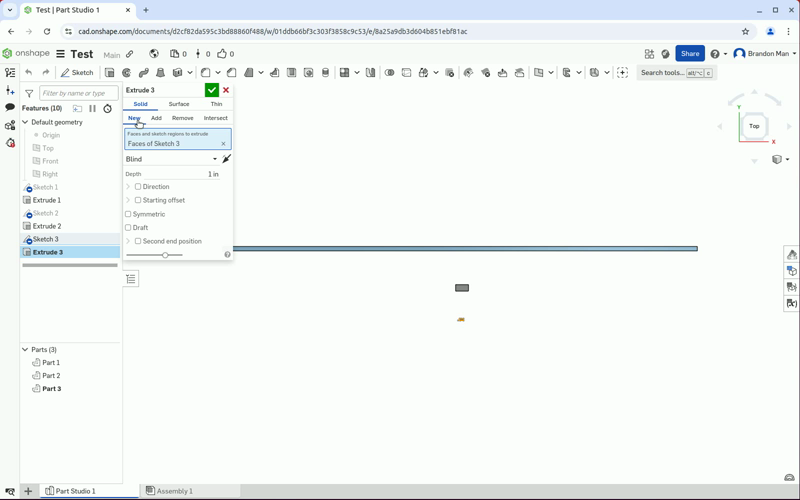
click(137, 120)
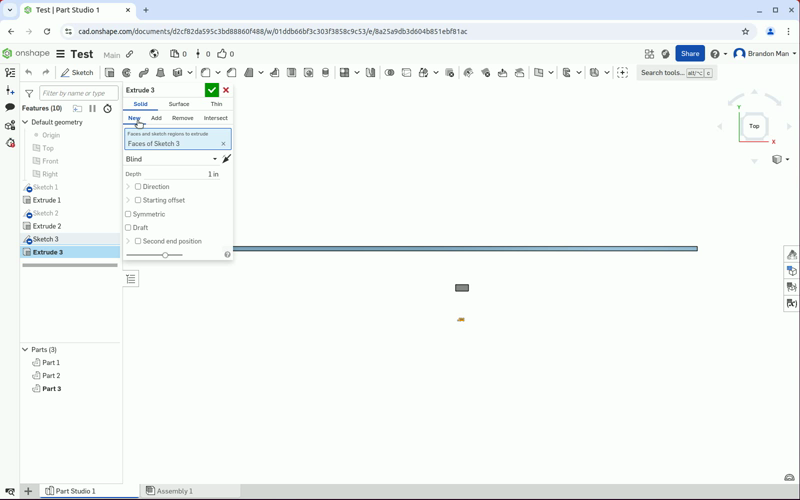
key(tab, 4)
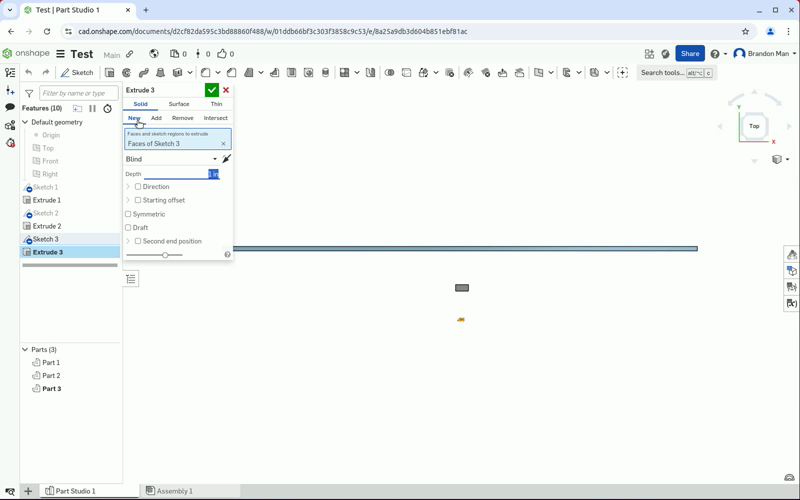
text(-0.241)
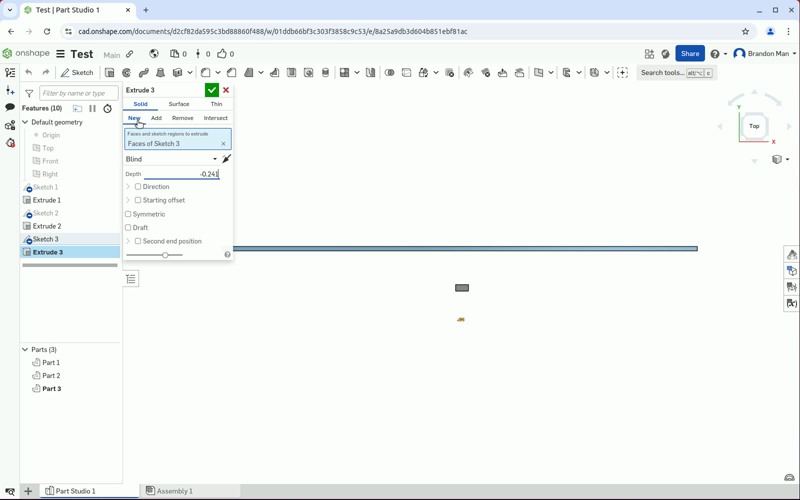
key(enter)
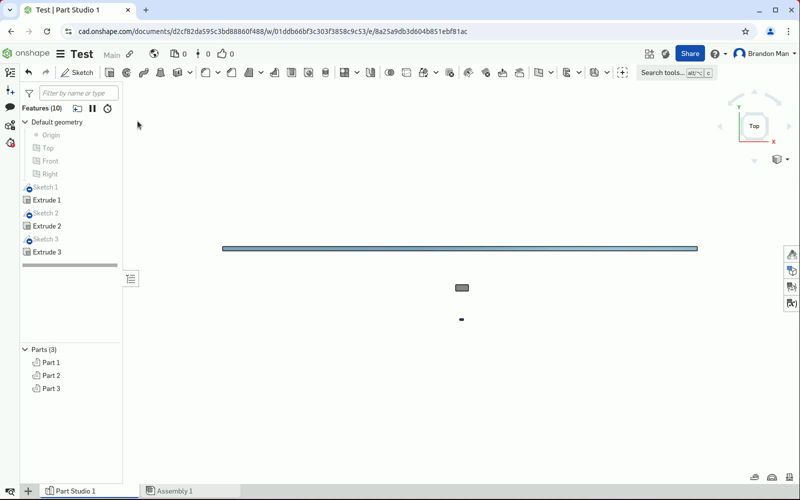
key(shift+h)
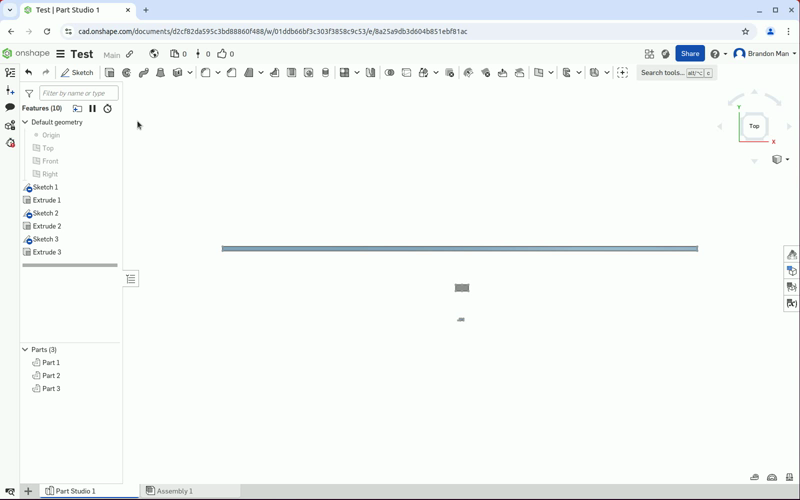
key(shift+h)
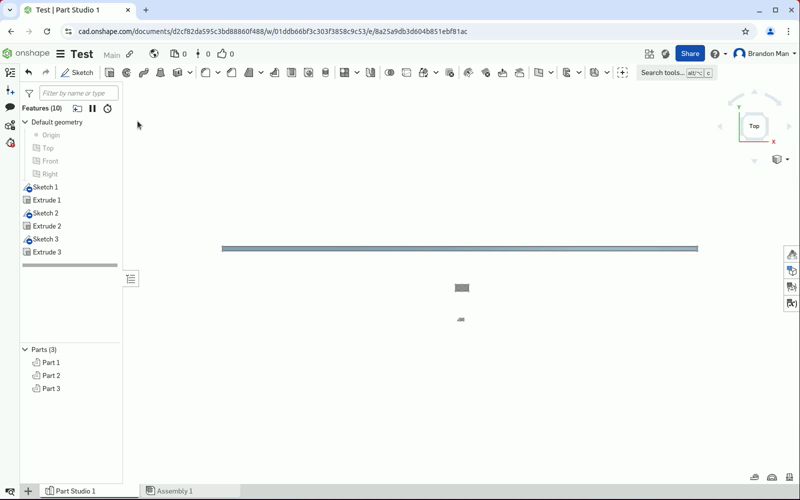
key(shift+7)
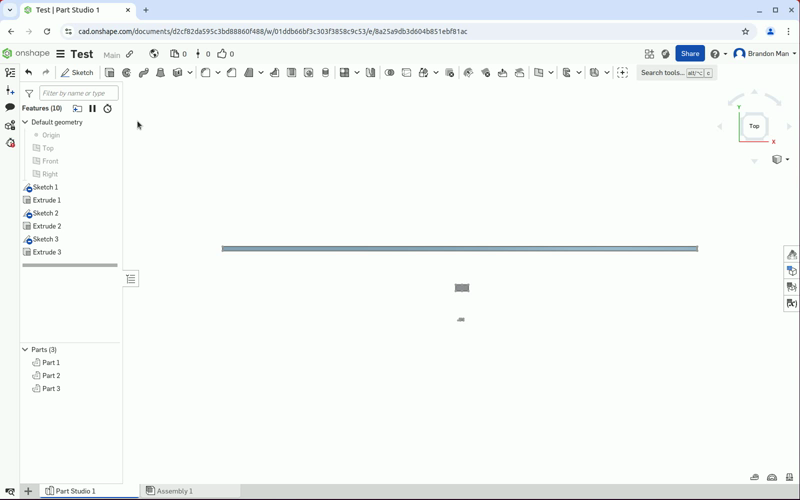
key(up, 3)
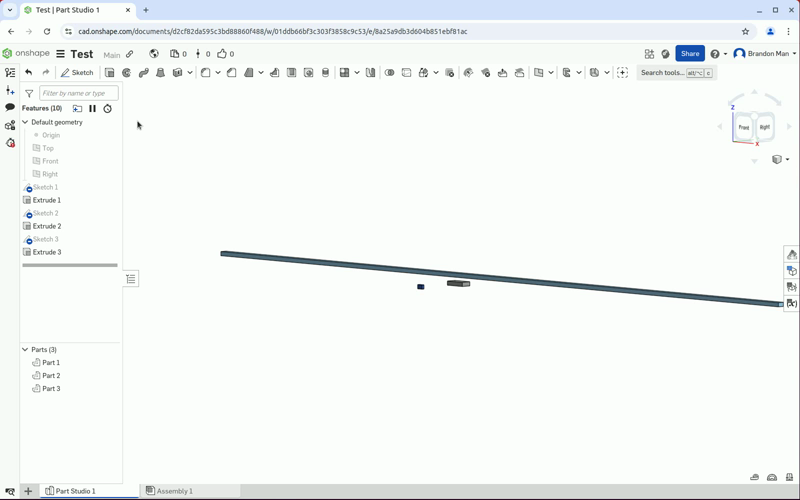
key(left, 3)
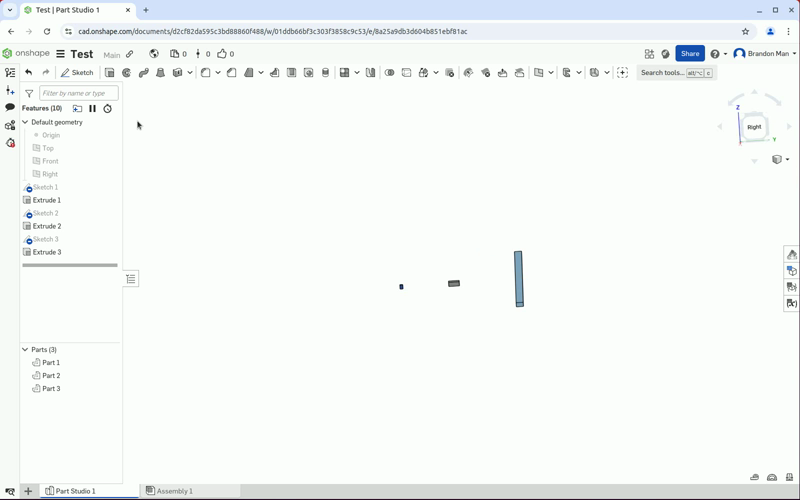
key(right, 3)
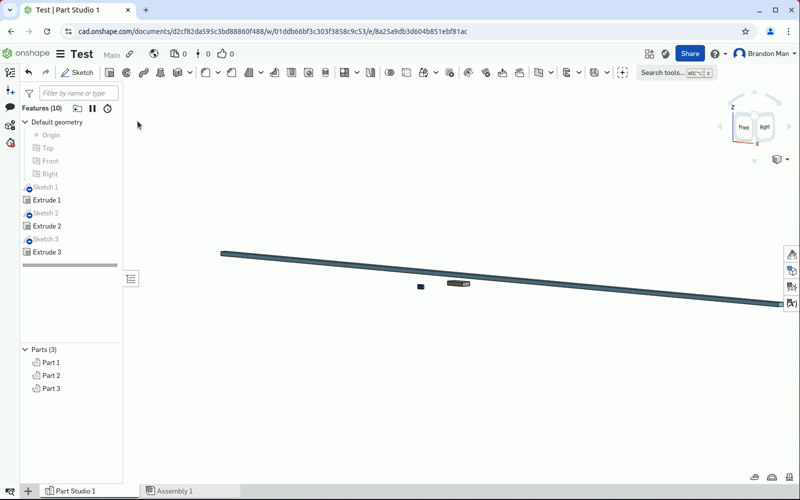
key(down, 3)
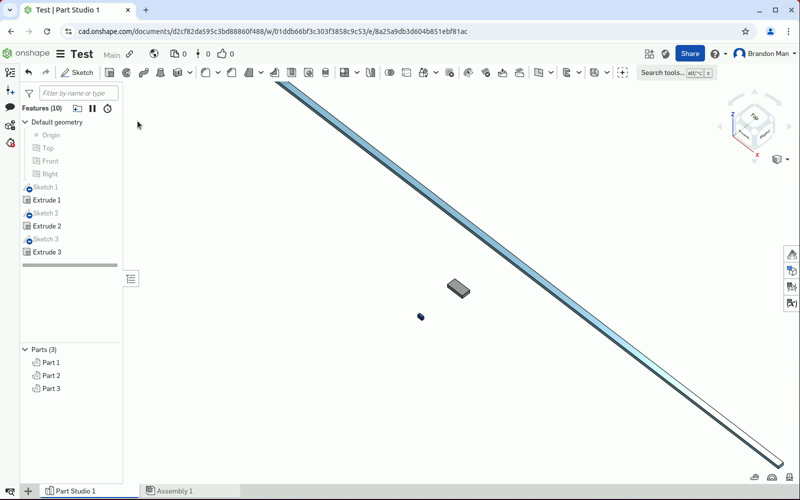
mouse_move(73, 189)
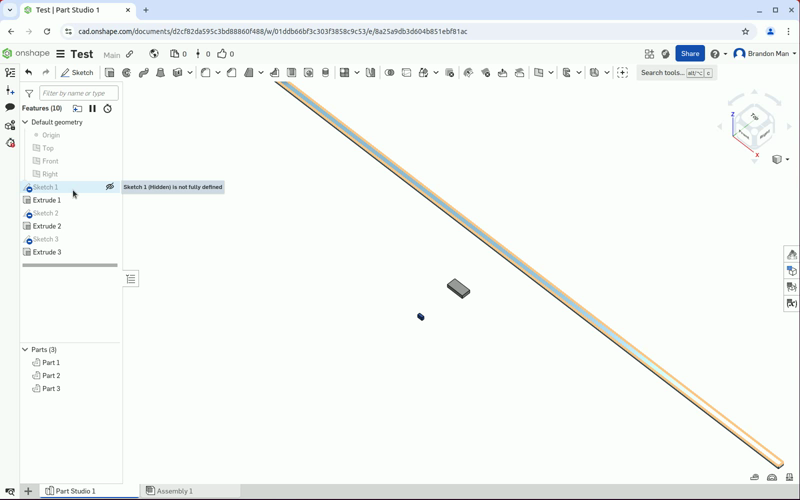
click(73, 189)